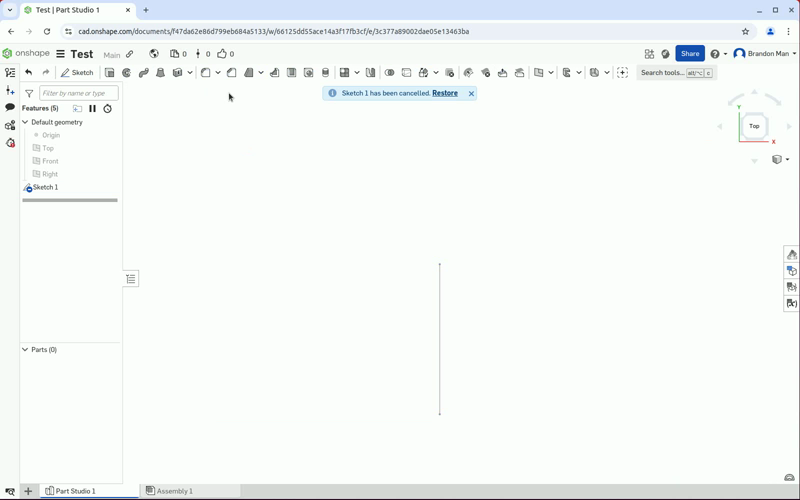
key(shift+h)
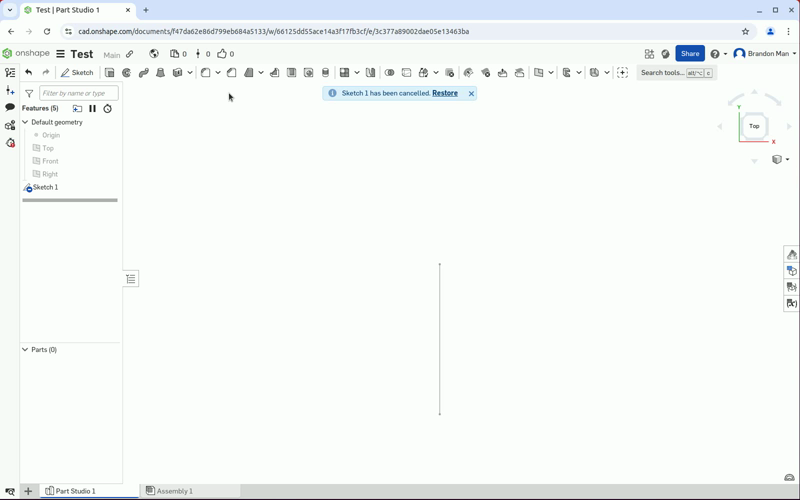
key(shift+s)
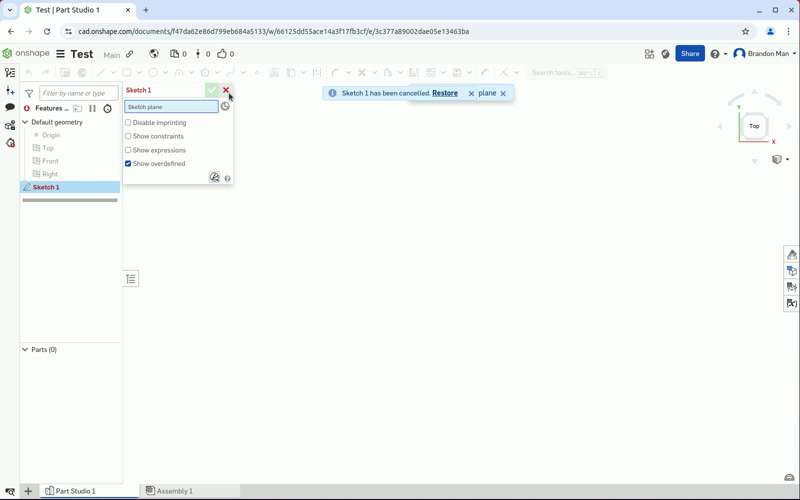
mouse_move(73, 150)
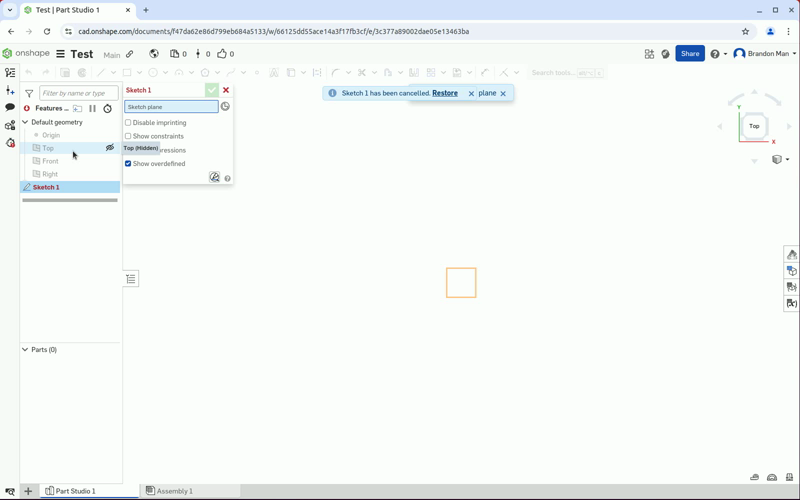
click(73, 150)
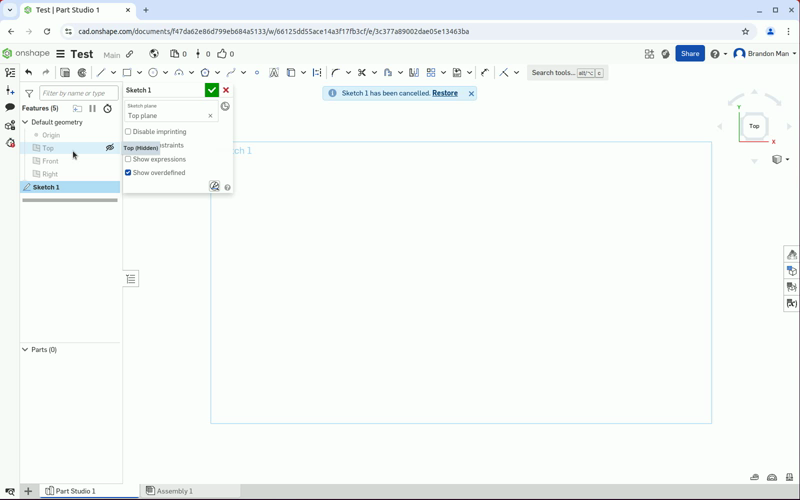
mouse_move(73, 352)
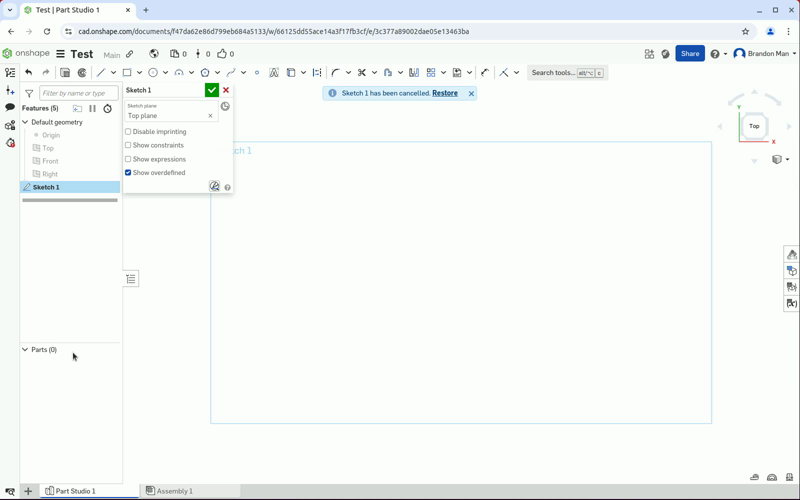
key(y)
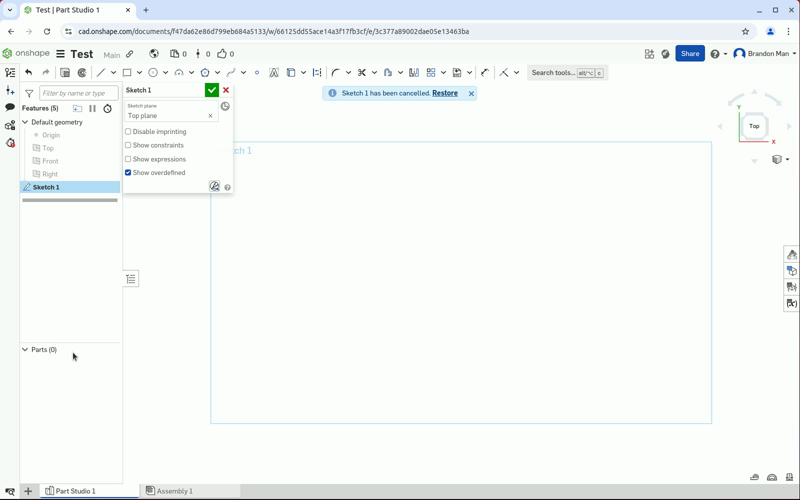
key(l)
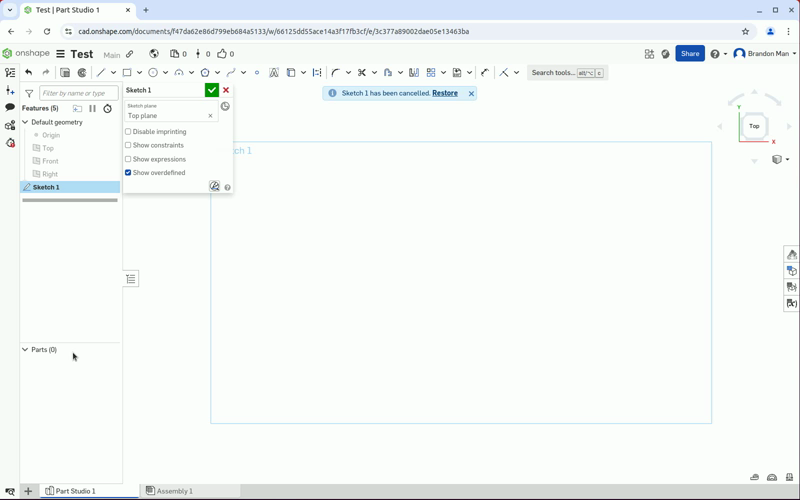
key_down(shift)
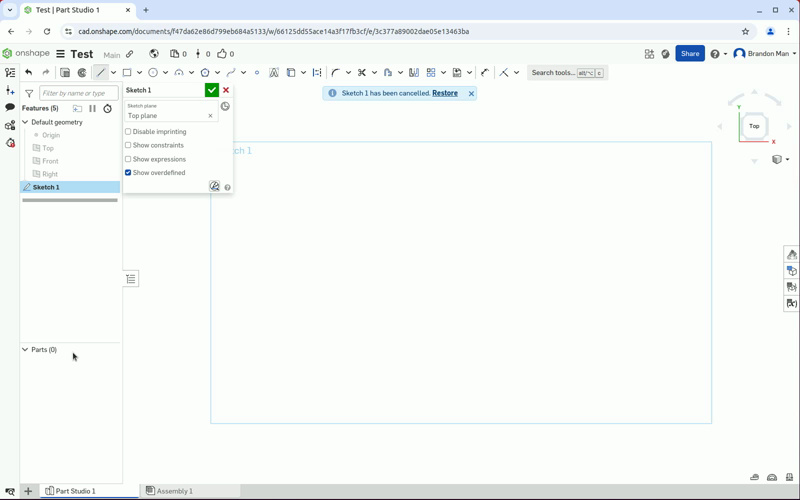
mouse_move(460, 395)
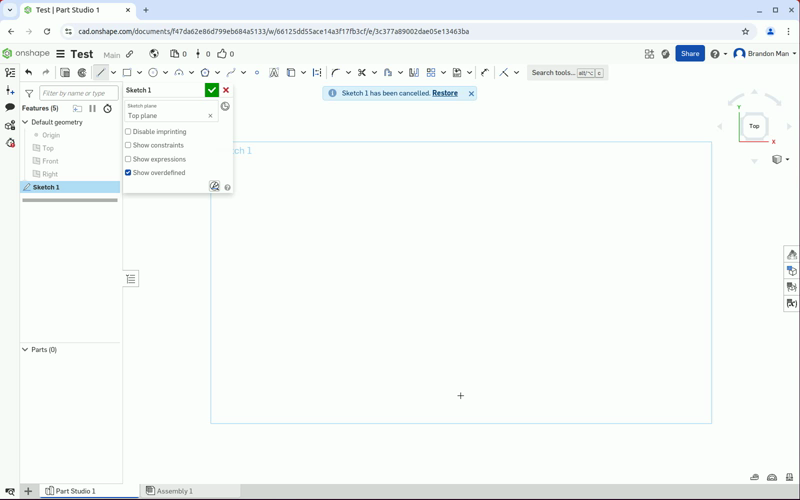
click(460, 395)
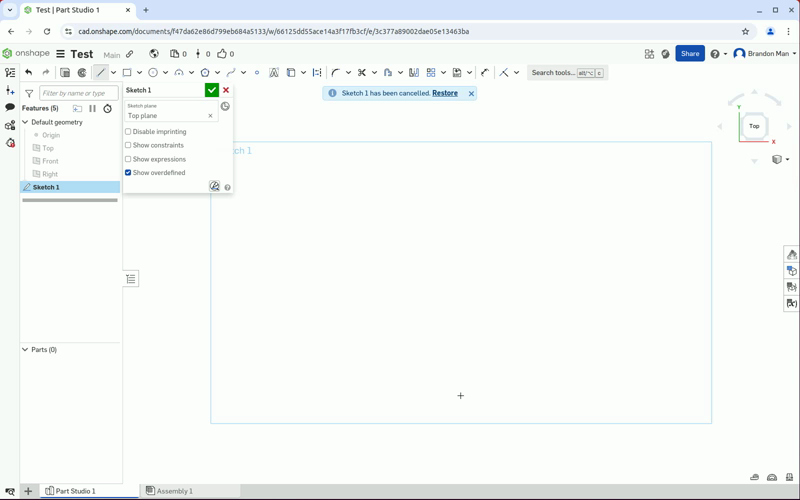
key_up(shift)
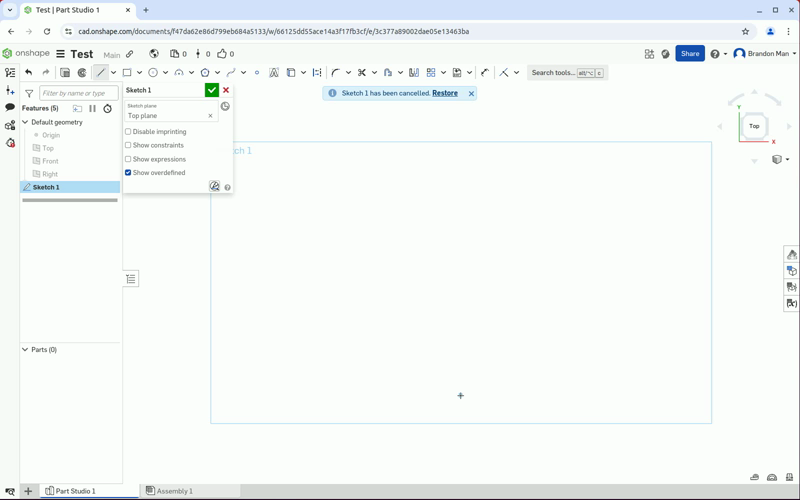
key_down(shift)
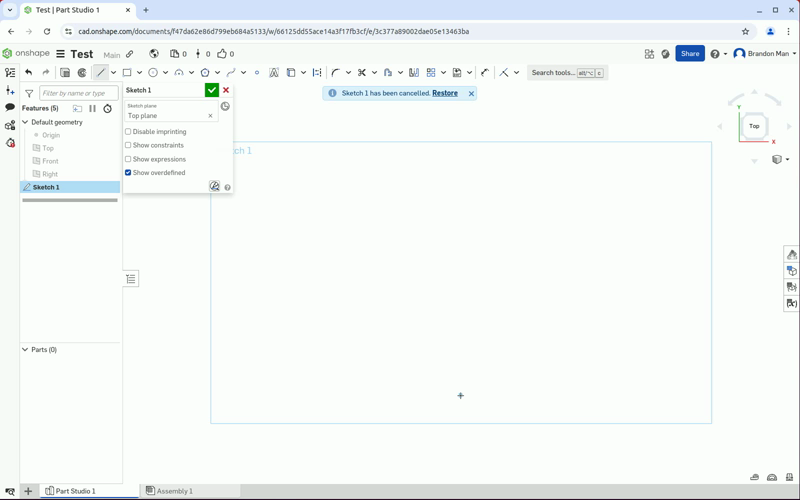
mouse_move(490, 395)
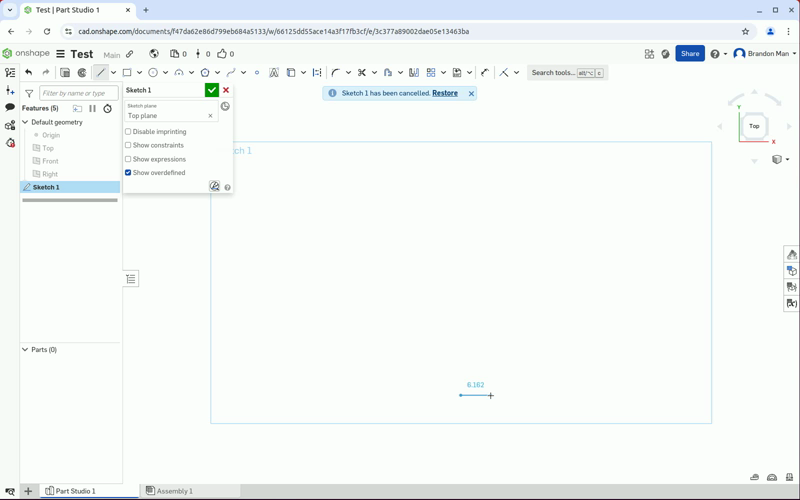
mouse_move(489, 395)
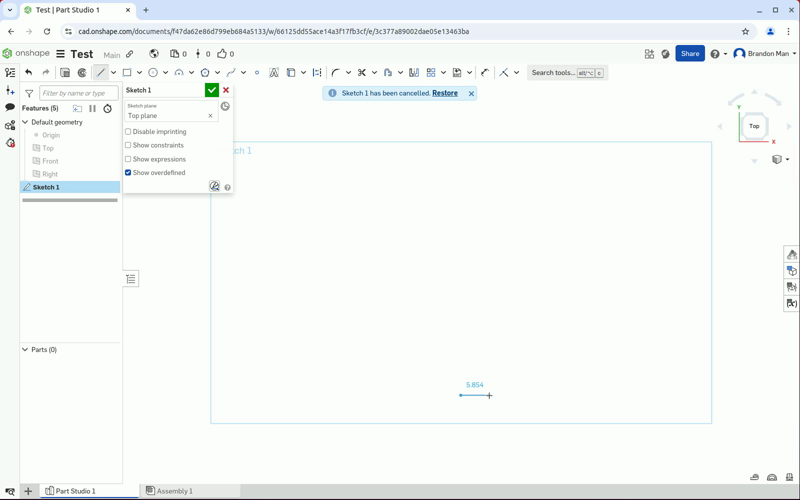
click(489, 395)
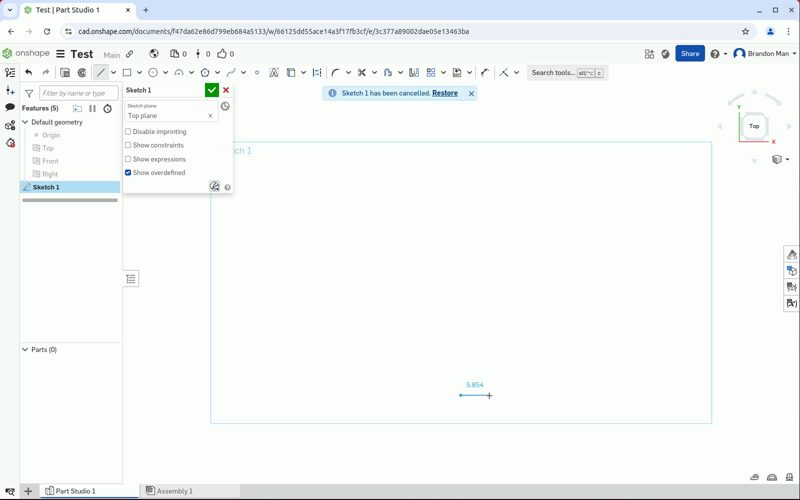
key_up(shift)
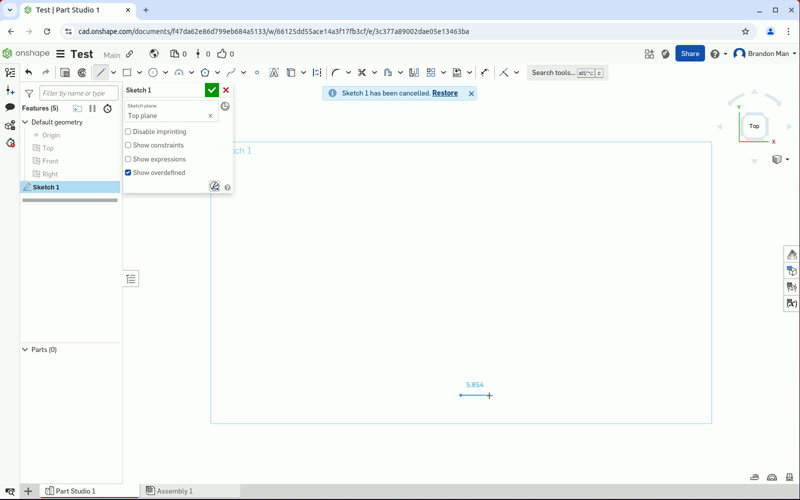
key_down(shift)
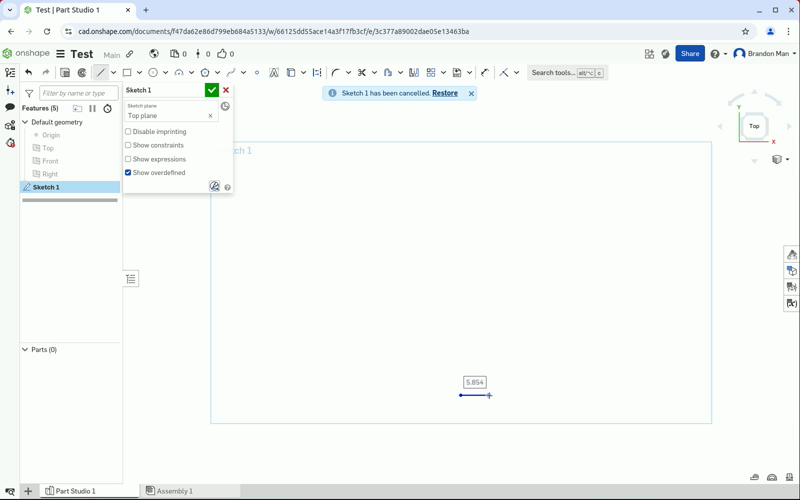
mouse_move(489, 282)
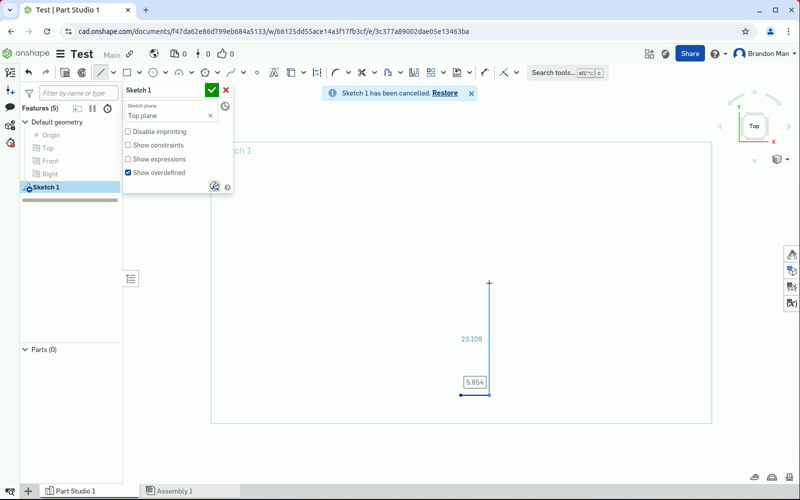
click(489, 282)
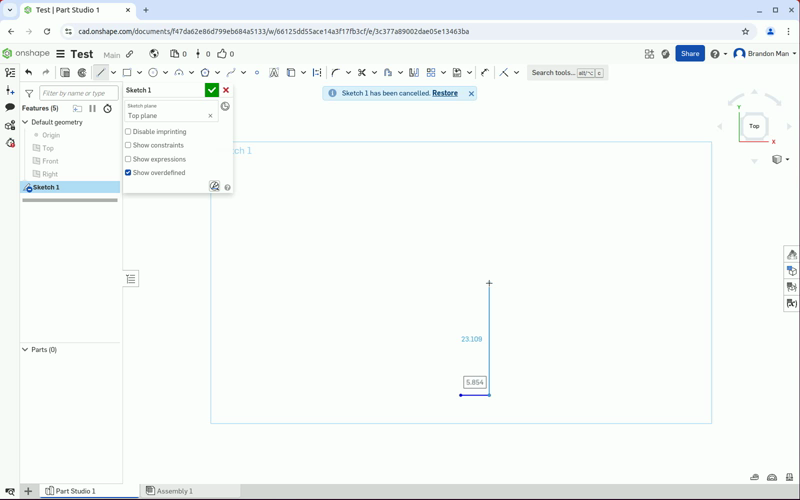
key_up(shift)
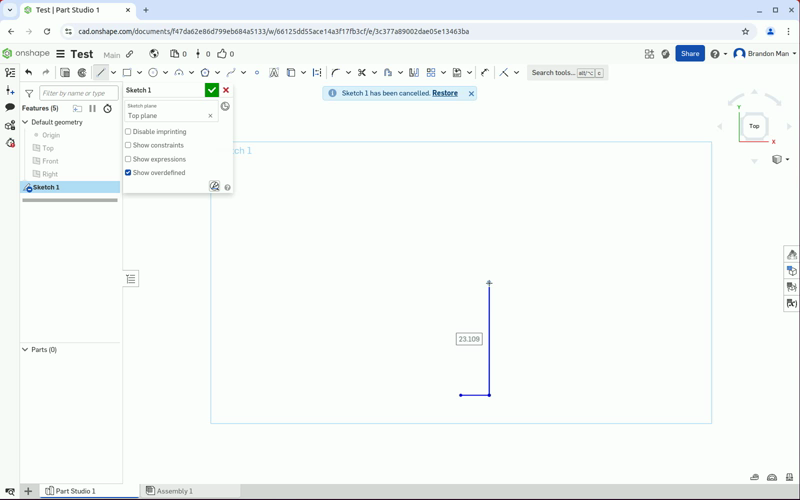
key_down(shift)
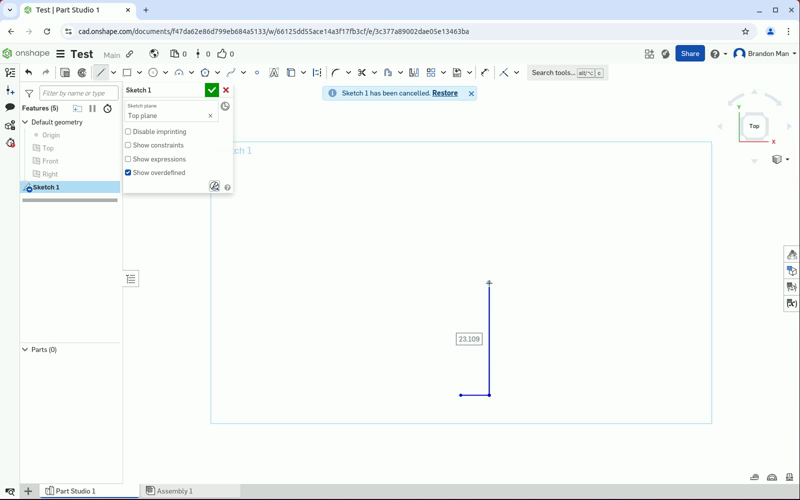
mouse_move(519, 282)
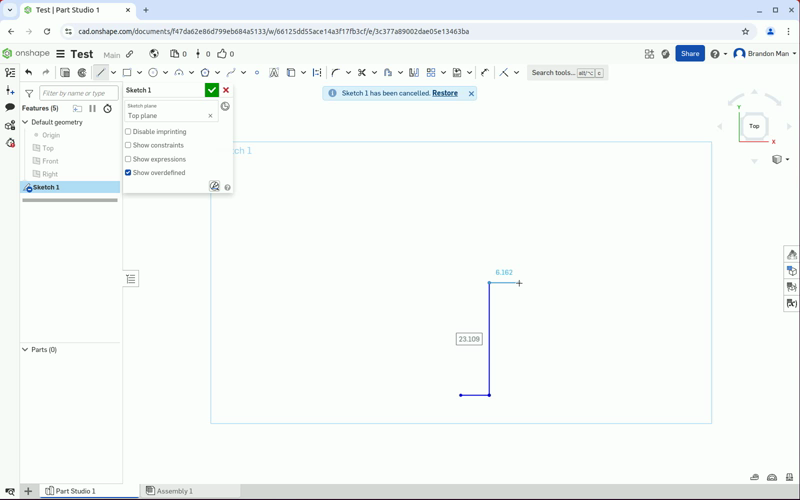
mouse_move(460, 282)
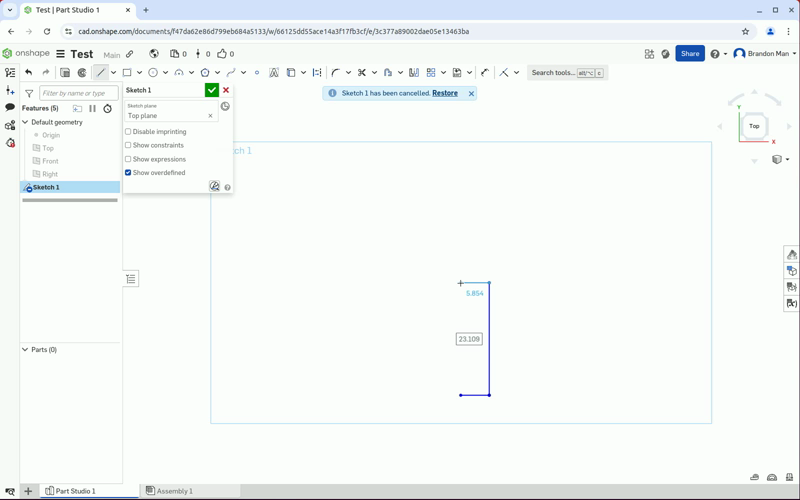
click(460, 282)
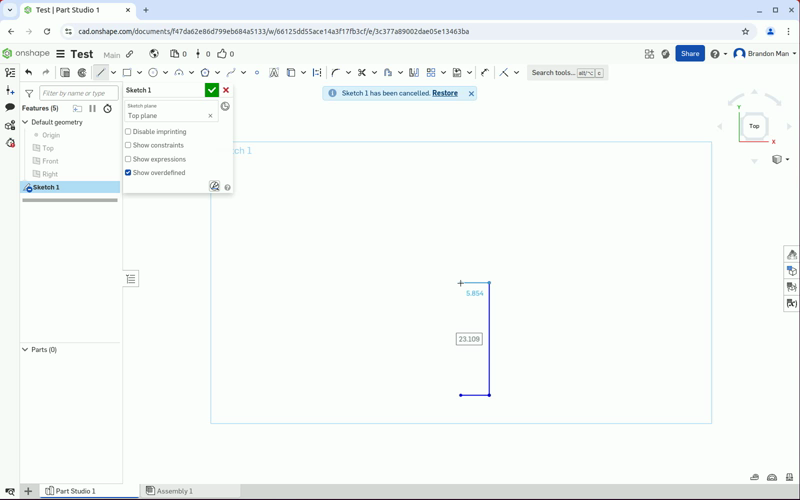
key_up(shift)
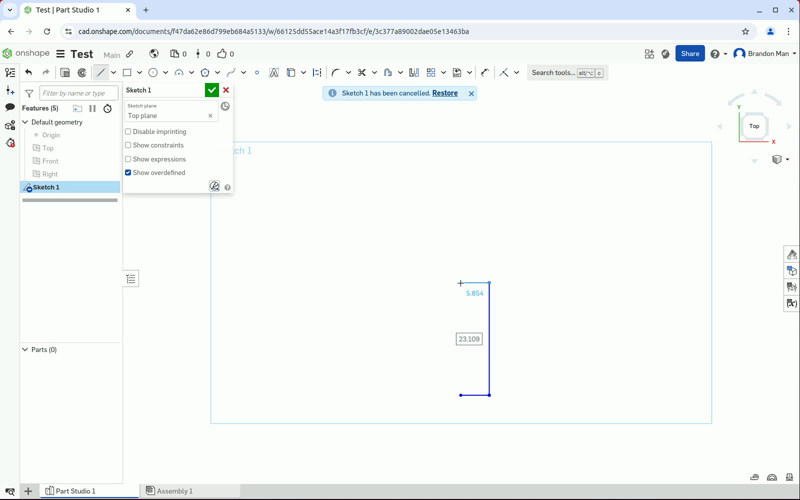
key_down(shift)
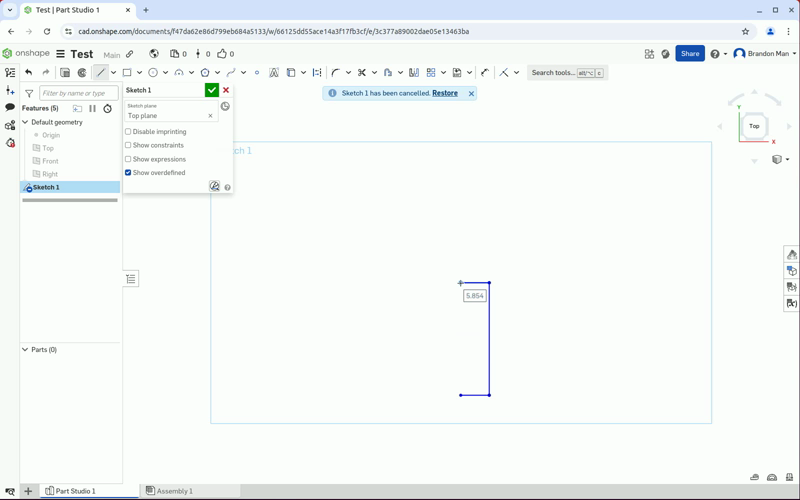
mouse_move(460, 395)
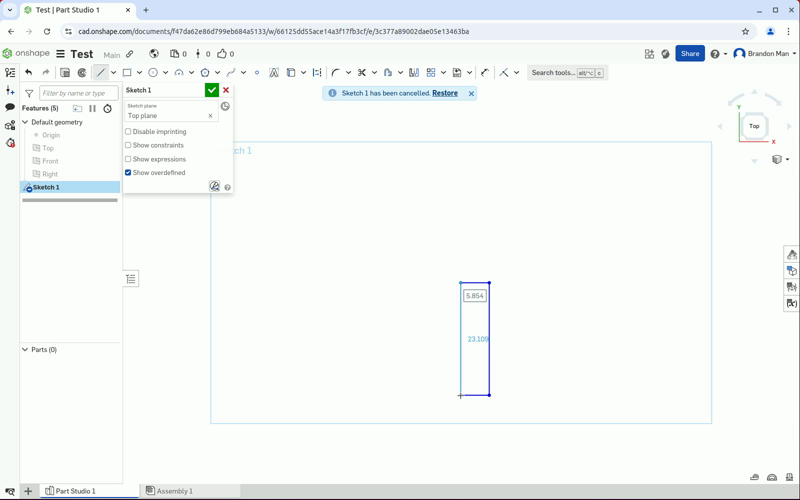
key_up(shift)
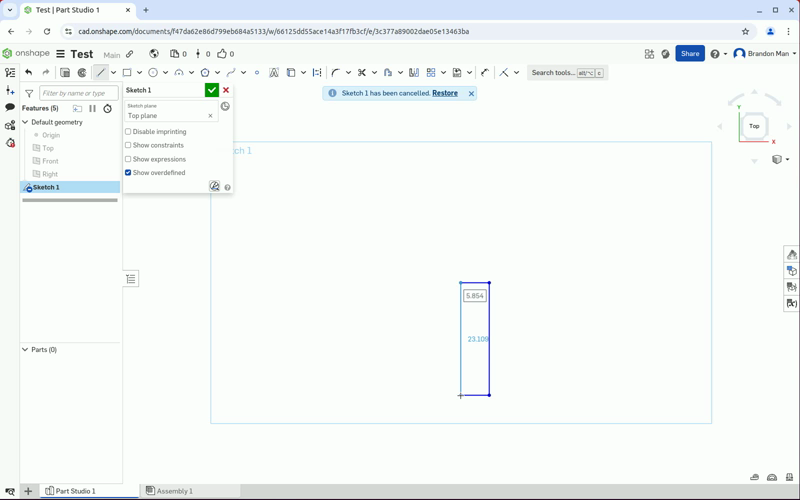
click(460, 395)
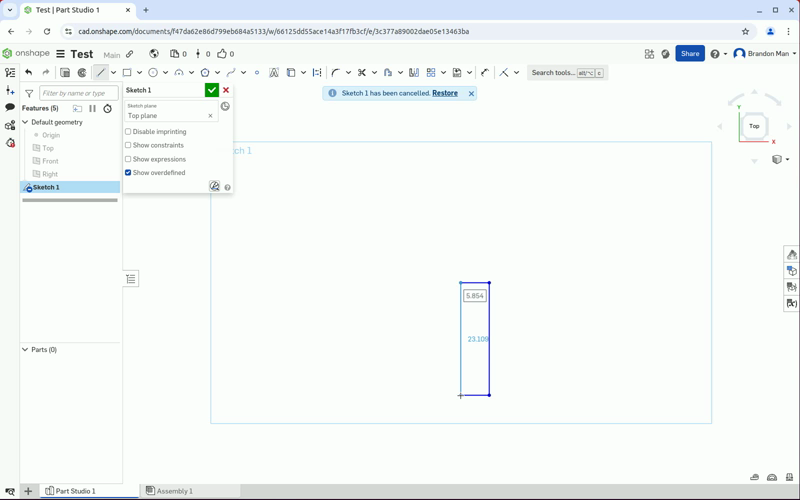
key(esc)
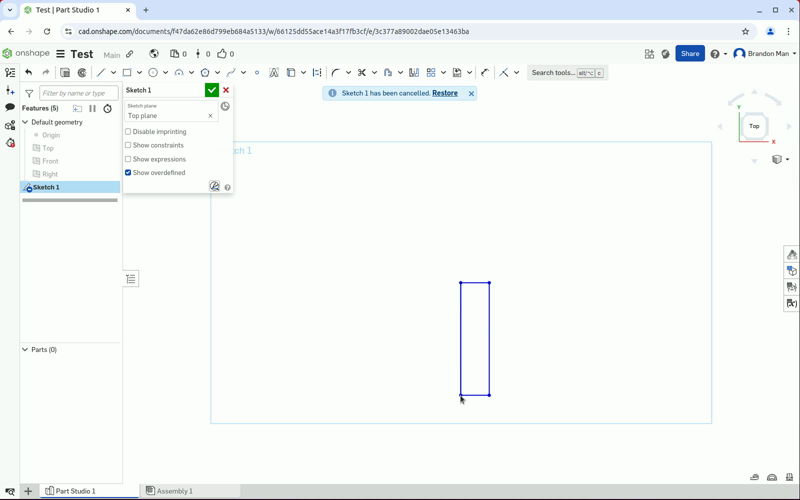
key(l)
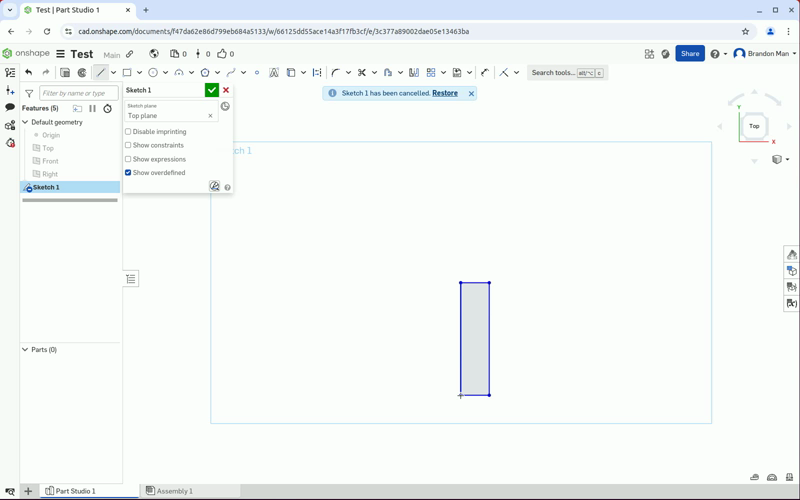
key_down(shift)
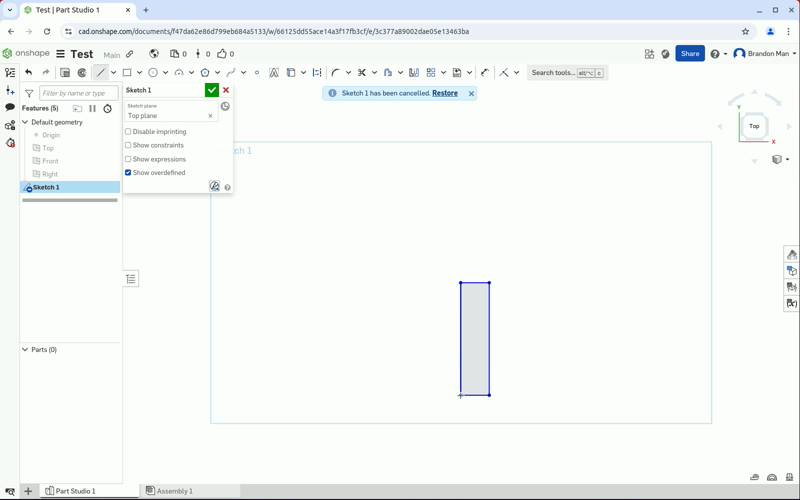
mouse_move(466, 307)
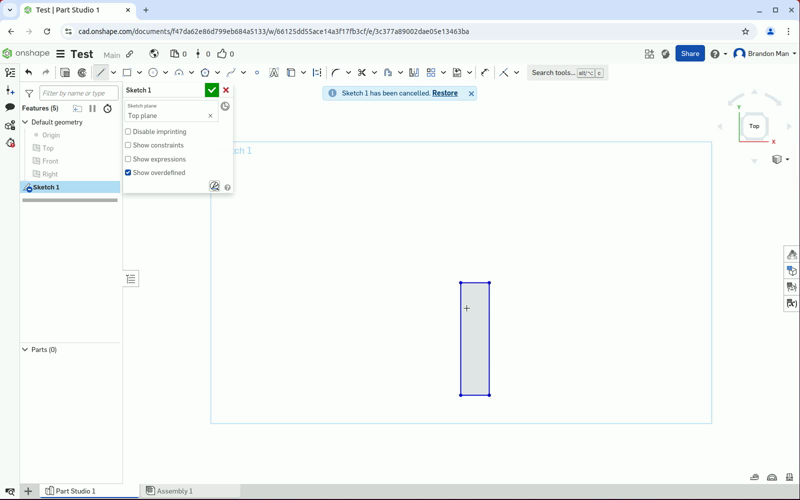
click(466, 307)
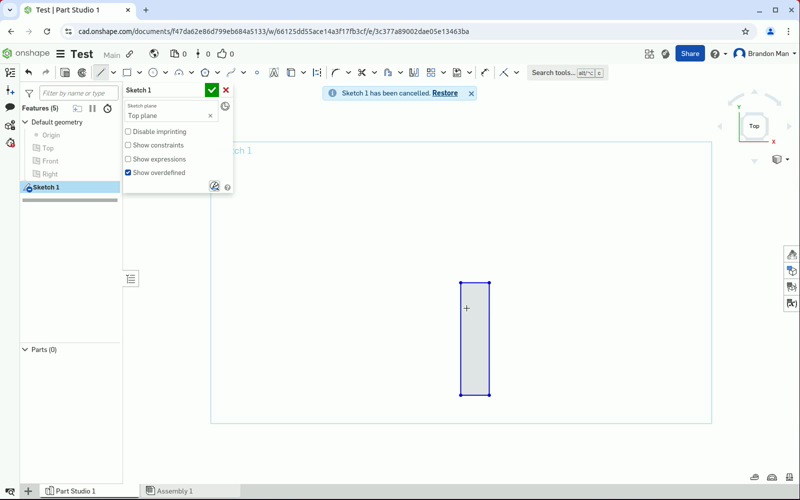
key_up(shift)
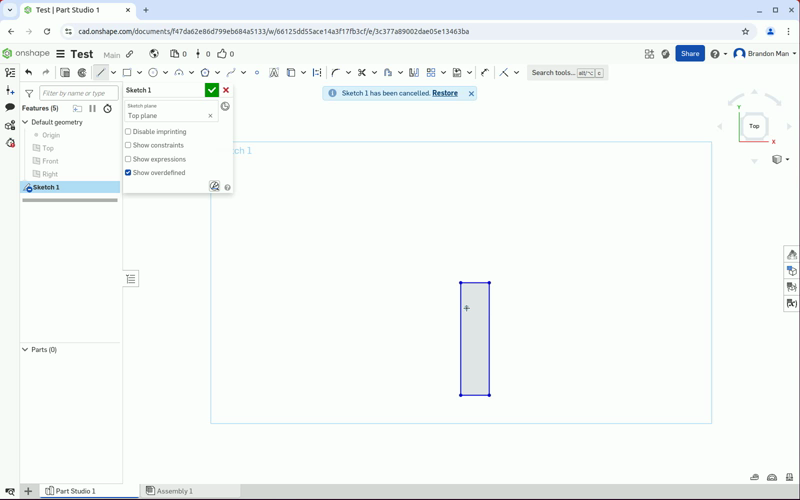
key_down(shift)
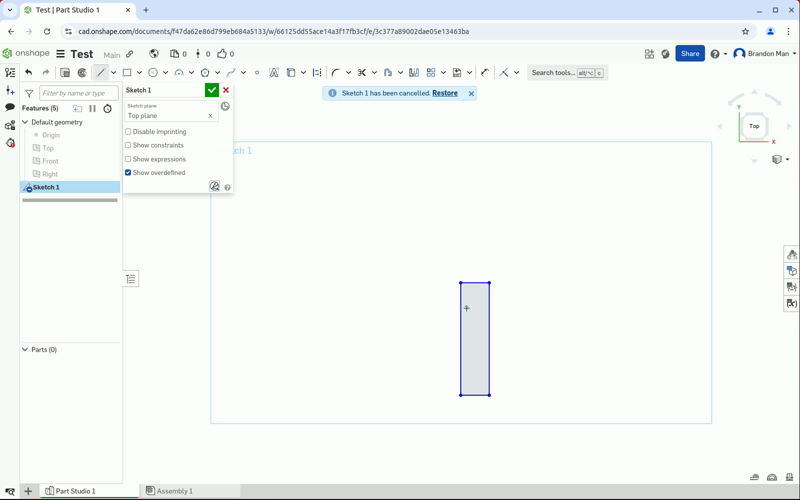
mouse_move(496, 307)
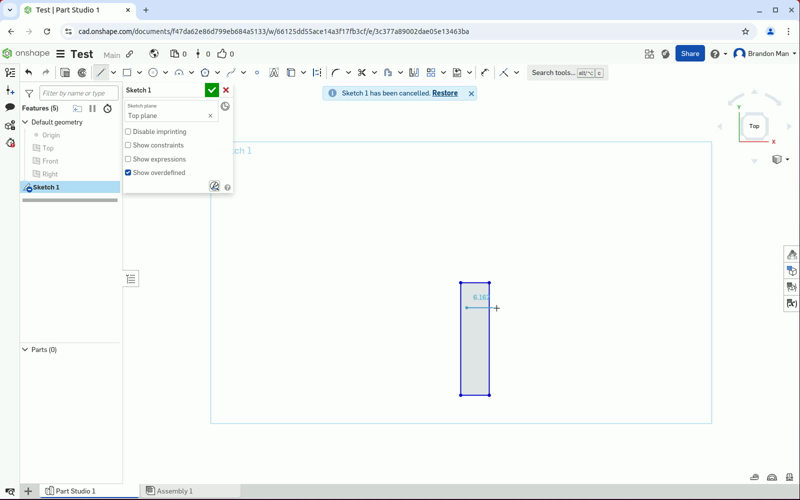
mouse_move(484, 307)
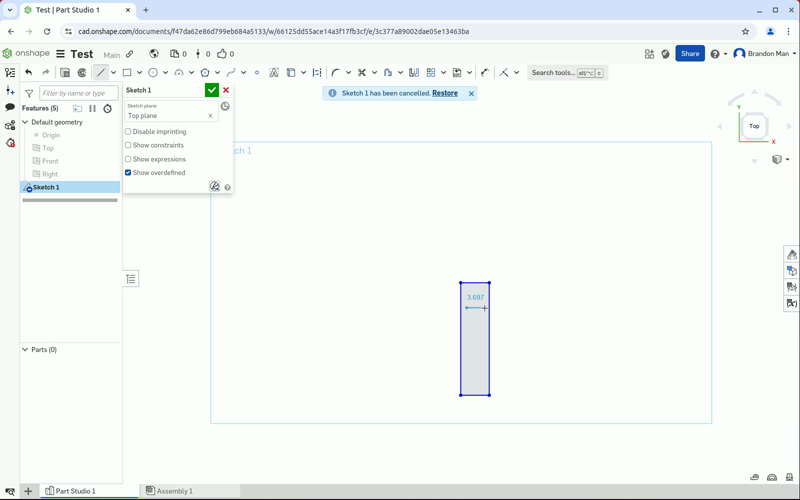
click(484, 307)
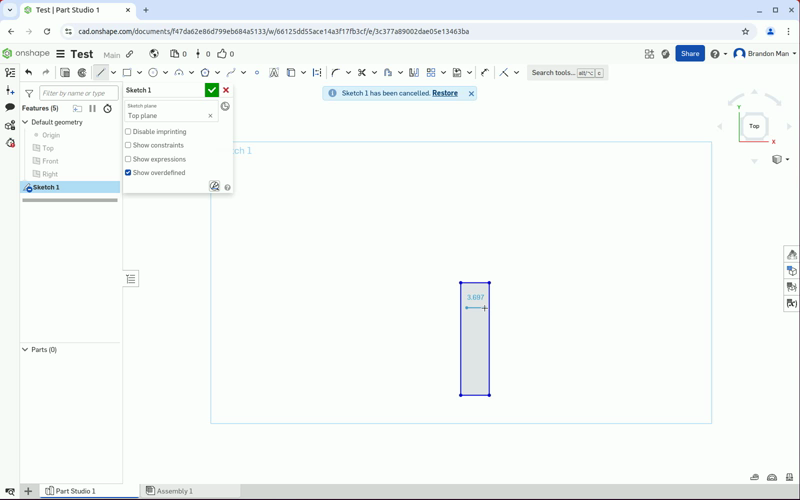
key_up(shift)
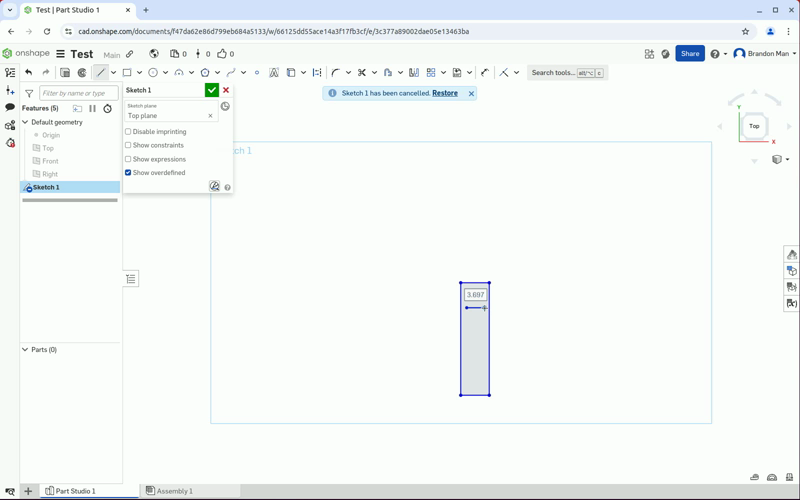
key_down(shift)
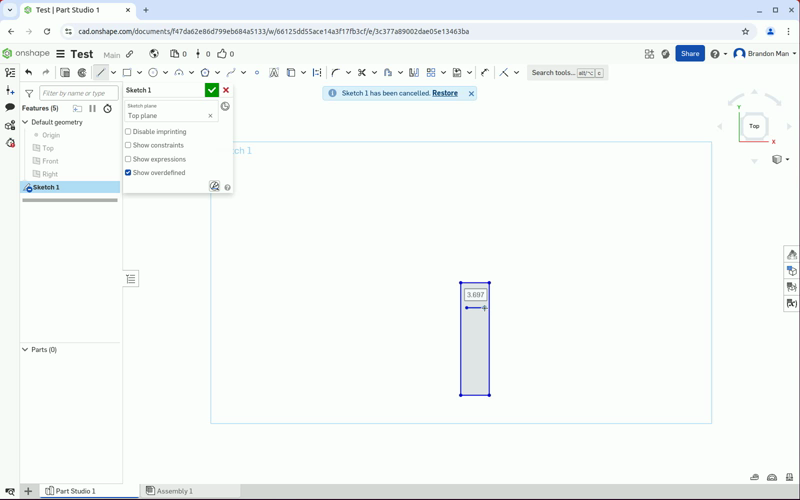
mouse_move(514, 307)
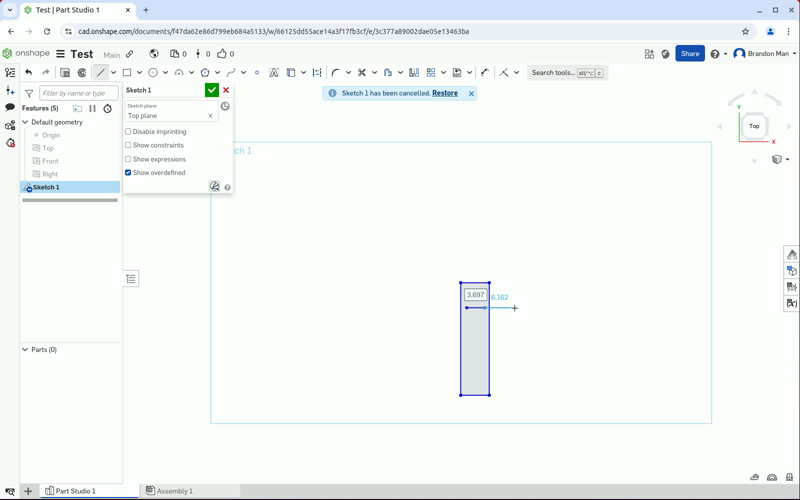
mouse_move(484, 290)
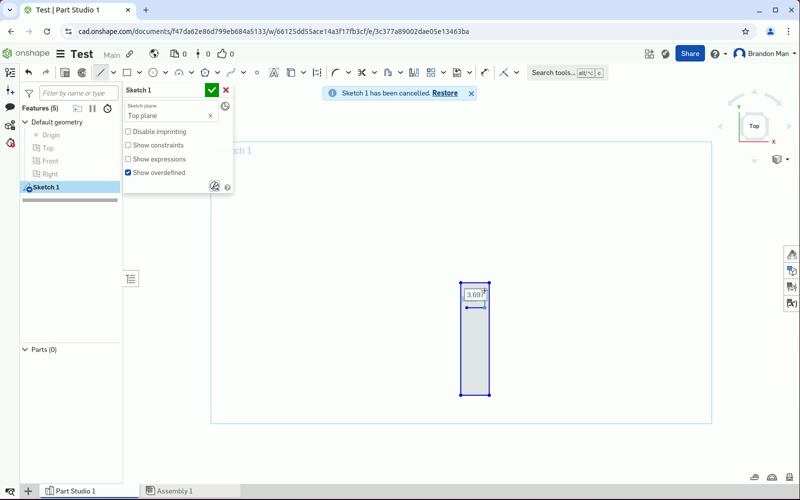
click(484, 290)
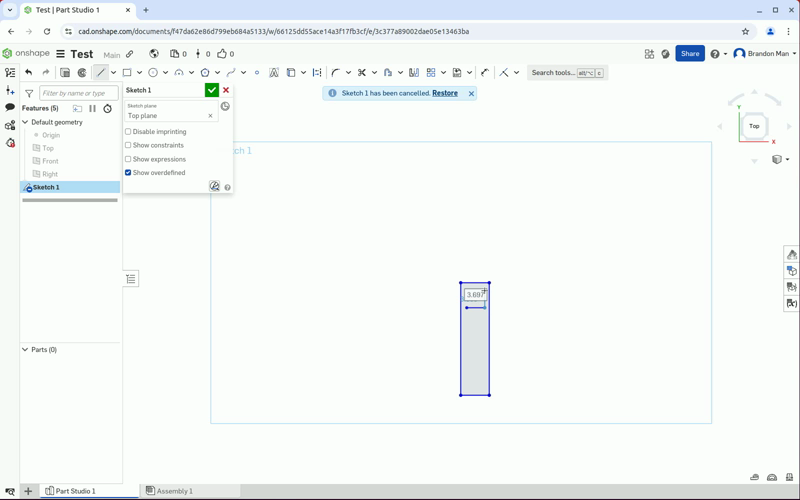
key_up(shift)
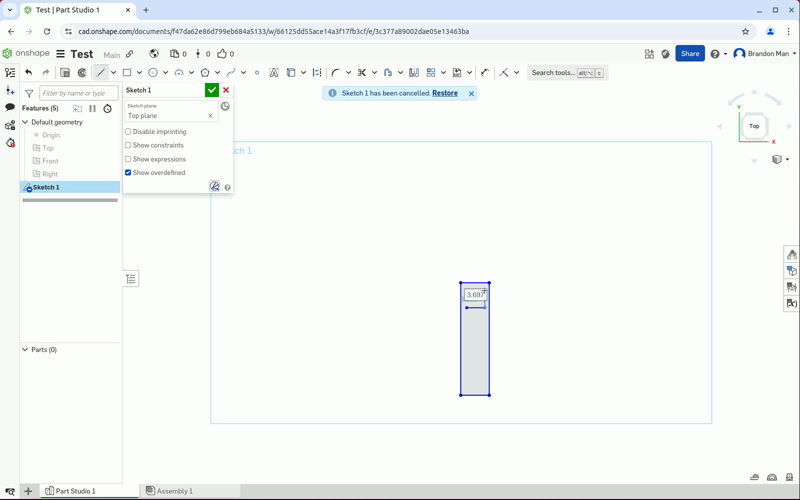
key_down(shift)
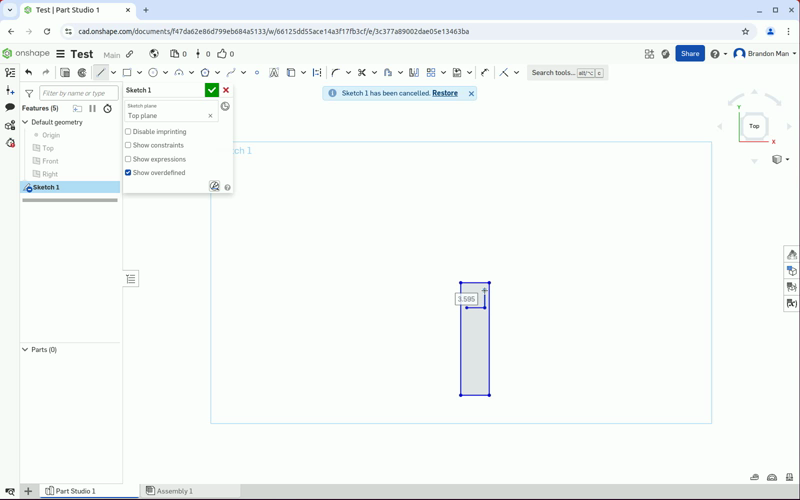
mouse_move(514, 290)
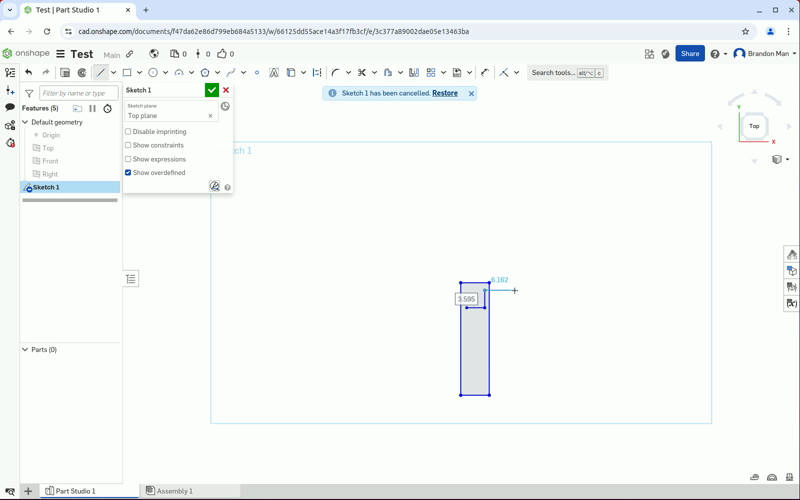
mouse_move(466, 290)
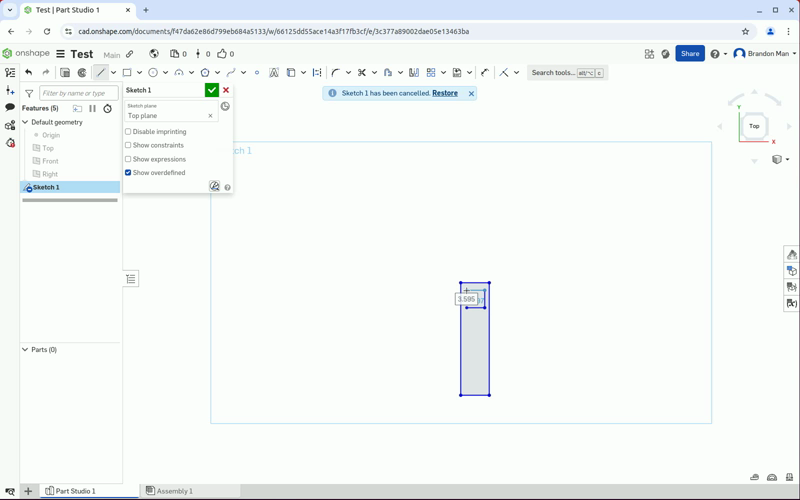
click(466, 290)
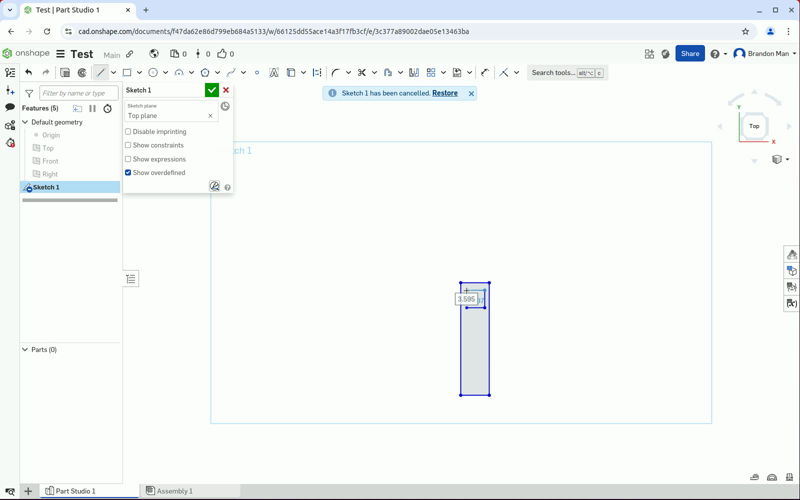
key_up(shift)
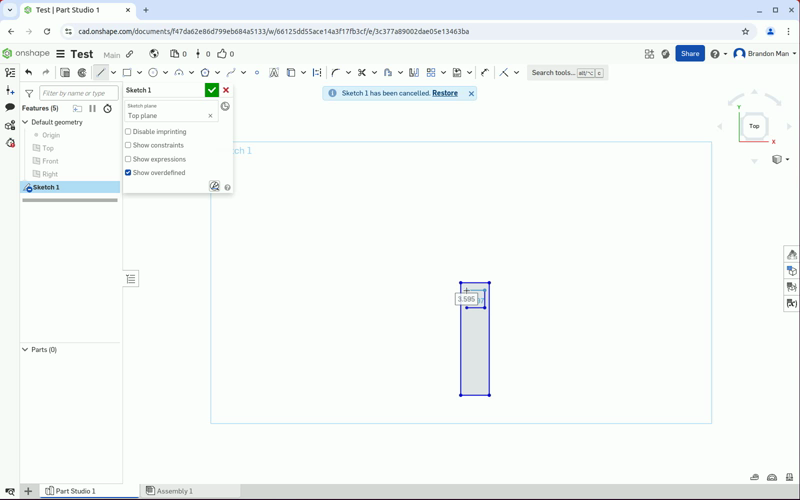
mouse_move(496, 290)
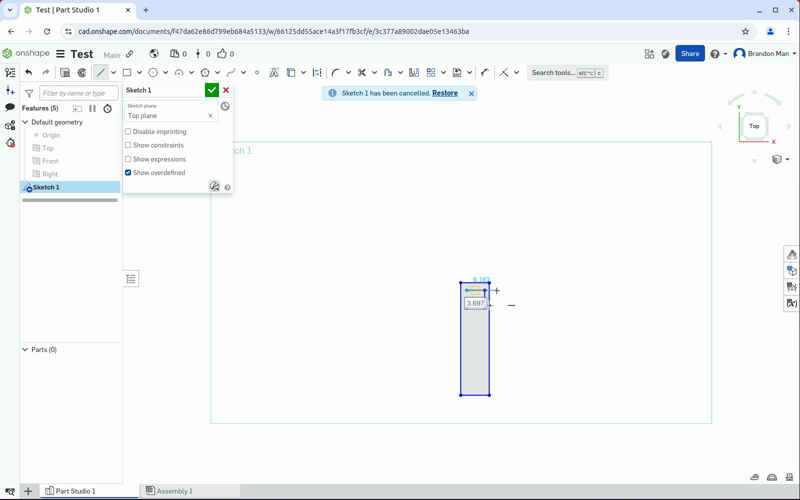
key_down(shift)
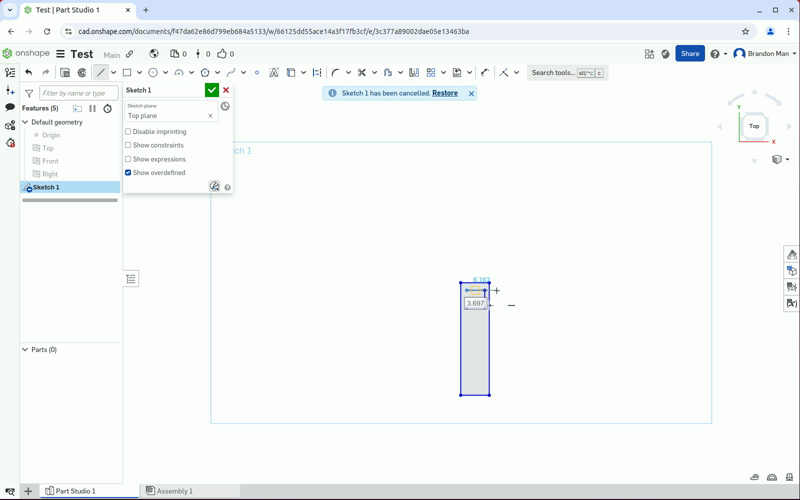
mouse_move(466, 307)
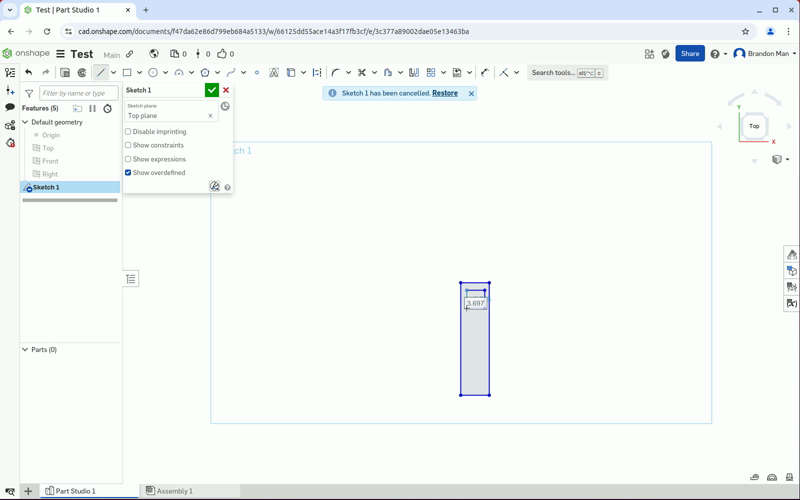
key_up(shift)
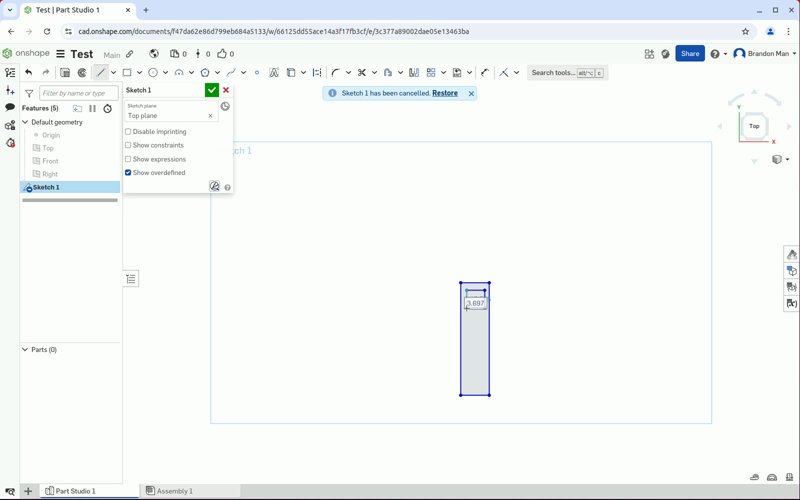
click(466, 307)
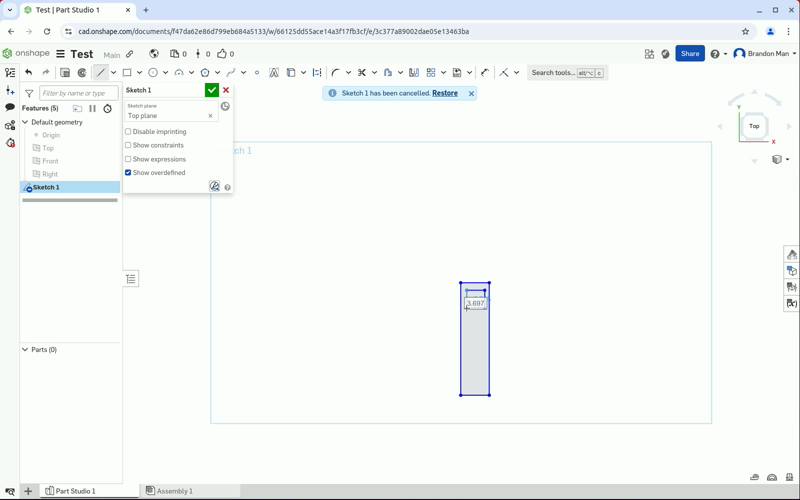
key(esc)
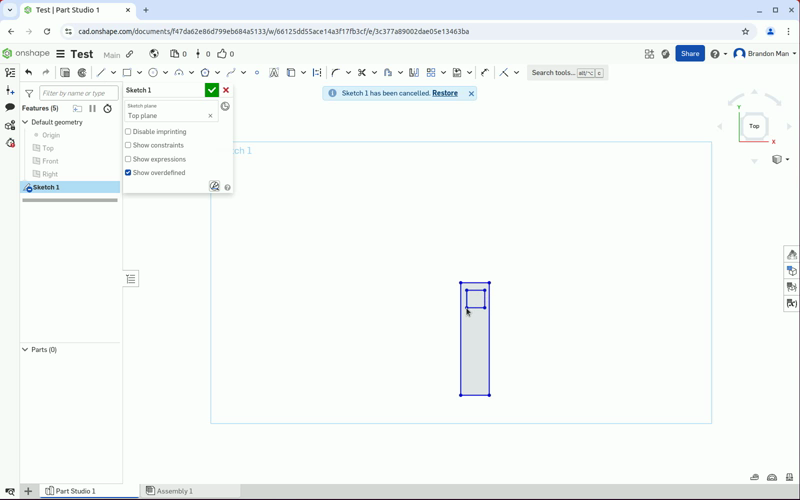
mouse_move(464, 309)
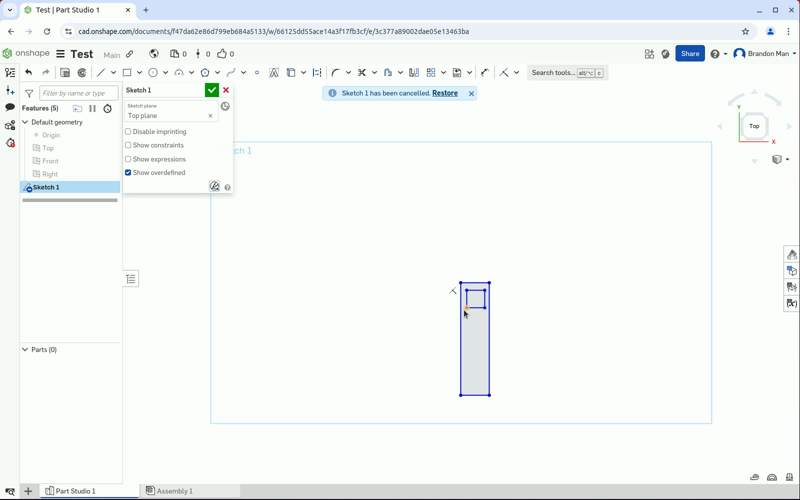
click(464, 309)
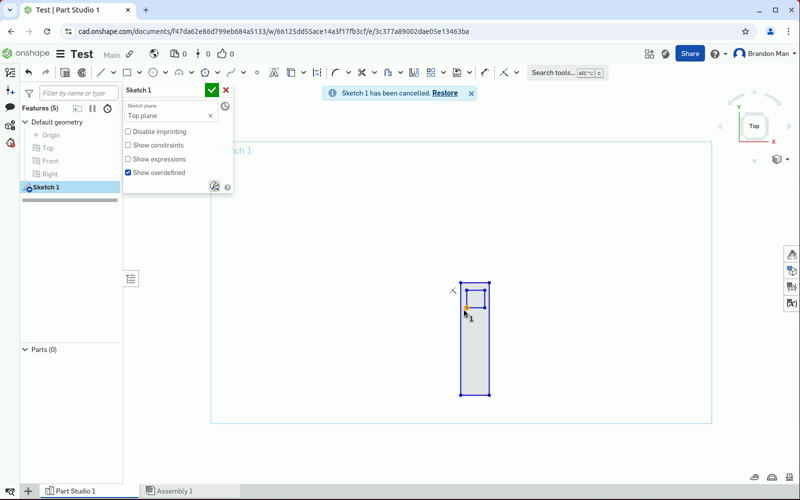
mouse_move(73, 352)
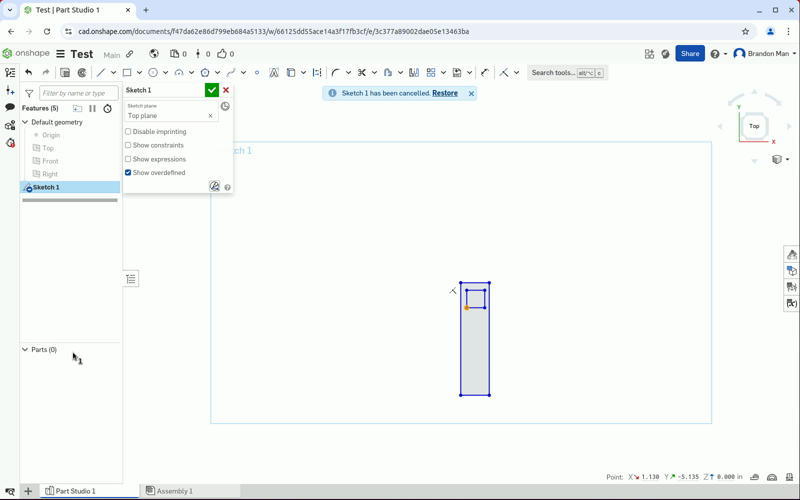
key(shift+y)
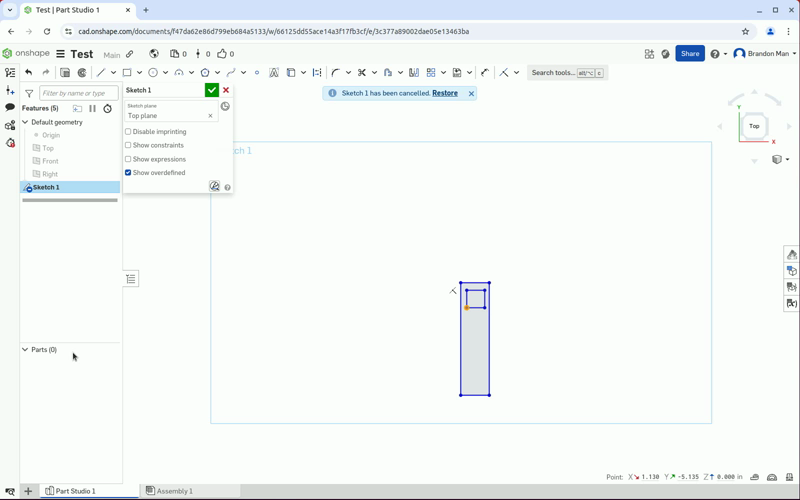
key(shift+e)
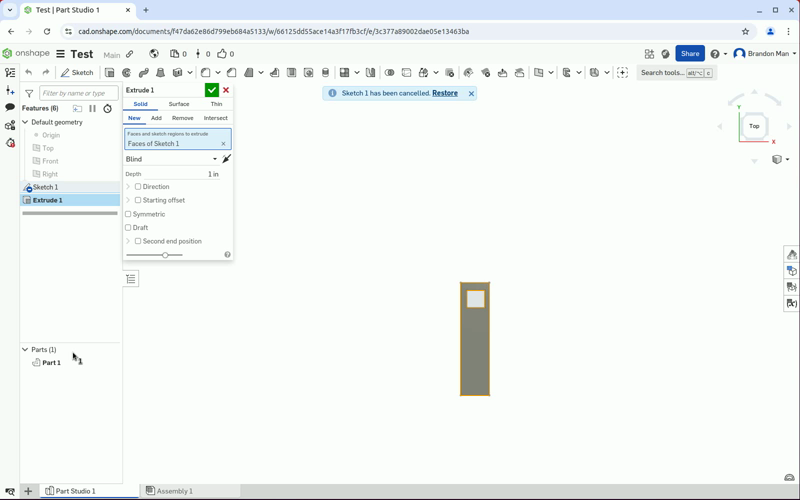
mouse_move(143, 106)
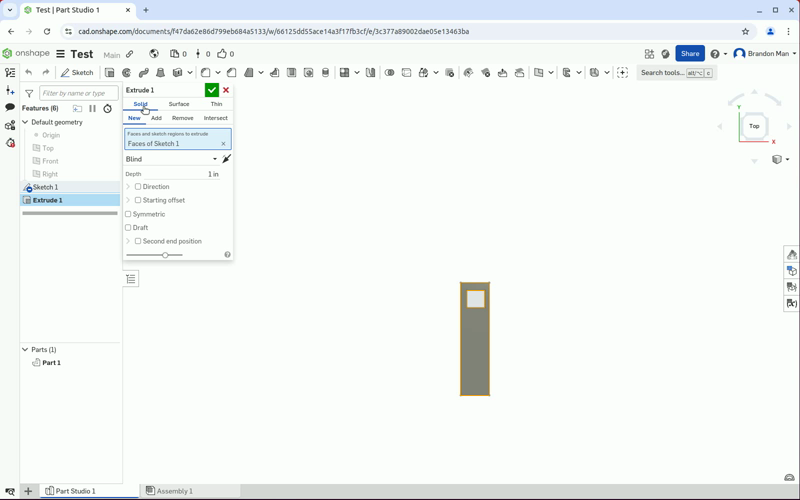
click(143, 106)
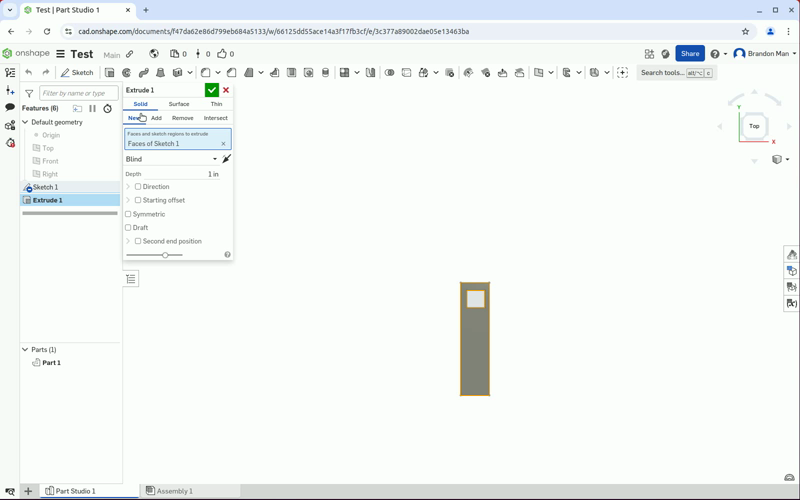
mouse_move(137, 120)
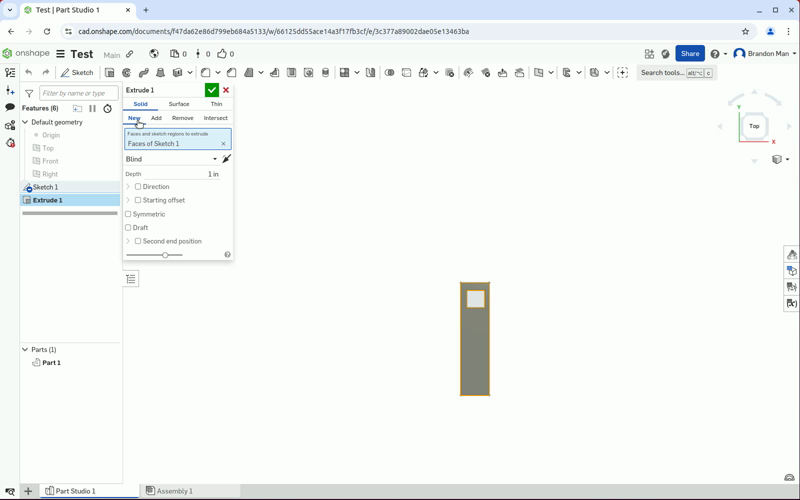
click(137, 120)
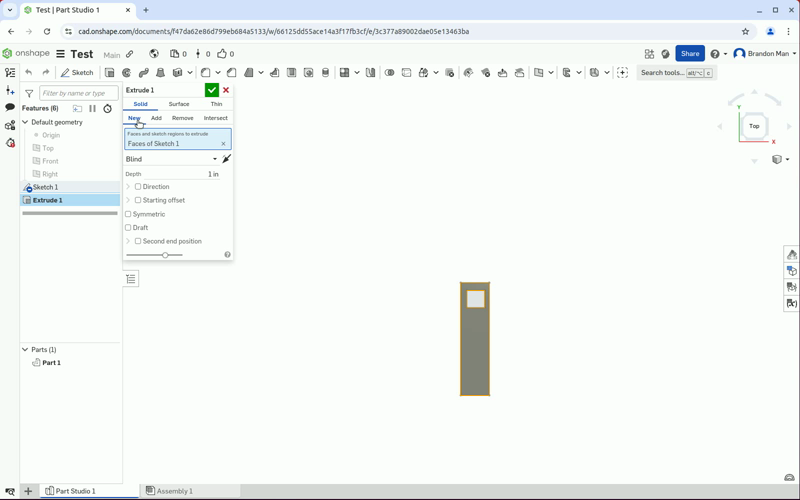
key(tab, 4)
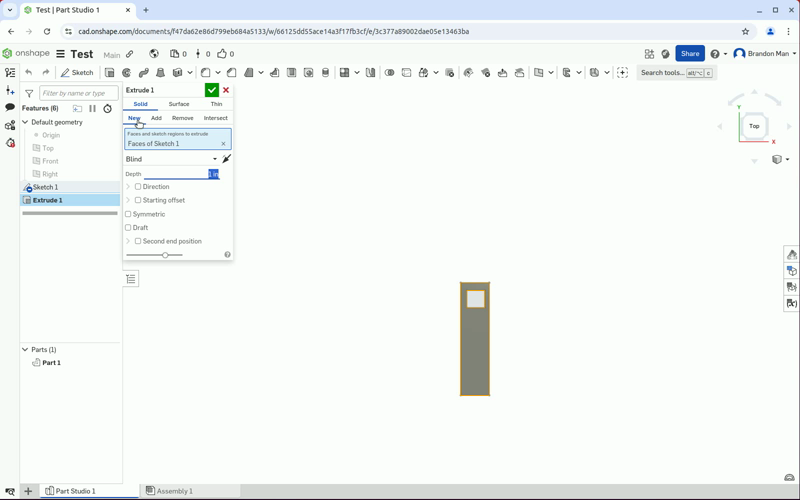
text(-0.722)
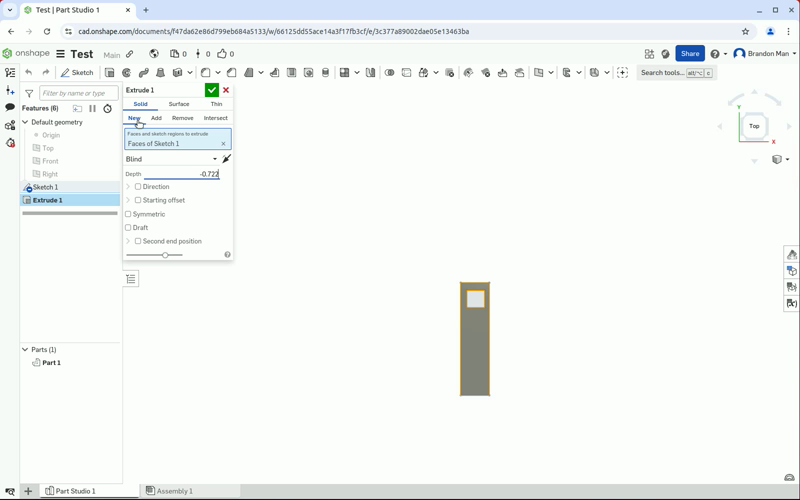
key(enter)
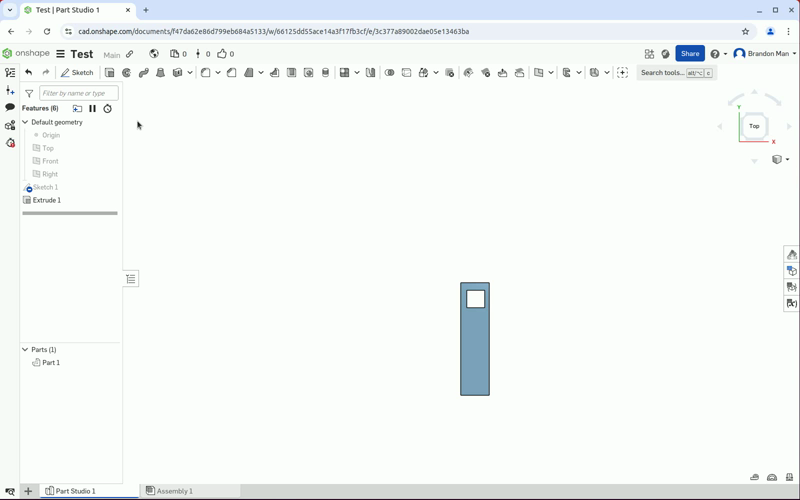
key(shift+h)
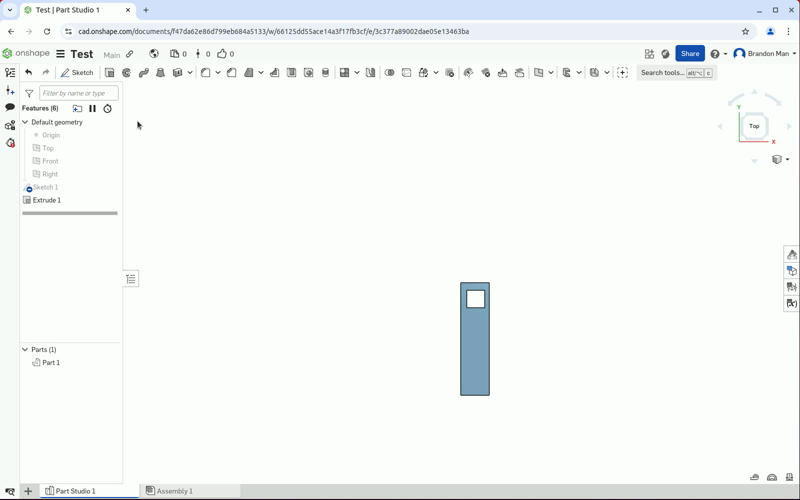
key(shift+h)
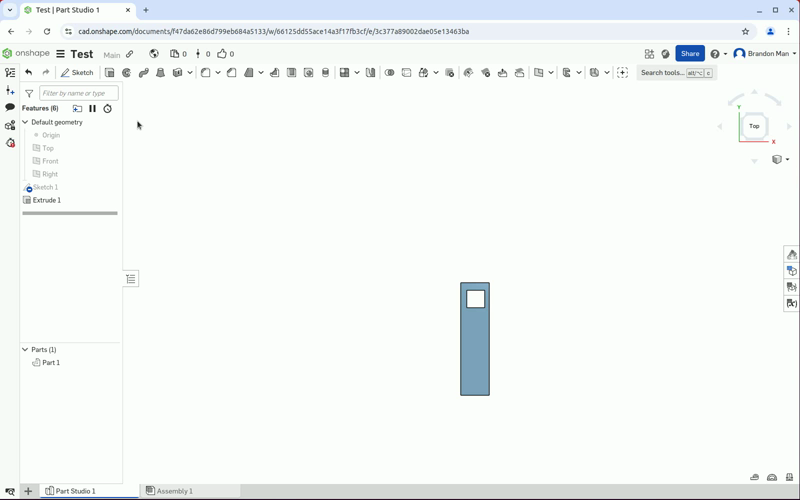
mouse_move(73, 189)
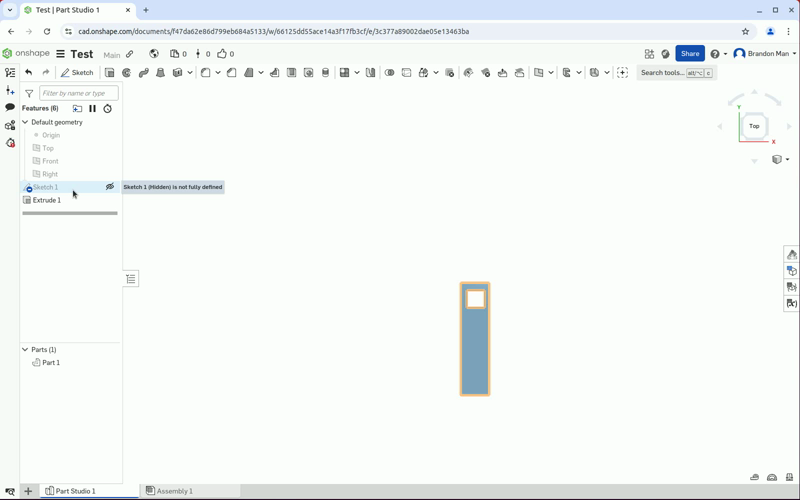
click(73, 189)
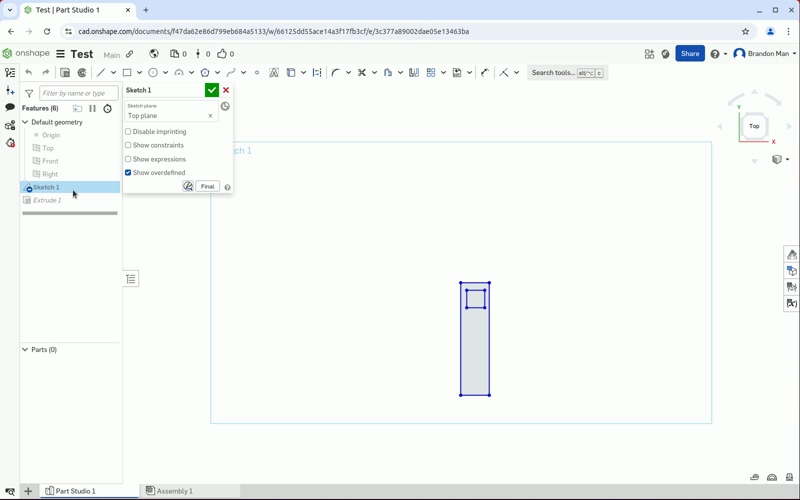
mouse_move(229, 92)
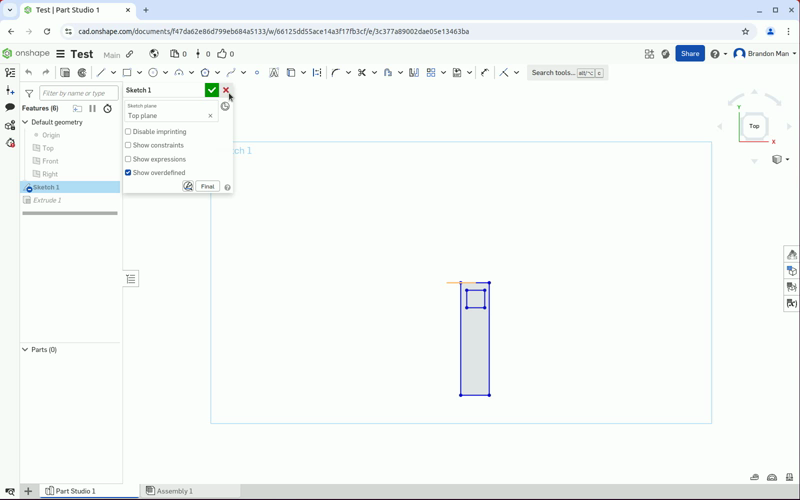
click(229, 92)
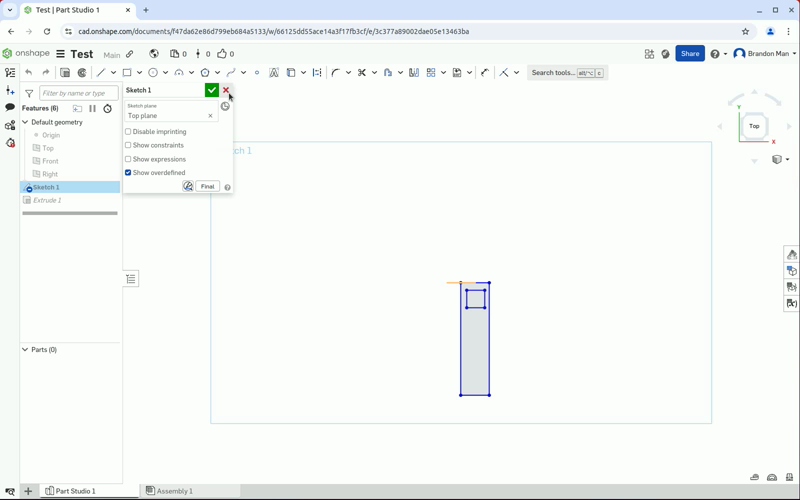
key(shift+s)
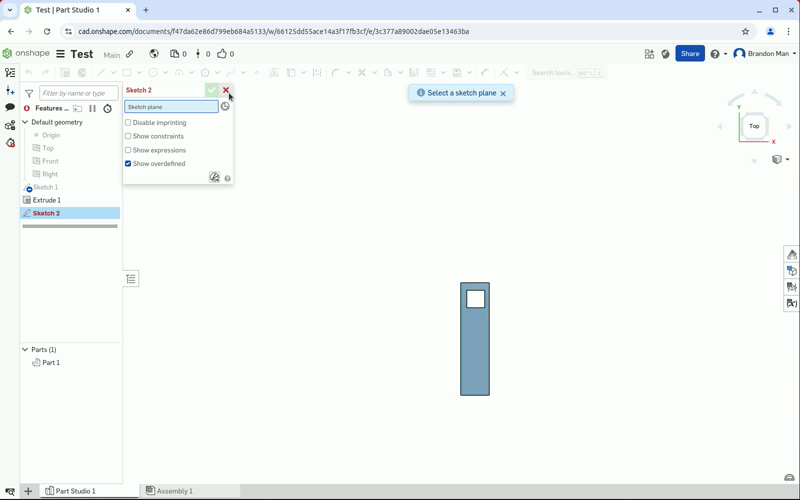
mouse_move(73, 150)
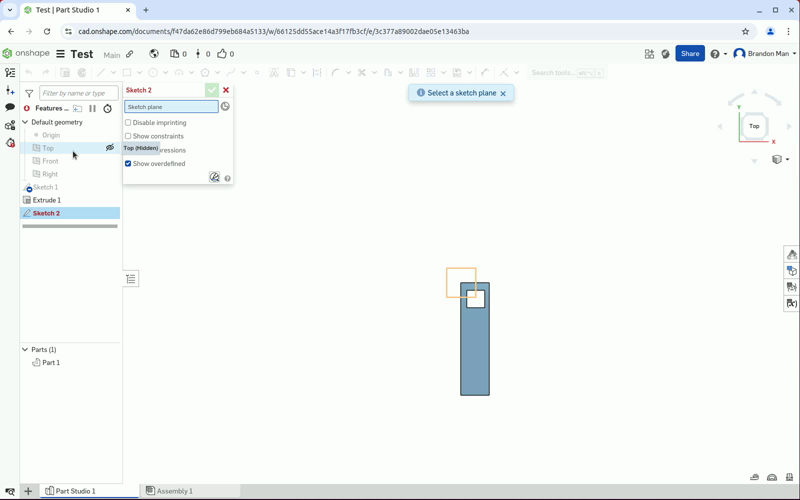
click(73, 150)
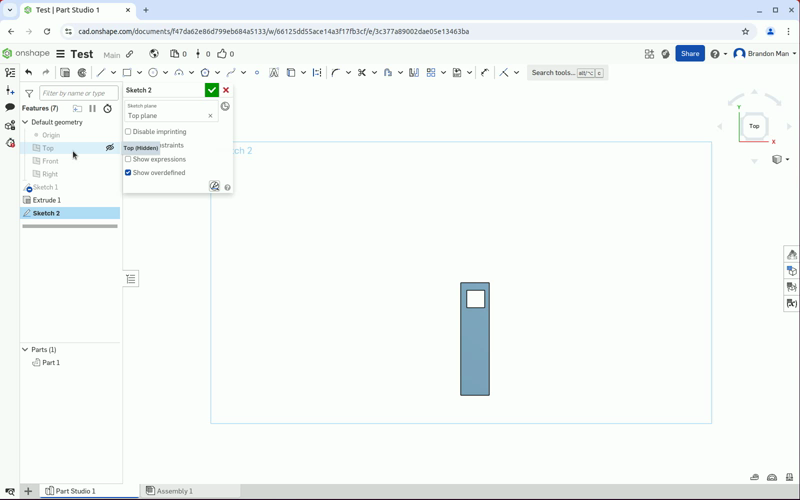
mouse_move(73, 352)
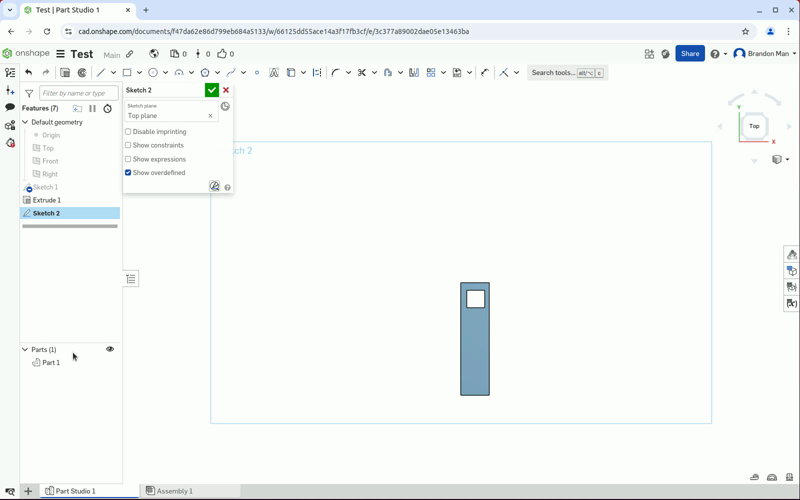
key(y)
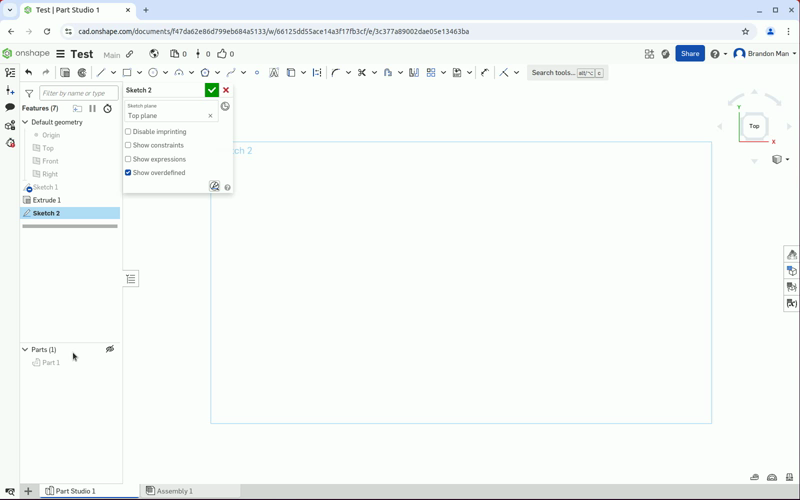
key(l)
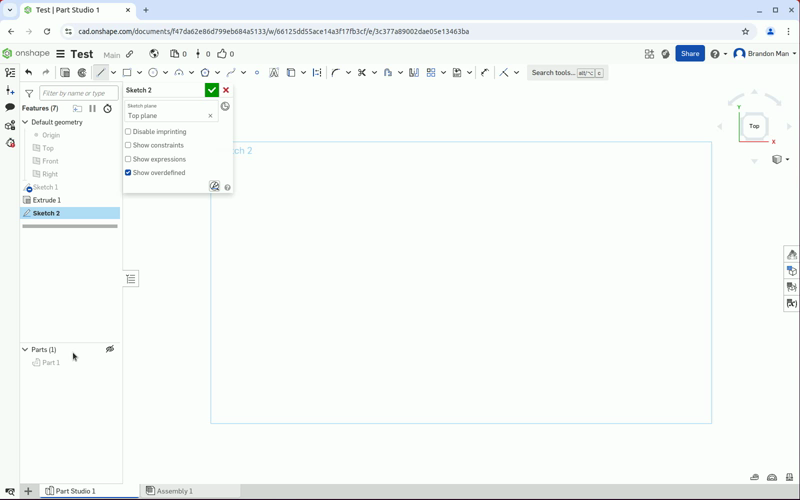
key_down(shift)
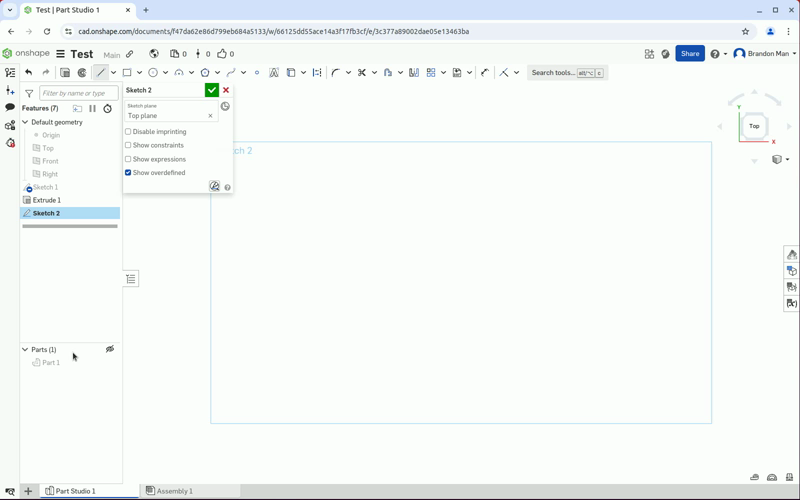
mouse_move(466, 308)
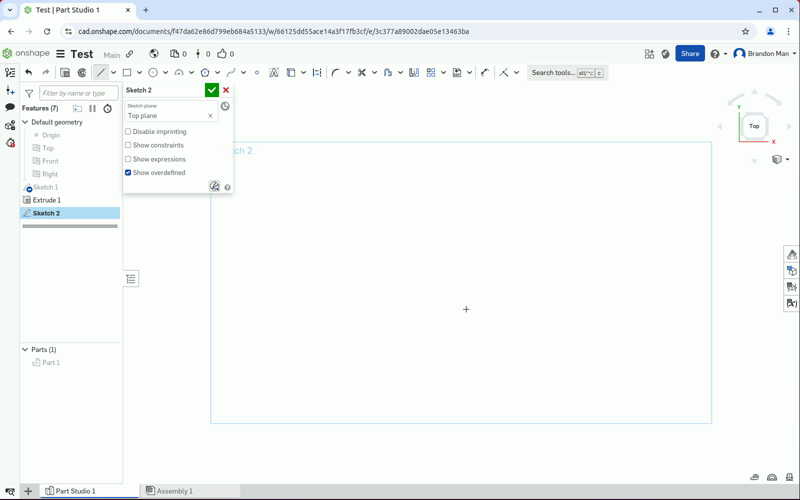
click(466, 308)
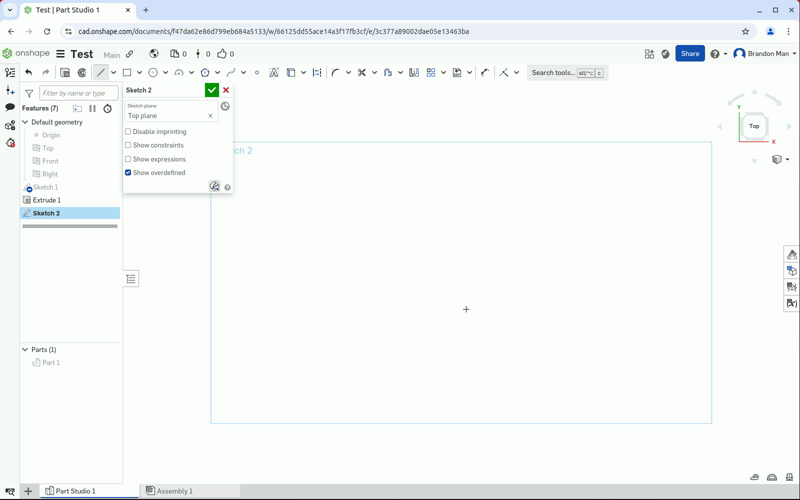
key_up(shift)
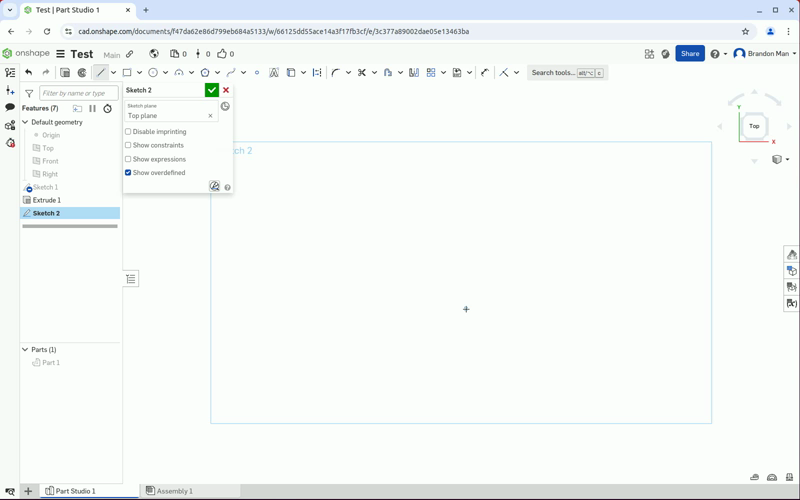
key_down(shift)
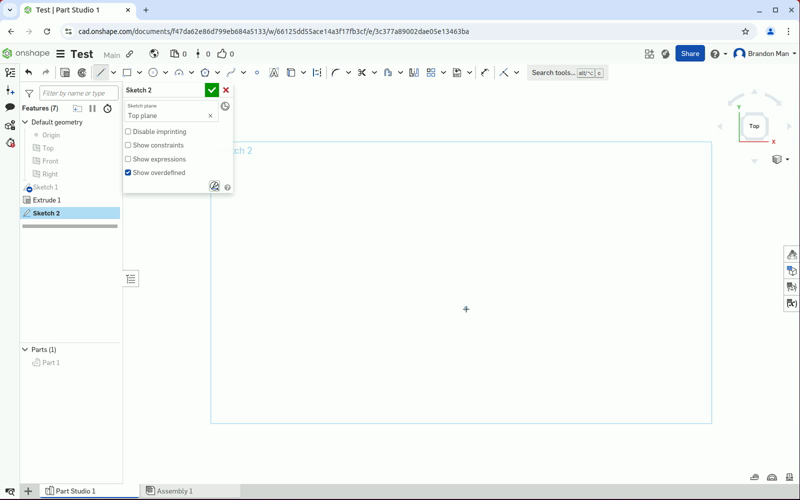
mouse_move(496, 308)
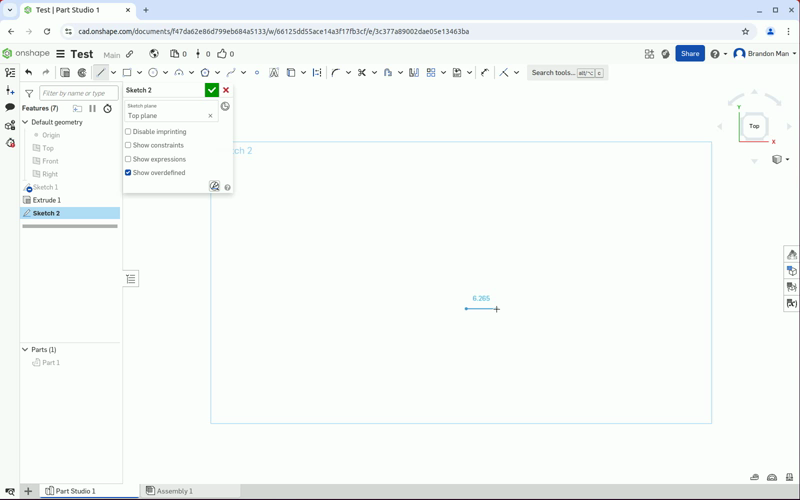
mouse_move(486, 308)
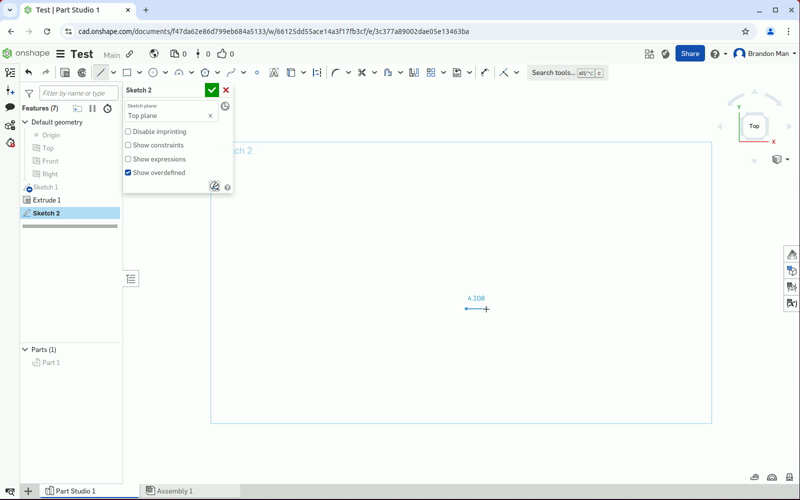
click(486, 308)
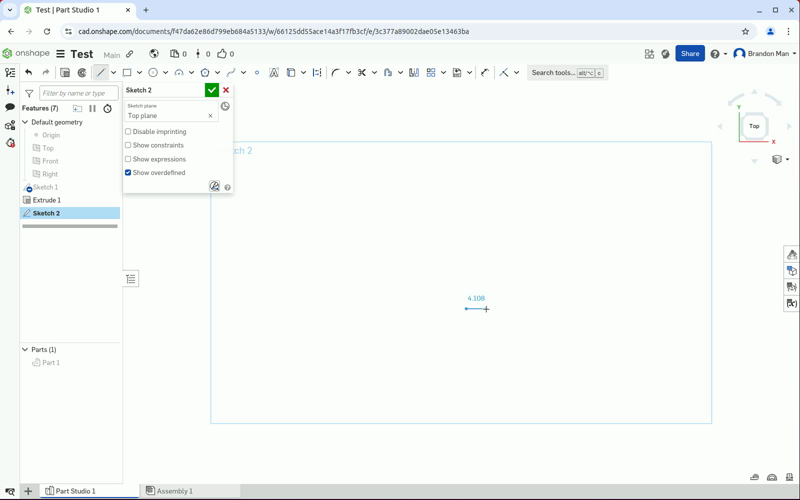
key_up(shift)
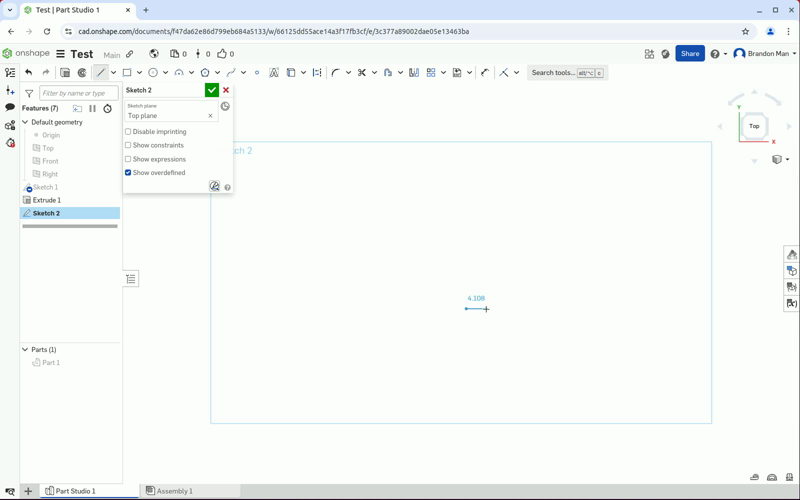
key_down(shift)
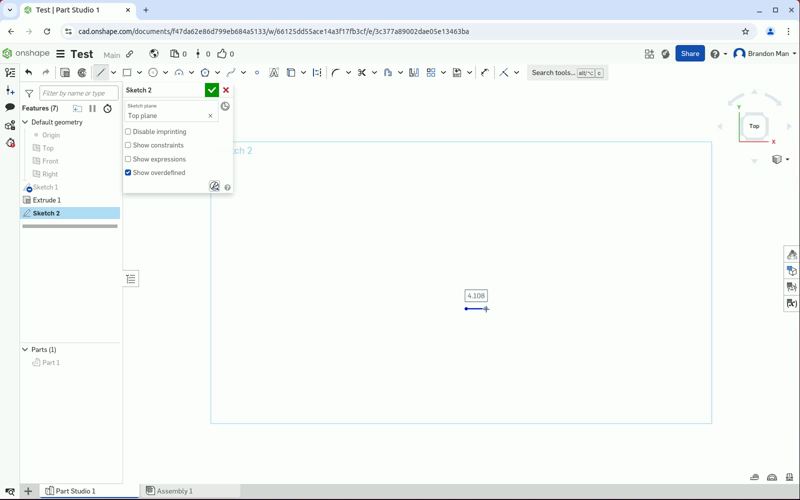
mouse_move(516, 308)
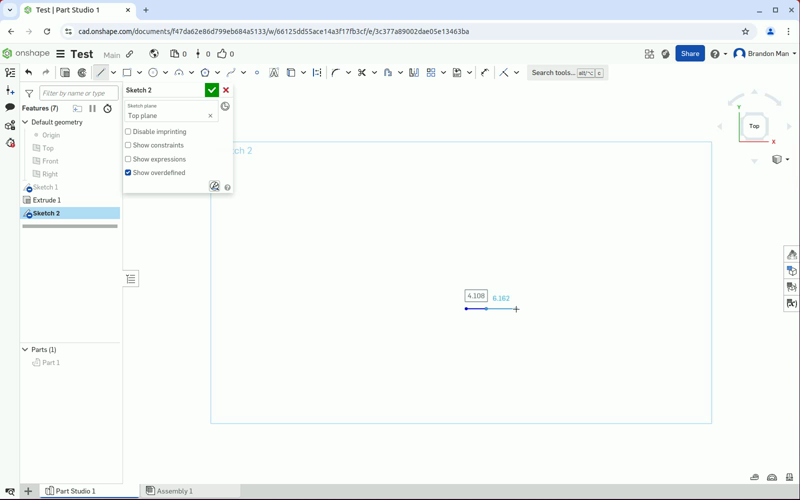
mouse_move(486, 288)
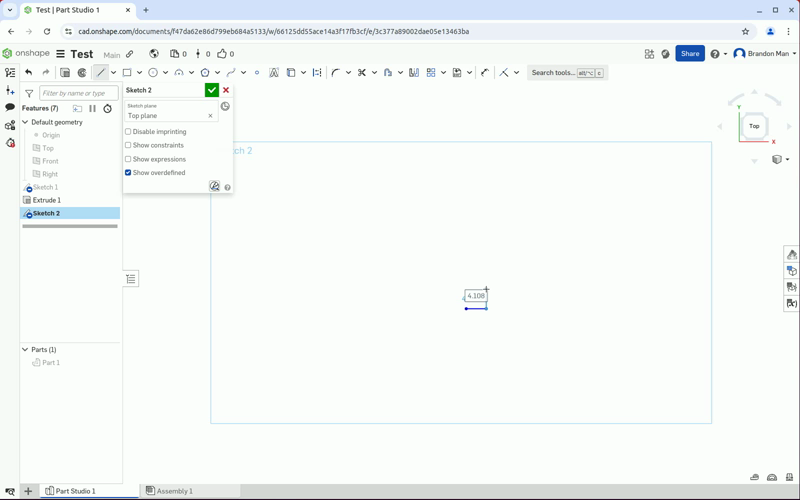
click(486, 288)
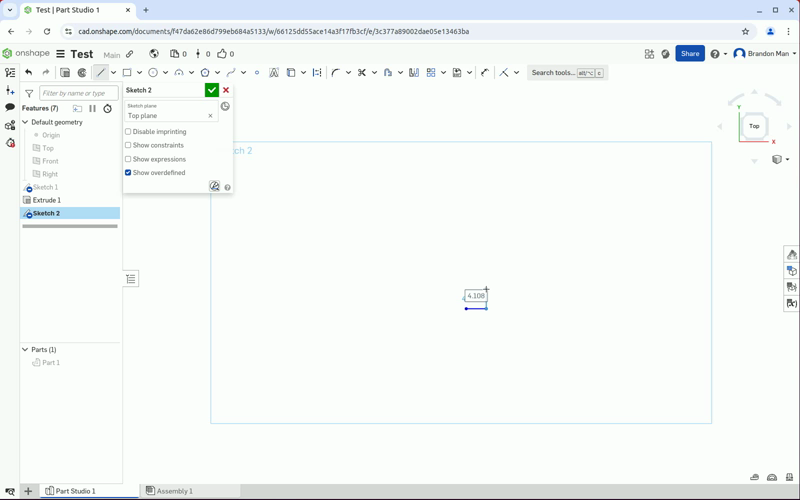
key_up(shift)
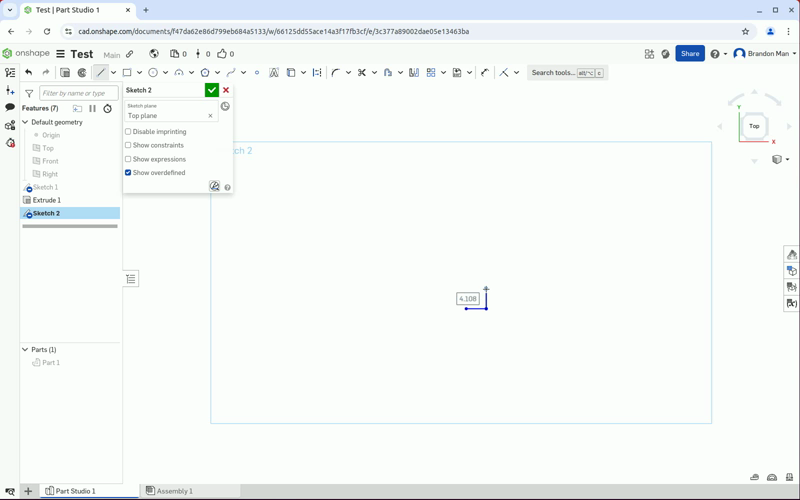
key_down(shift)
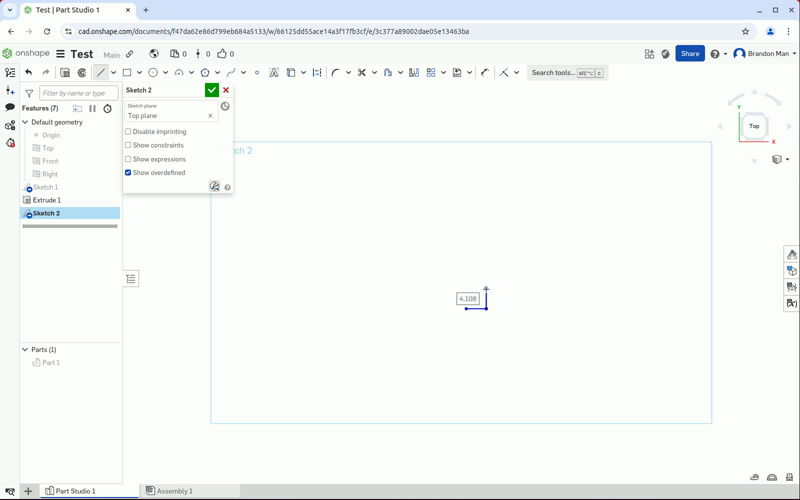
mouse_move(516, 288)
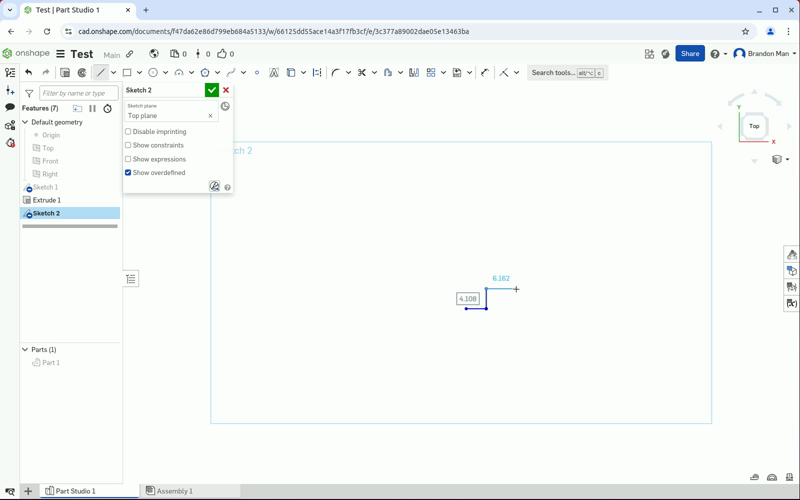
mouse_move(466, 288)
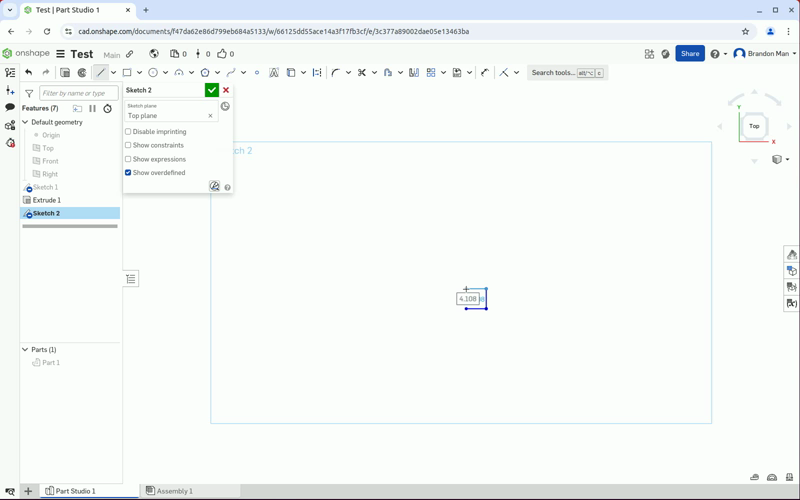
click(466, 288)
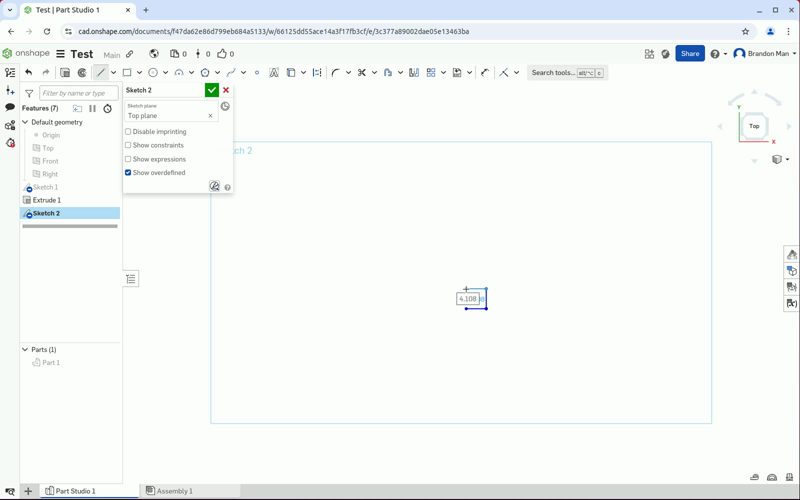
key_up(shift)
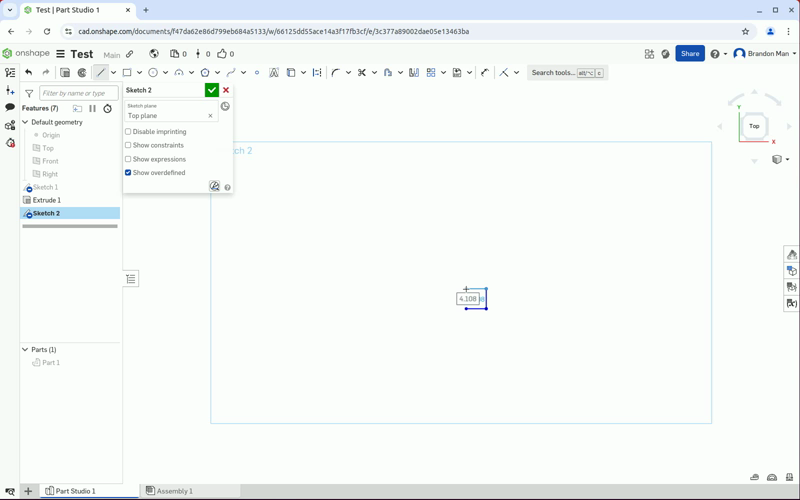
mouse_move(496, 288)
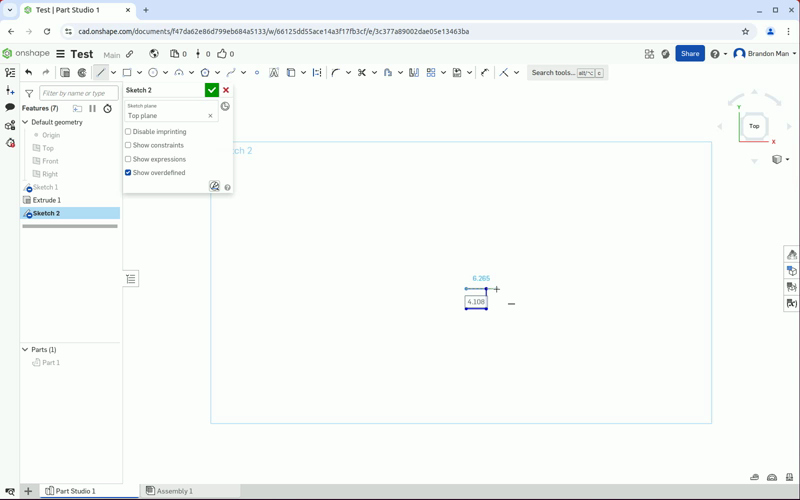
key_down(shift)
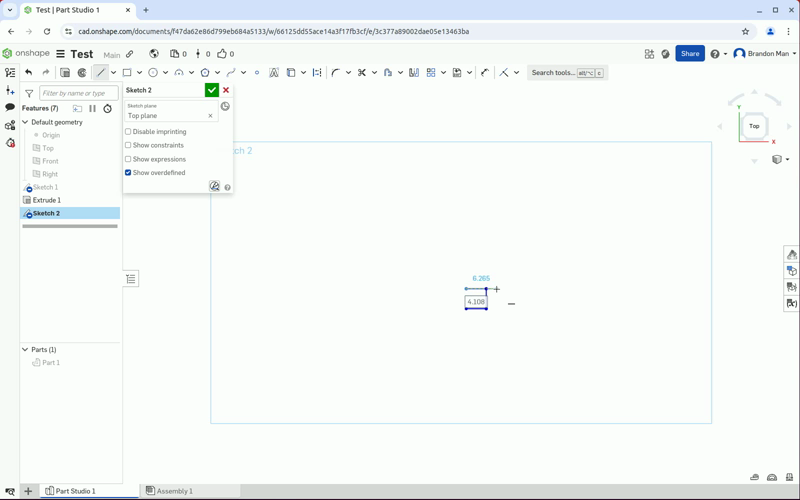
mouse_move(466, 308)
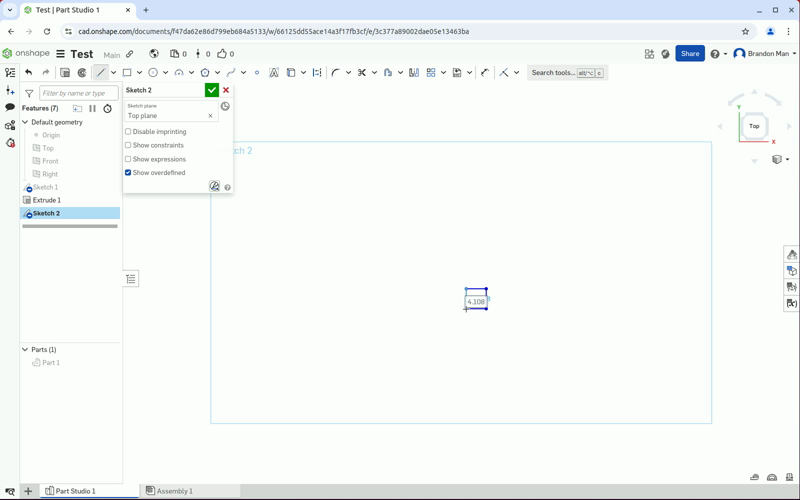
key_up(shift)
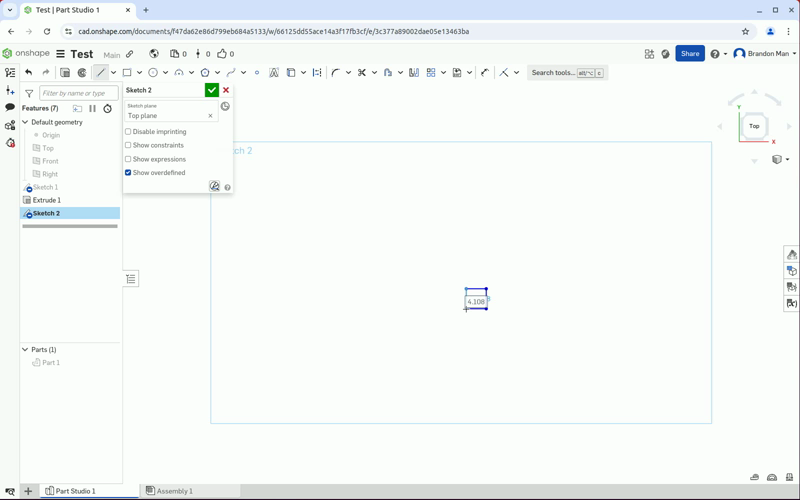
click(466, 308)
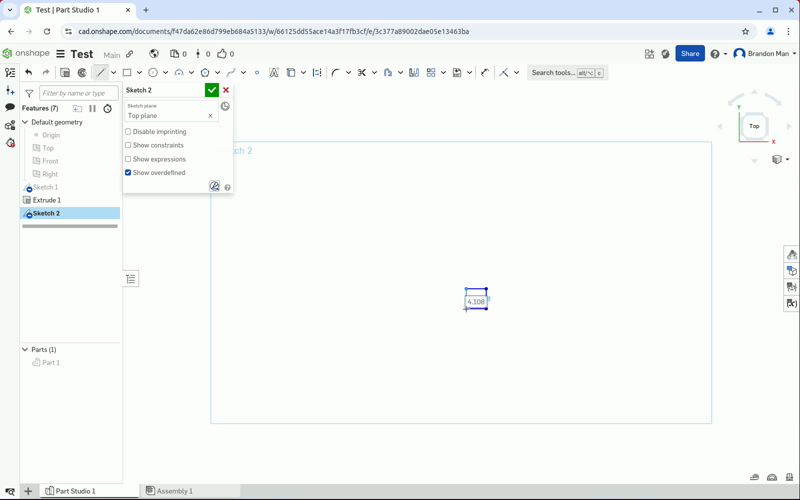
key(esc)
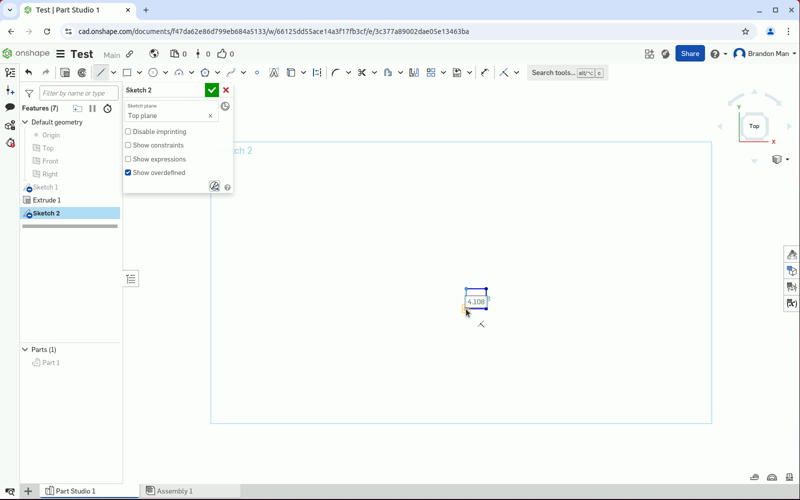
key(c)
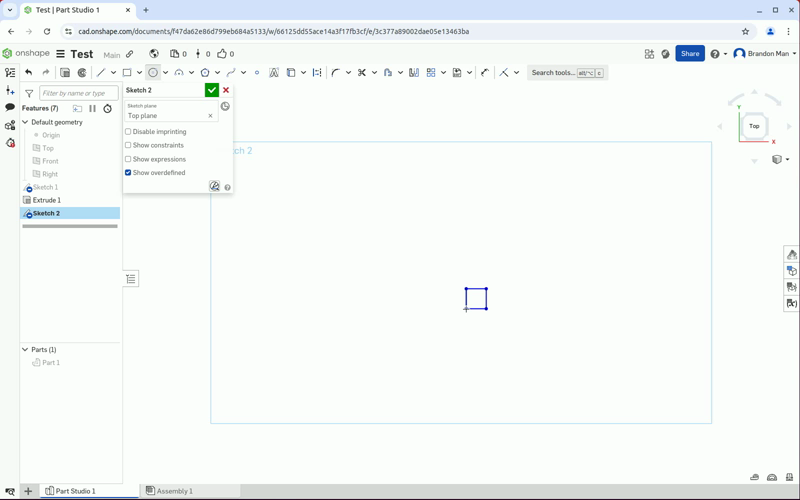
key_down(shift)
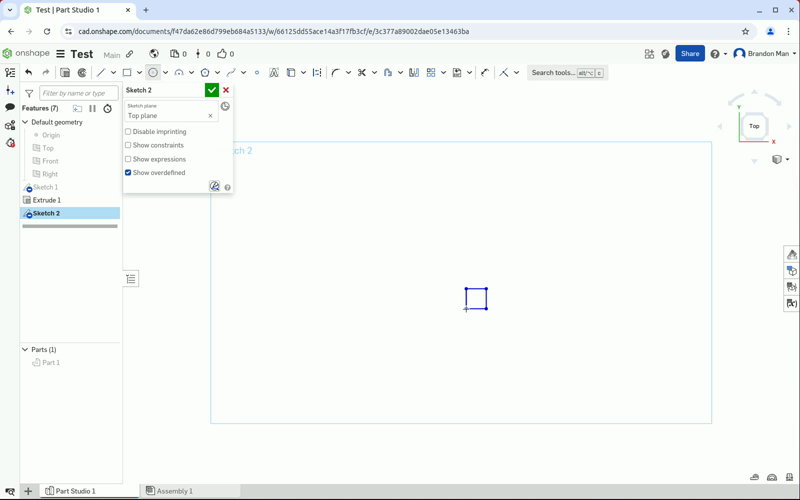
mouse_move(476, 298)
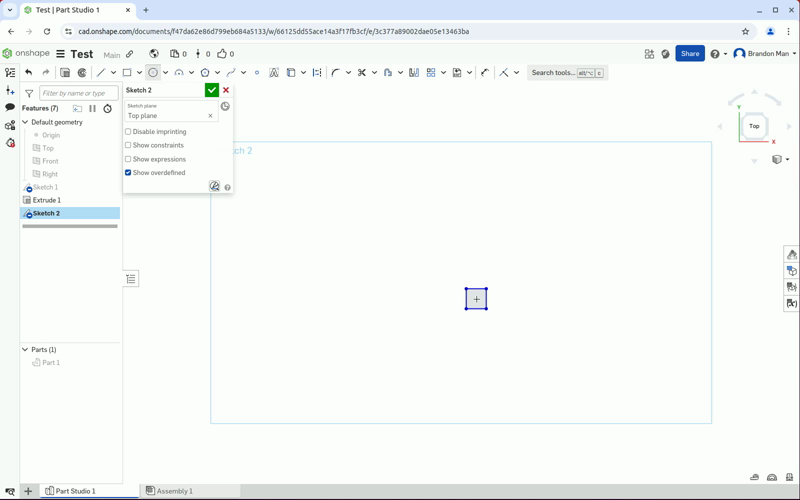
click(476, 298)
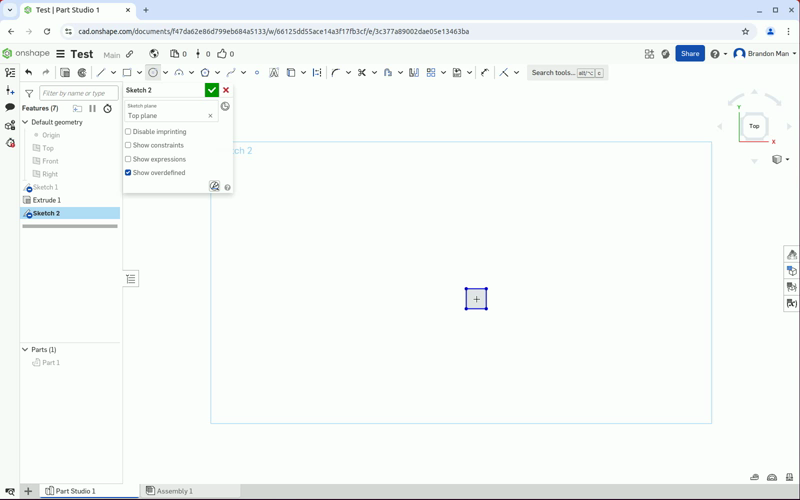
key_up(shift)
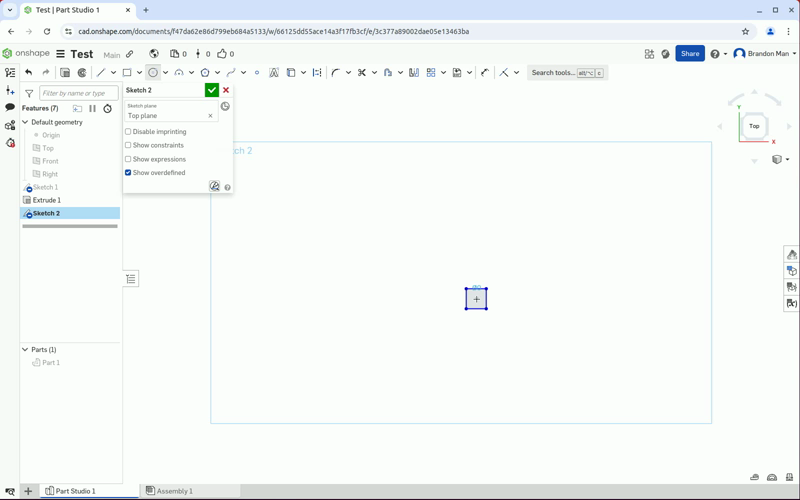
mouse_move(483, 298)
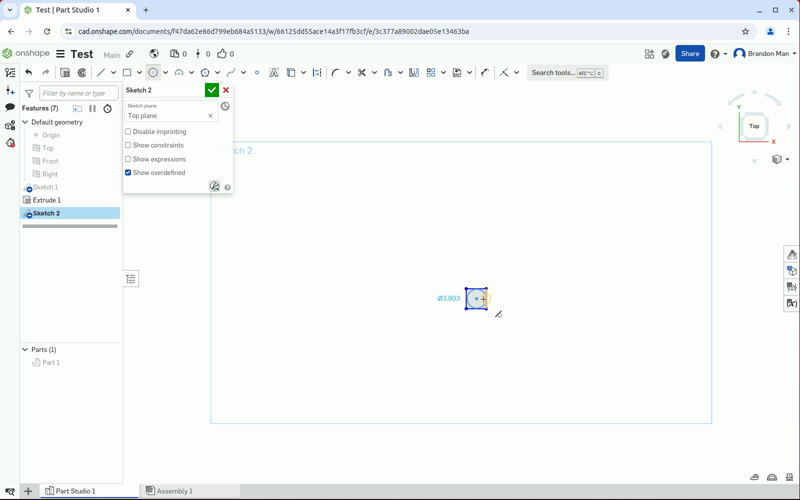
click(483, 298)
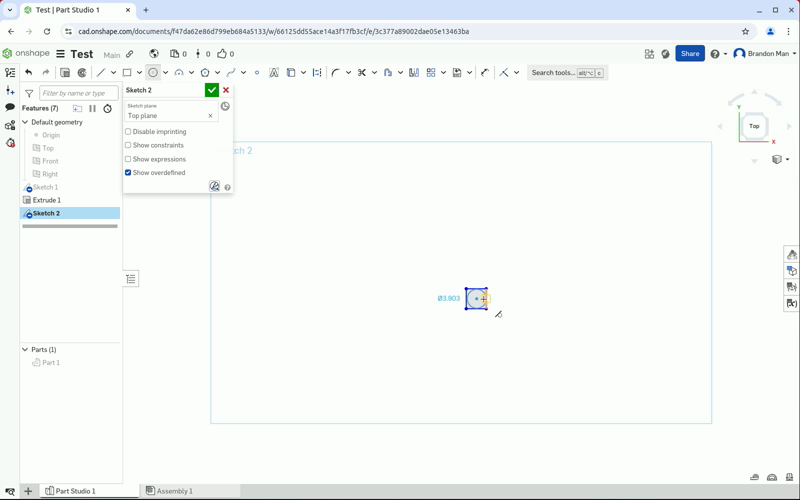
key(esc)
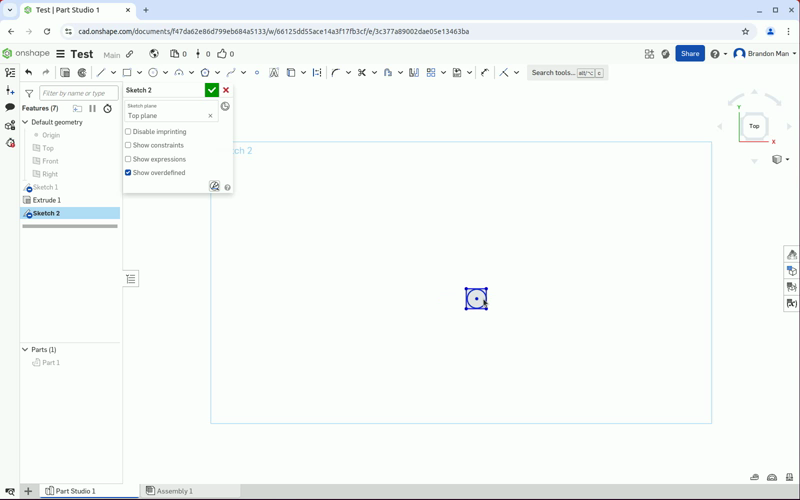
mouse_move(469, 293)
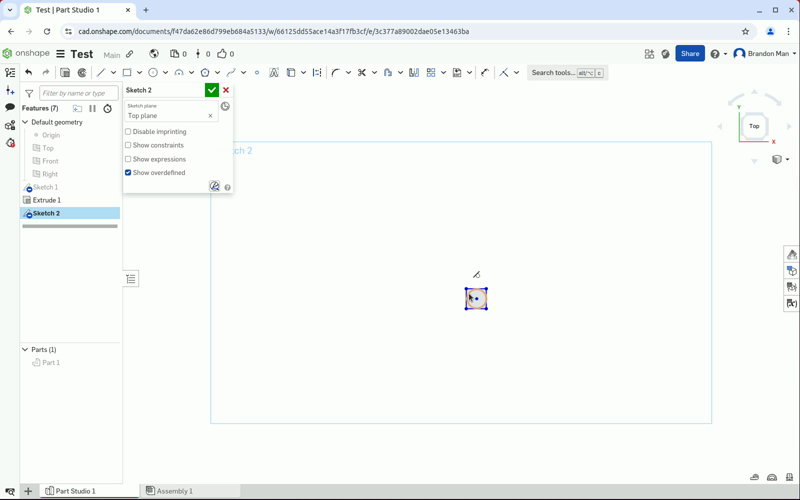
scroll(6)
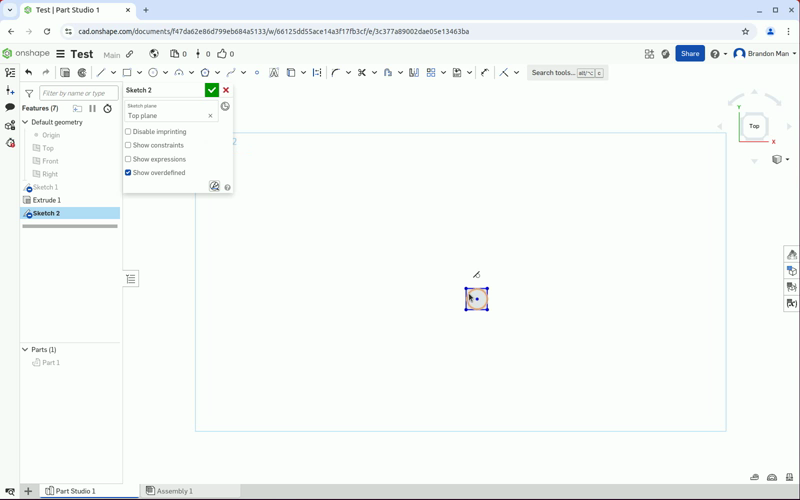
scroll(6)
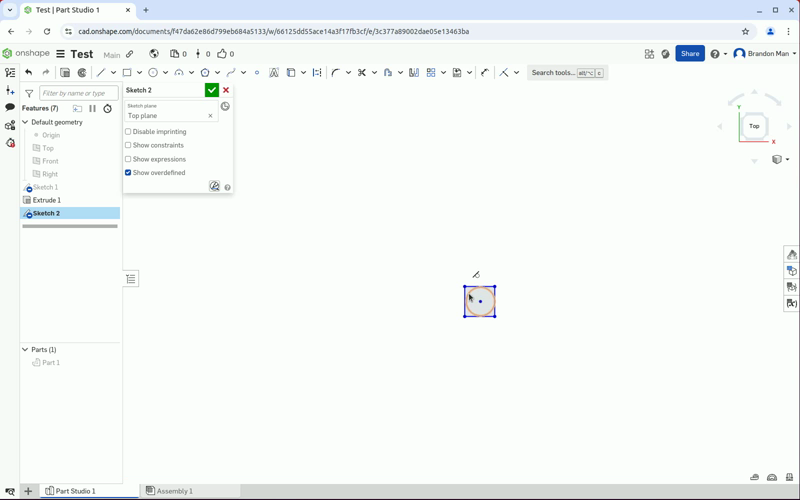
scroll(6)
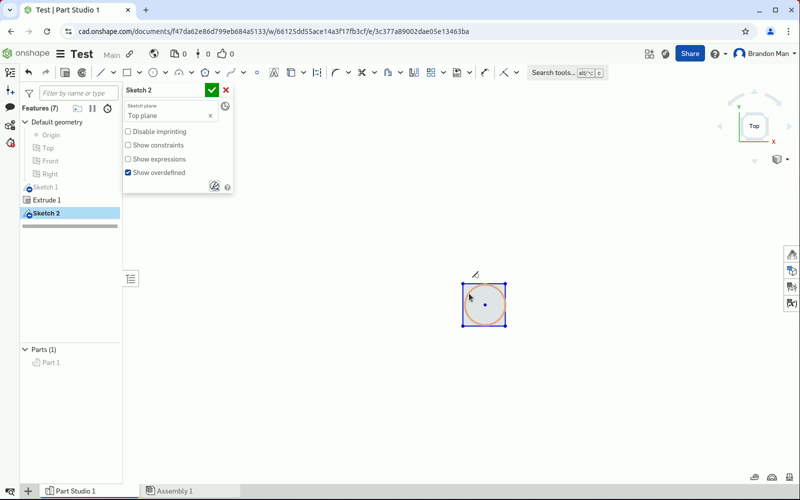
scroll(6)
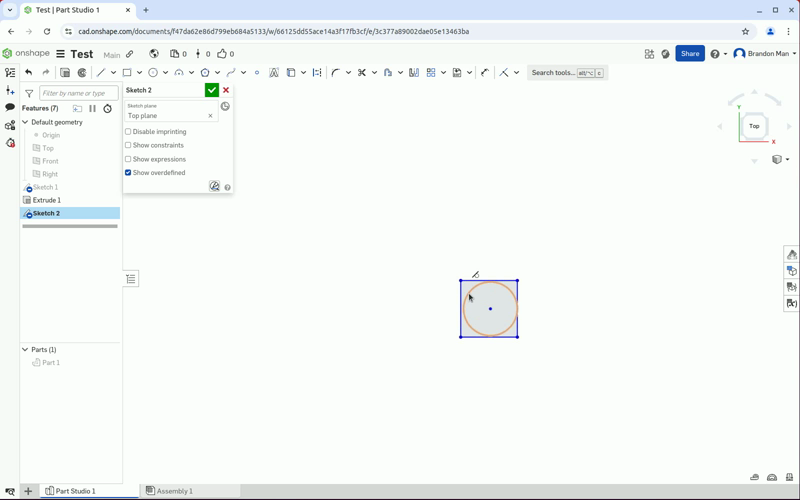
scroll(6)
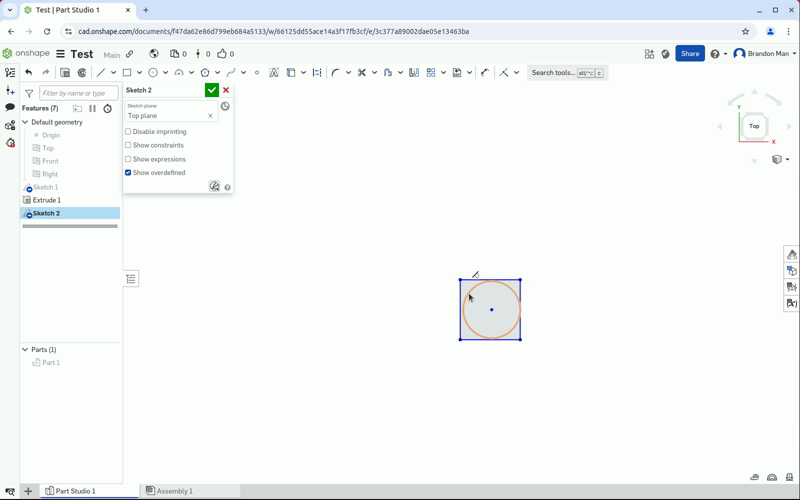
scroll(6)
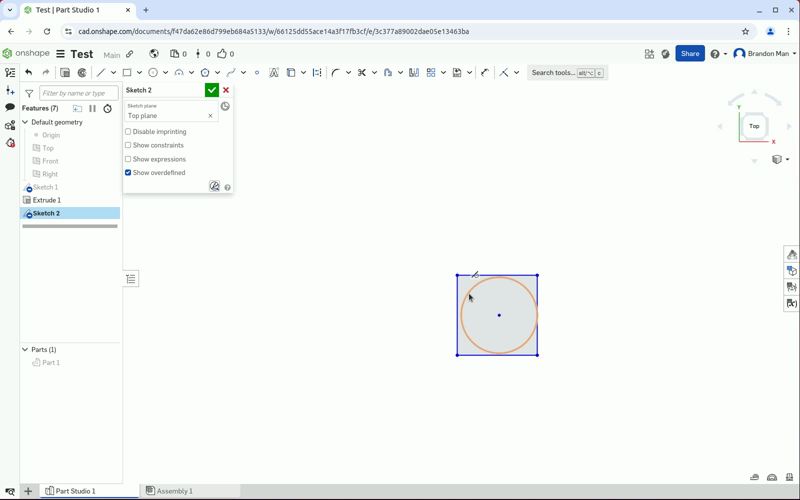
scroll(6)
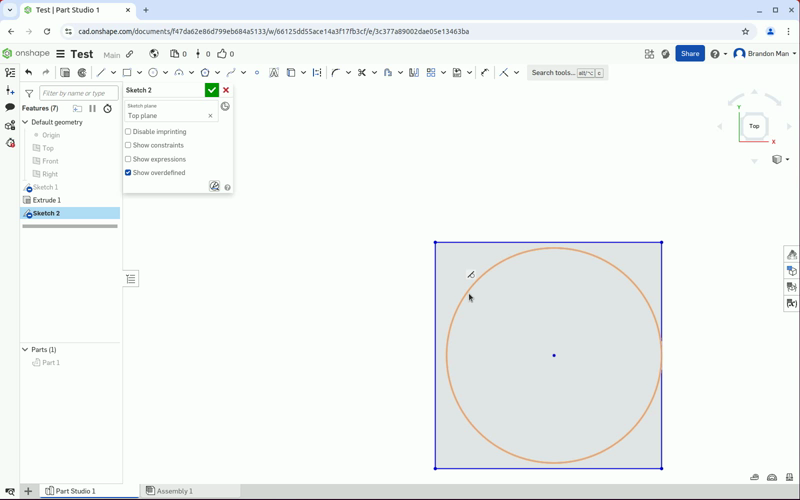
click(469, 293)
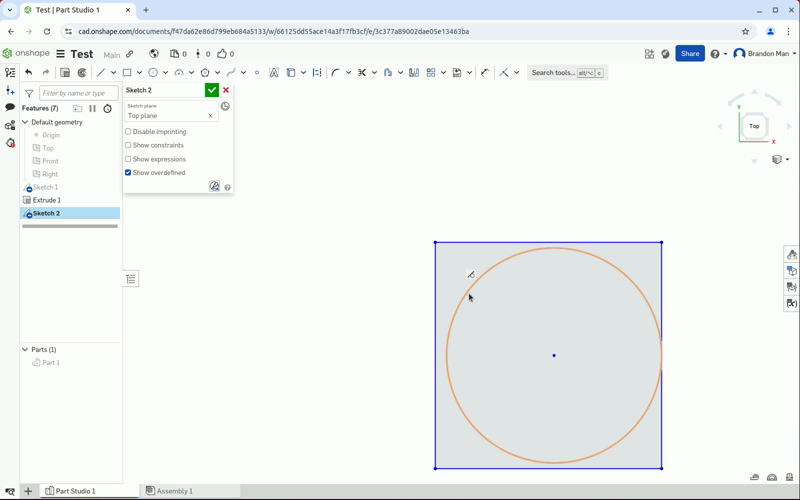
scroll(-6)
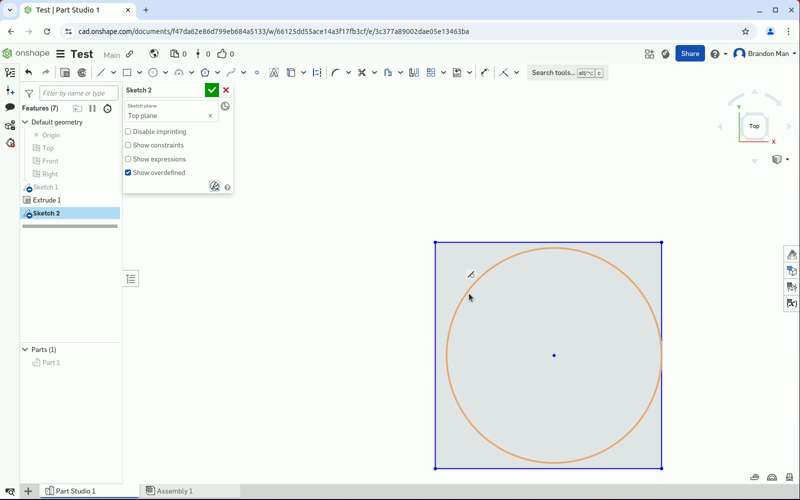
scroll(-6)
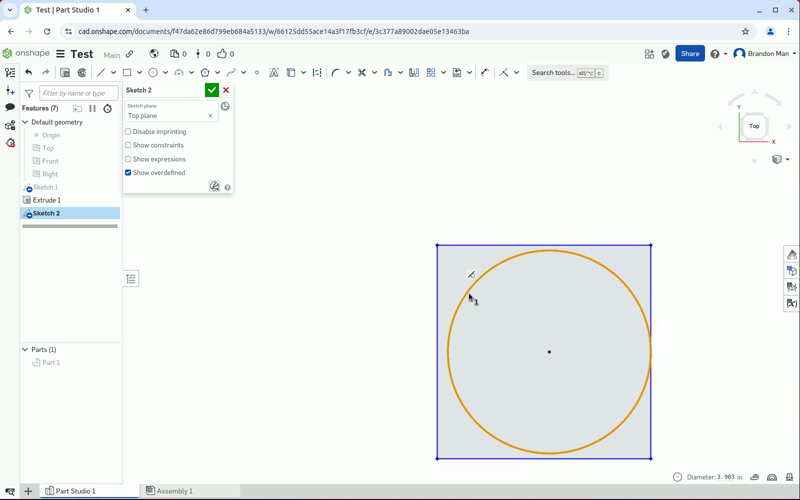
scroll(-6)
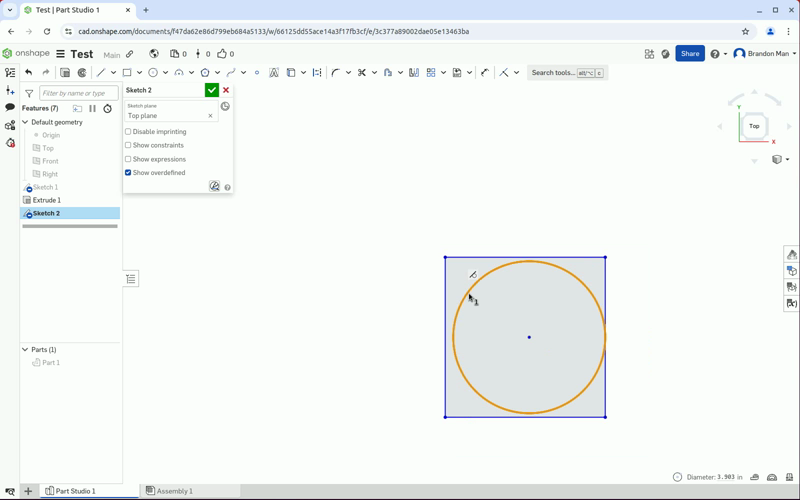
scroll(-6)
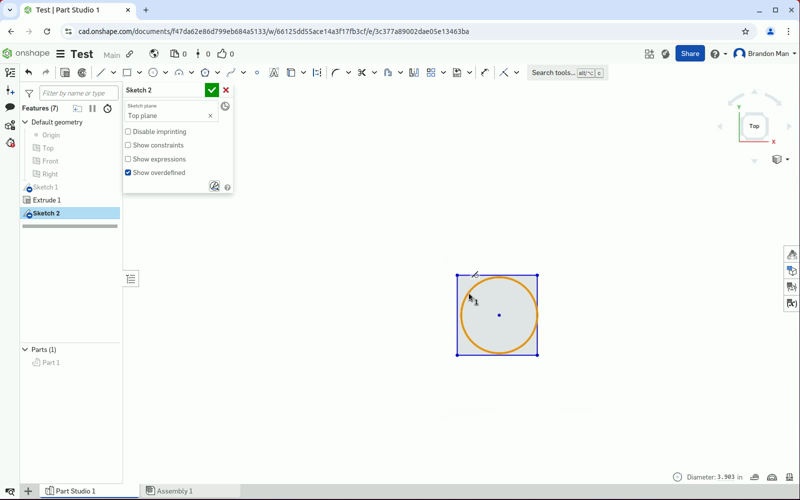
scroll(-6)
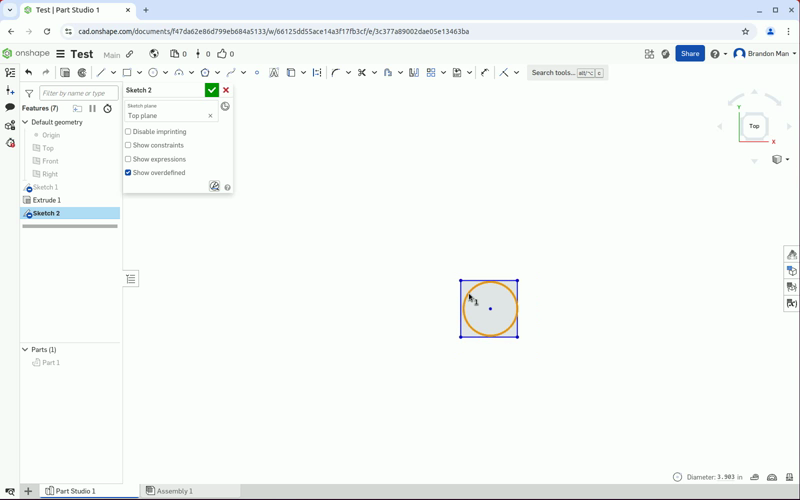
scroll(-6)
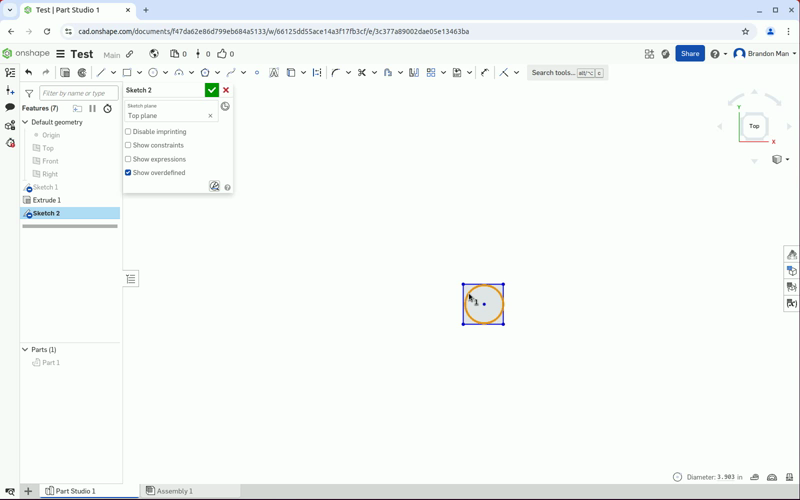
scroll(-6)
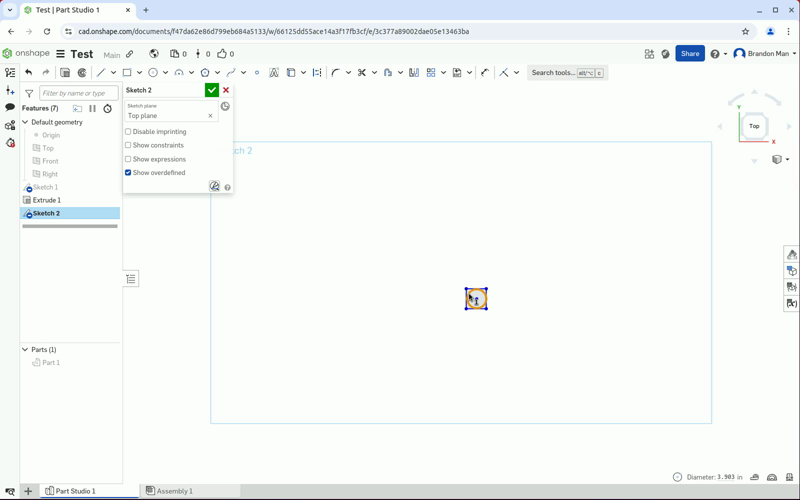
mouse_move(73, 352)
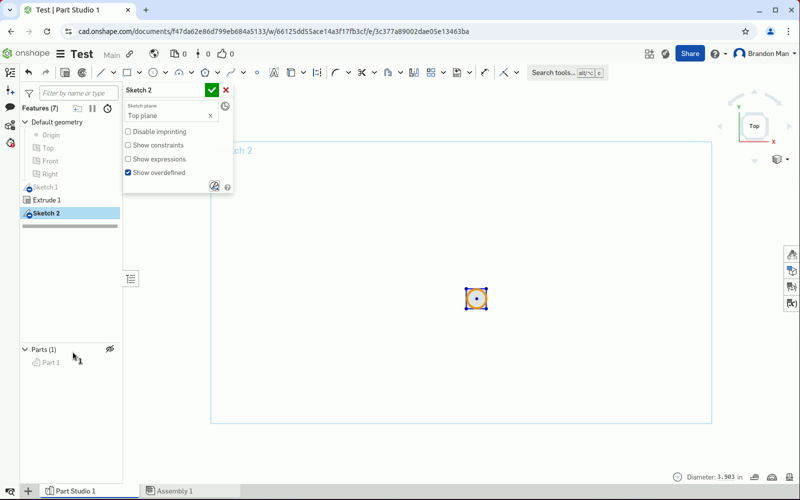
key(shift+y)
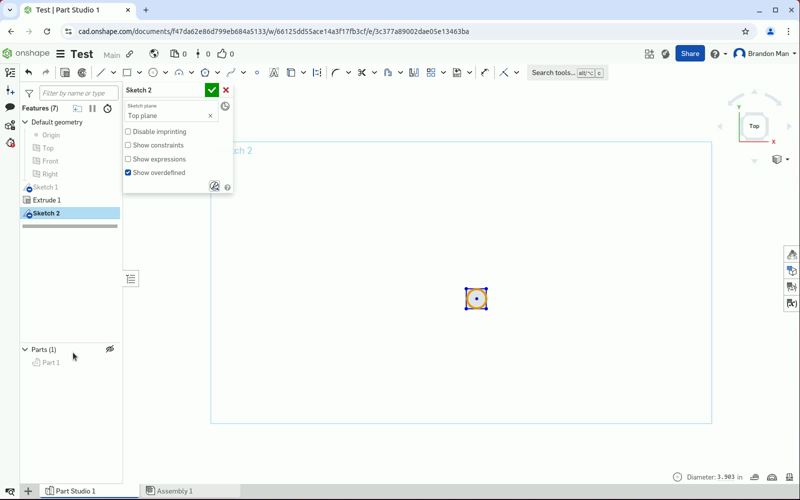
key(shift+e)
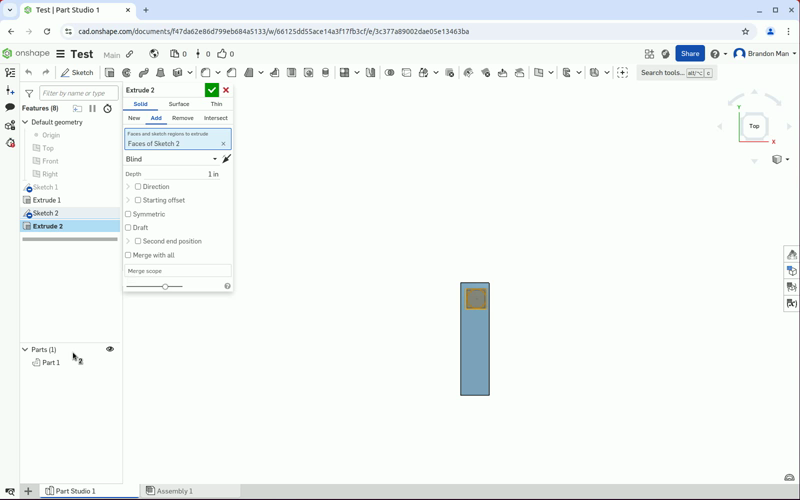
mouse_move(143, 106)
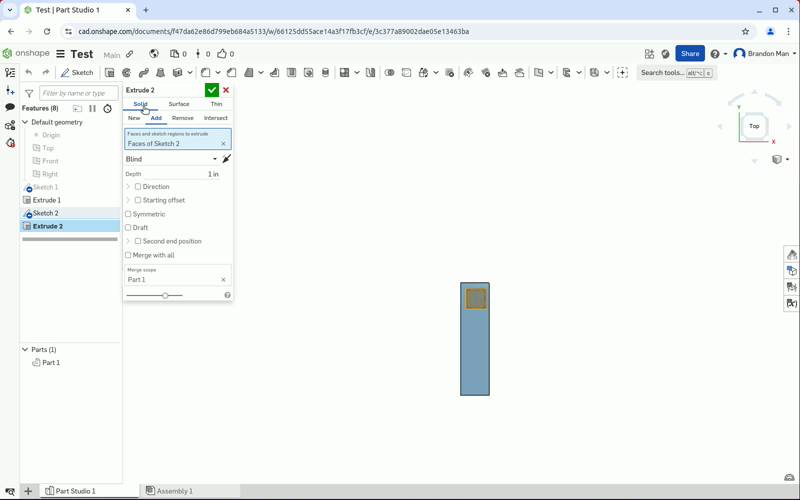
click(143, 106)
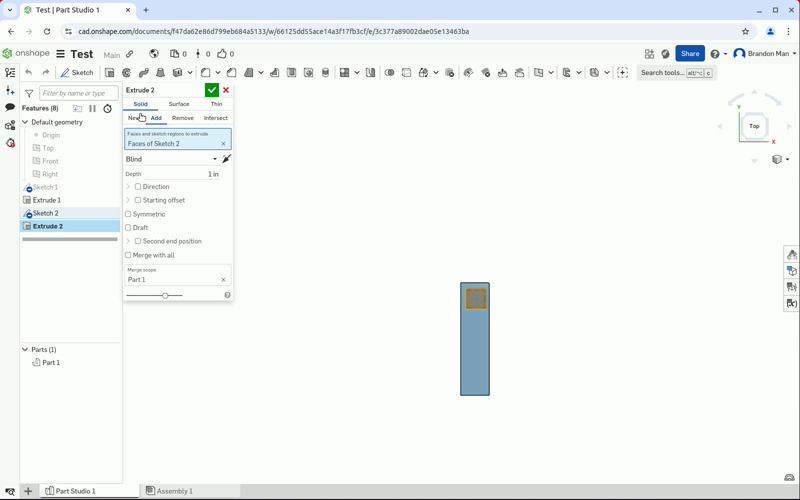
mouse_move(137, 120)
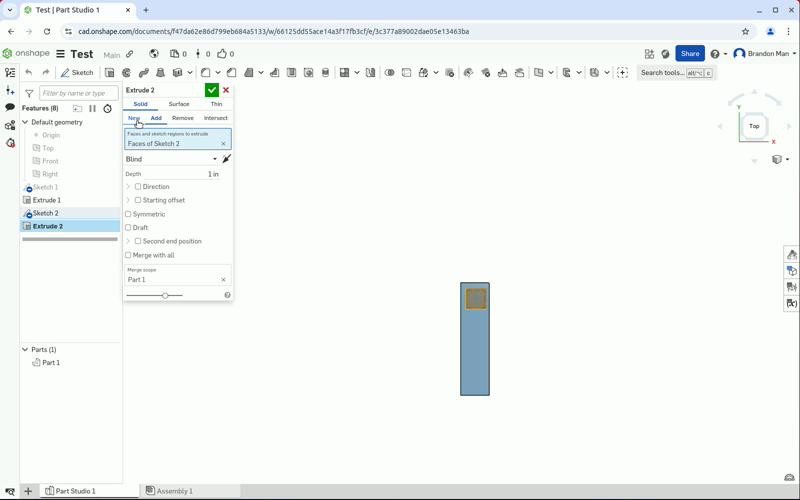
click(137, 120)
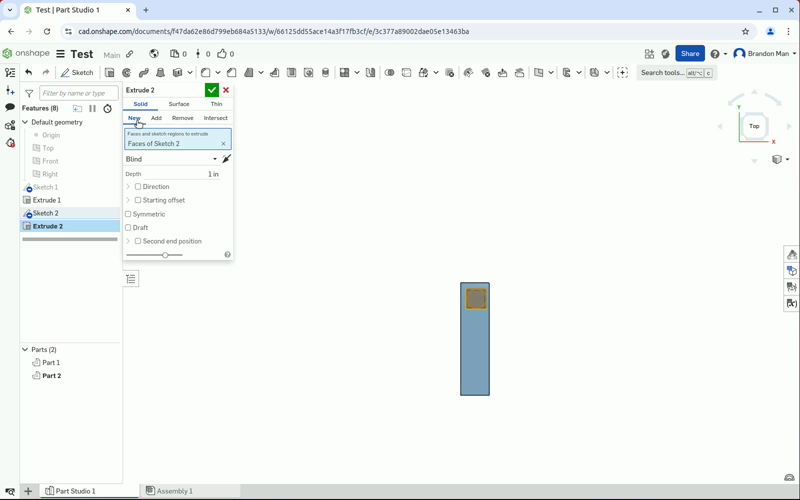
key(tab, 4)
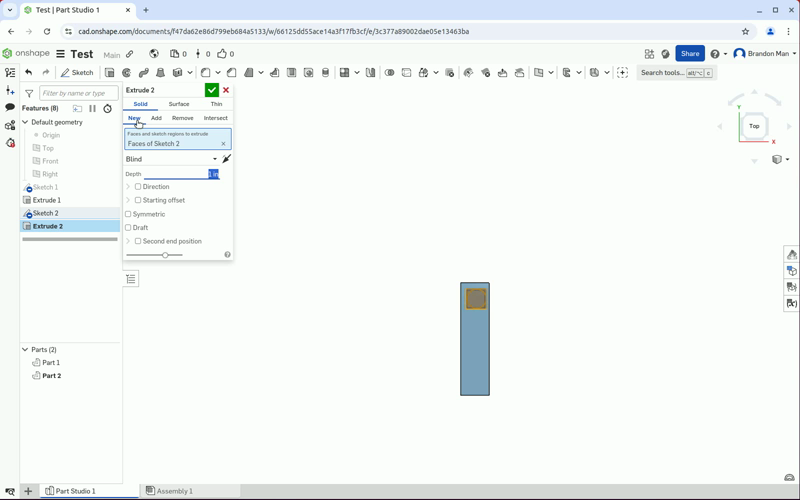
text(-0.722)
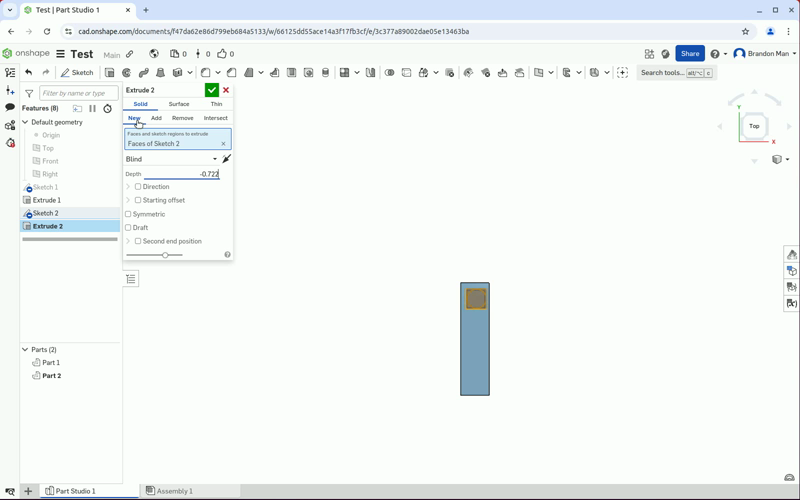
key(enter)
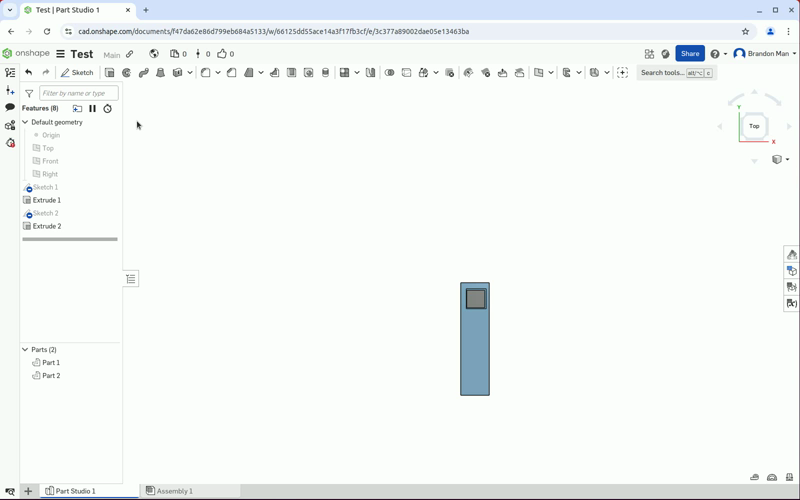
key(shift+h)
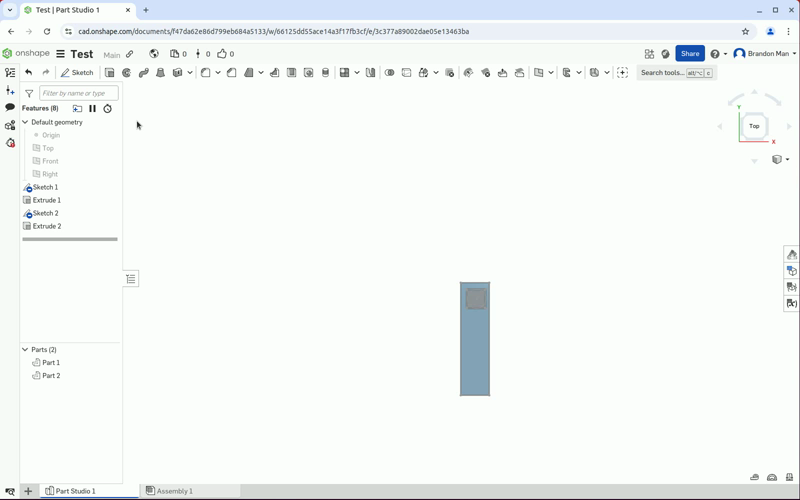
key(shift+h)
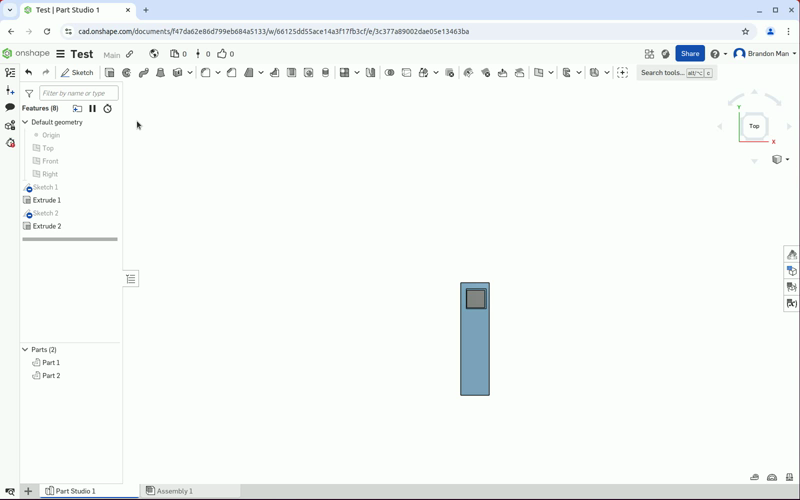
mouse_move(73, 189)
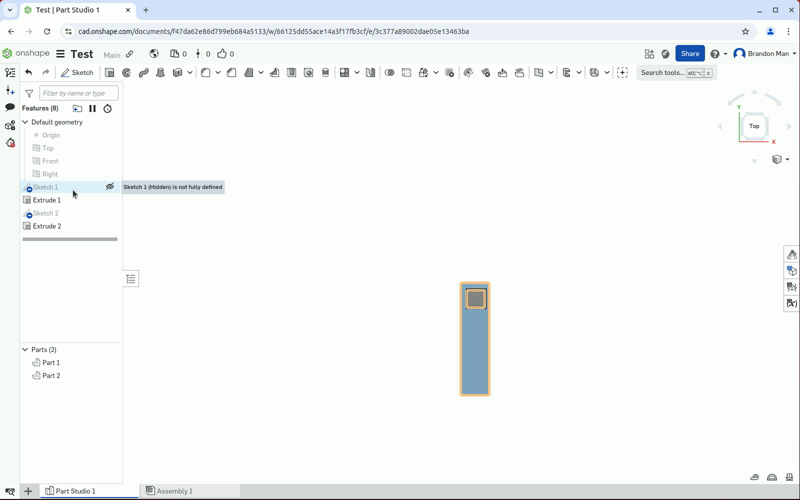
click(73, 189)
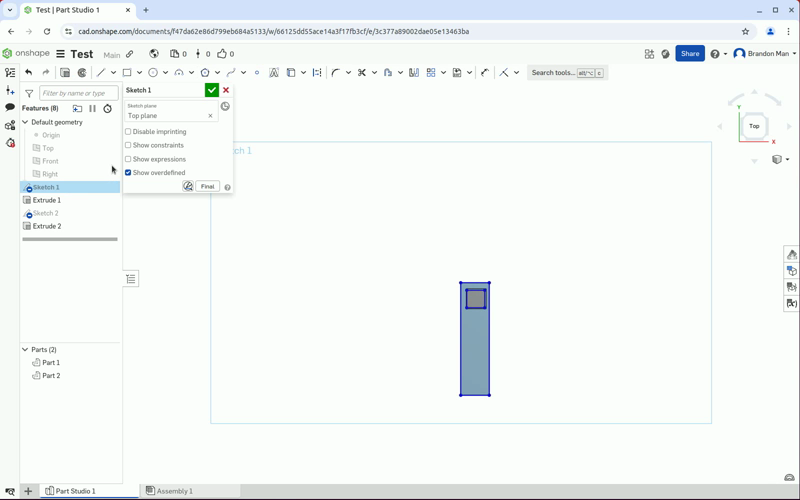
mouse_move(229, 92)
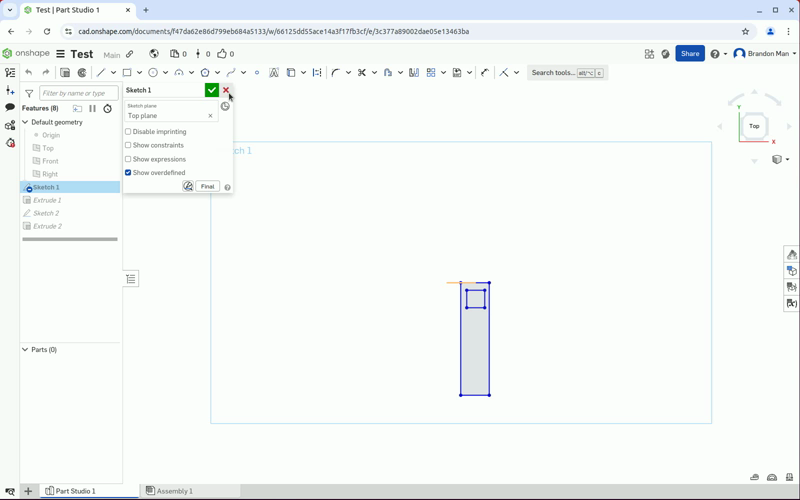
click(229, 92)
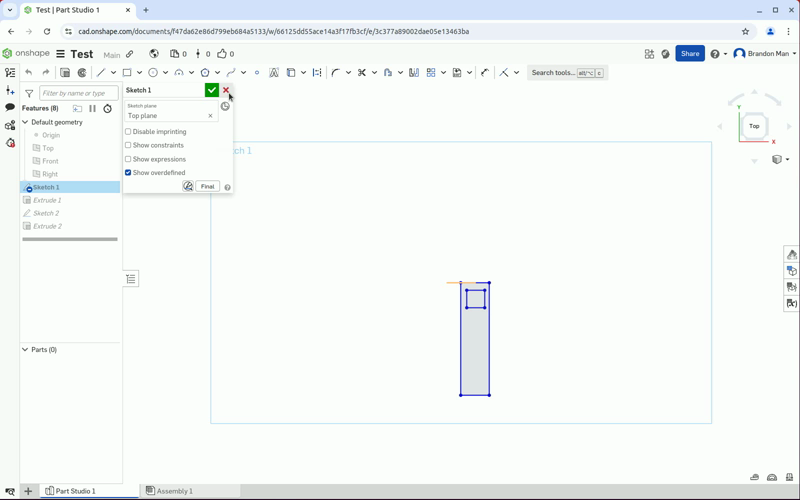
key(shift+s)
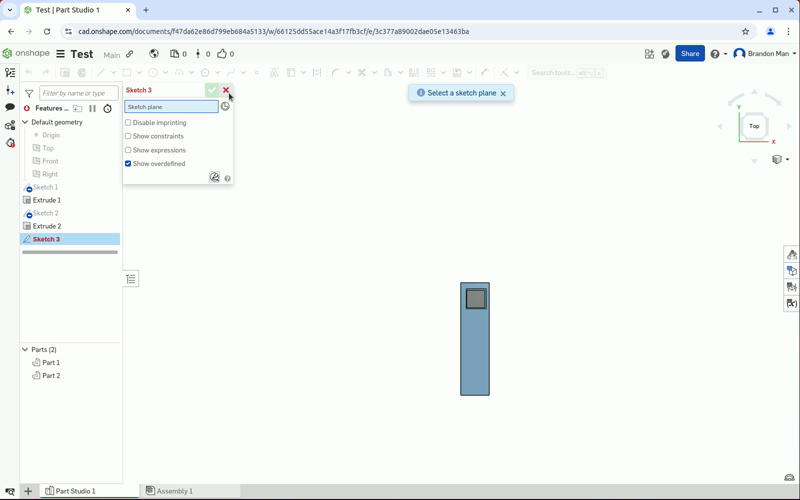
mouse_move(73, 150)
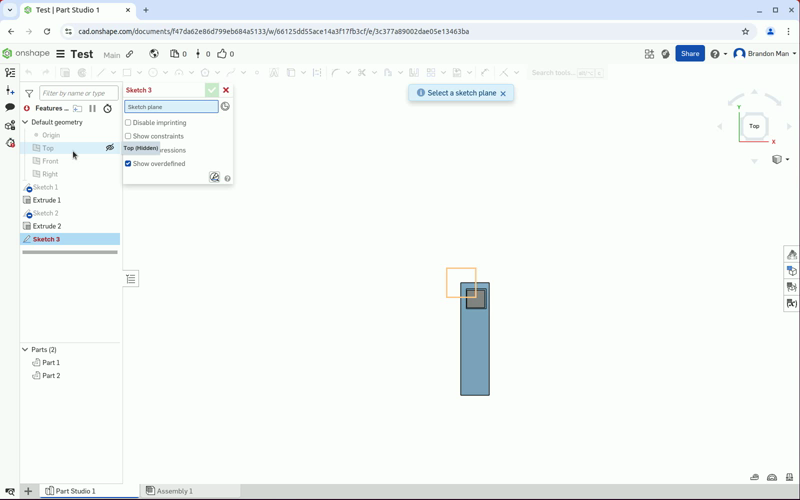
click(73, 150)
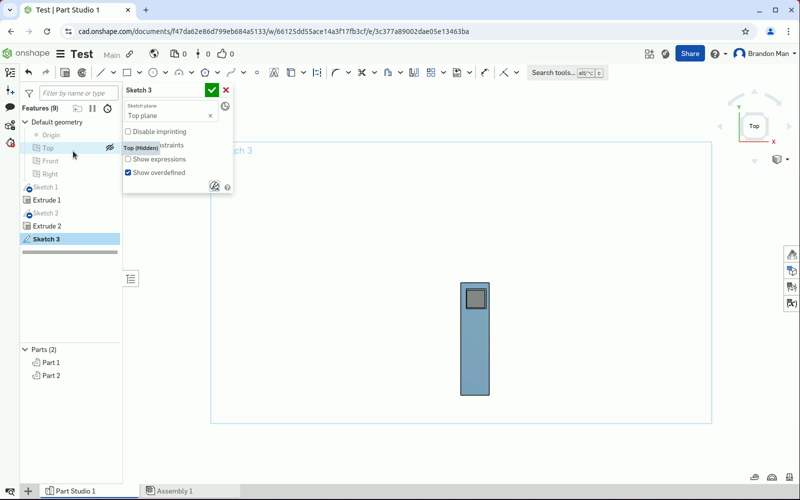
mouse_move(73, 352)
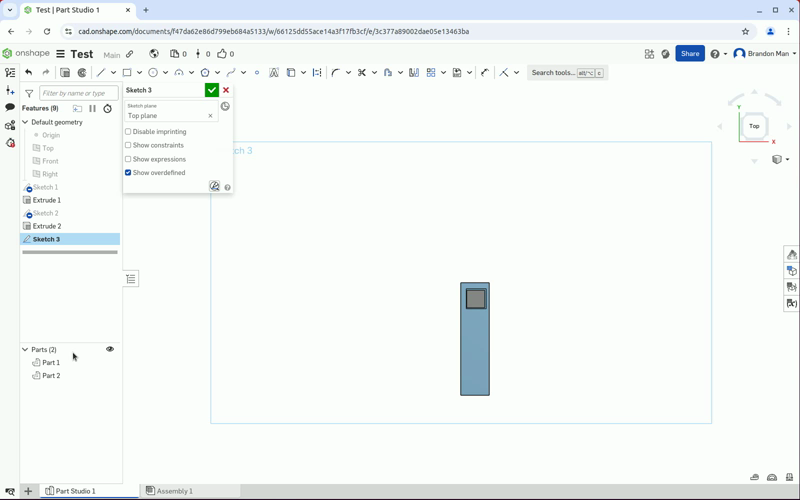
key(y)
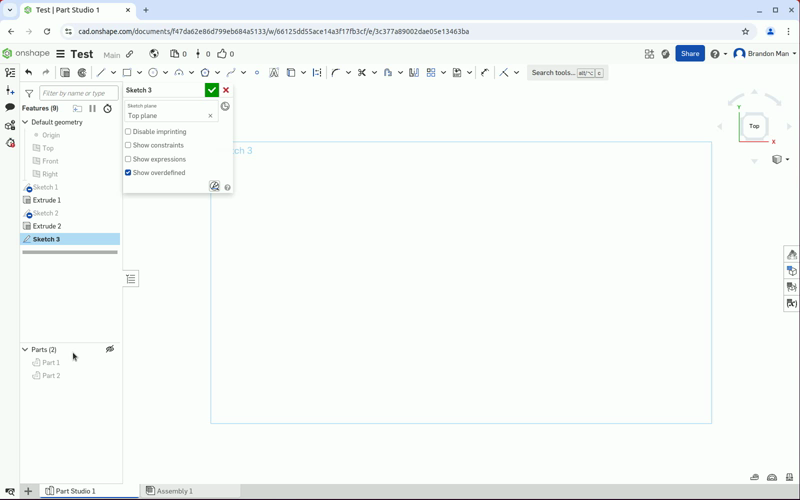
key(c)
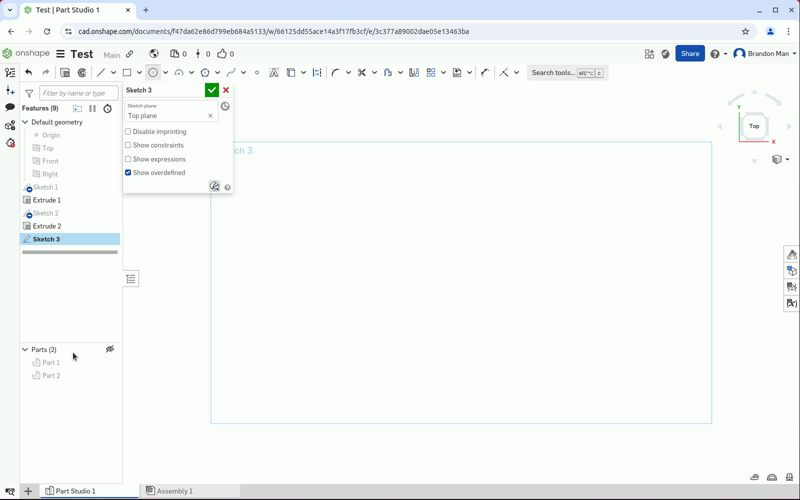
key_down(shift)
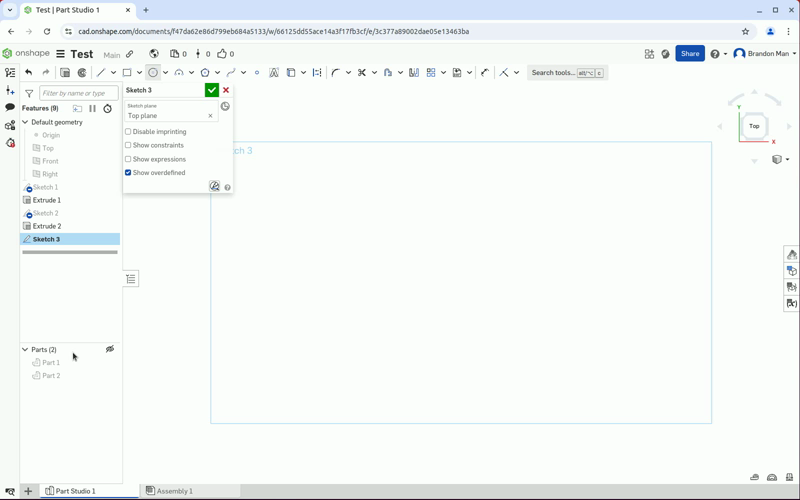
mouse_move(476, 299)
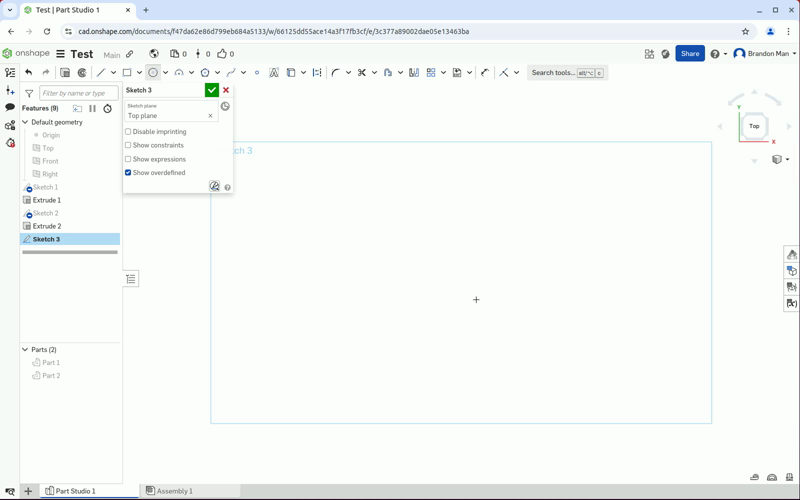
click(476, 299)
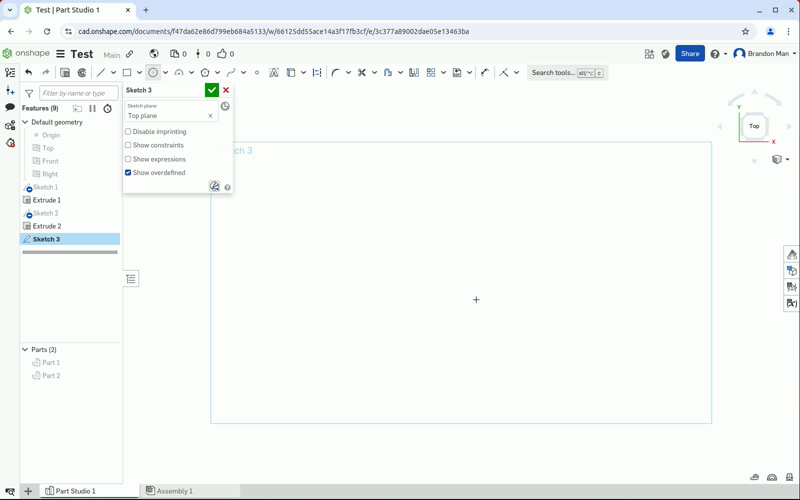
key_up(shift)
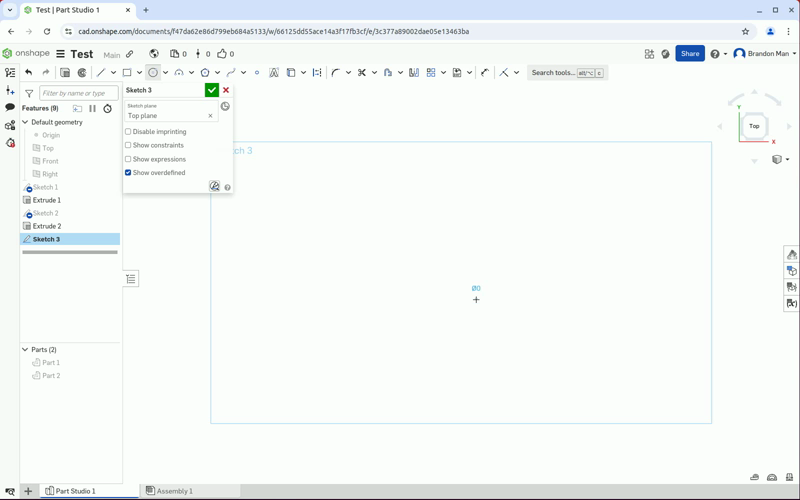
mouse_move(483, 299)
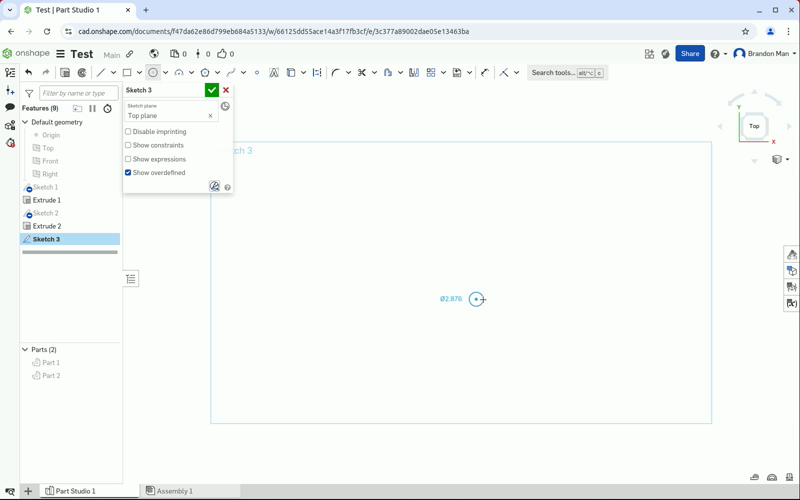
click(483, 299)
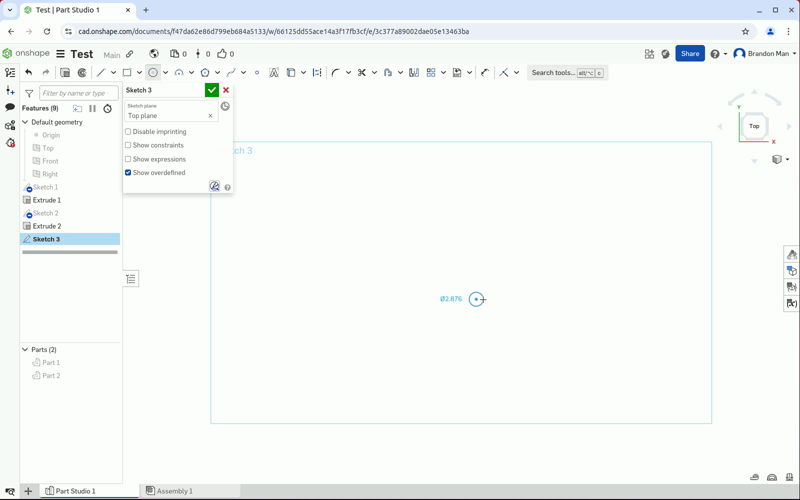
key(esc)
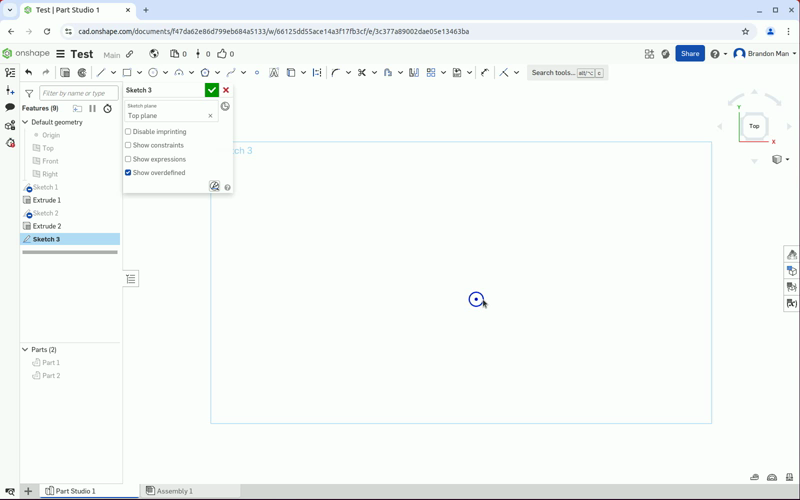
mouse_move(475, 302)
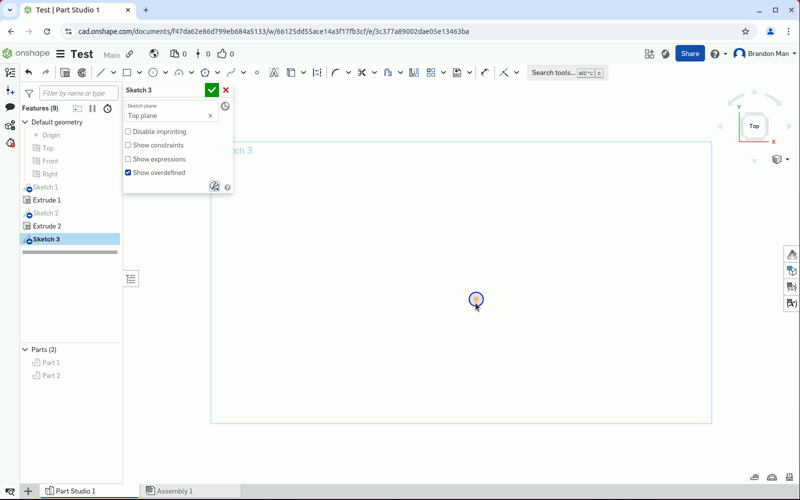
scroll(6)
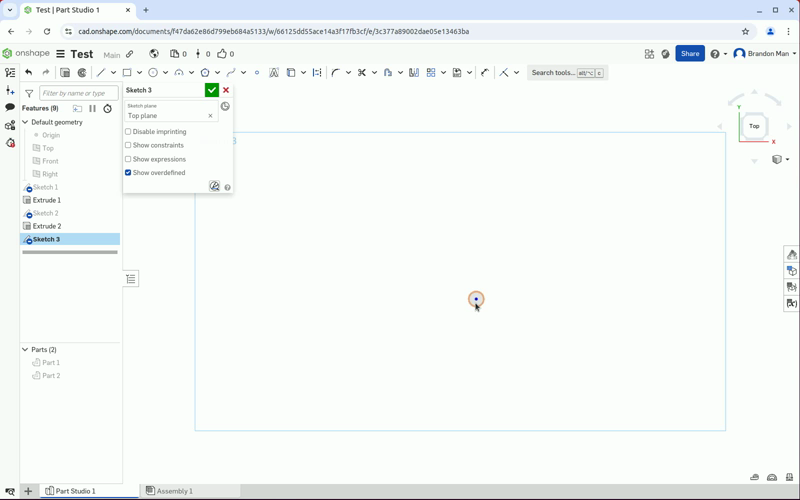
scroll(6)
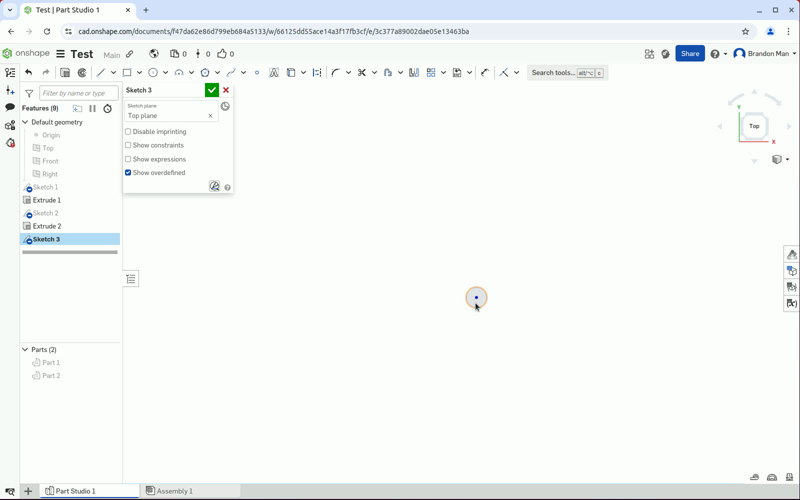
scroll(6)
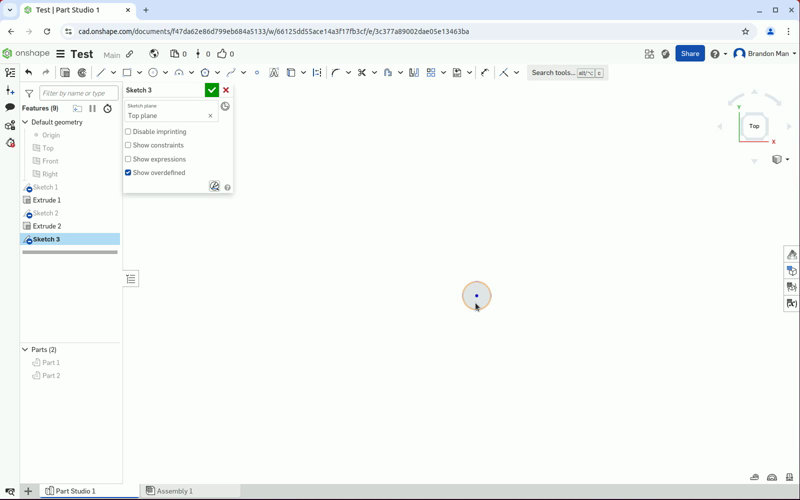
scroll(6)
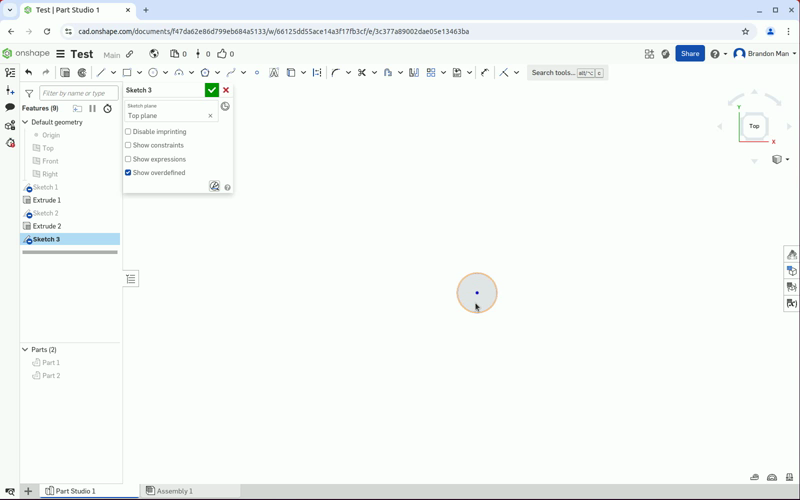
scroll(6)
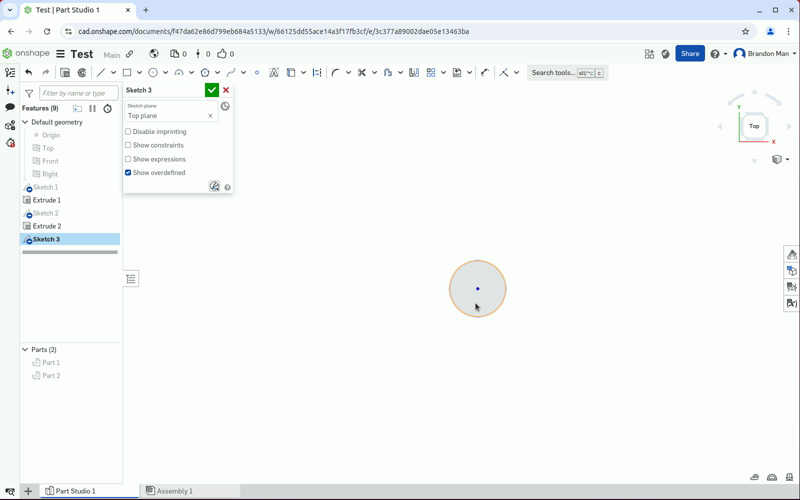
scroll(6)
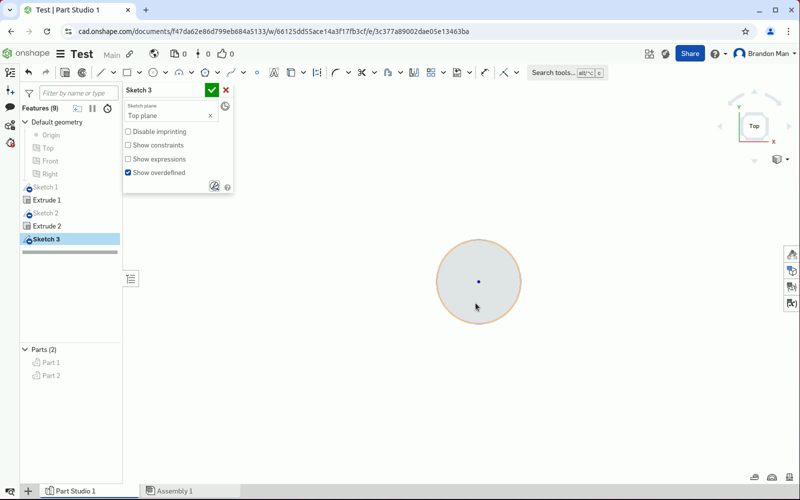
scroll(6)
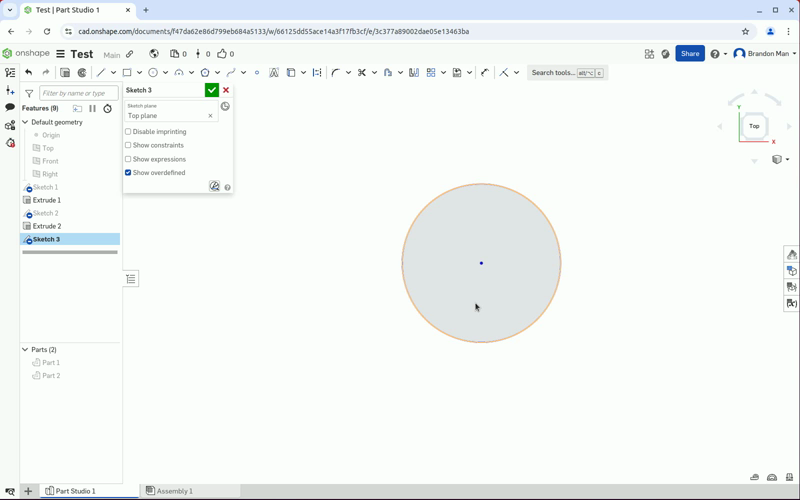
click(475, 302)
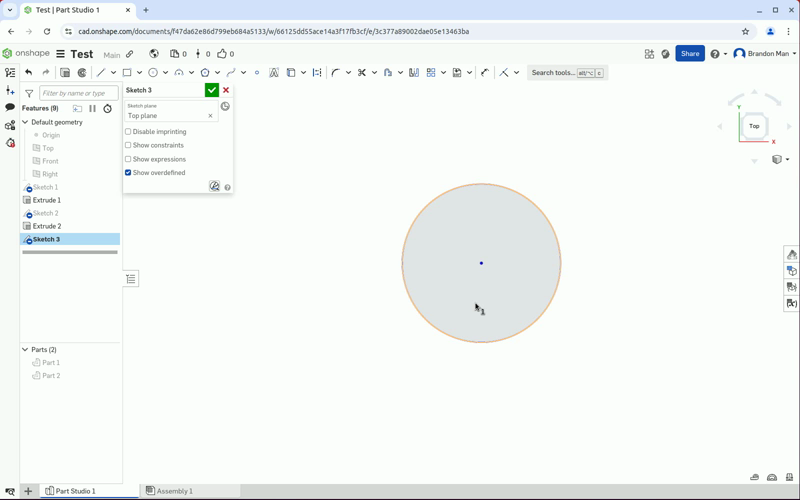
scroll(-6)
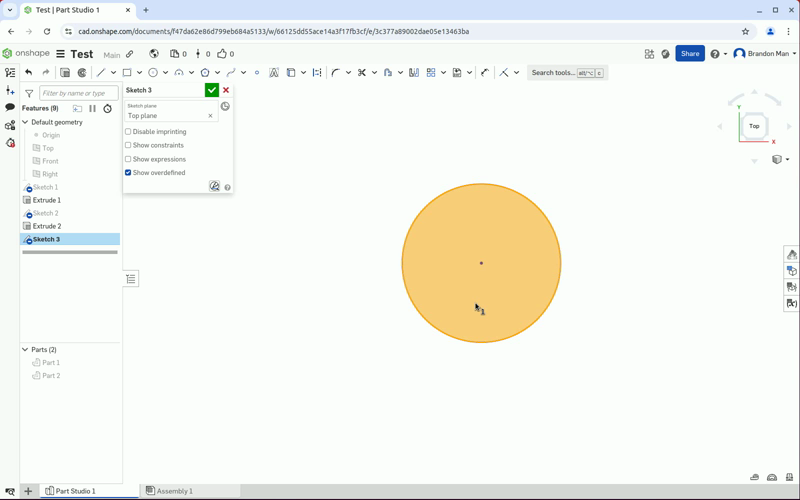
scroll(-6)
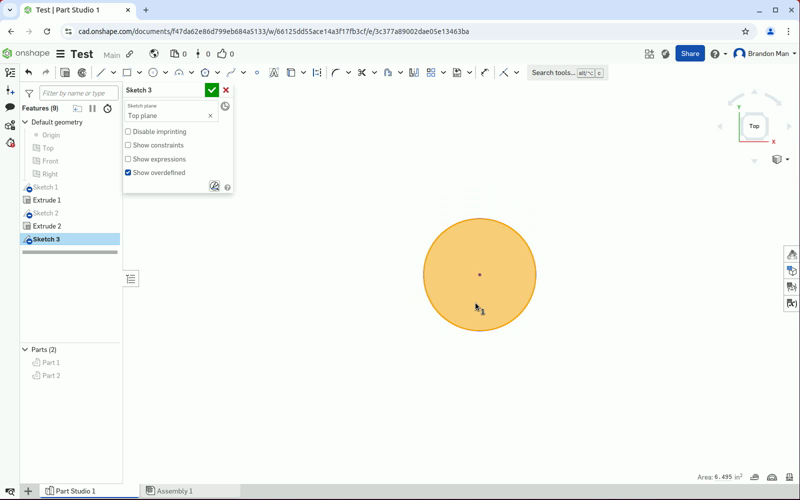
scroll(-6)
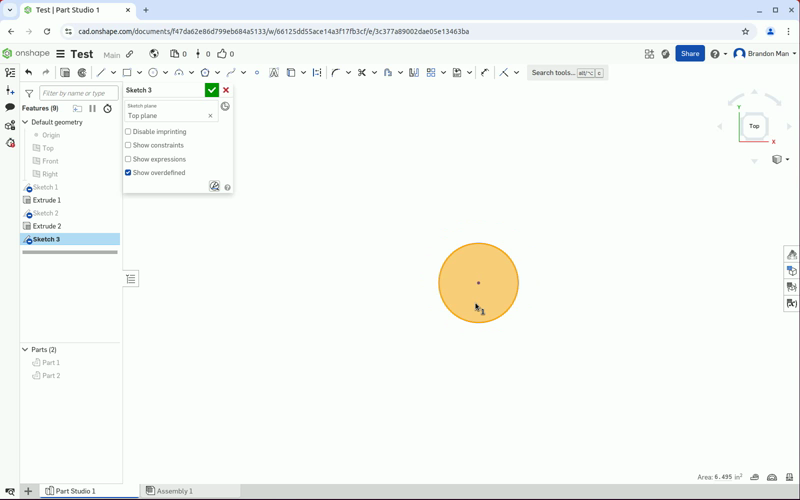
scroll(-6)
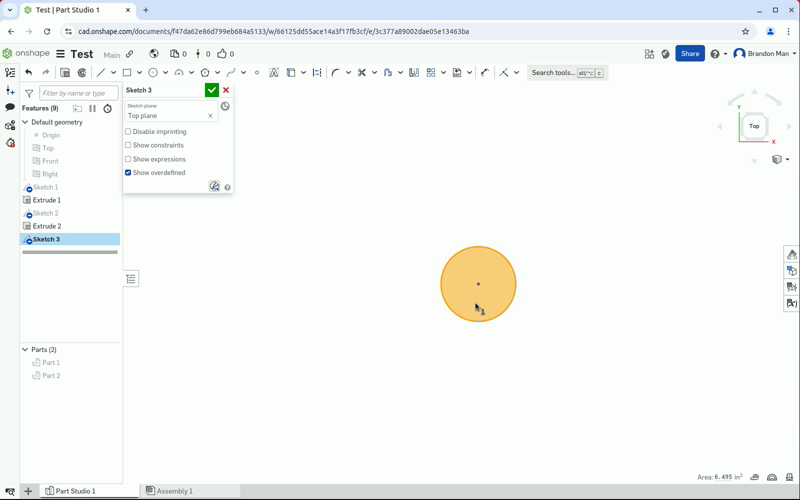
scroll(-6)
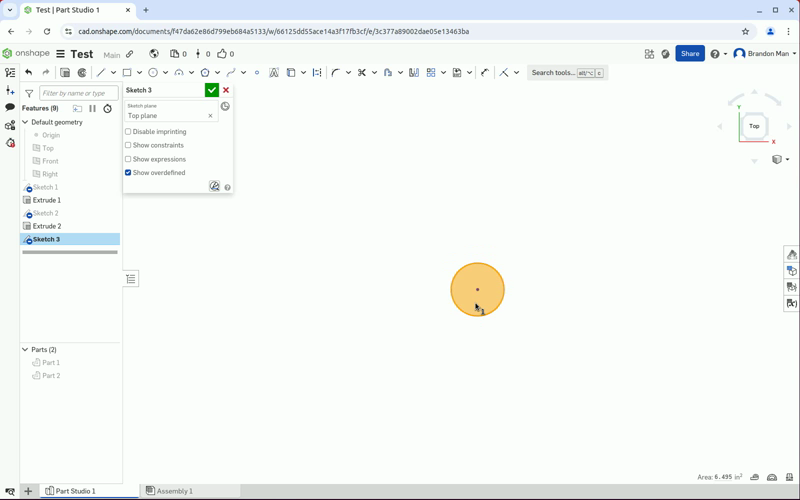
scroll(-6)
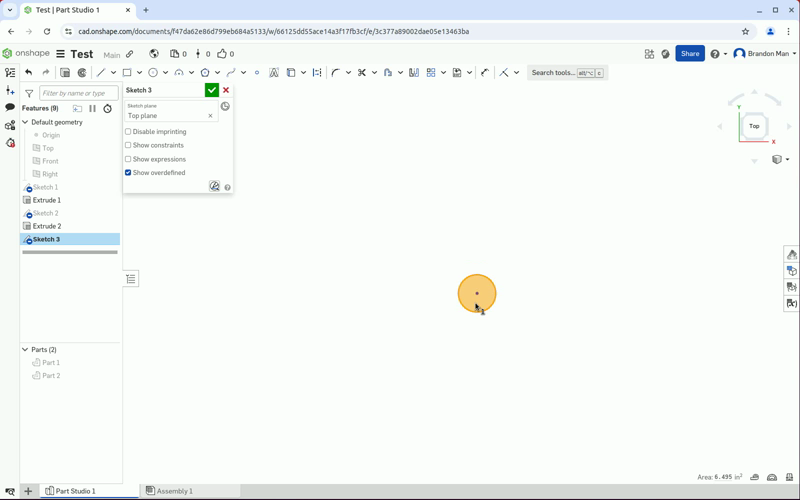
scroll(-6)
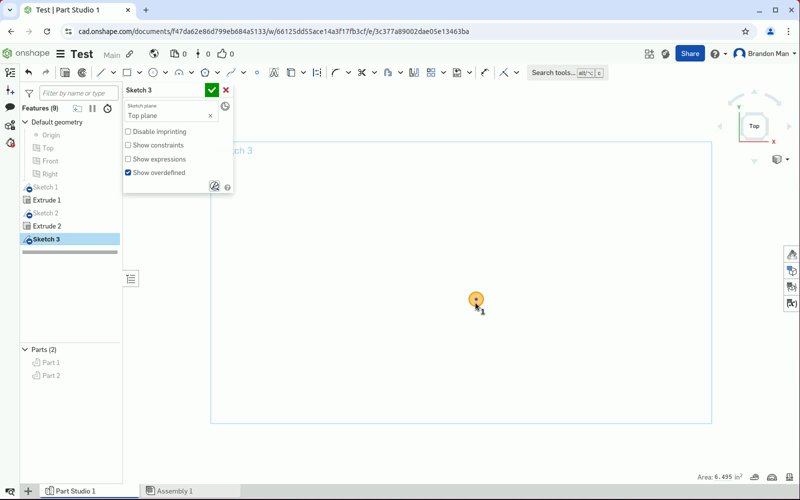
mouse_move(73, 352)
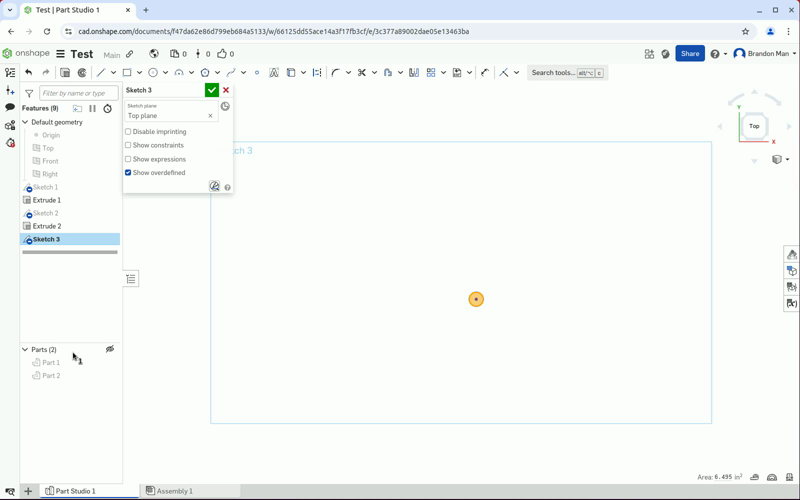
key(shift+y)
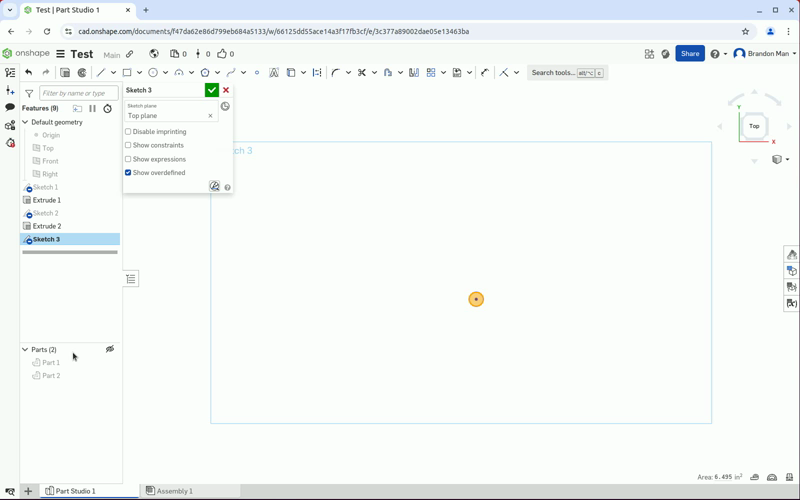
key(shift+e)
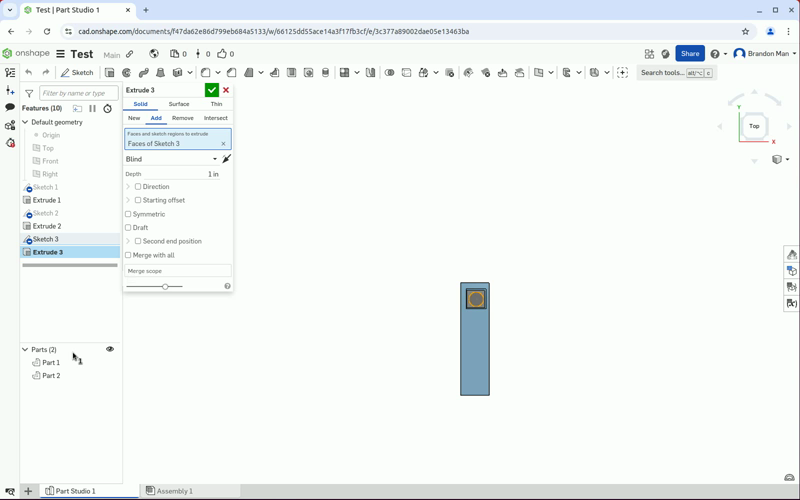
mouse_move(143, 106)
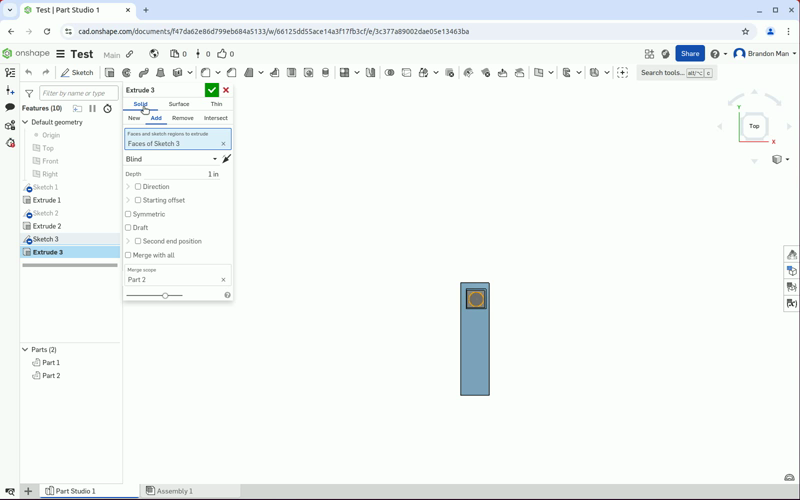
click(143, 106)
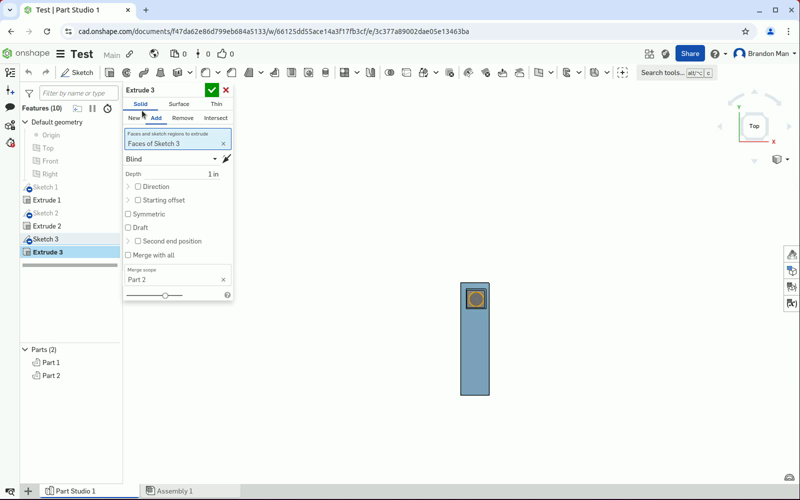
mouse_move(137, 120)
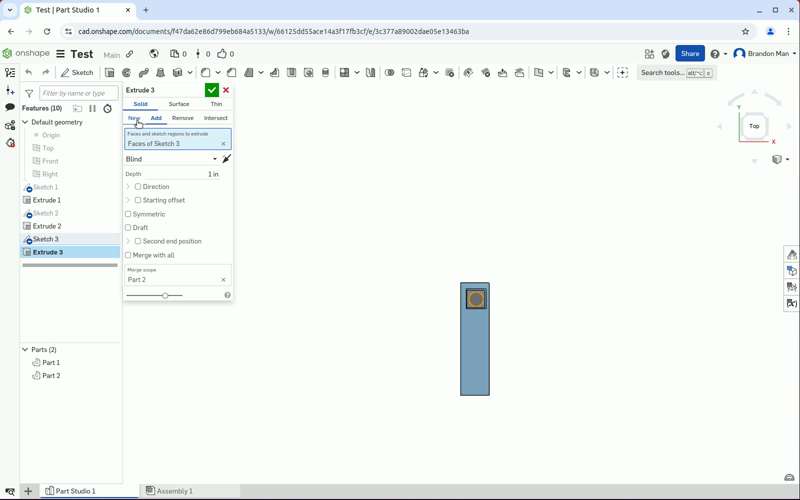
click(137, 120)
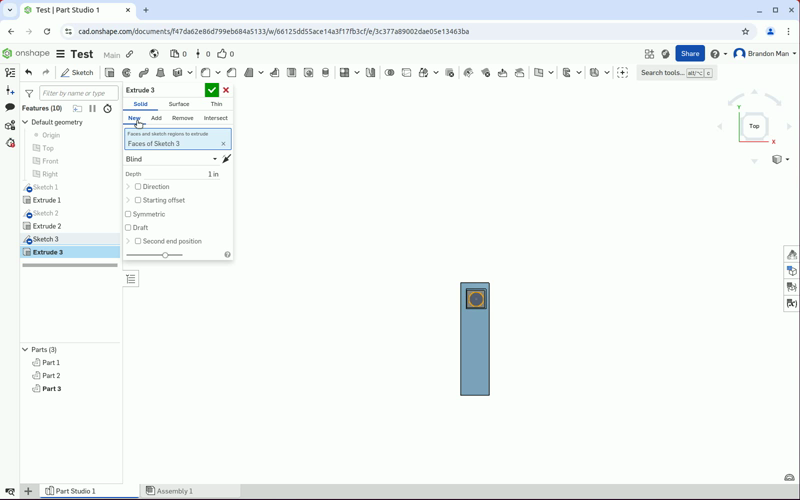
key(tab, 4)
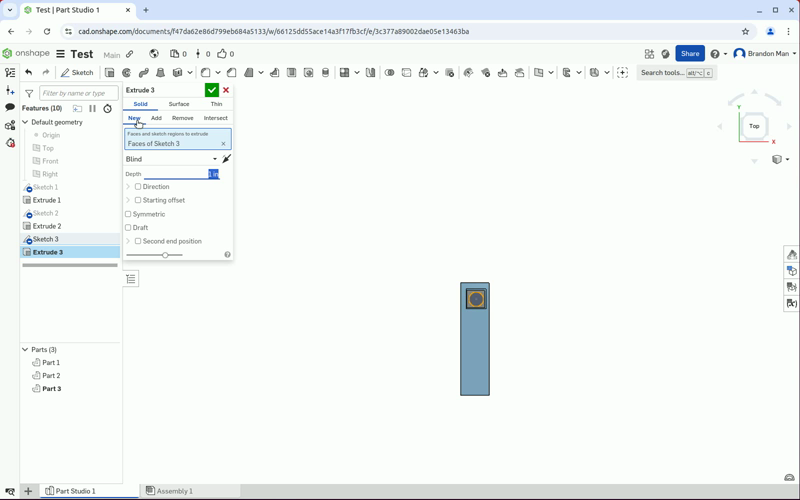
text(-0.722)
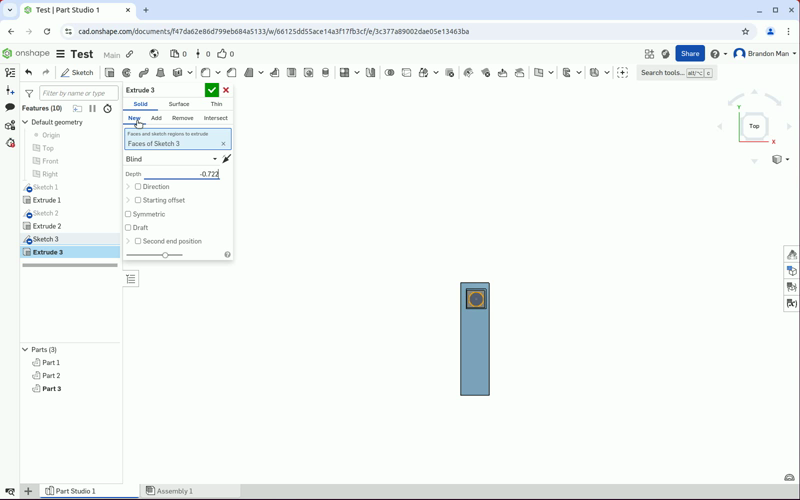
key(enter)
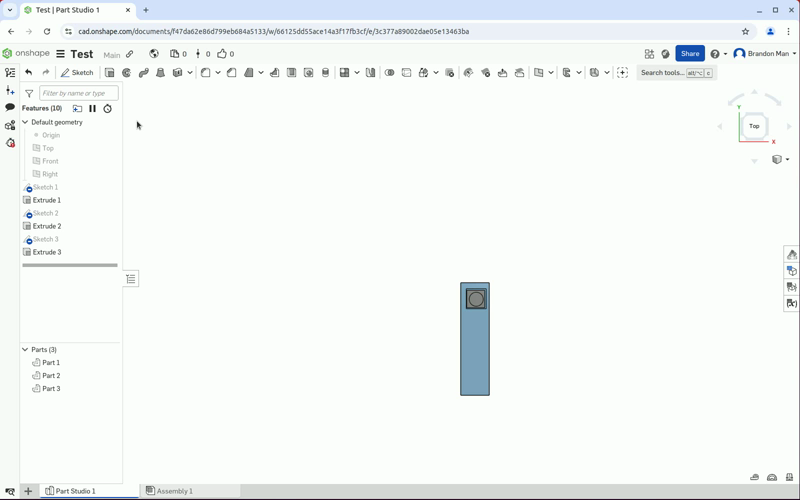
key(shift+h)
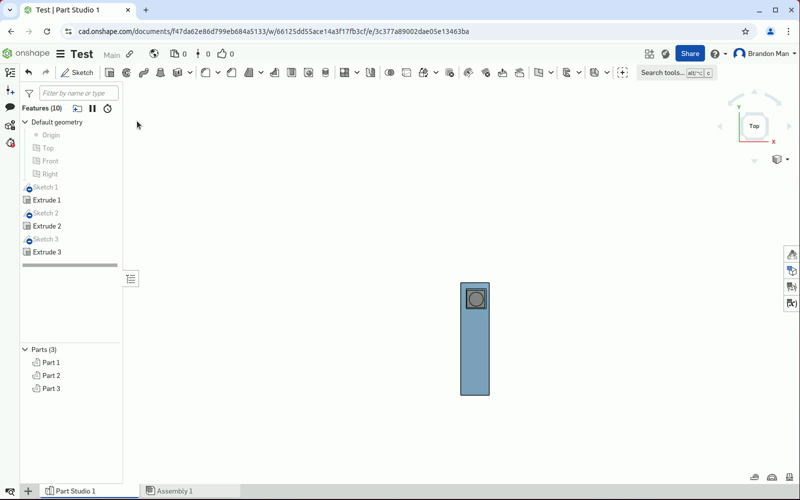
key(shift+h)
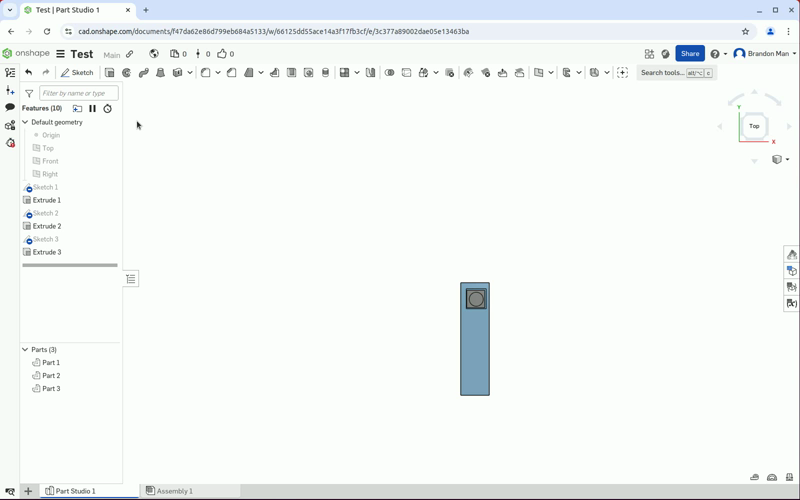
mouse_move(73, 189)
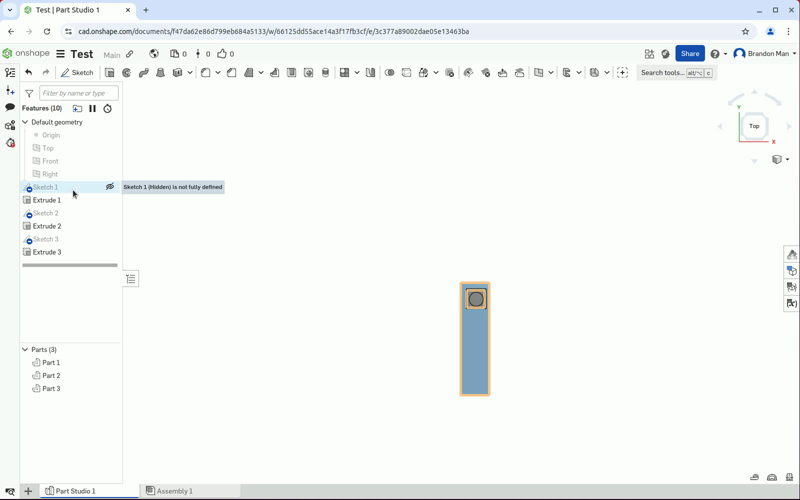
click(73, 189)
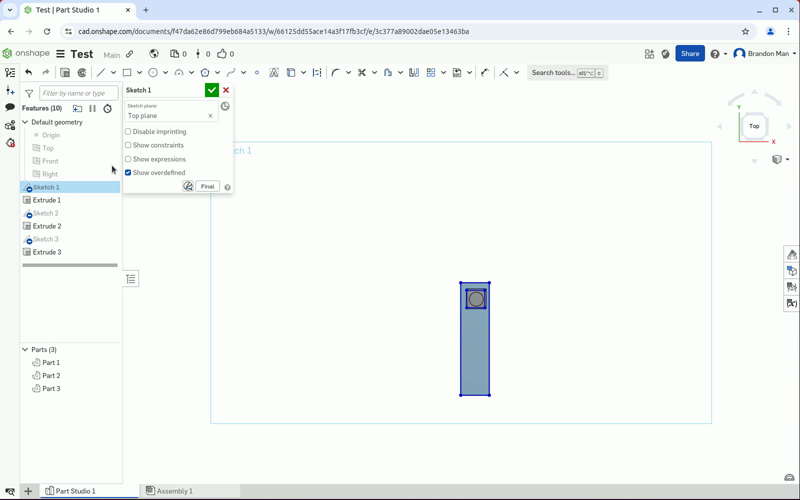
mouse_move(229, 92)
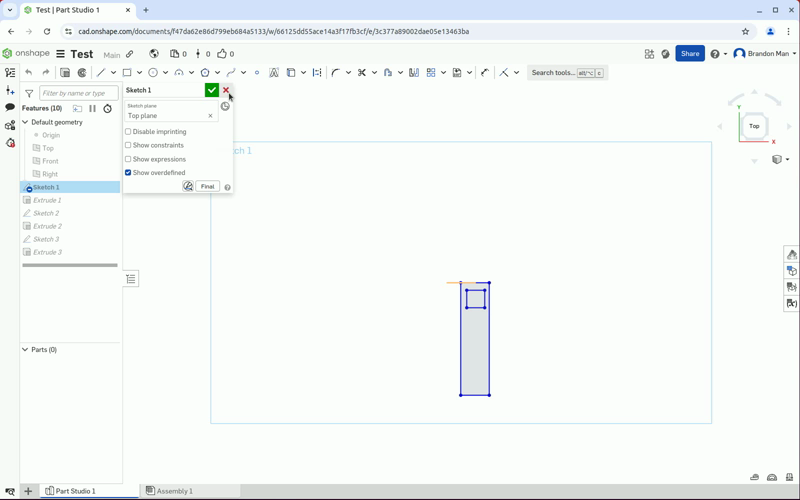
click(229, 92)
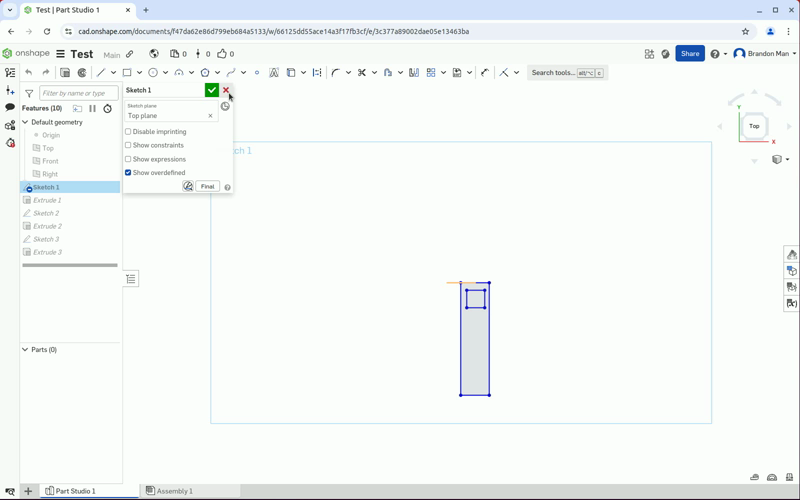
key(shift+s)
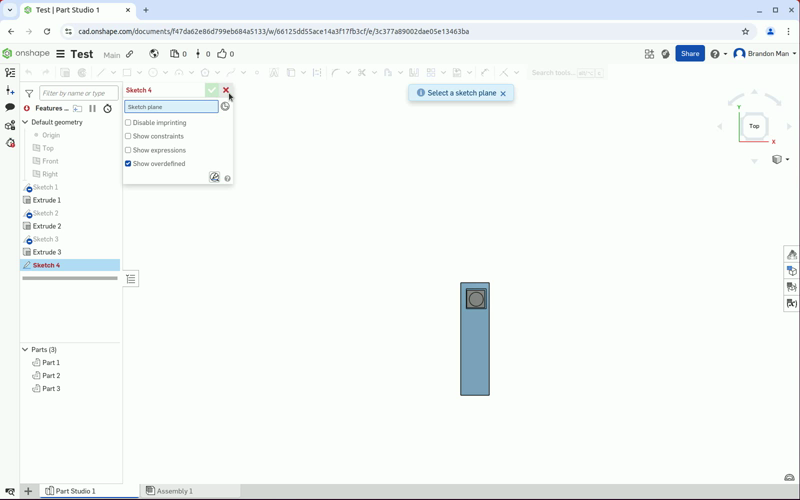
mouse_move(73, 150)
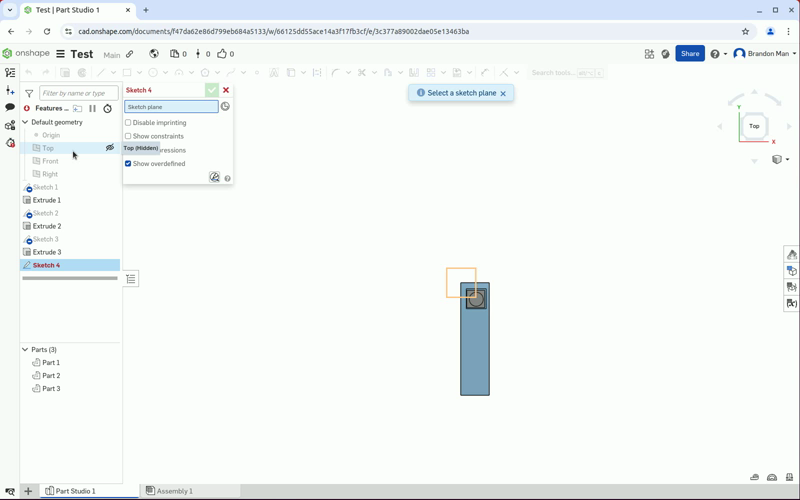
click(73, 150)
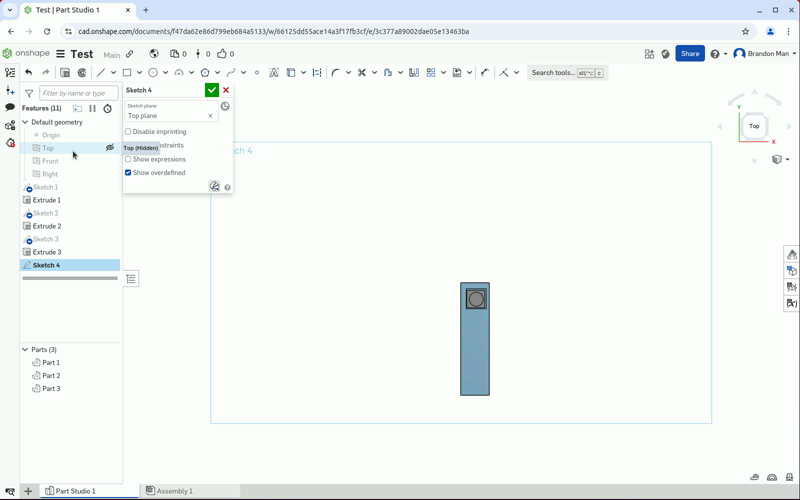
mouse_move(73, 352)
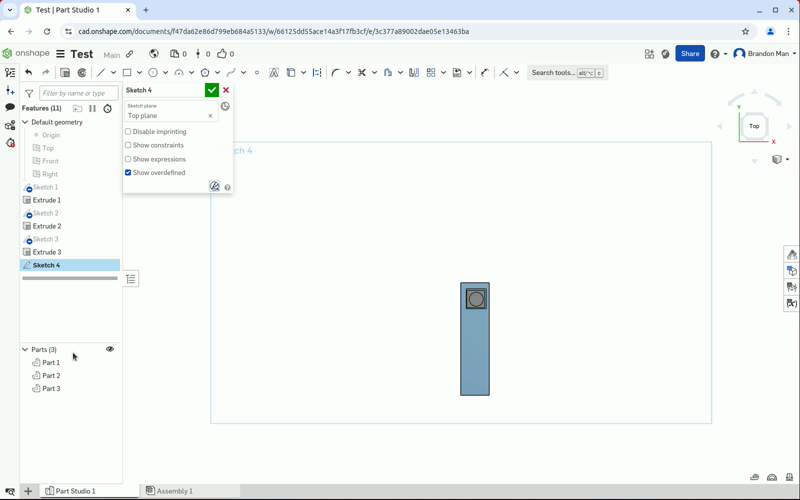
key(y)
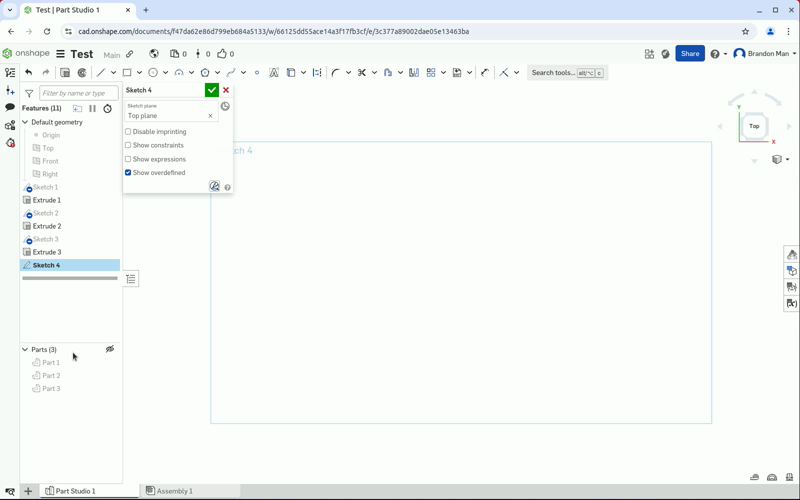
key(l)
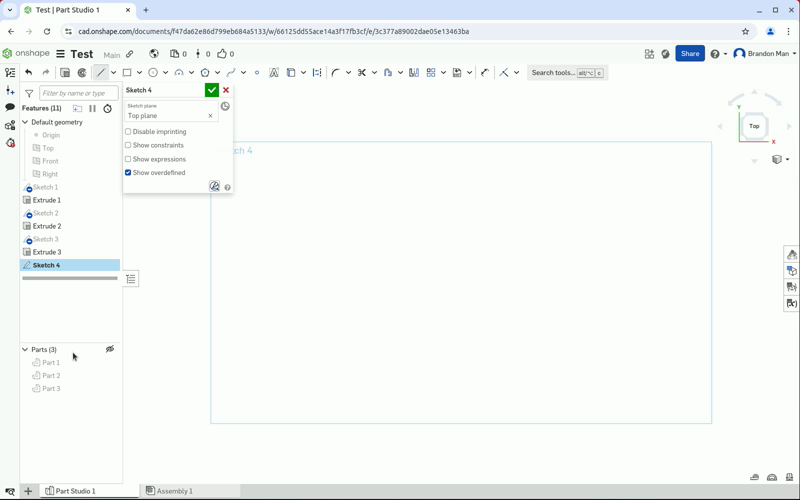
key_down(shift)
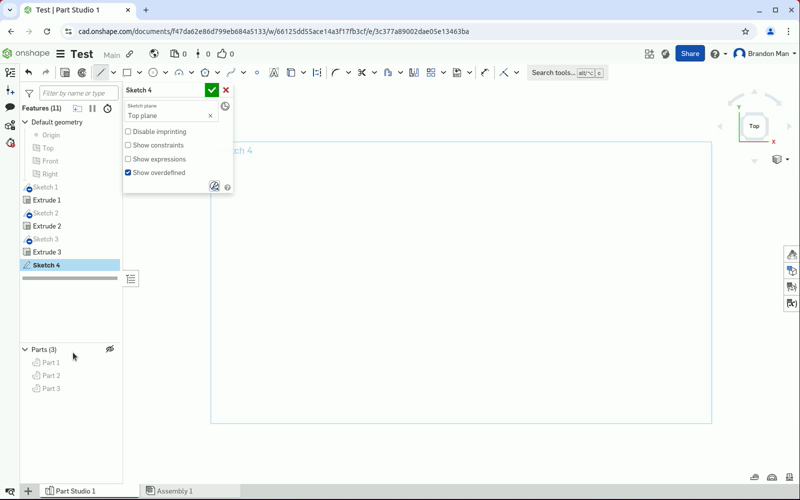
mouse_move(466, 308)
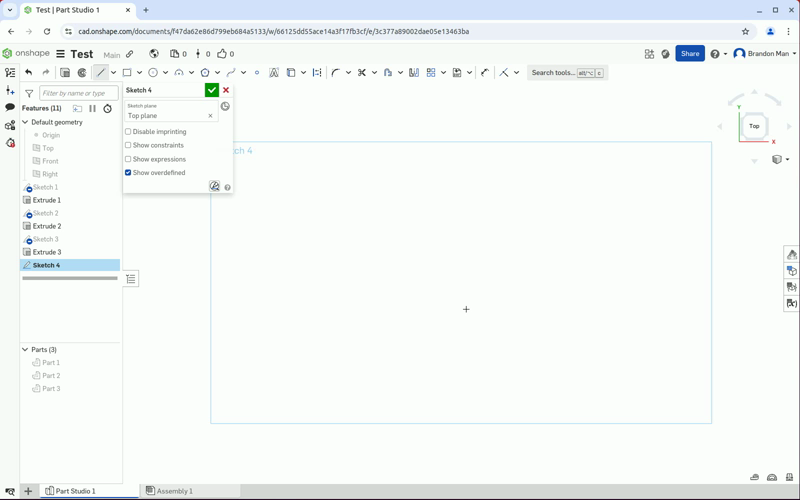
click(466, 308)
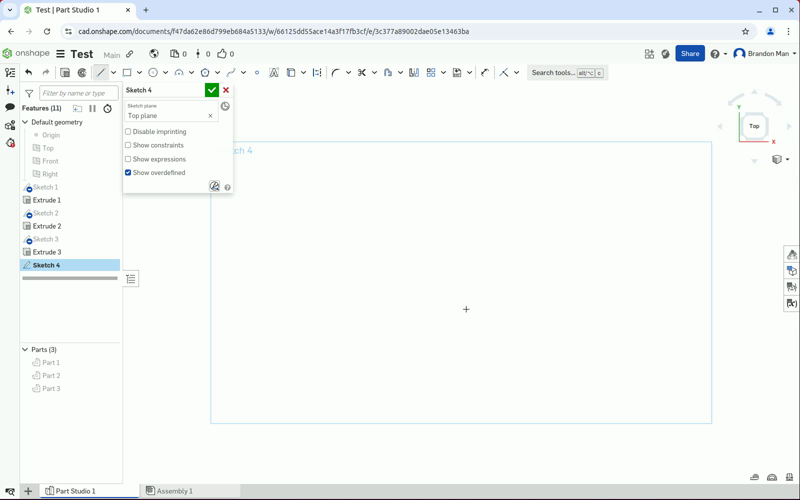
key_up(shift)
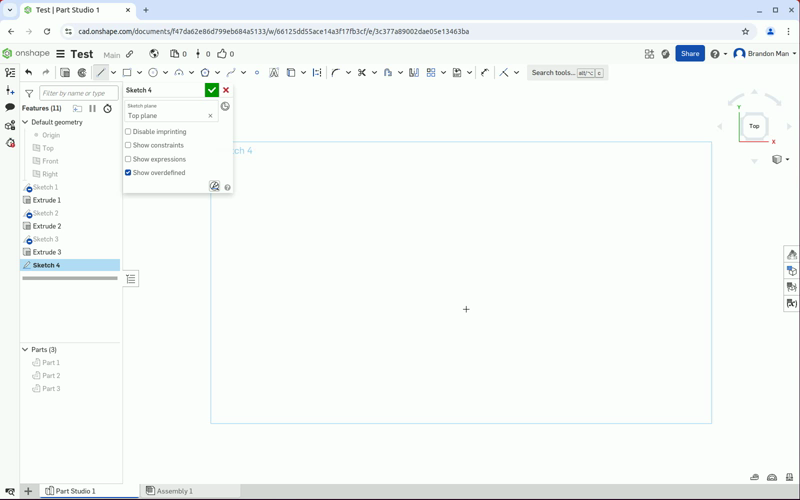
key_down(shift)
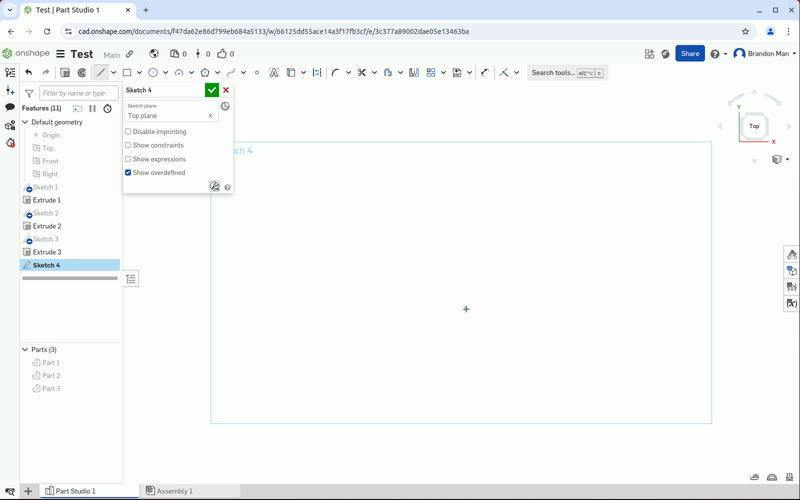
mouse_move(496, 308)
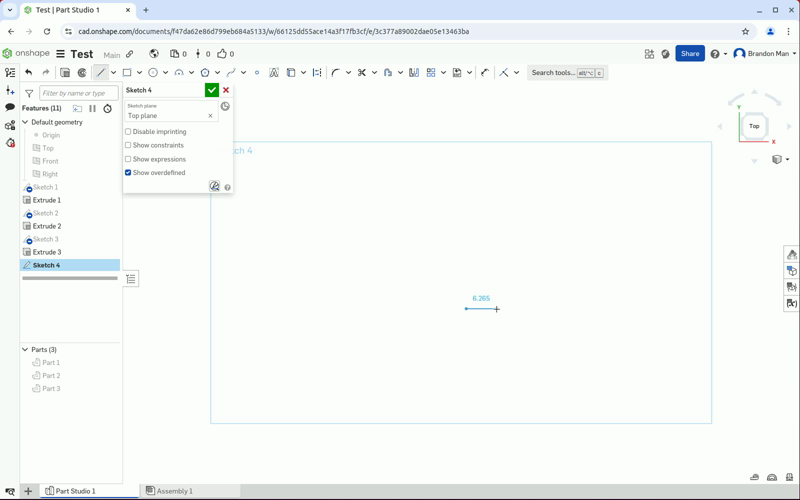
mouse_move(486, 308)
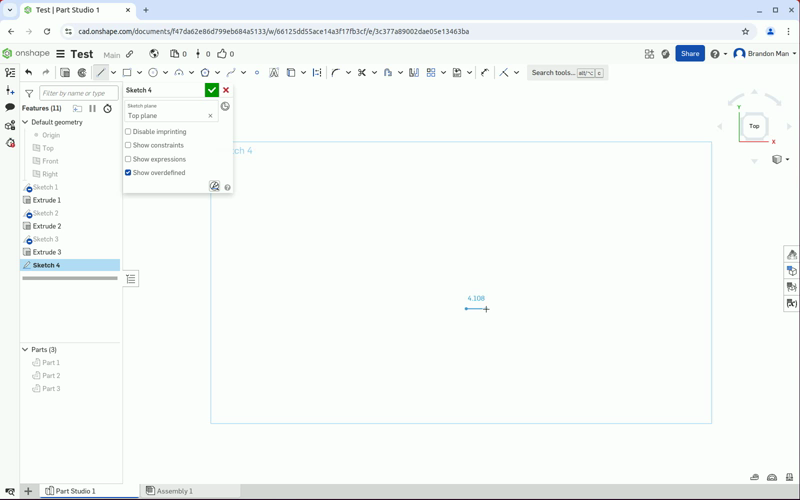
click(486, 308)
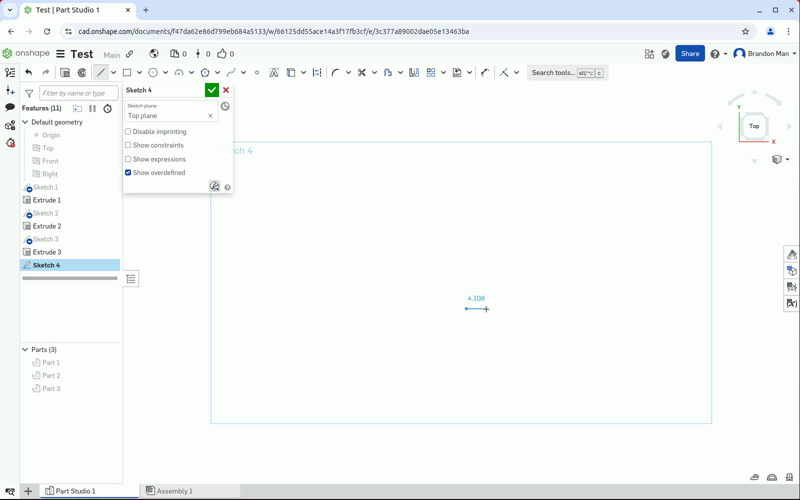
key_up(shift)
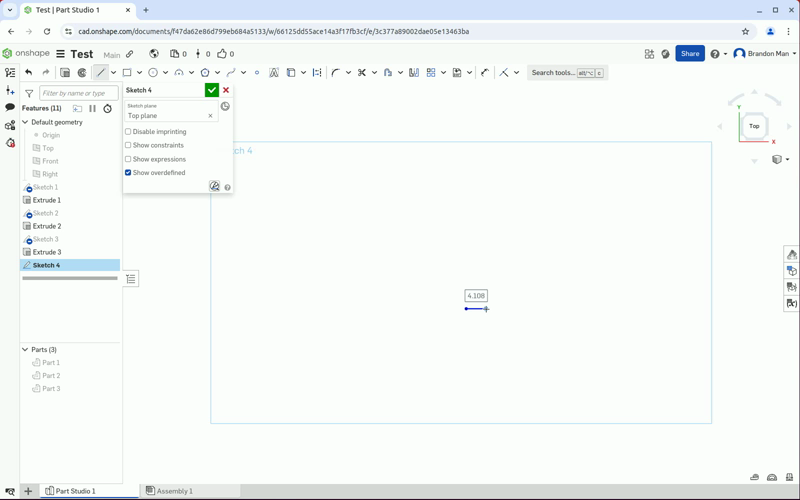
key_down(shift)
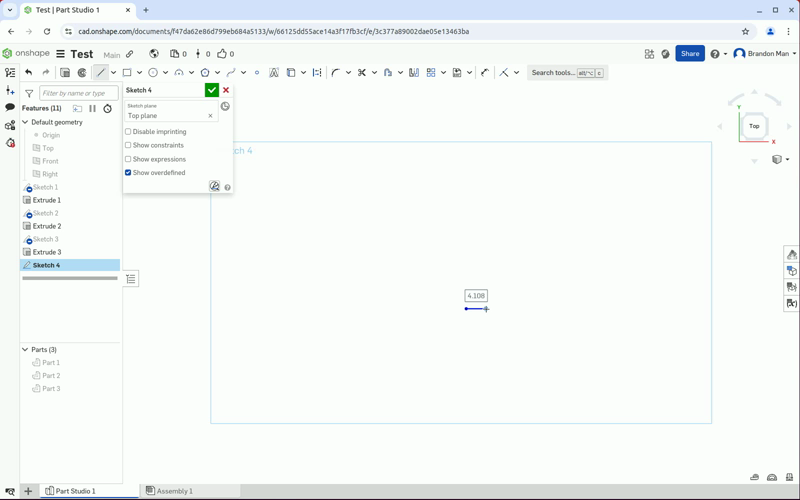
mouse_move(516, 308)
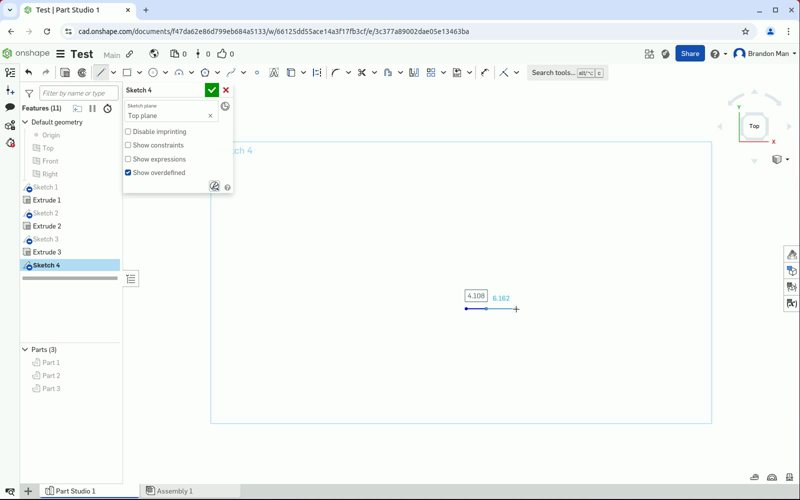
mouse_move(486, 288)
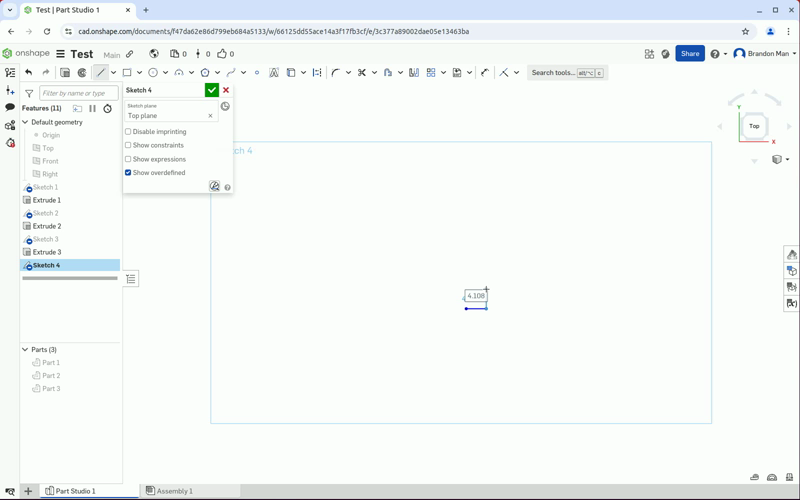
click(486, 288)
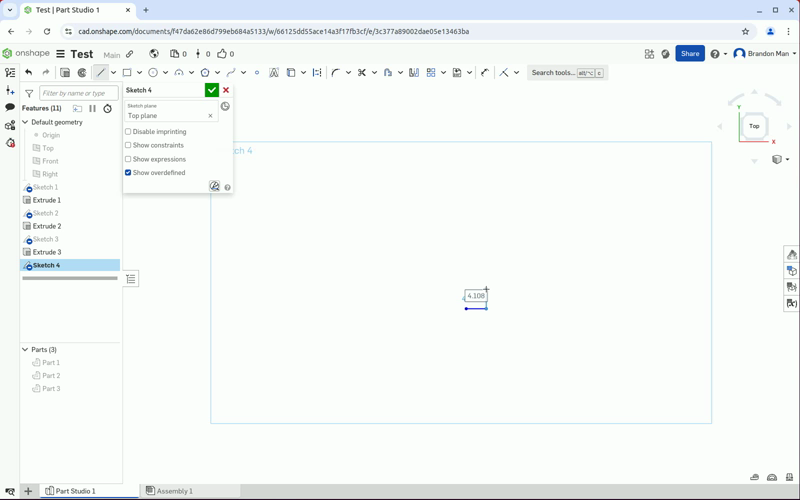
key_up(shift)
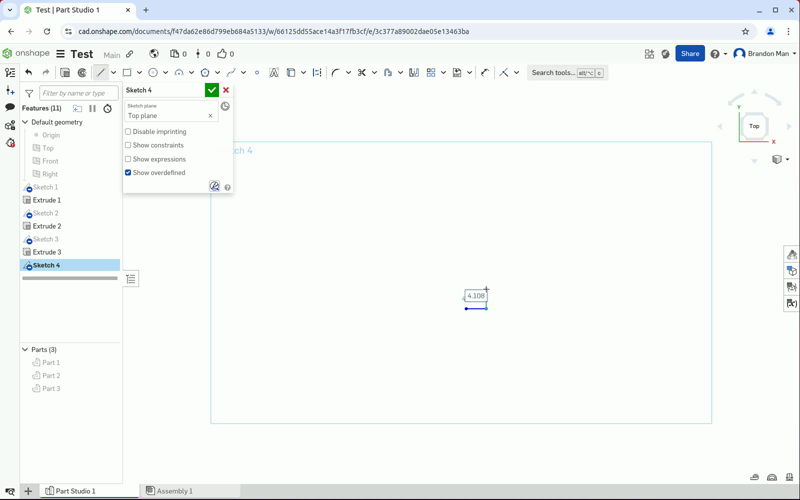
key_down(shift)
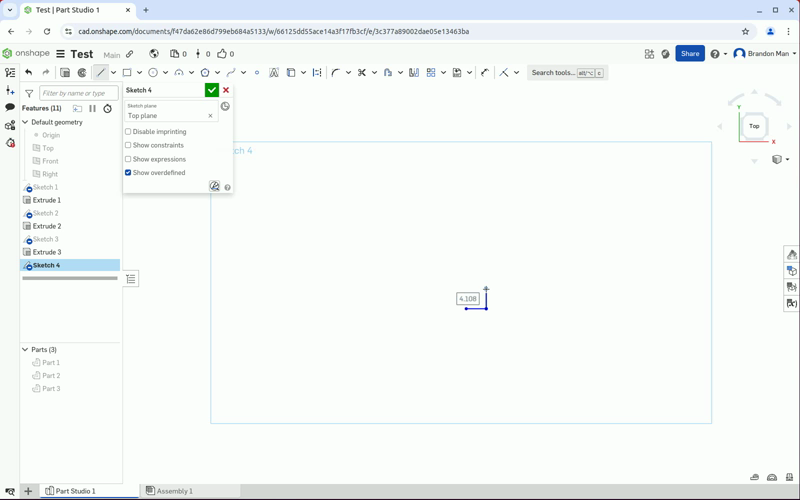
mouse_move(516, 288)
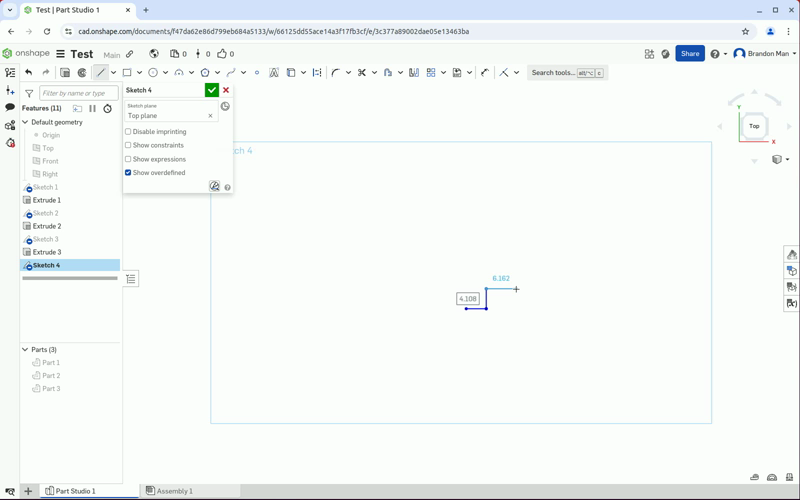
mouse_move(466, 288)
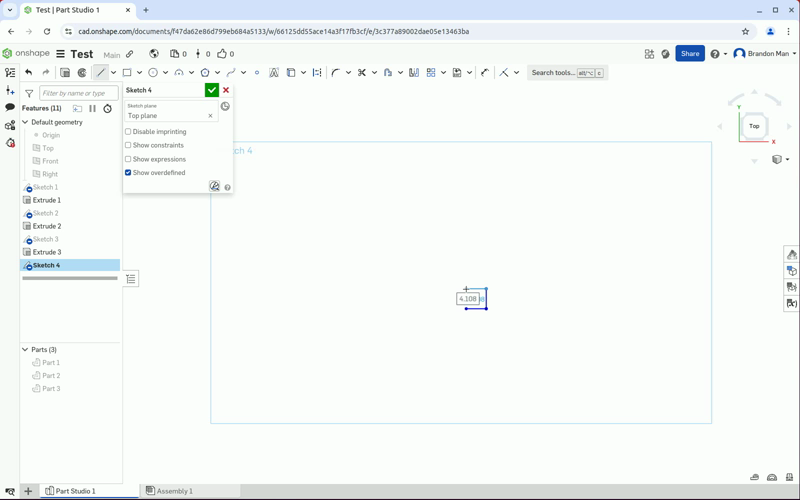
click(466, 288)
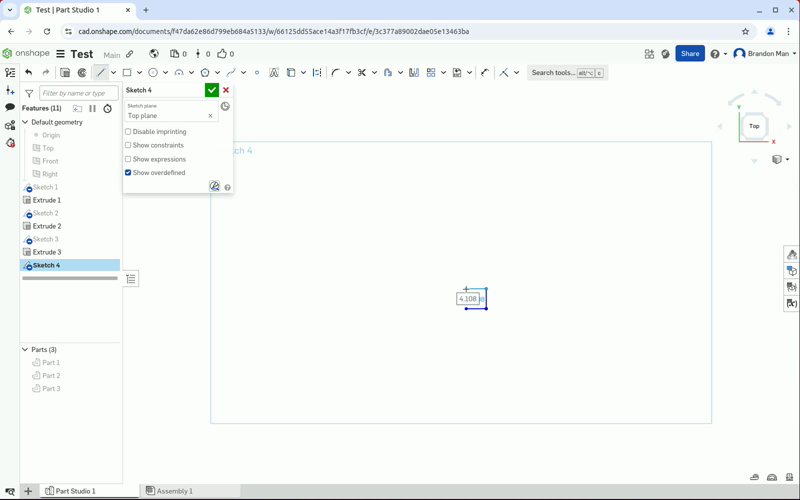
key_up(shift)
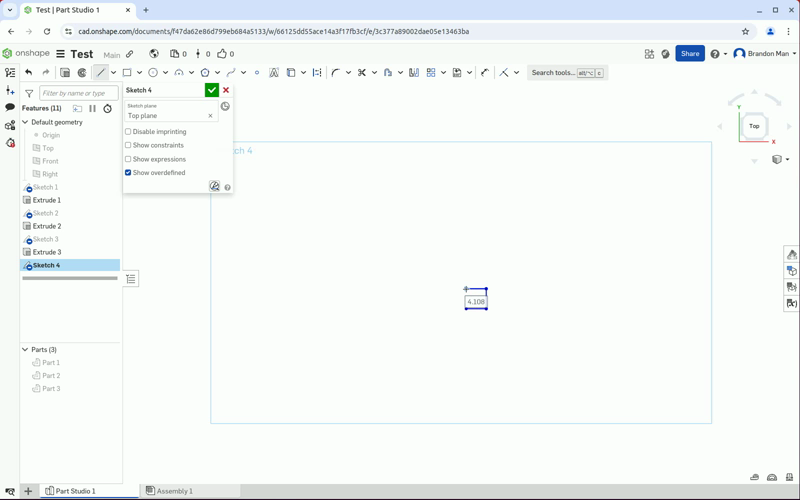
mouse_move(496, 288)
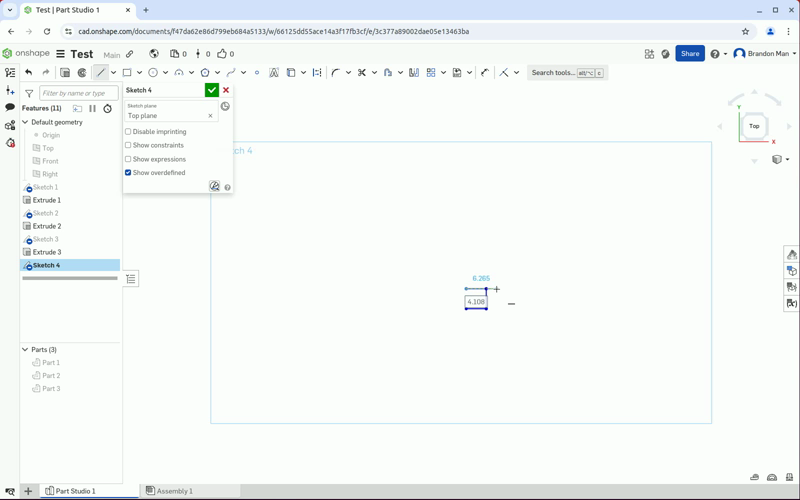
key_down(shift)
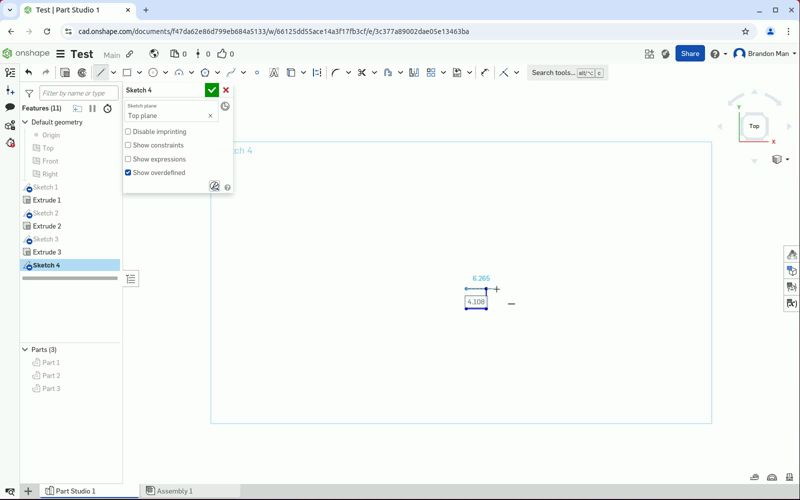
mouse_move(466, 308)
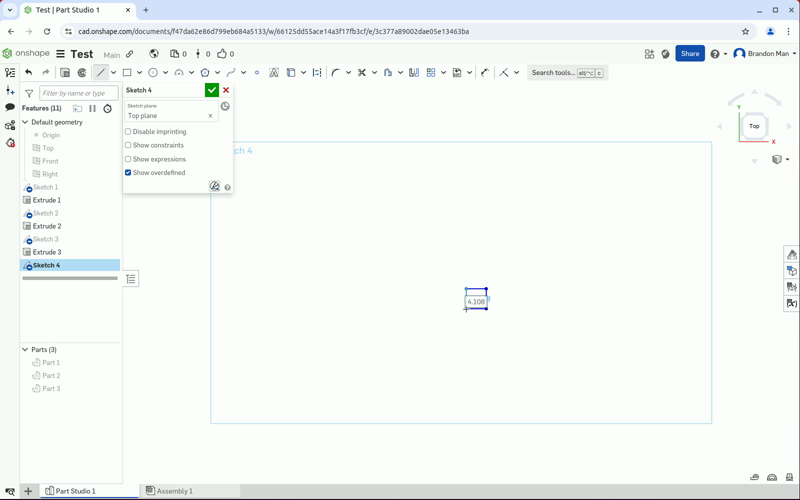
key_up(shift)
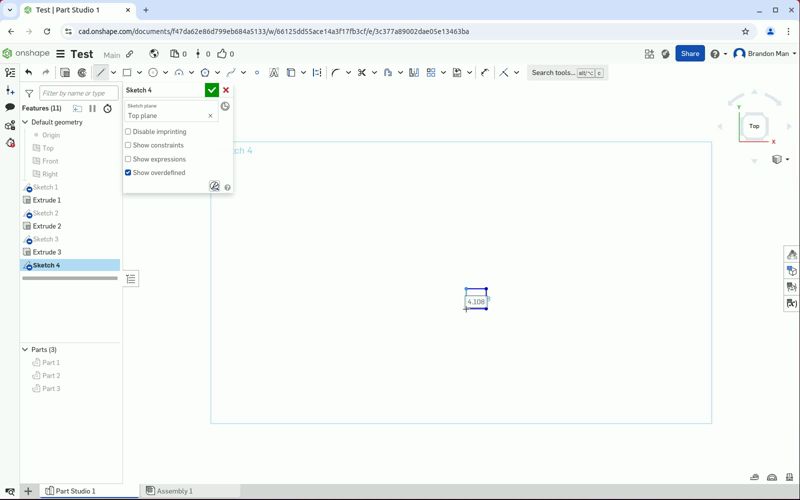
click(466, 308)
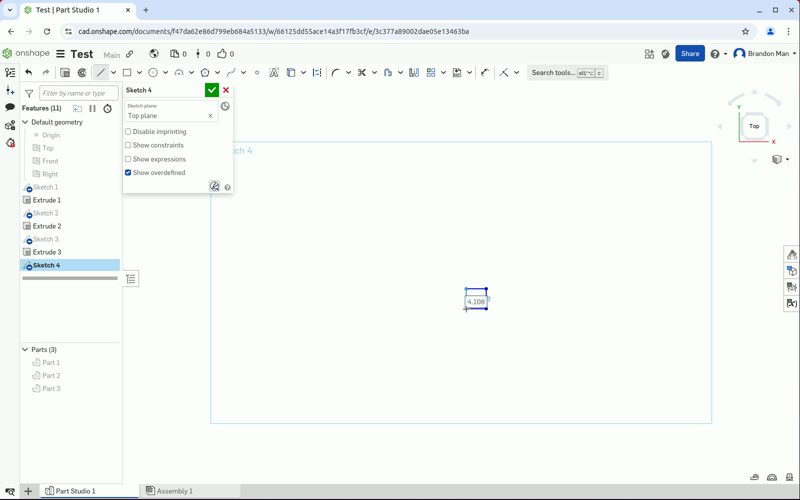
key(esc)
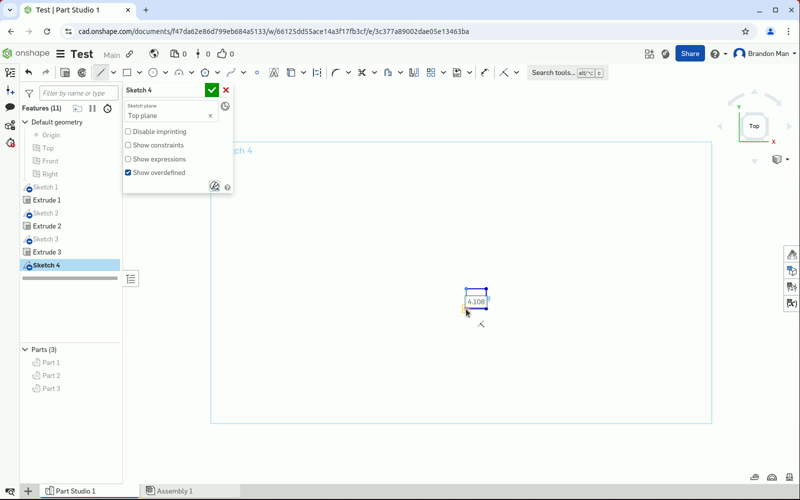
key(c)
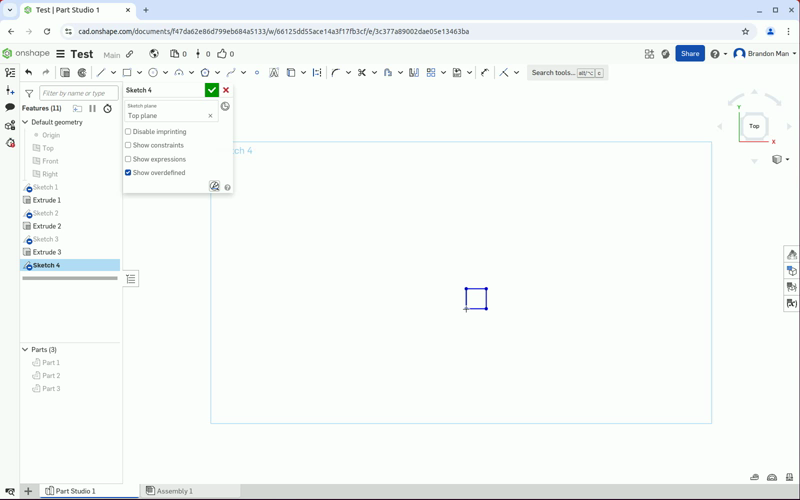
key_down(shift)
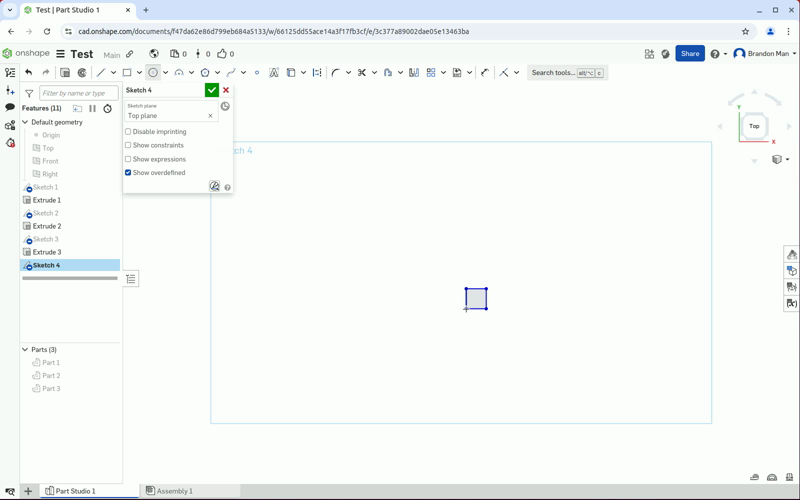
mouse_move(476, 298)
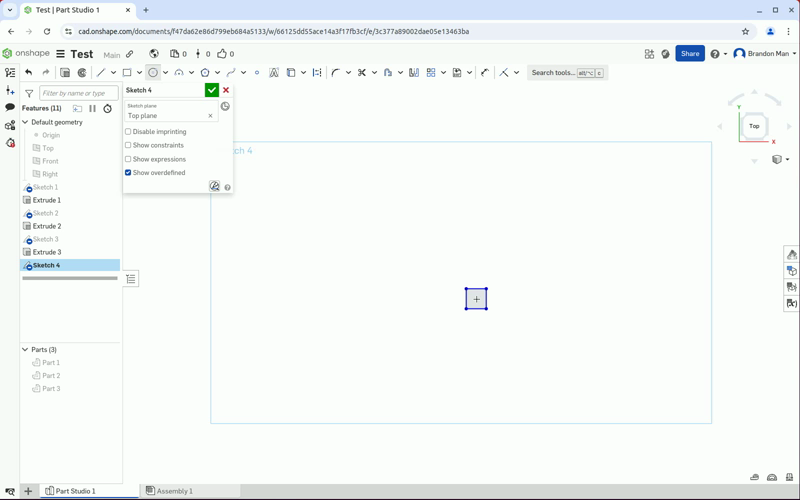
click(476, 298)
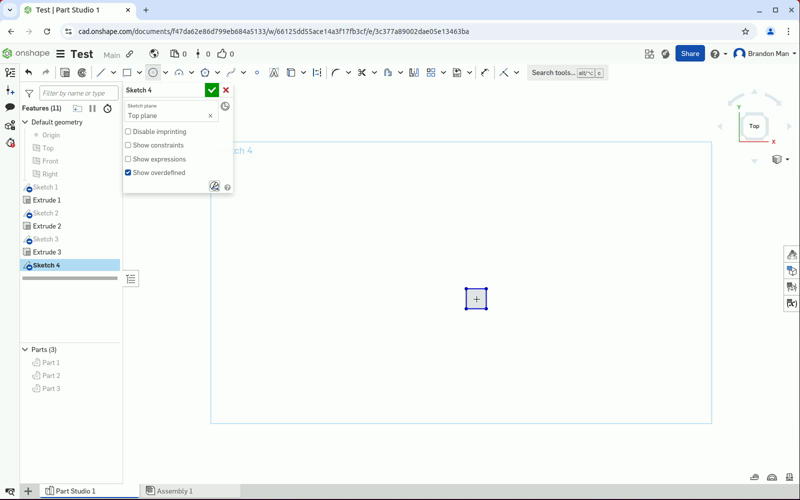
key_up(shift)
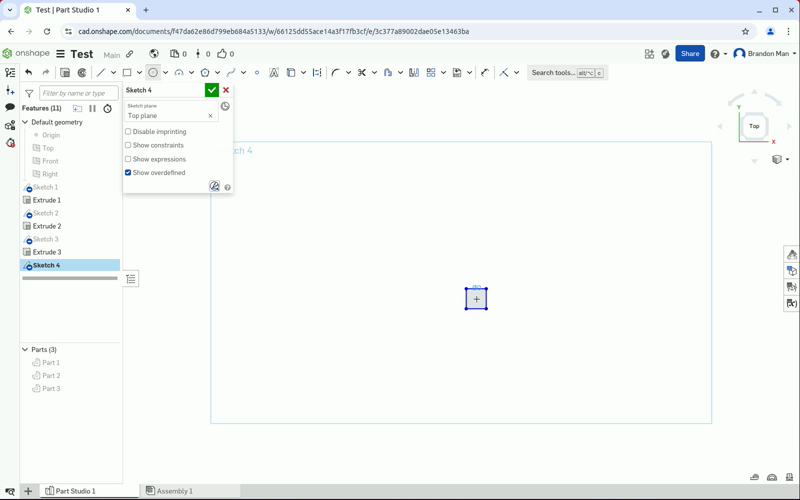
mouse_move(483, 298)
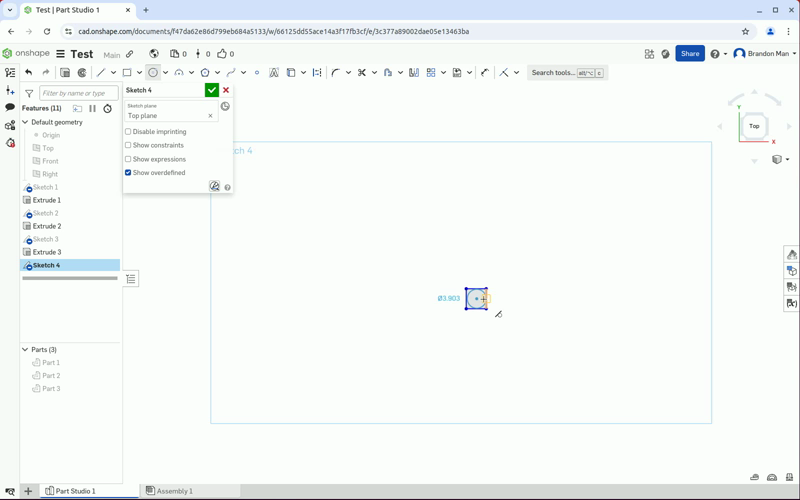
click(483, 298)
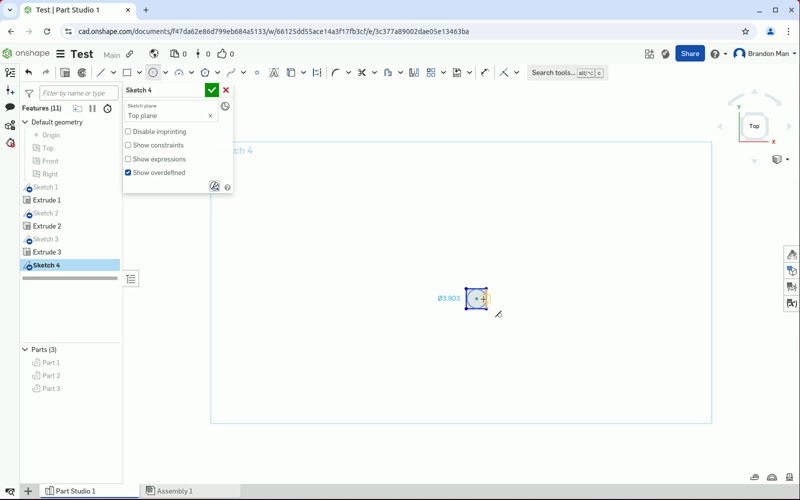
key(esc)
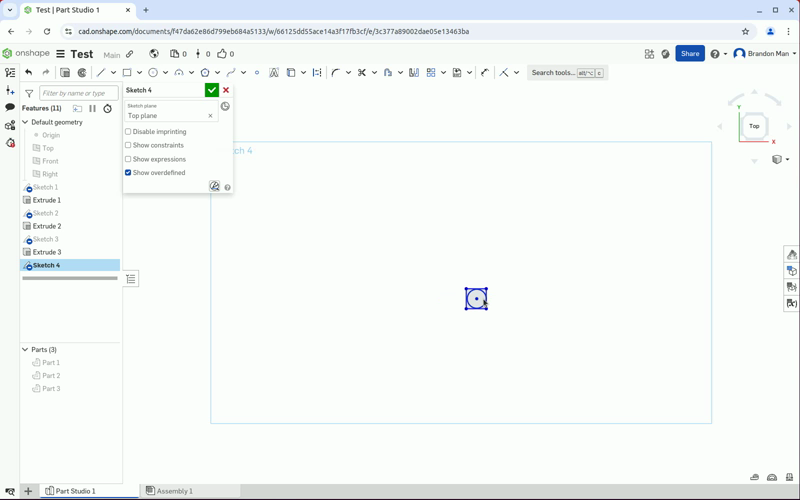
mouse_move(473, 306)
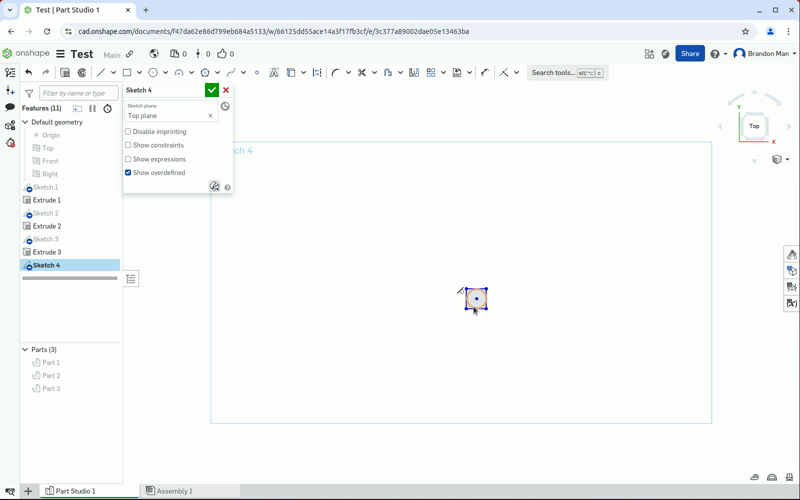
scroll(6)
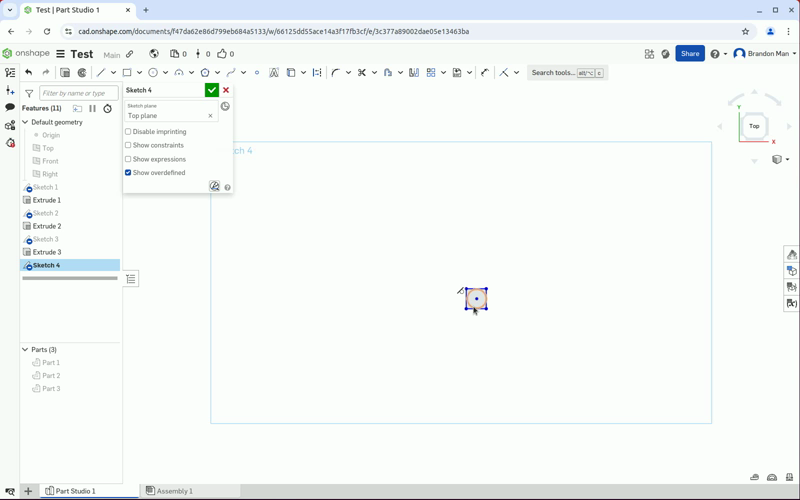
scroll(6)
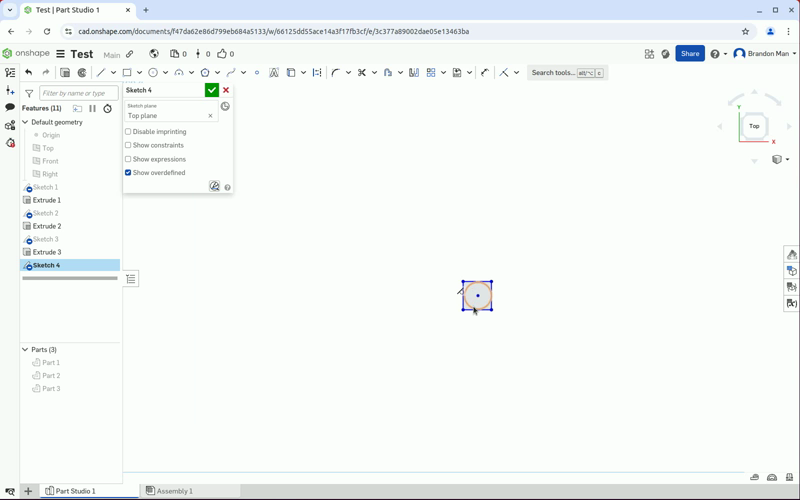
scroll(6)
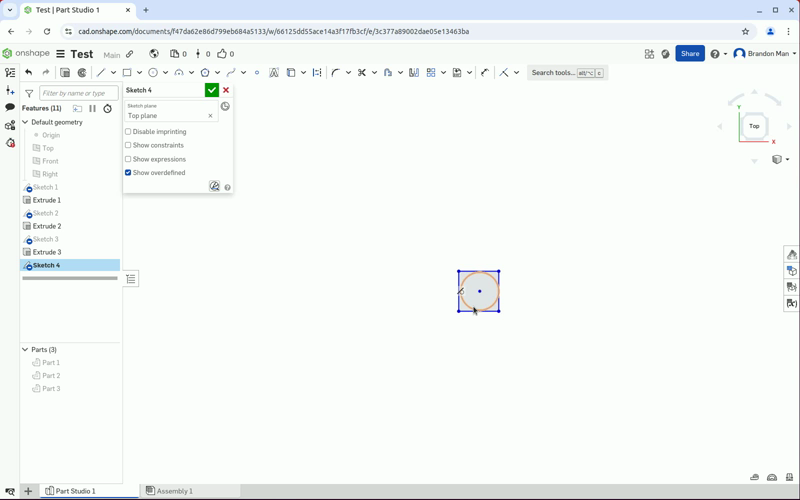
scroll(6)
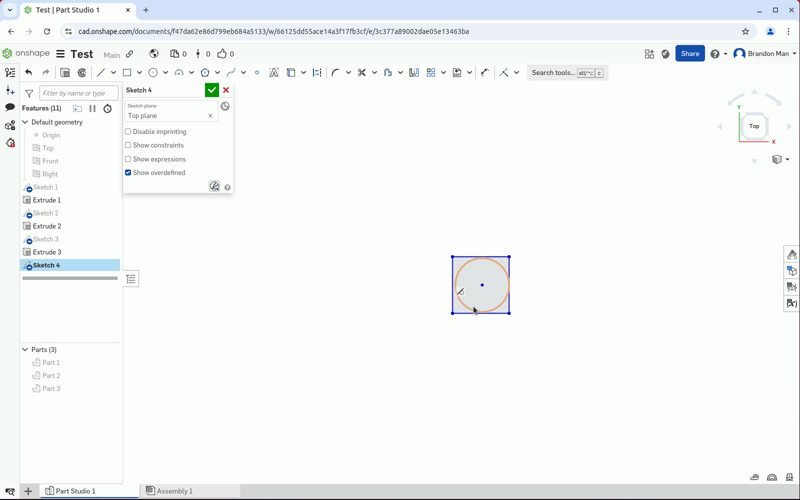
scroll(6)
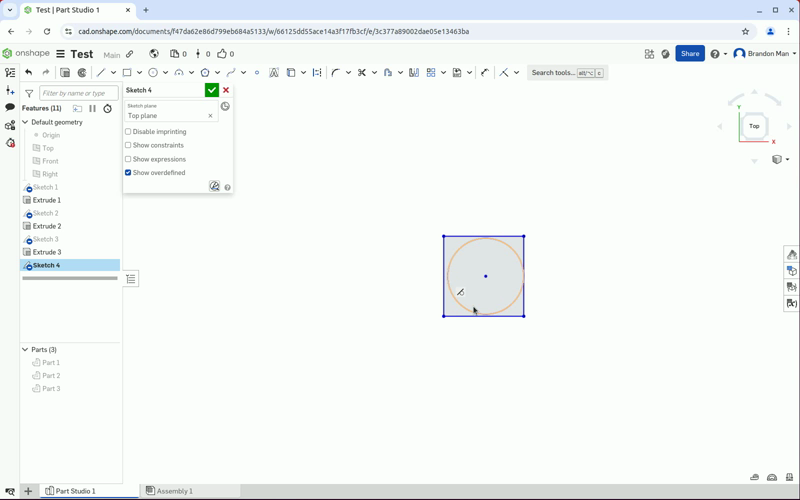
scroll(6)
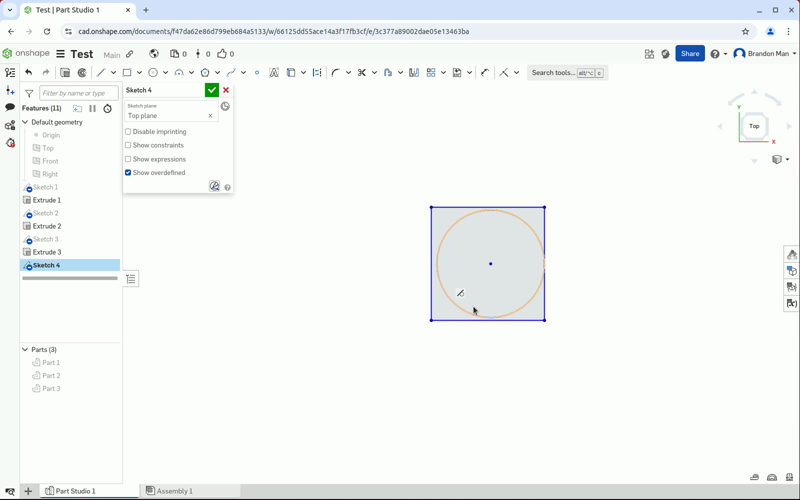
scroll(6)
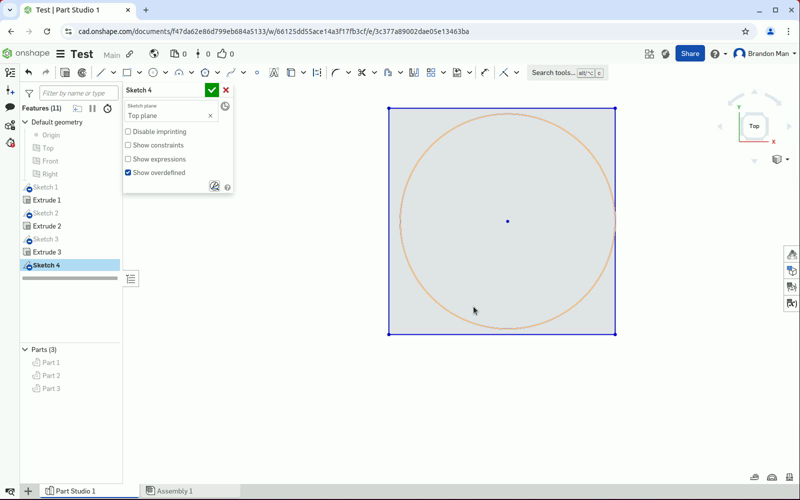
click(473, 306)
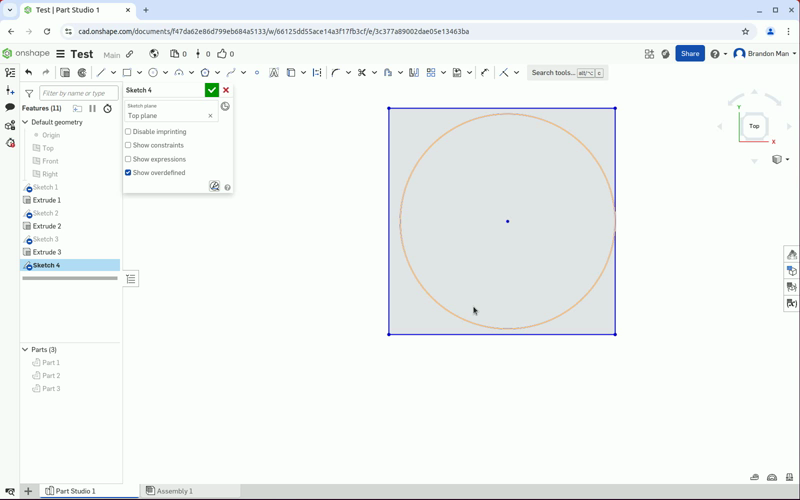
scroll(-6)
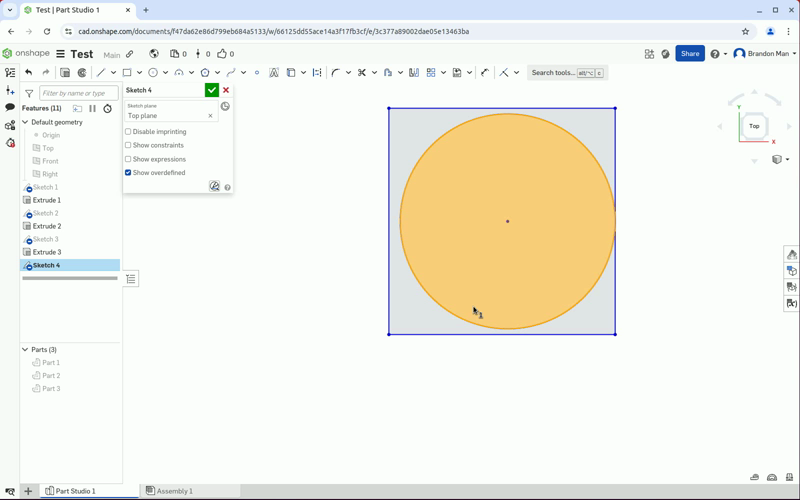
scroll(-6)
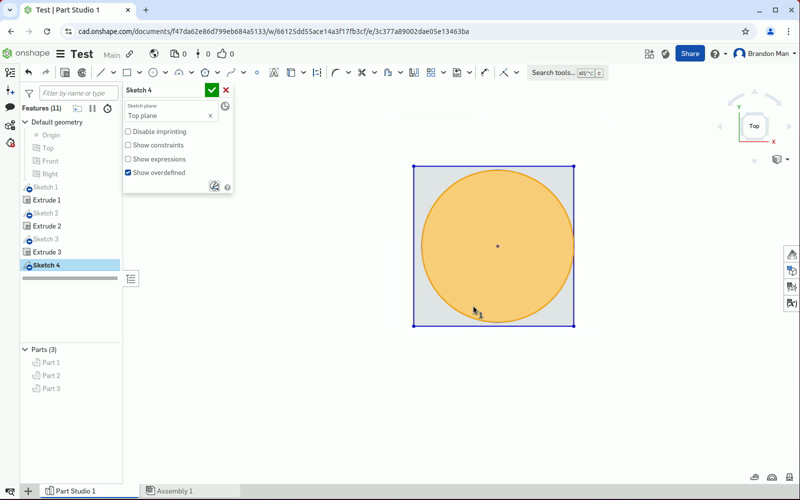
scroll(-6)
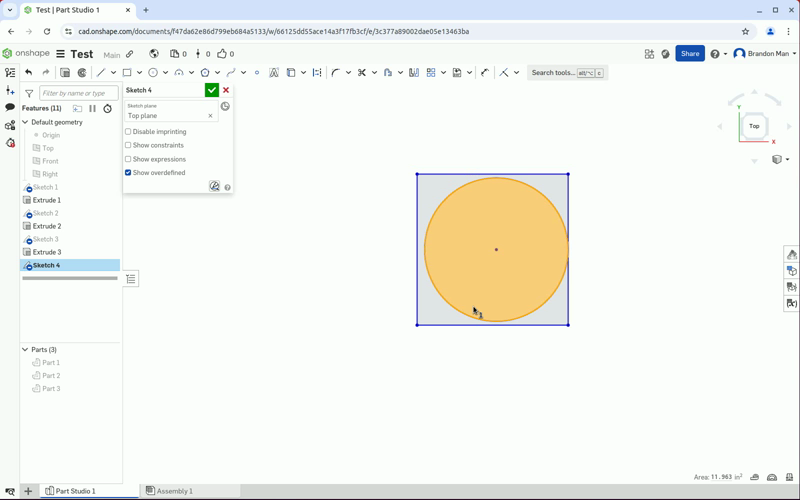
scroll(-6)
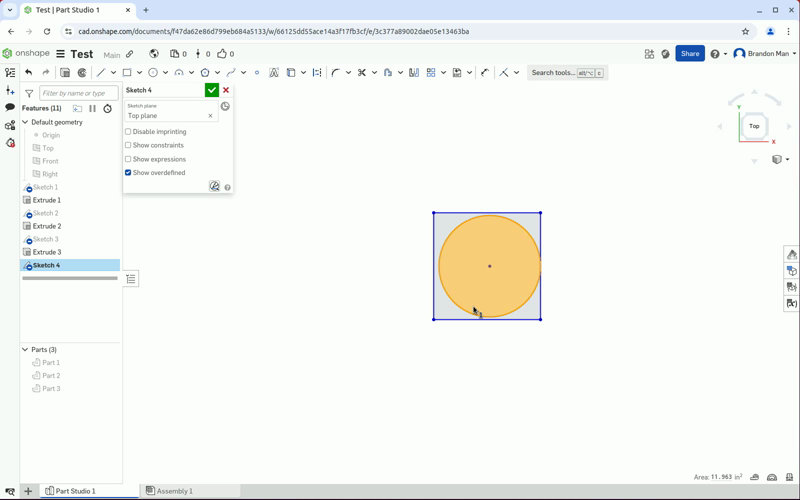
scroll(-6)
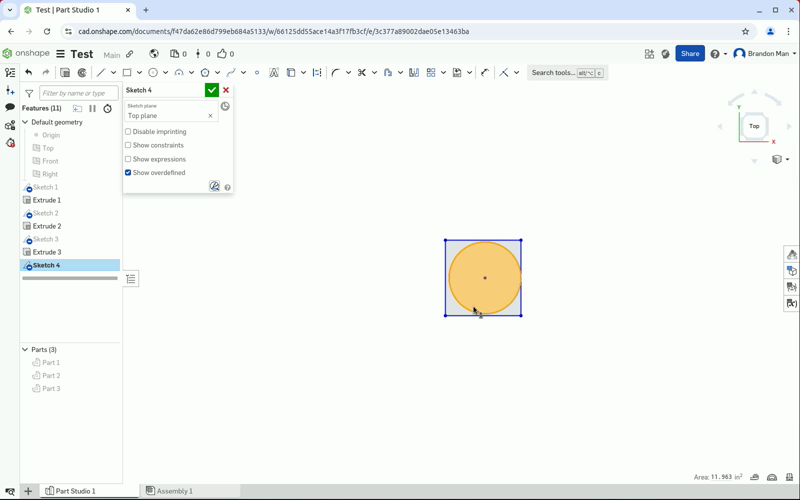
scroll(-6)
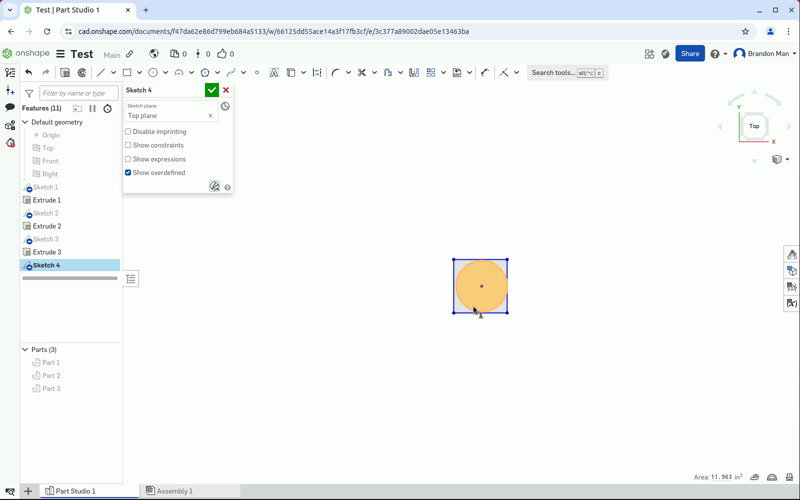
scroll(-6)
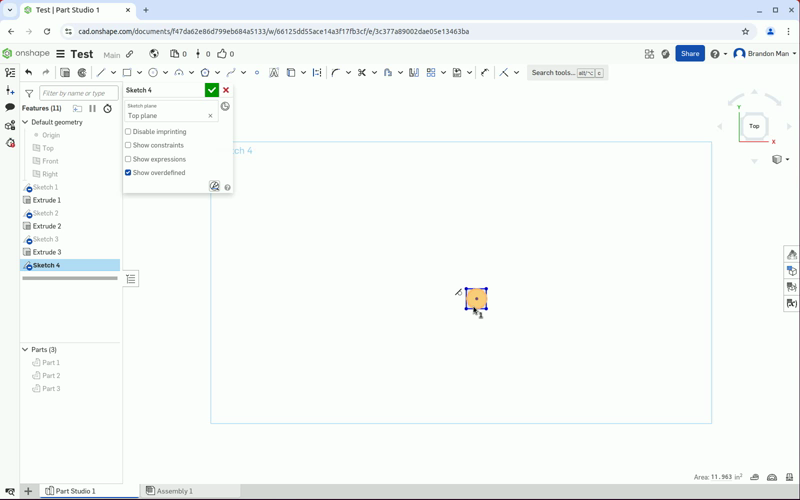
mouse_move(73, 352)
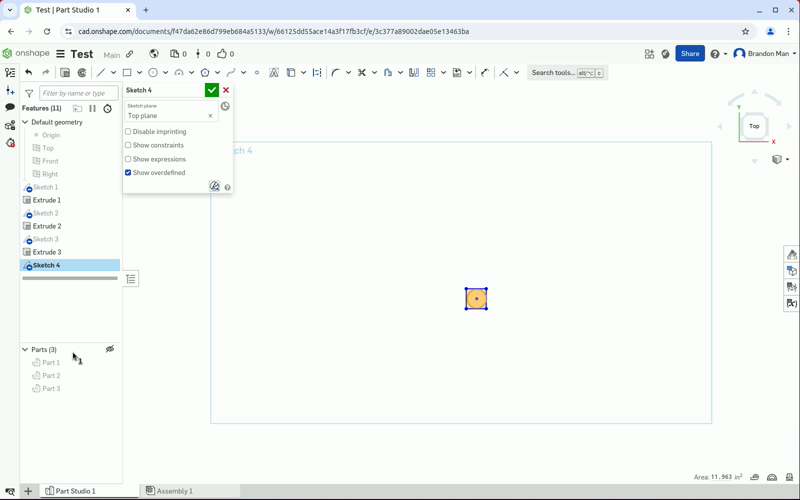
key(shift+y)
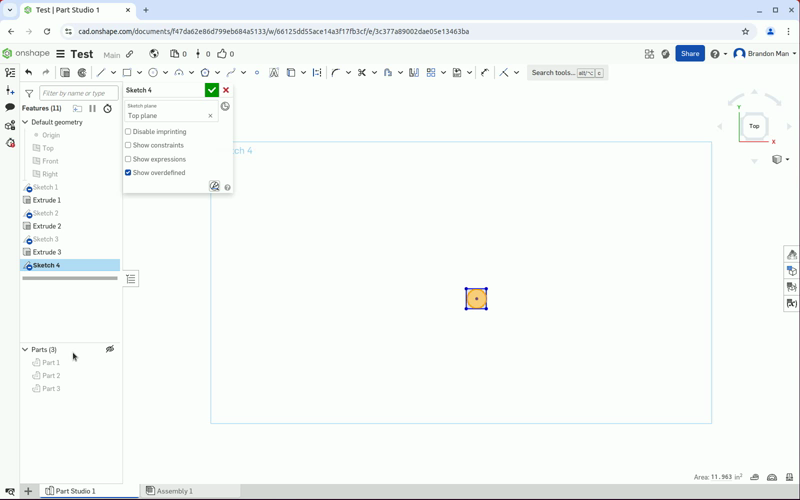
key(shift+e)
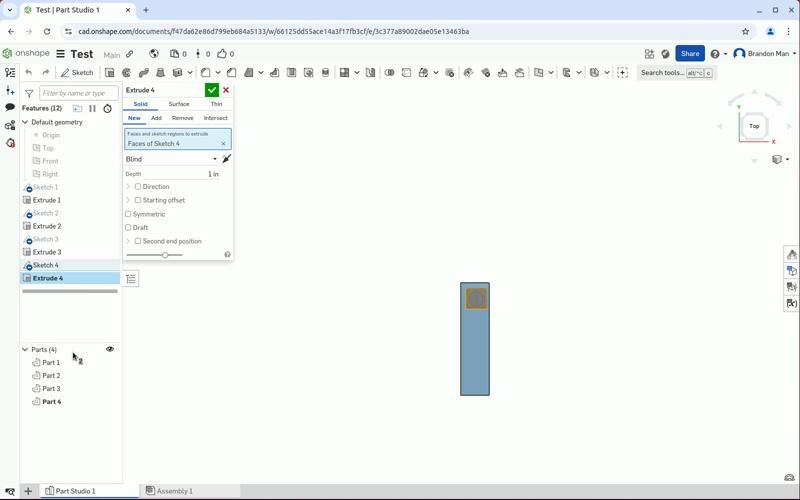
mouse_move(143, 106)
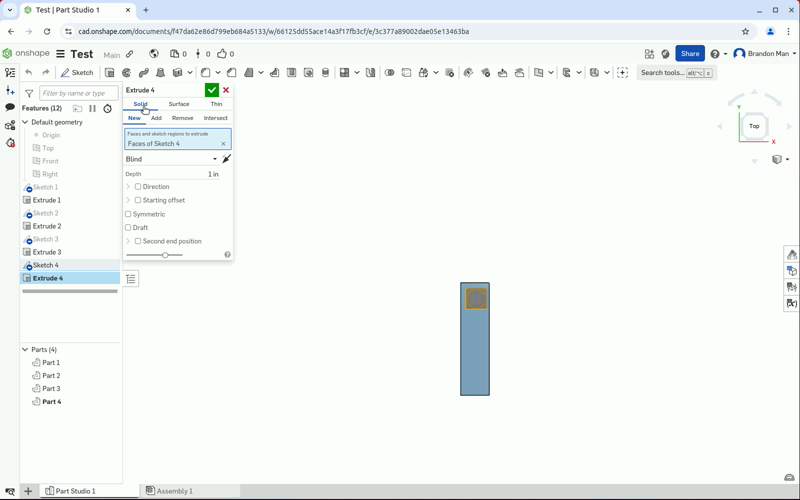
click(143, 106)
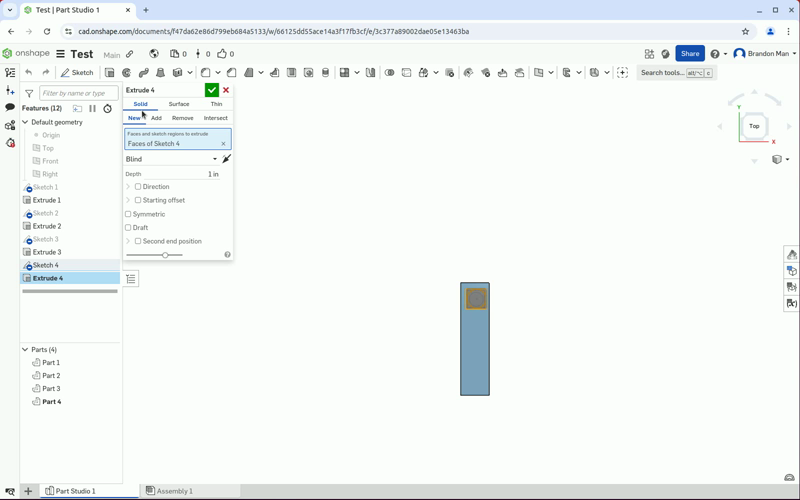
mouse_move(137, 120)
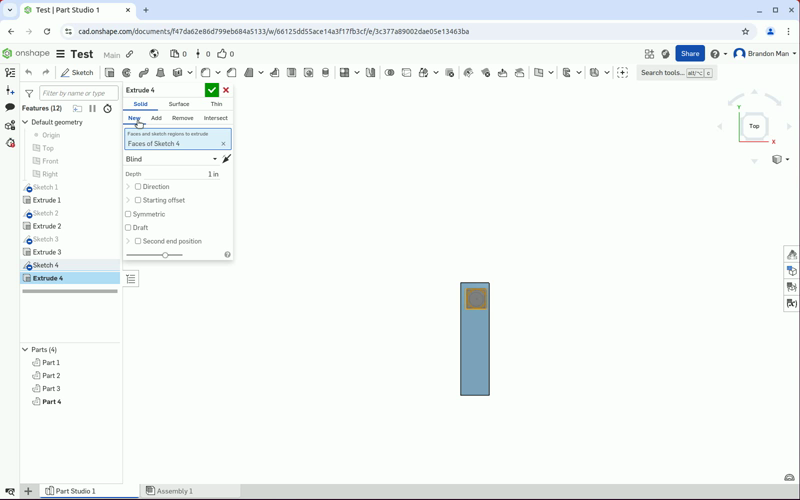
click(137, 120)
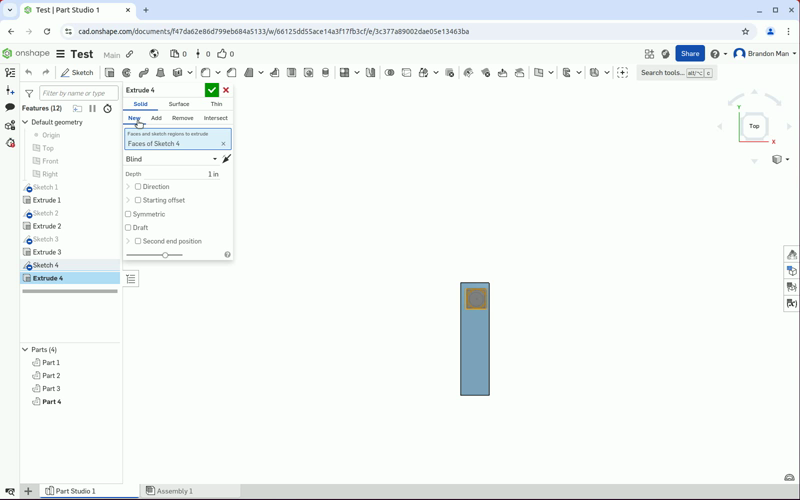
key(tab, 4)
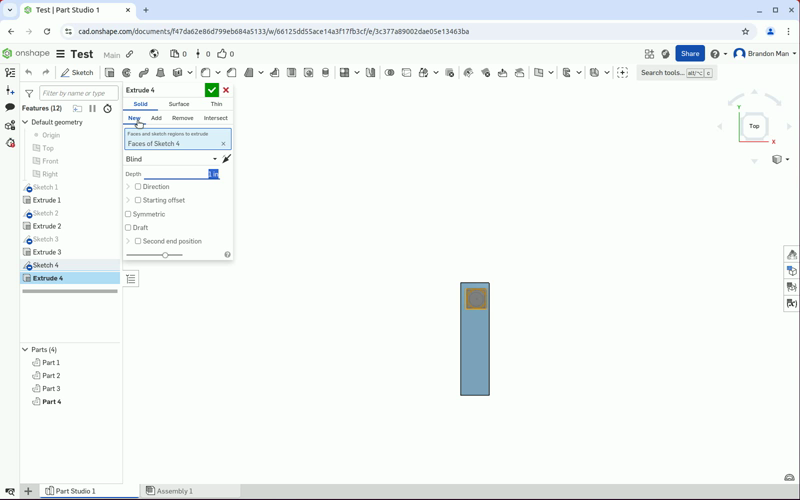
text(2.407)
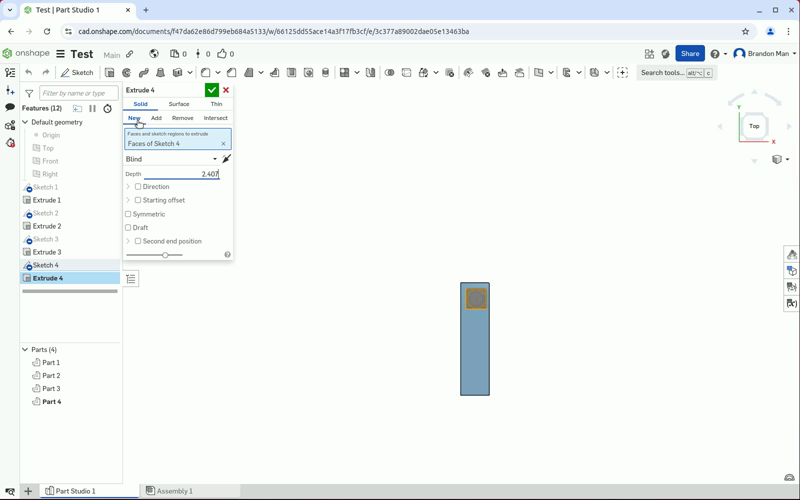
key(enter)
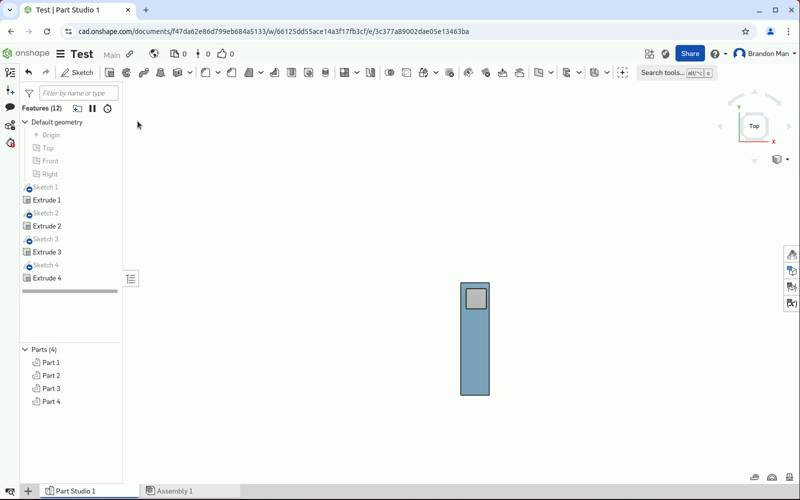
key(shift+h)
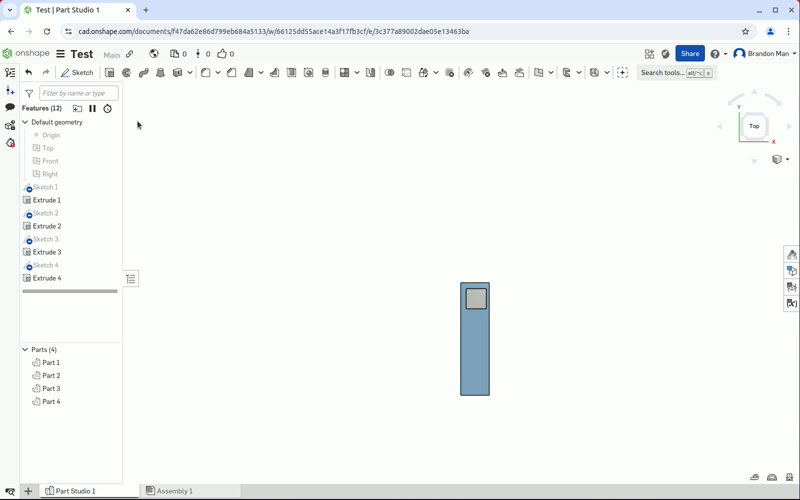
key(shift+h)
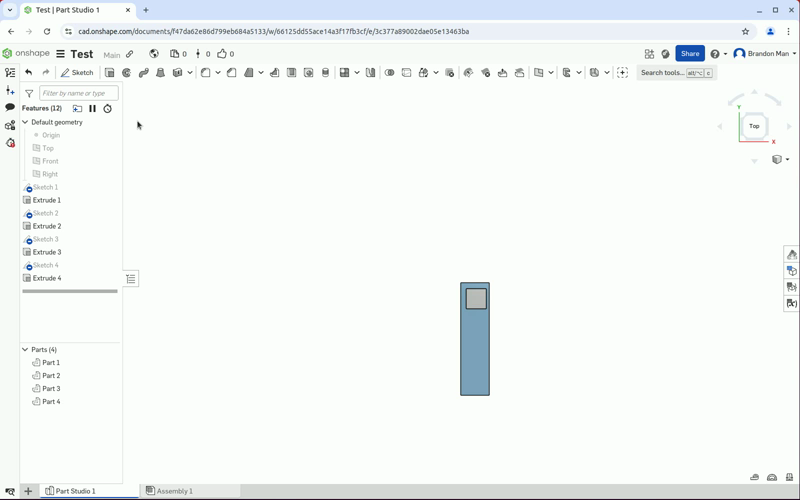
mouse_move(73, 189)
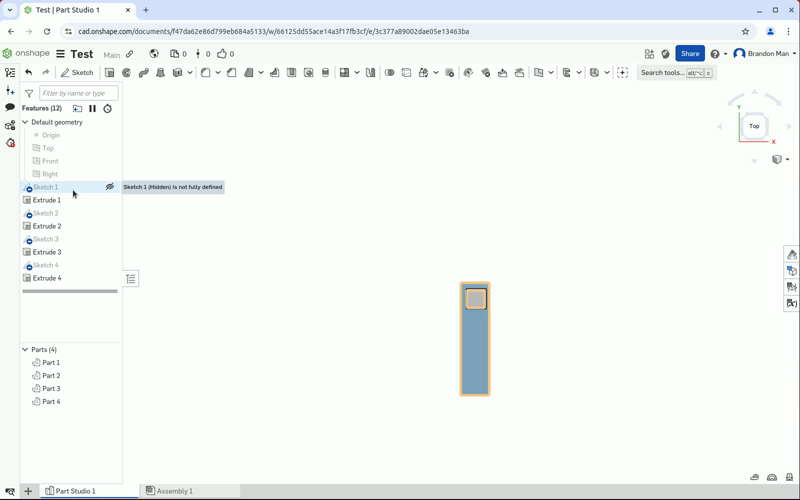
click(73, 189)
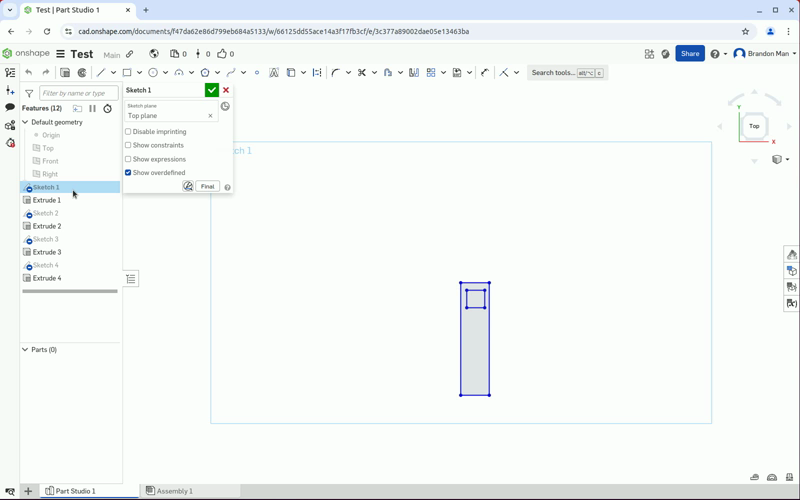
mouse_move(229, 92)
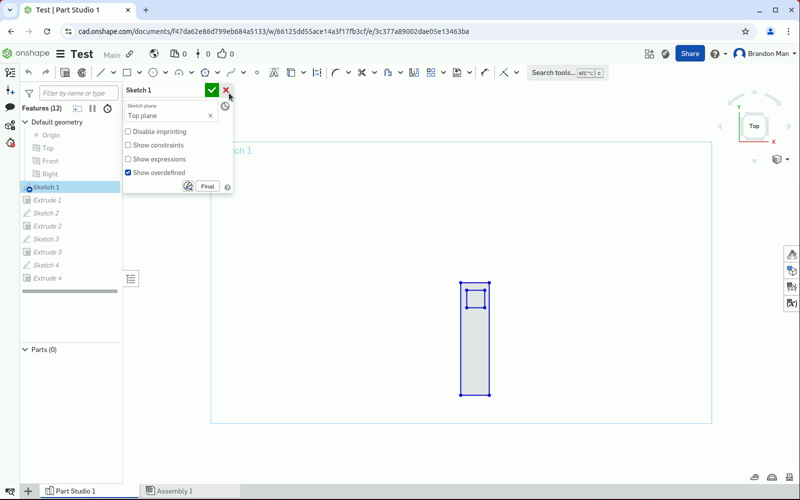
click(229, 92)
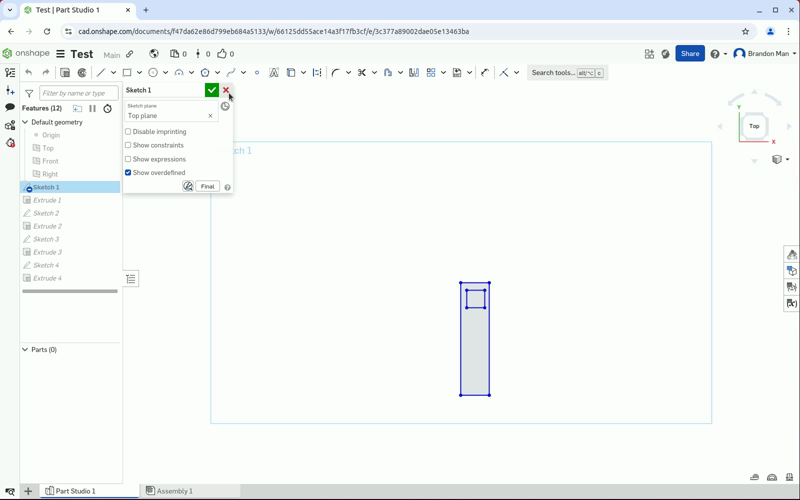
key(shift+s)
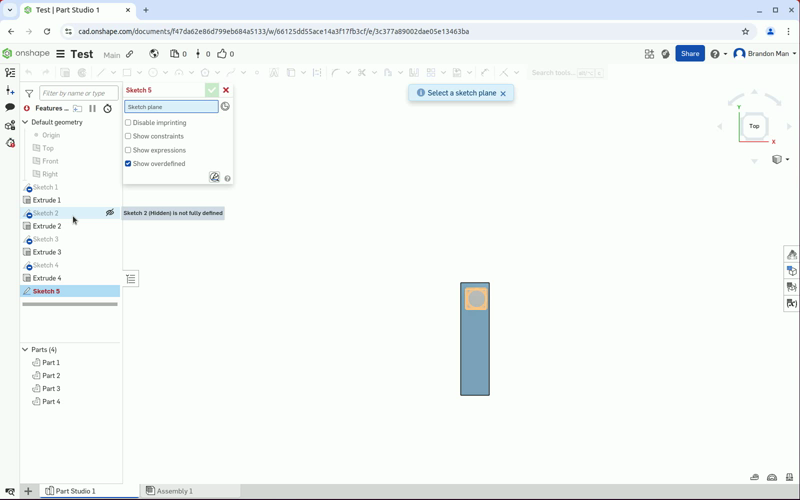
scroll(3)
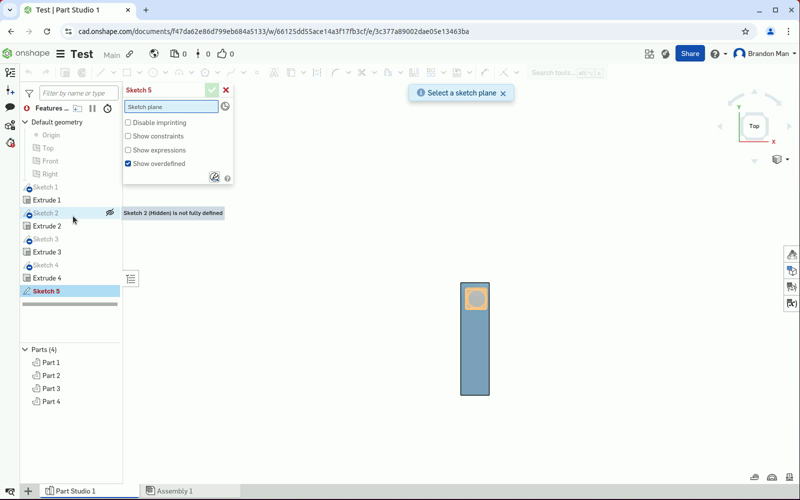
mouse_move(73, 150)
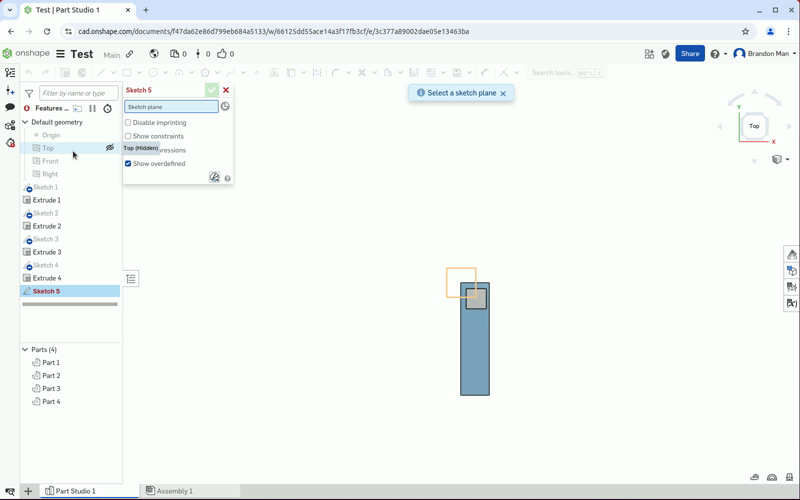
click(73, 150)
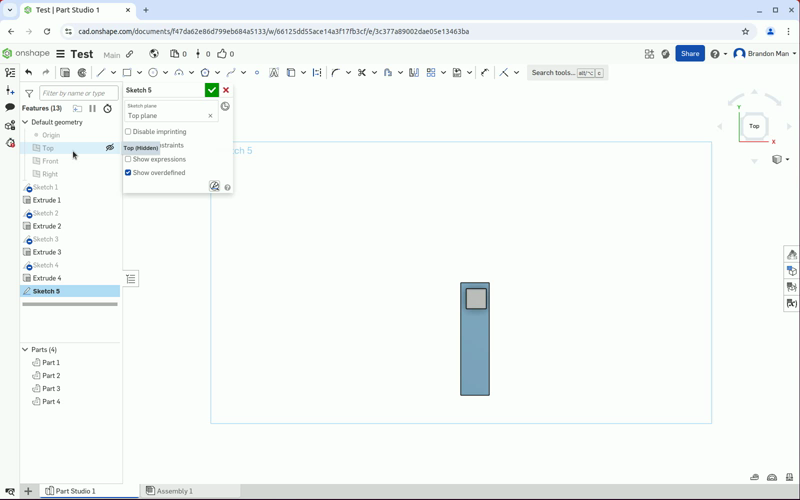
mouse_move(73, 352)
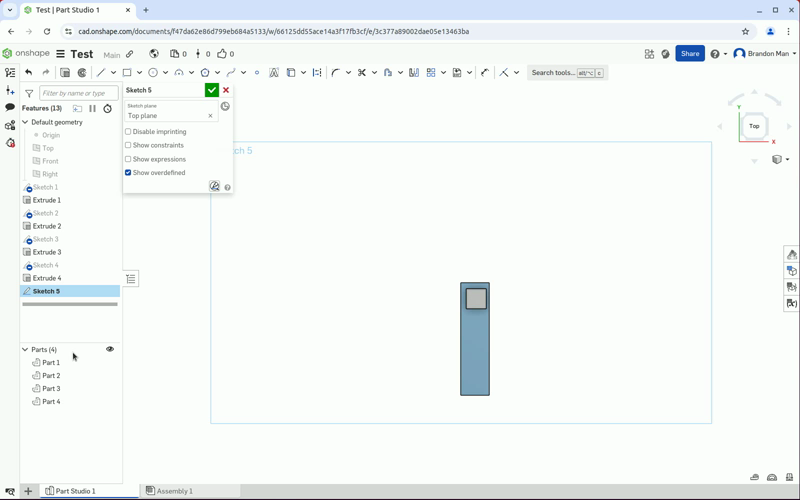
key(y)
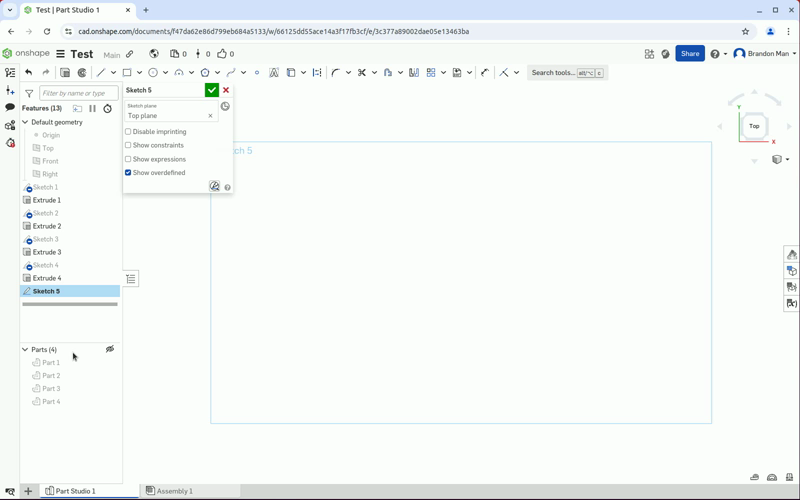
key(c)
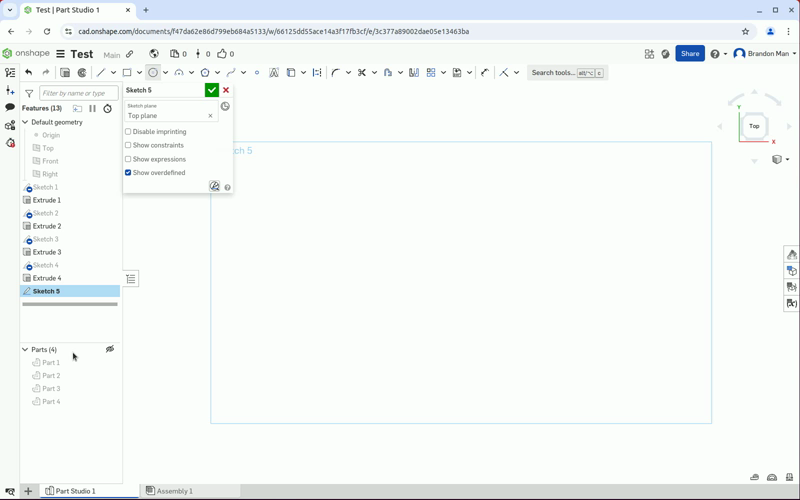
key_down(shift)
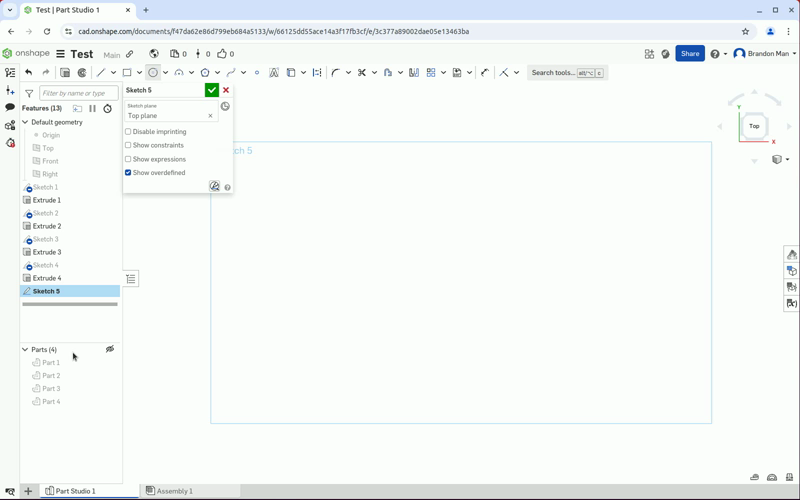
mouse_move(476, 299)
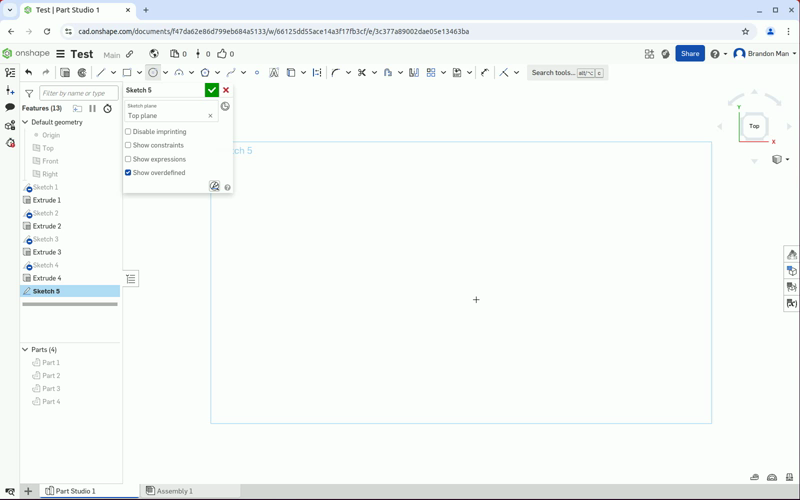
click(476, 299)
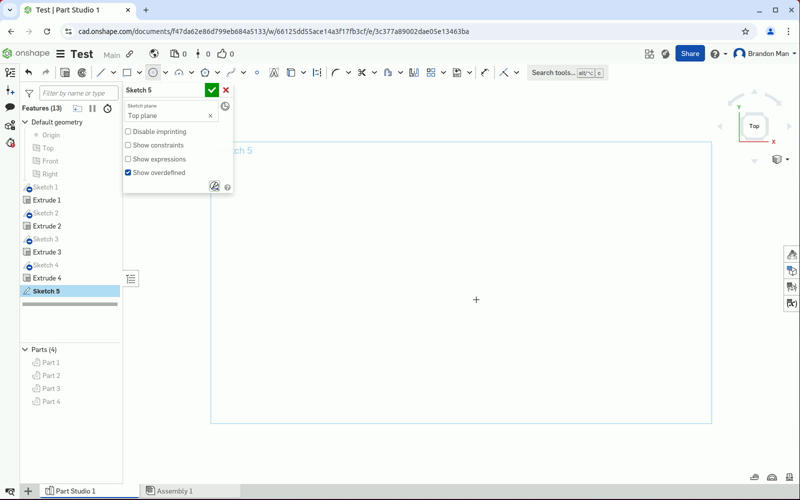
key_up(shift)
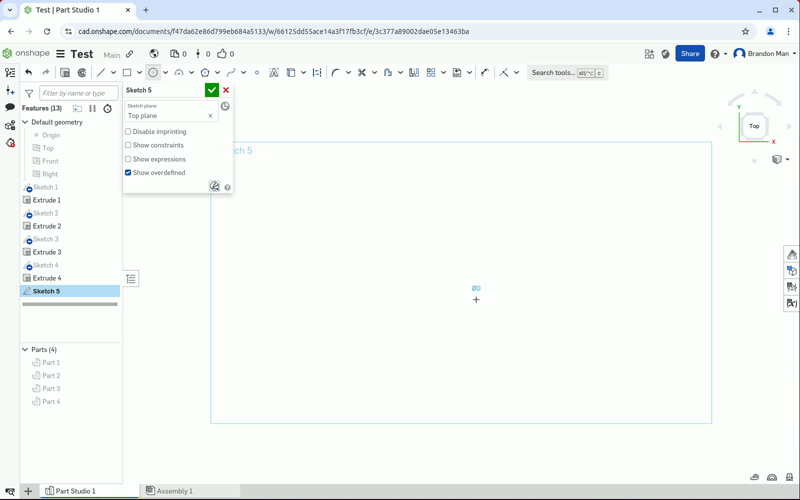
mouse_move(483, 299)
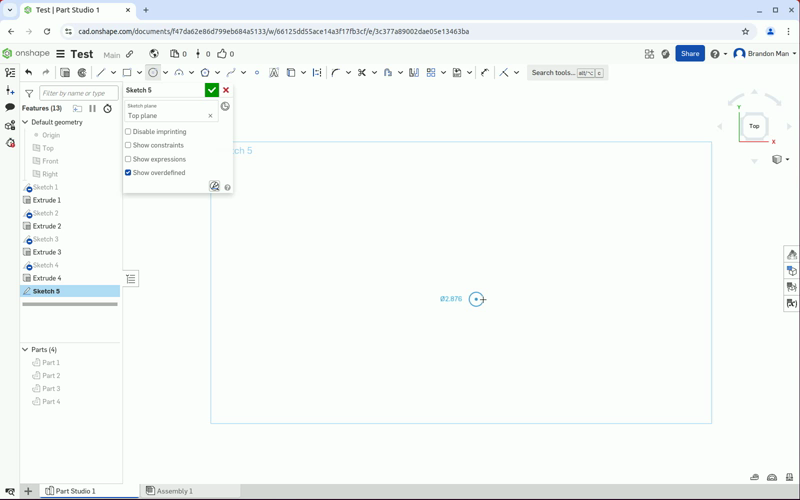
click(483, 299)
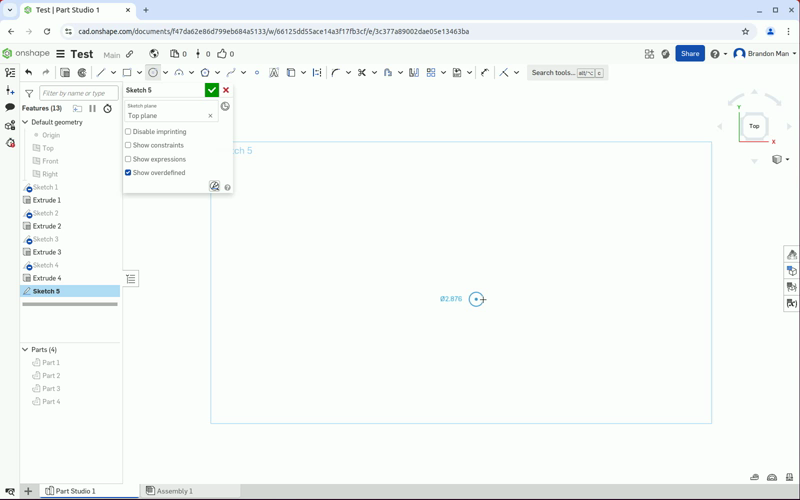
key(esc)
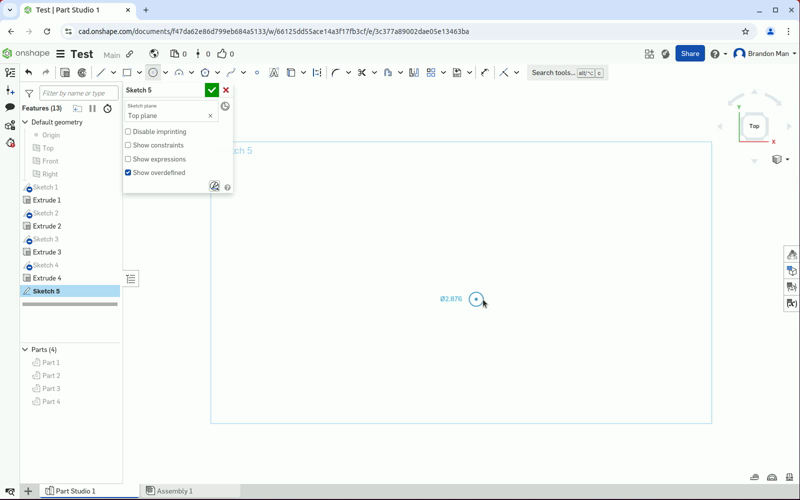
mouse_move(477, 302)
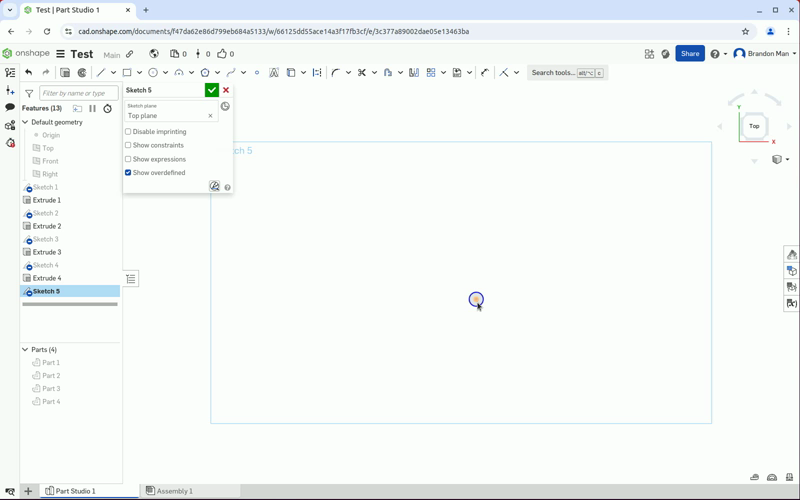
scroll(6)
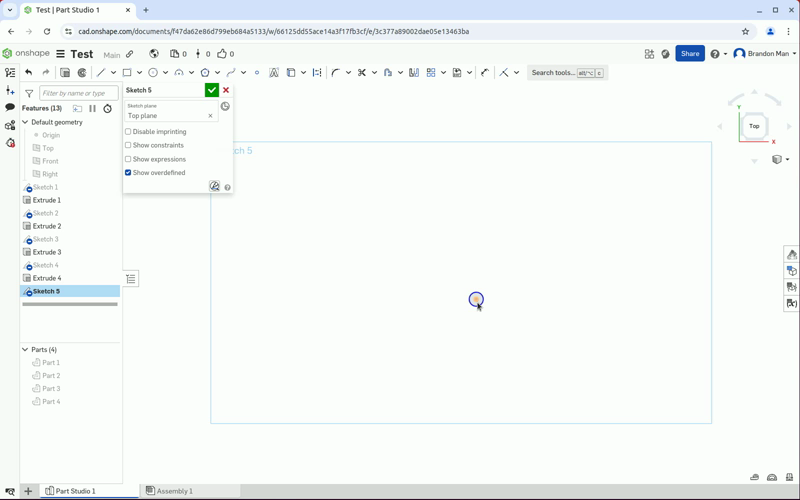
scroll(6)
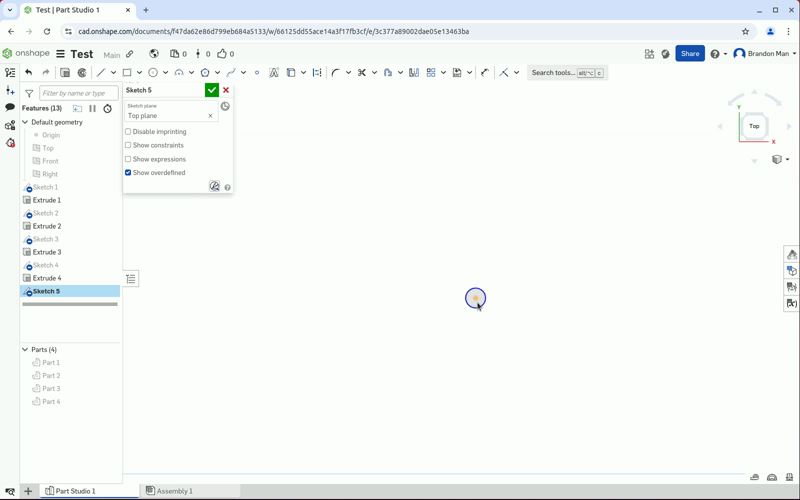
scroll(6)
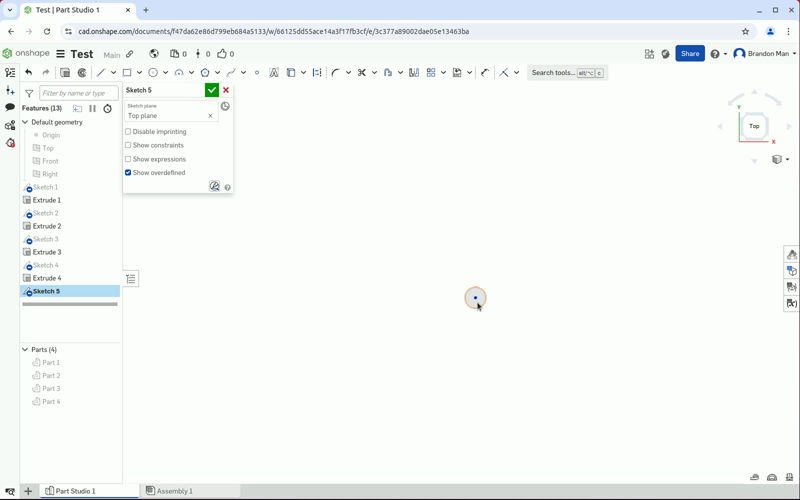
scroll(6)
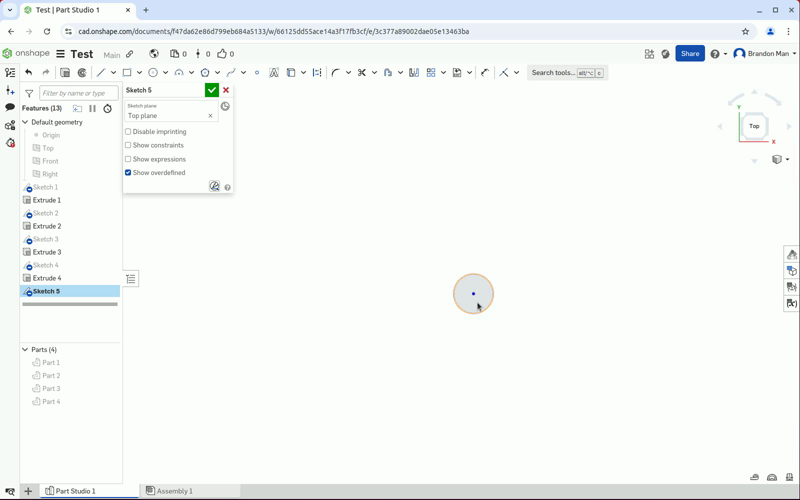
scroll(6)
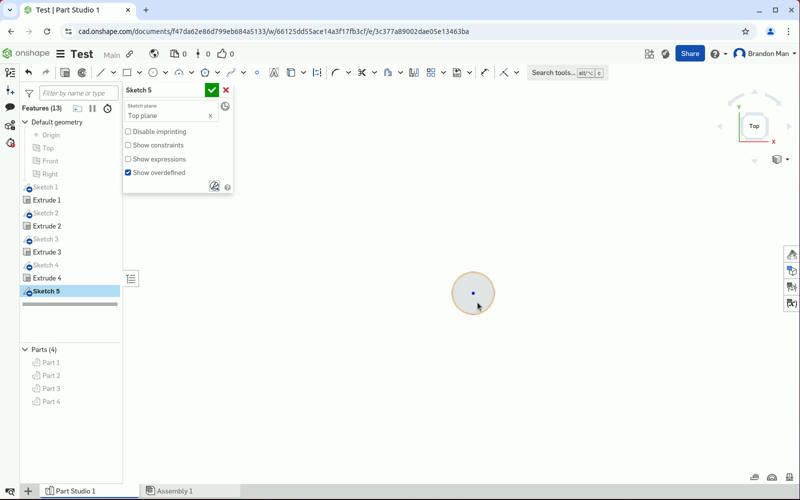
scroll(6)
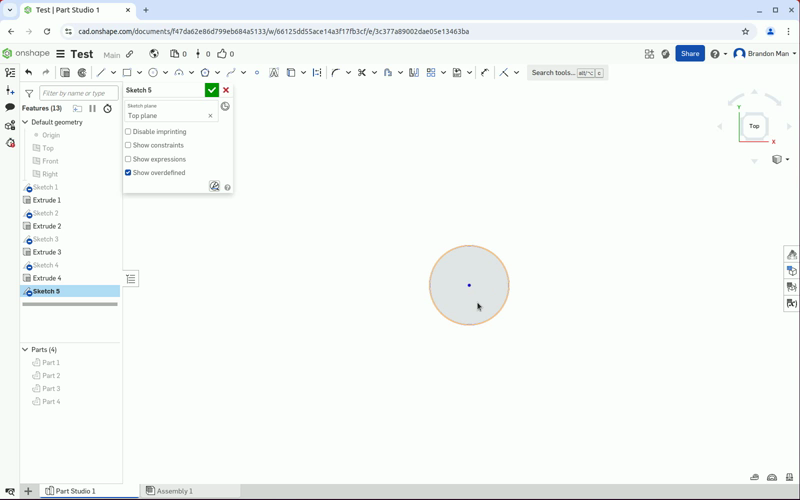
scroll(6)
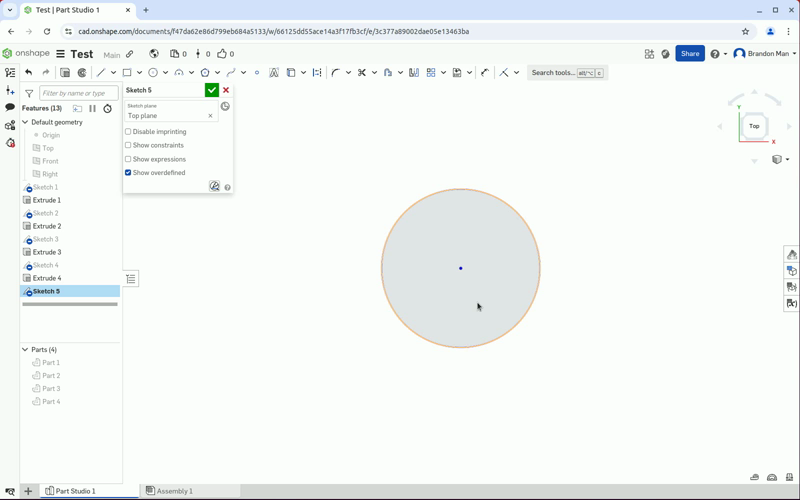
click(477, 302)
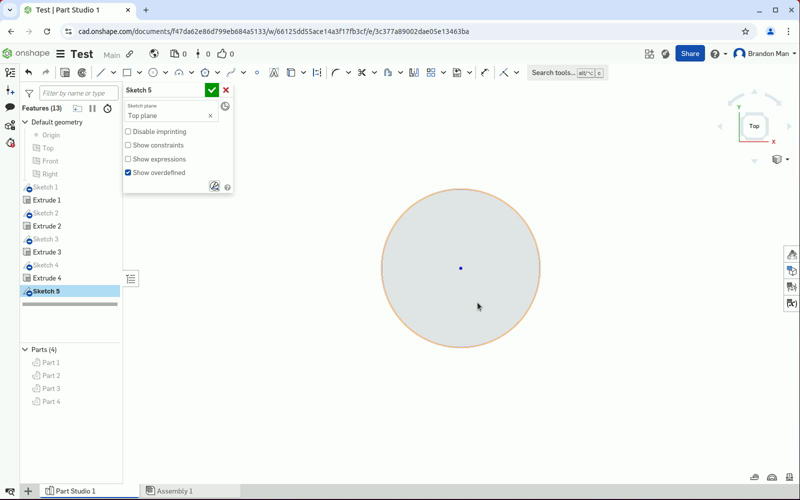
scroll(-6)
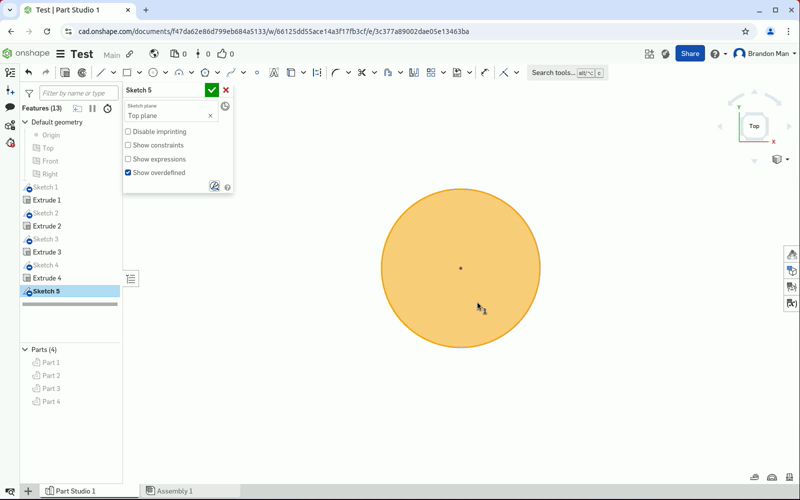
scroll(-6)
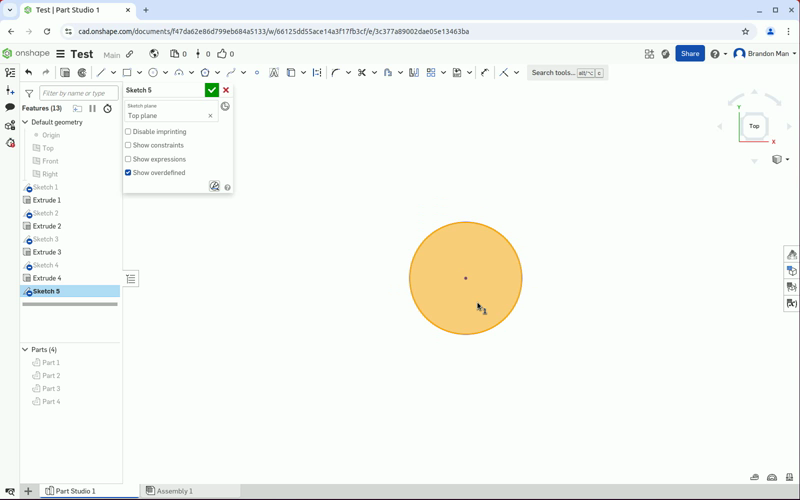
scroll(-6)
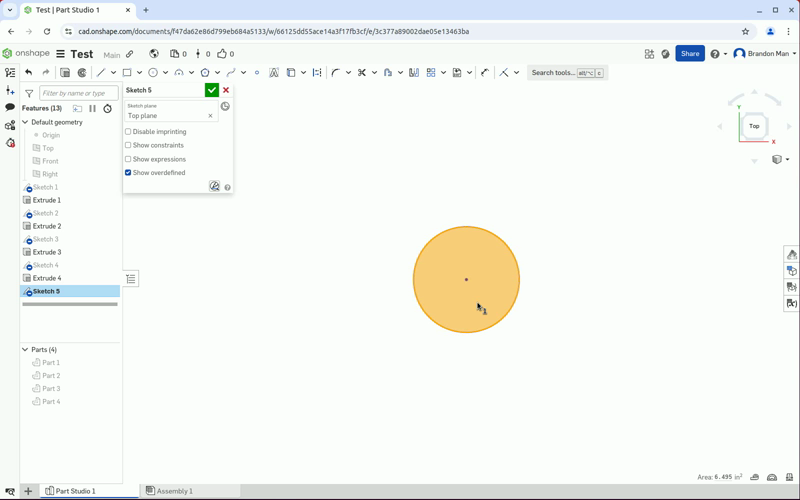
scroll(-6)
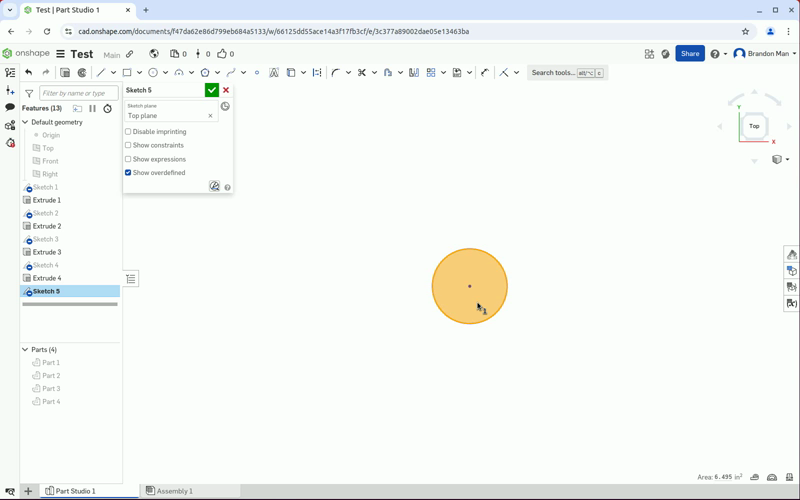
scroll(-6)
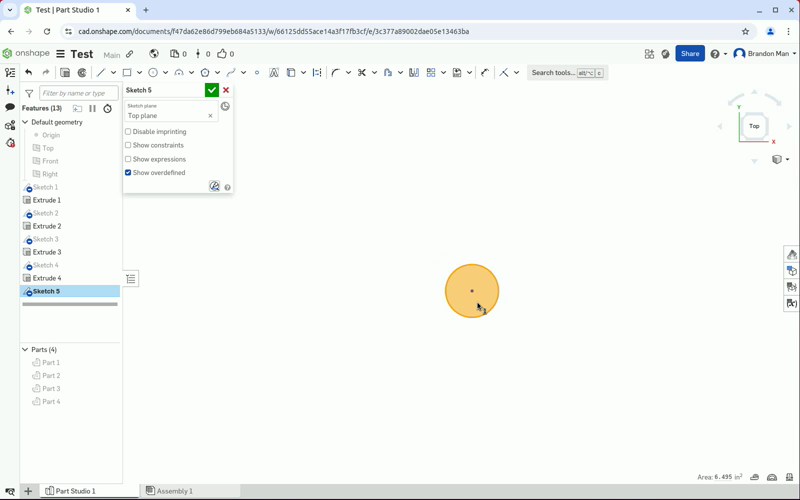
scroll(-6)
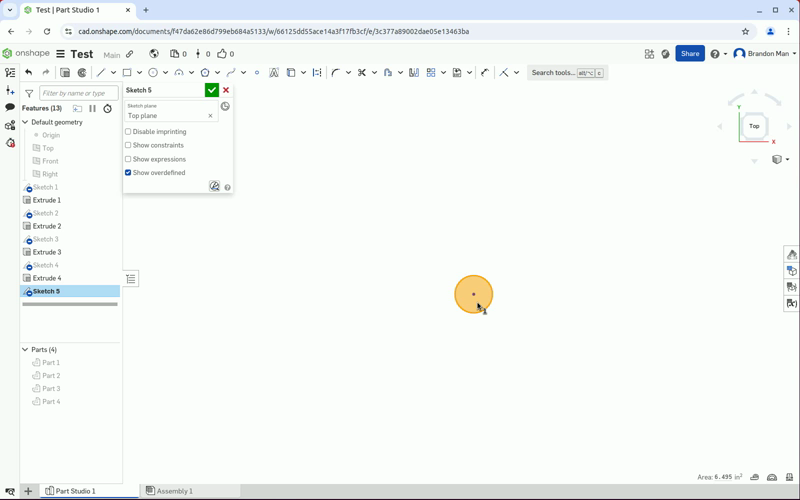
scroll(-6)
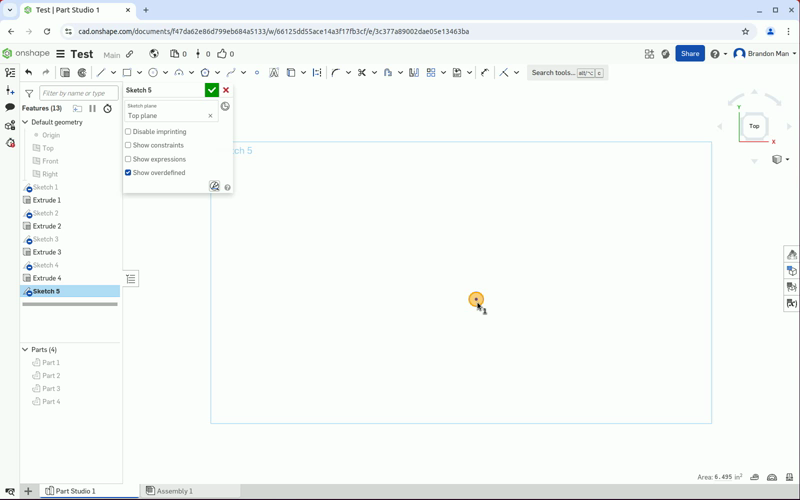
mouse_move(73, 352)
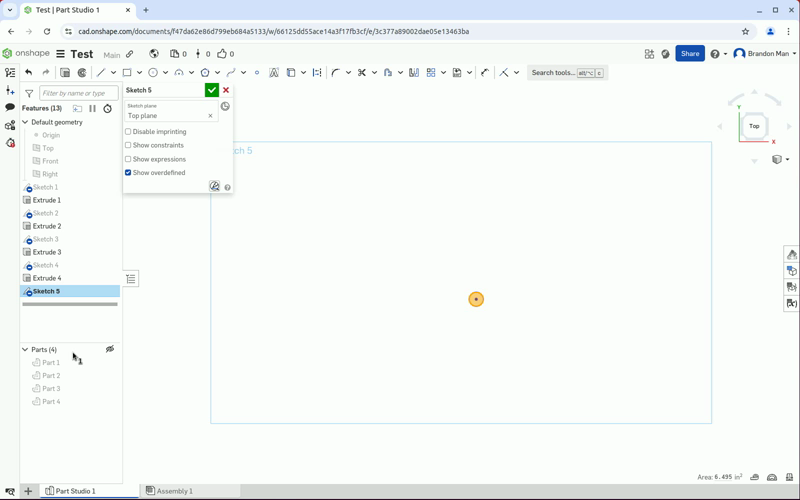
key(shift+y)
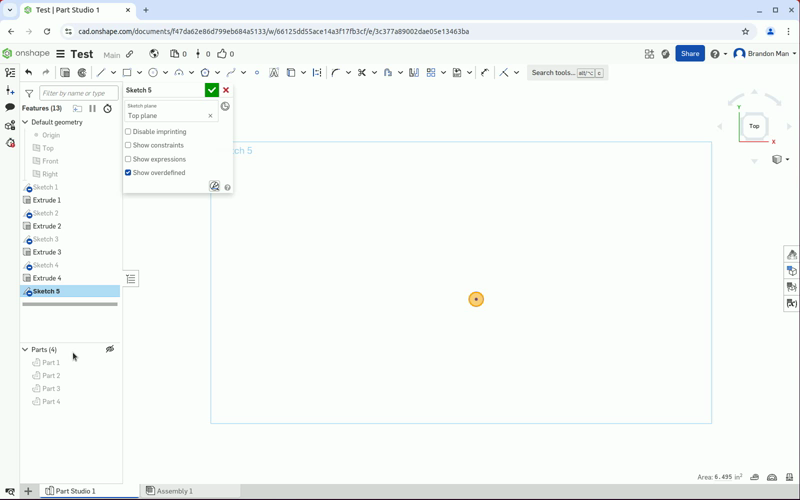
key(shift+e)
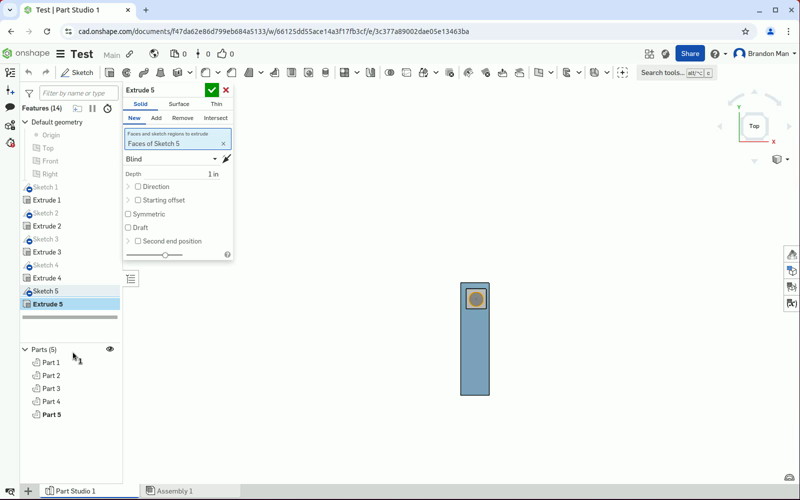
mouse_move(143, 106)
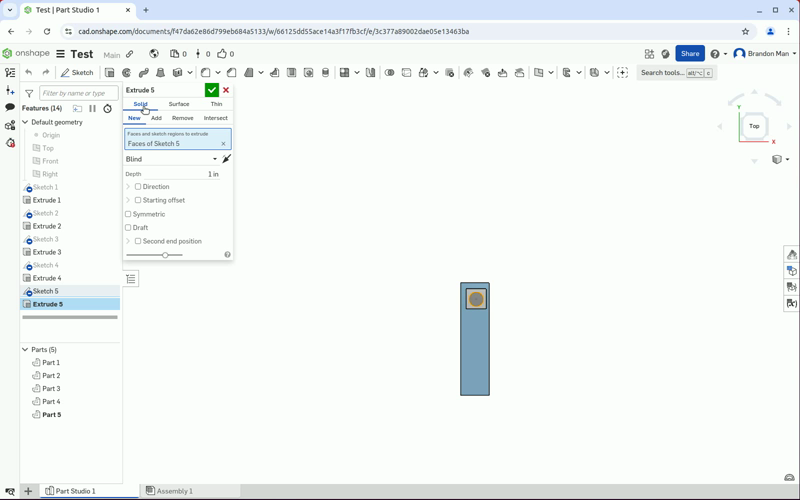
click(143, 106)
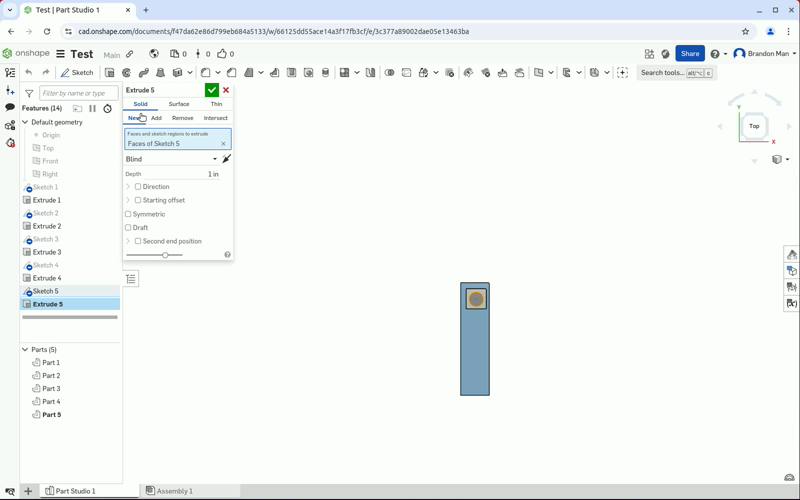
mouse_move(137, 120)
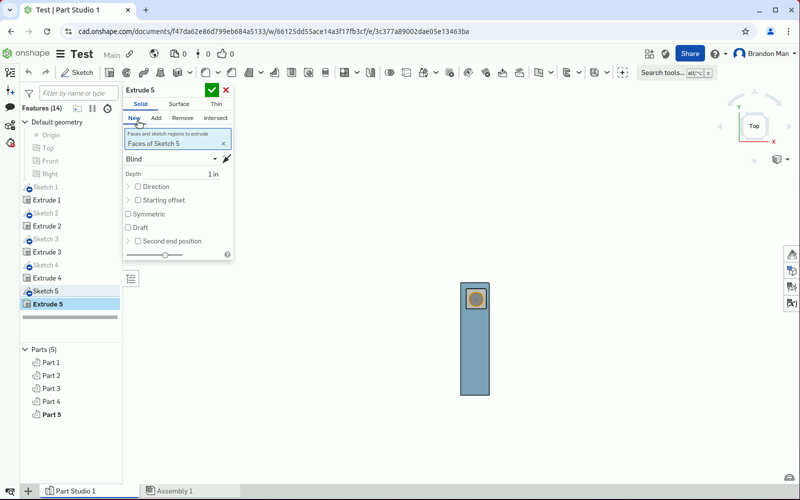
click(137, 120)
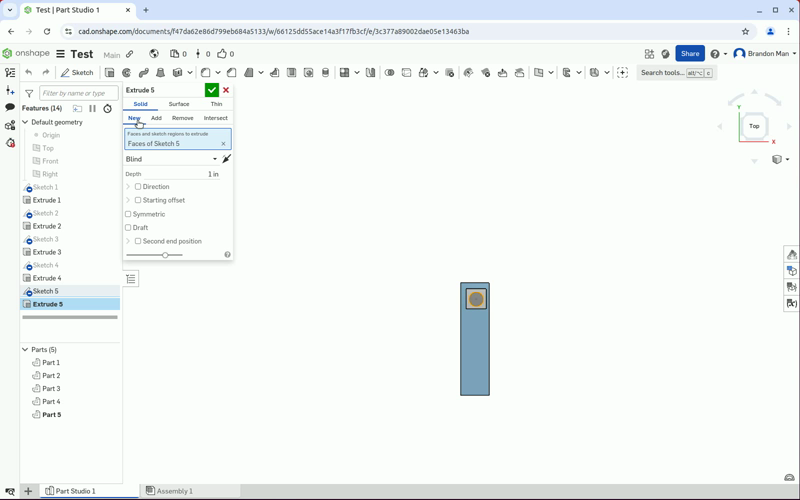
key(tab, 4)
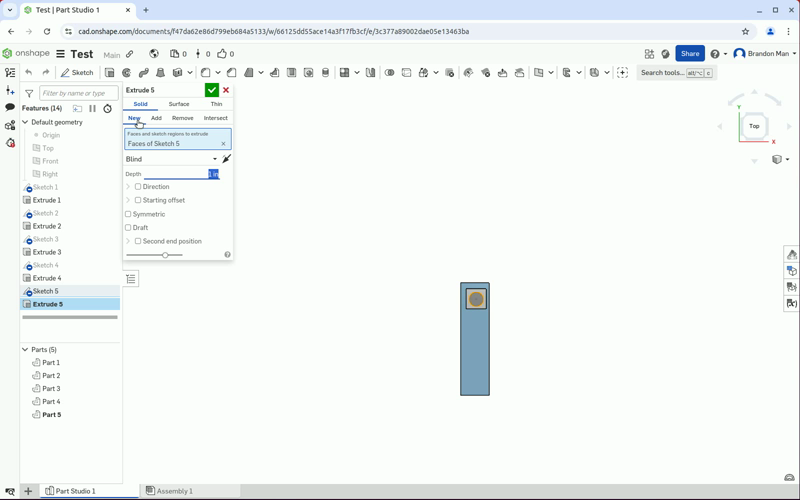
text(2.407)
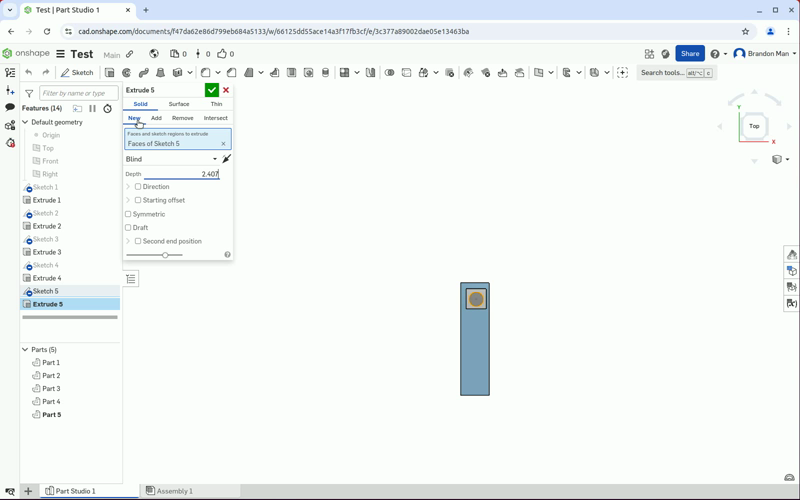
key(enter)
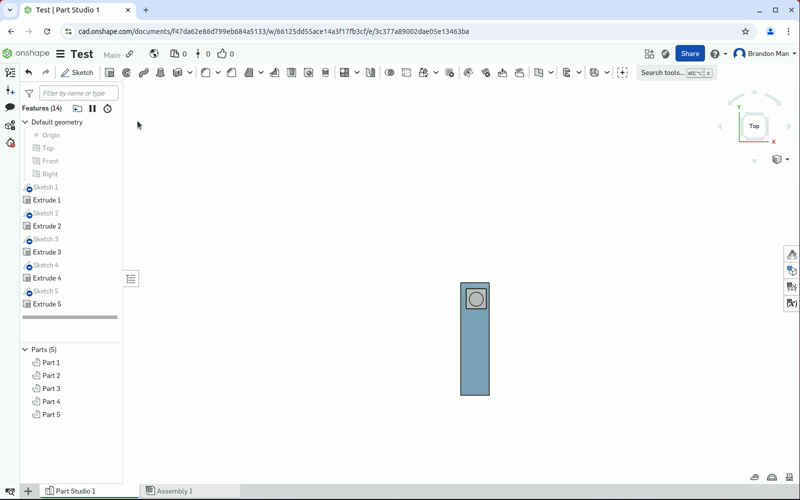
key(shift+h)
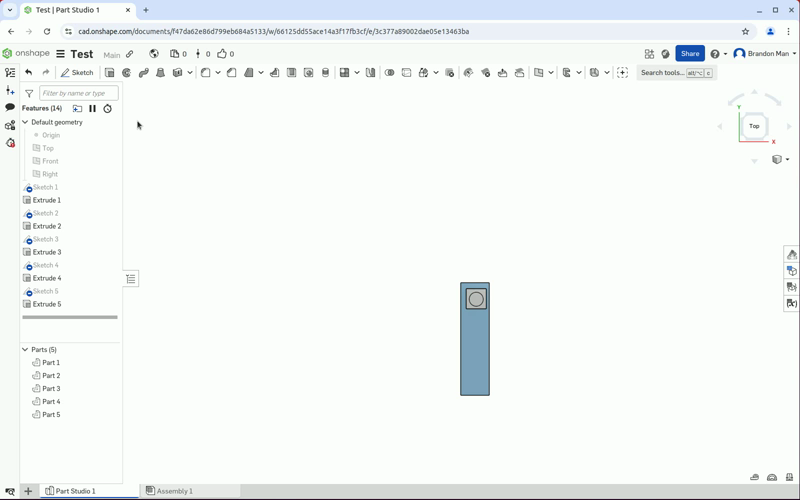
key(shift+h)
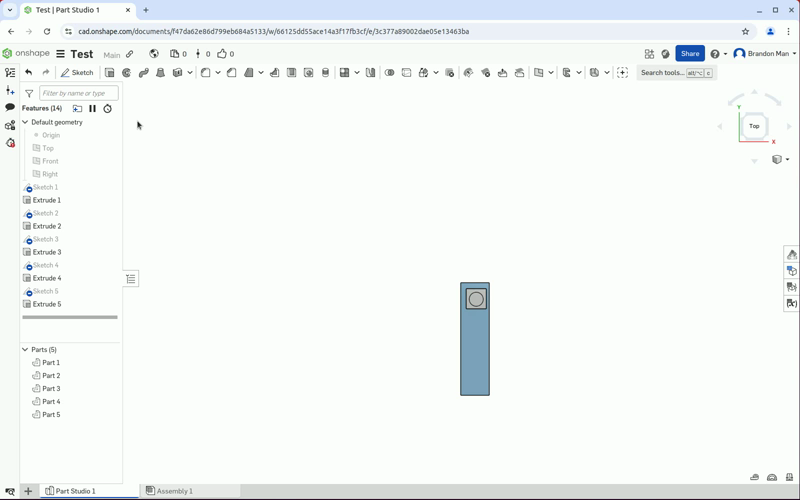
mouse_move(73, 189)
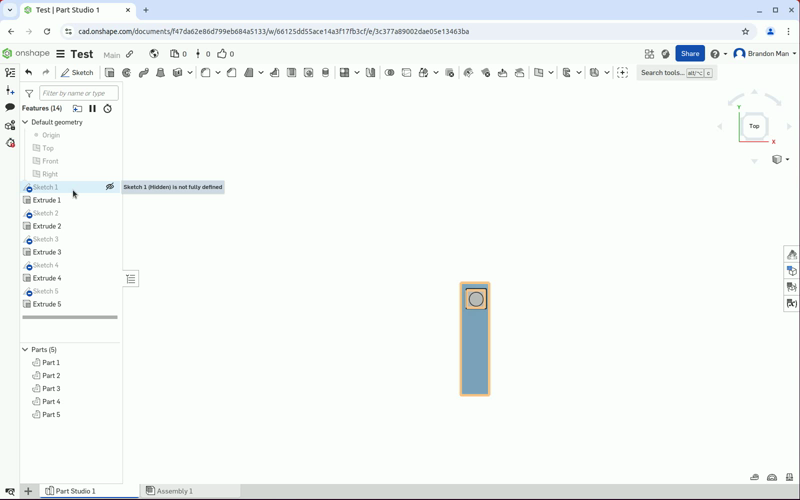
click(73, 189)
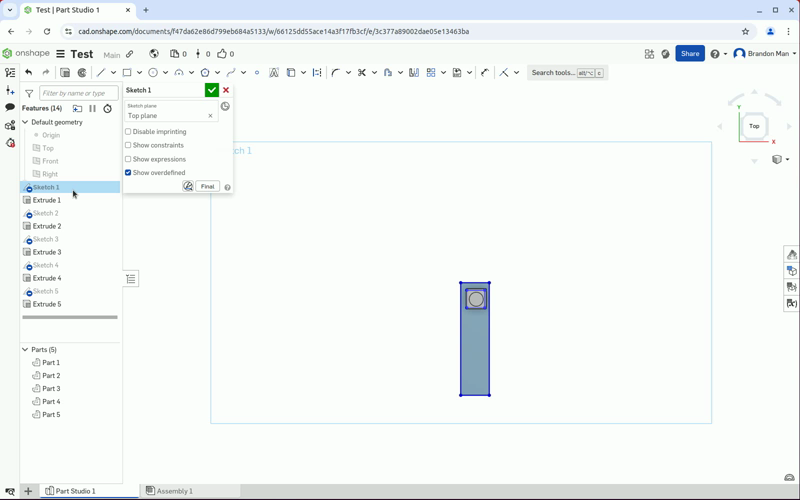
mouse_move(229, 92)
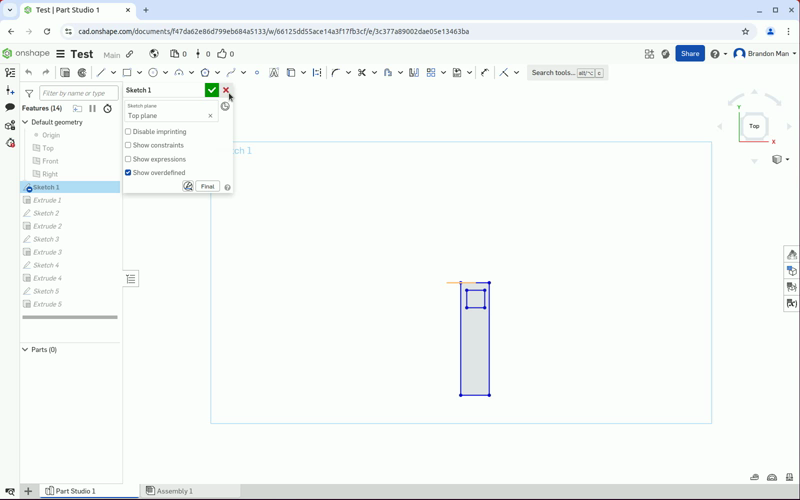
click(229, 92)
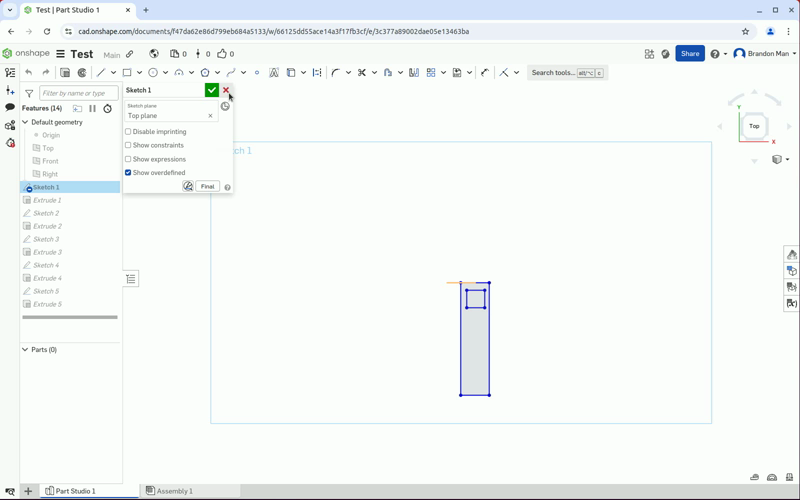
key(shift+s)
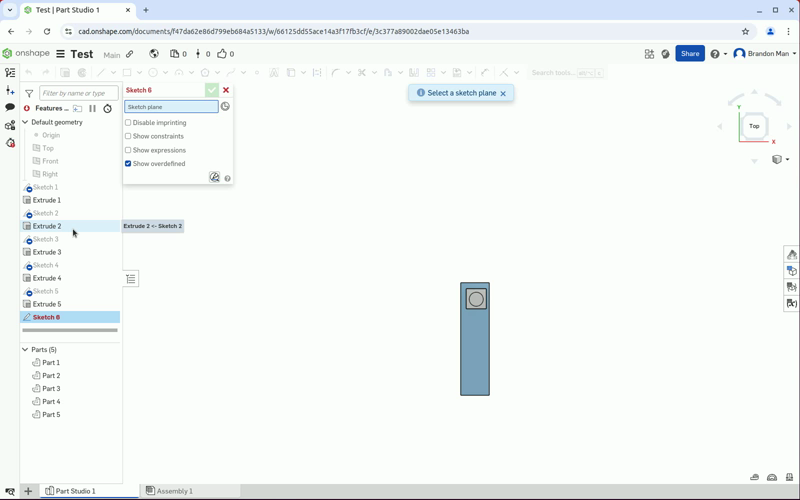
scroll(3)
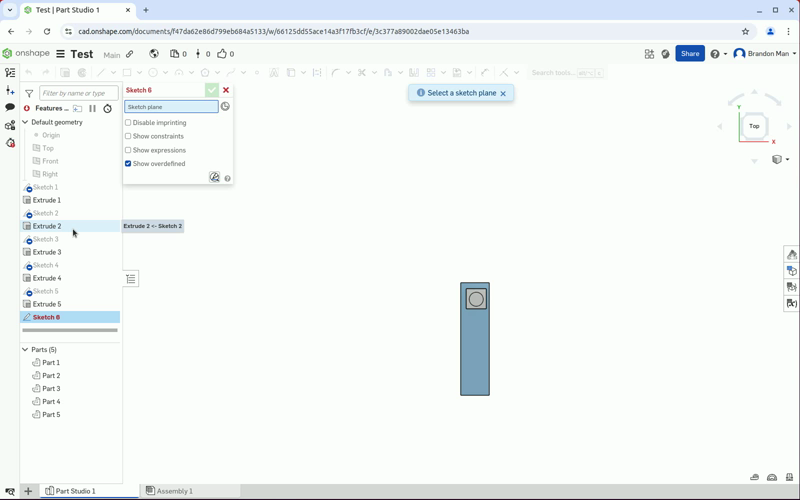
mouse_move(73, 150)
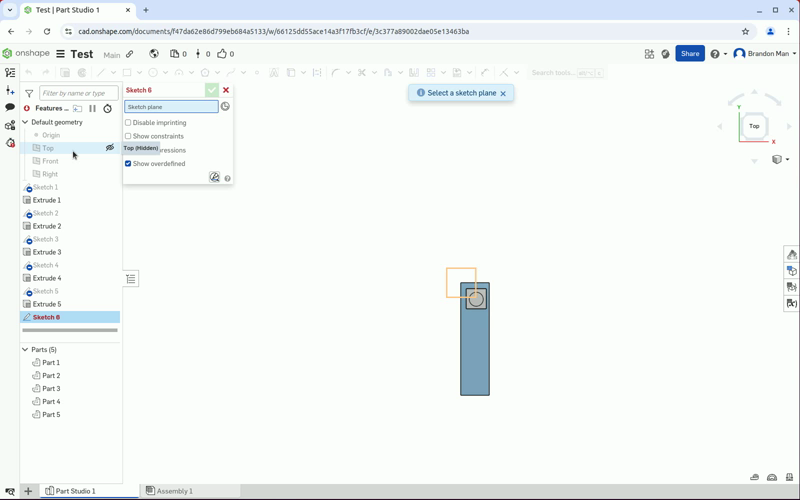
click(73, 150)
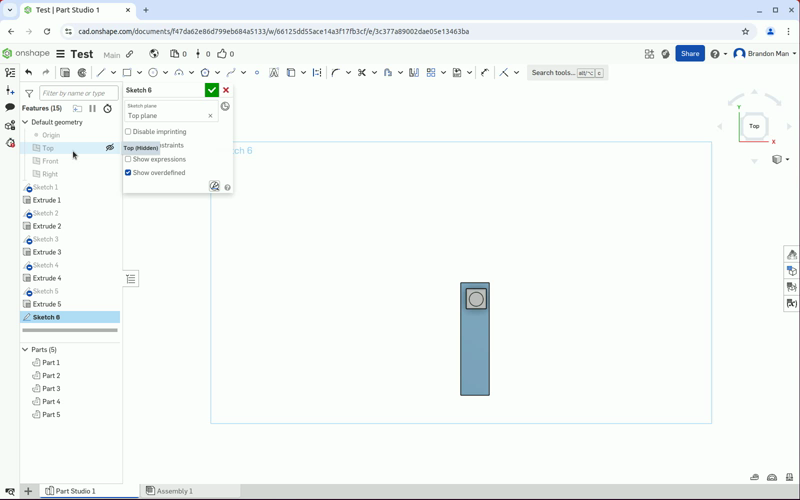
mouse_move(73, 352)
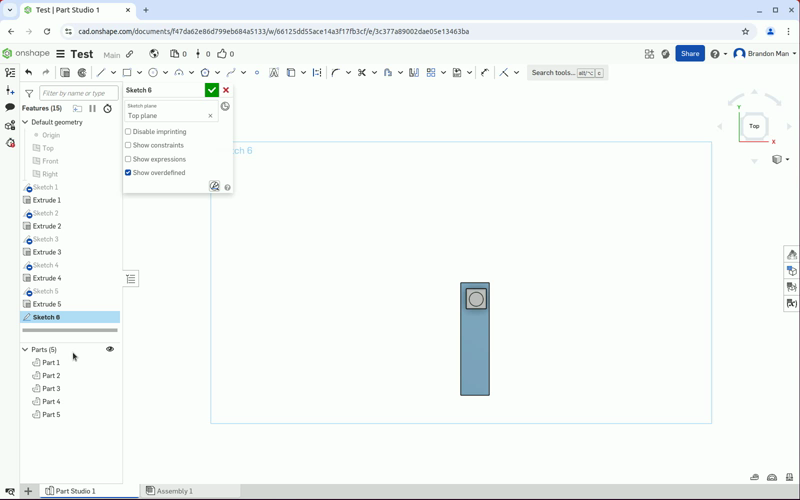
key(y)
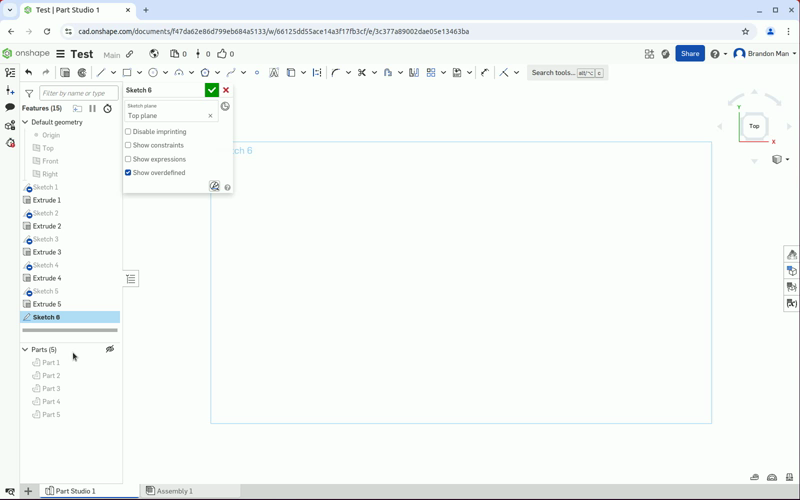
key(c)
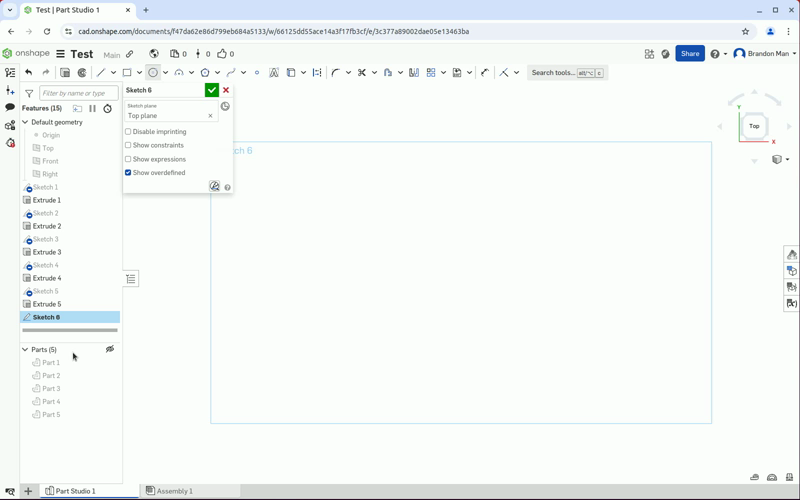
key_down(shift)
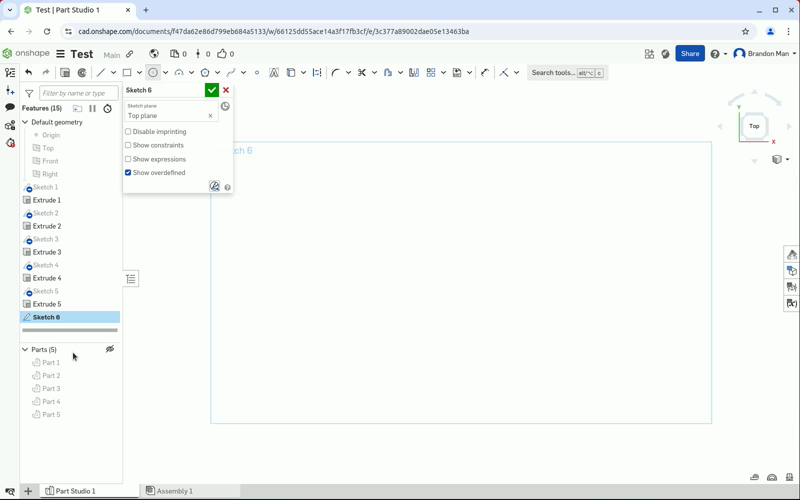
mouse_move(476, 299)
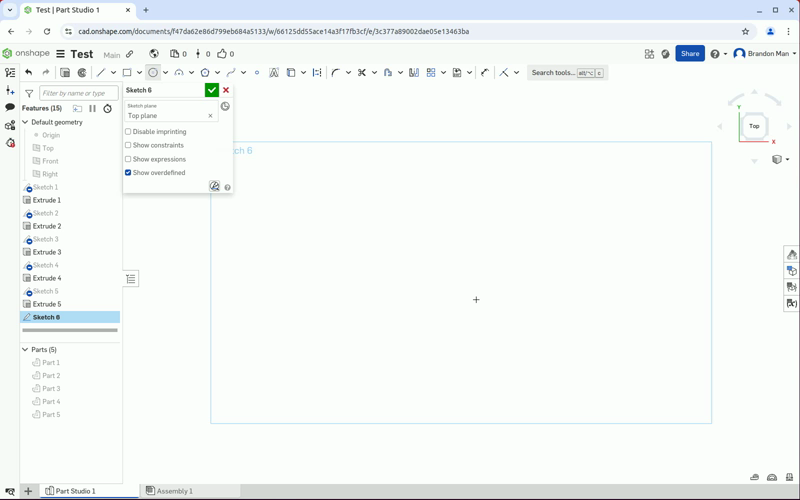
click(476, 299)
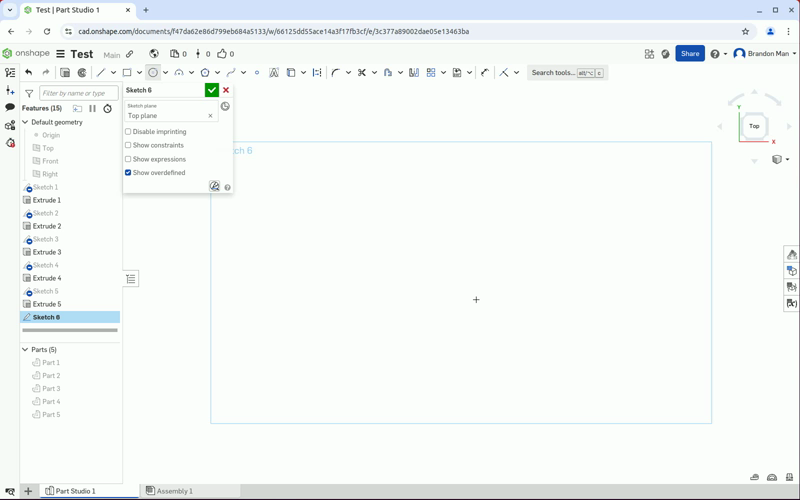
key_up(shift)
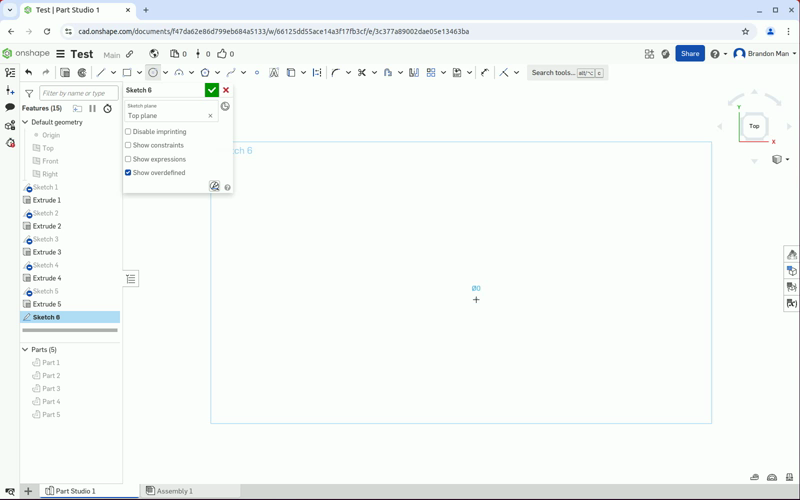
mouse_move(483, 299)
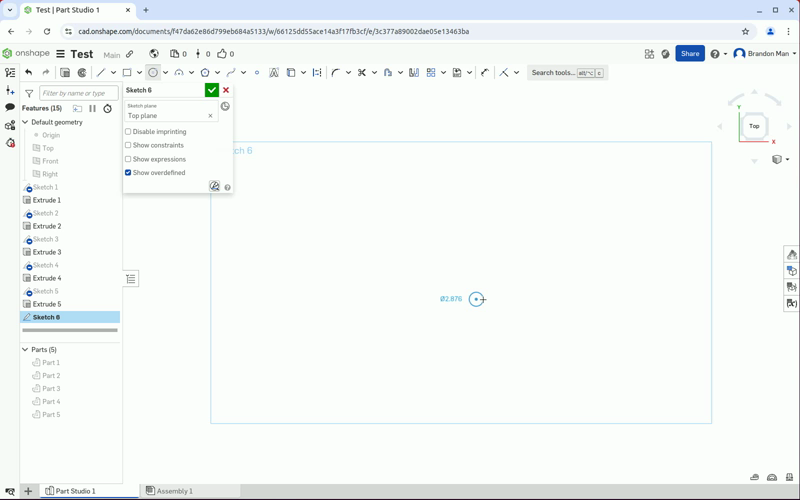
click(483, 299)
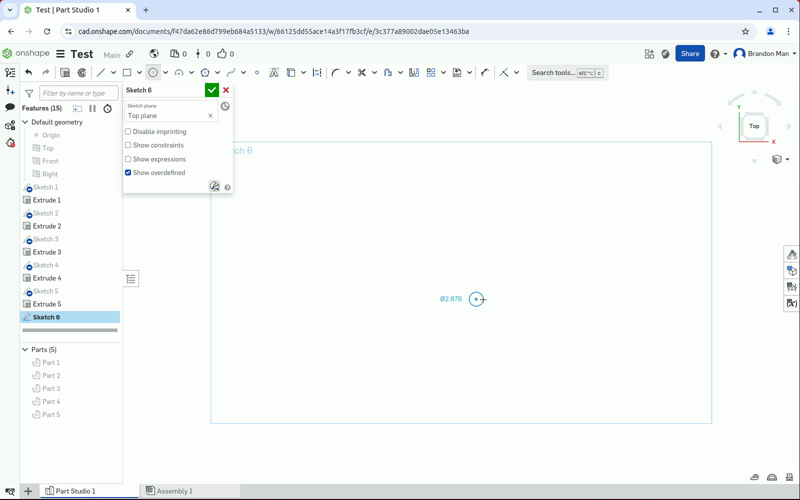
key(esc)
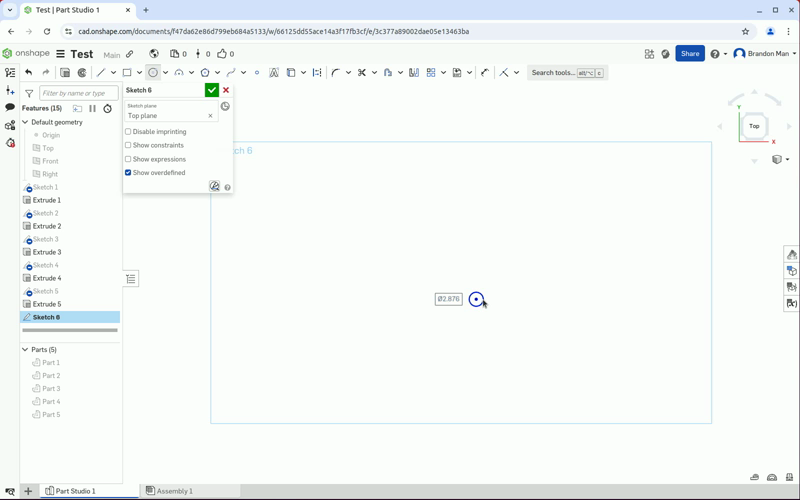
mouse_move(471, 303)
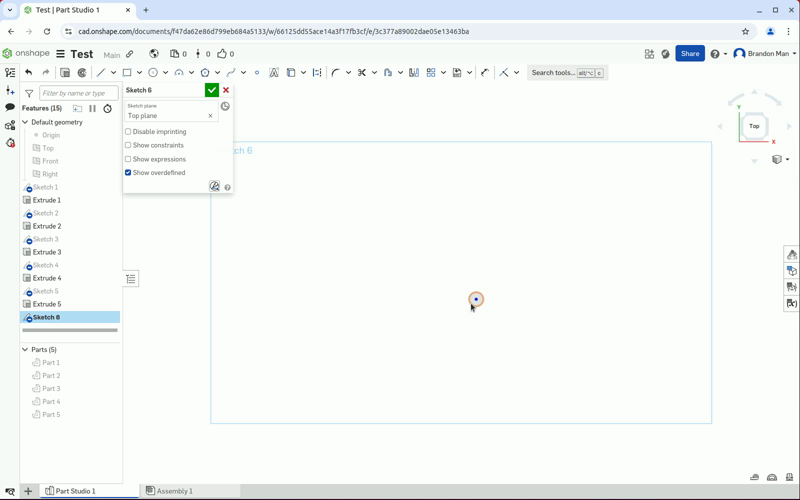
scroll(6)
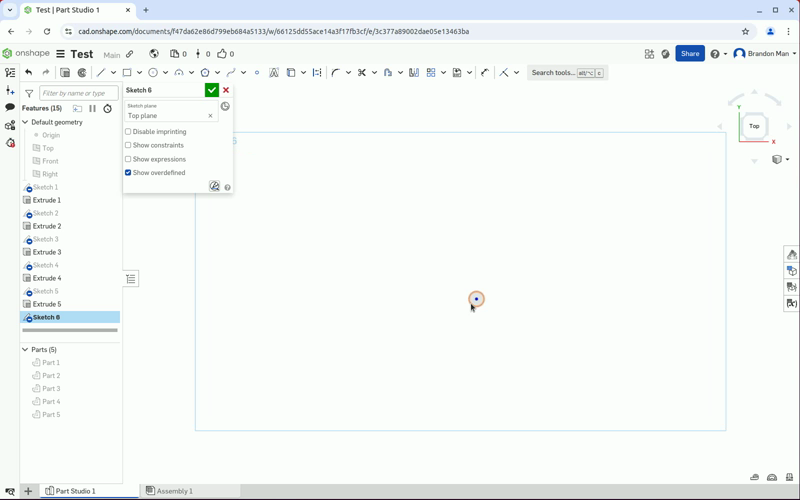
scroll(6)
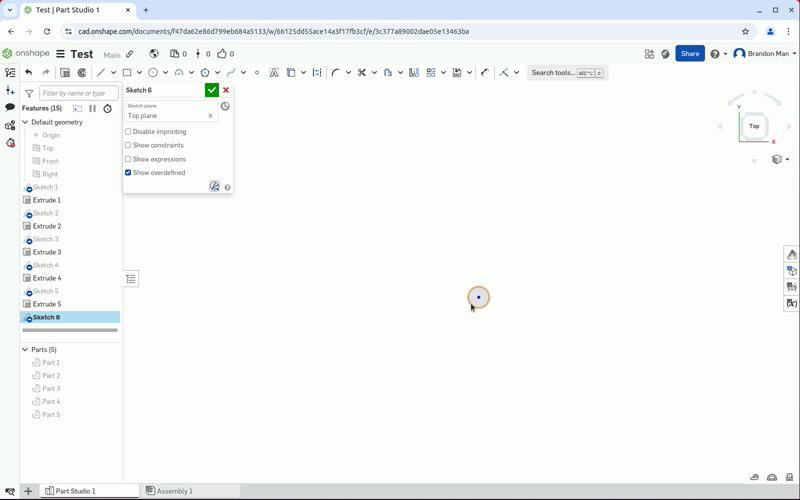
scroll(6)
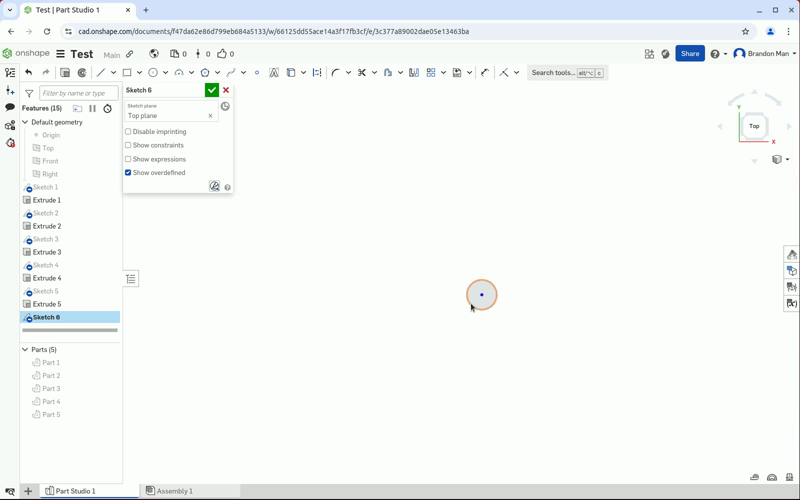
scroll(6)
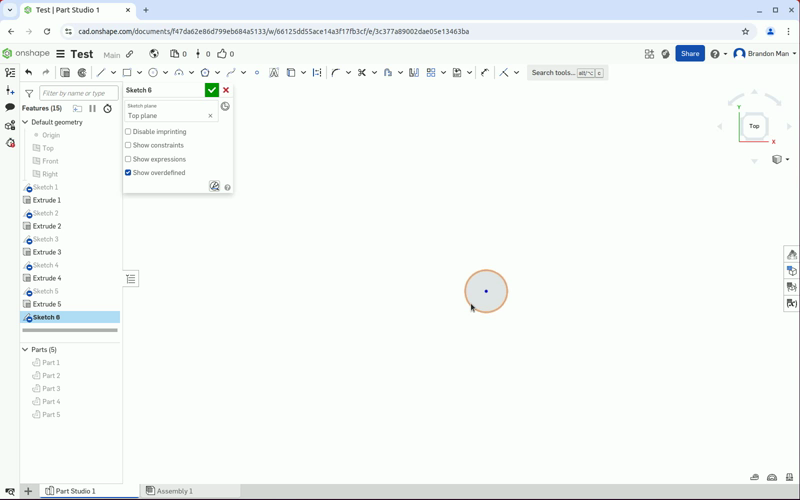
scroll(6)
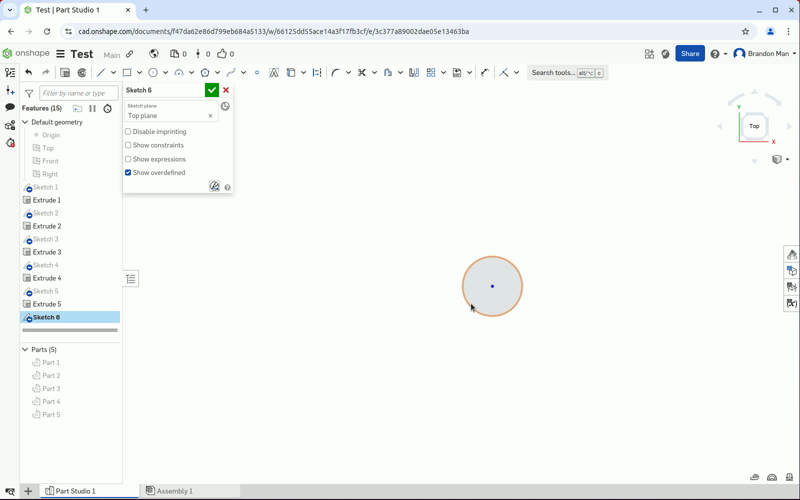
scroll(6)
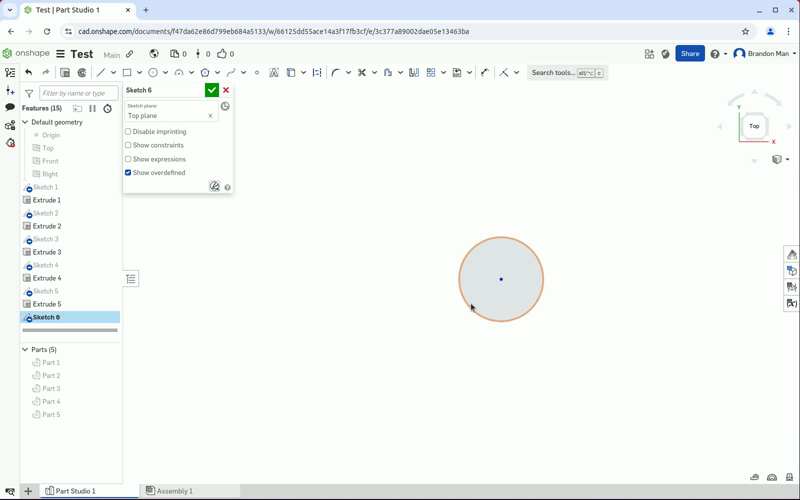
scroll(6)
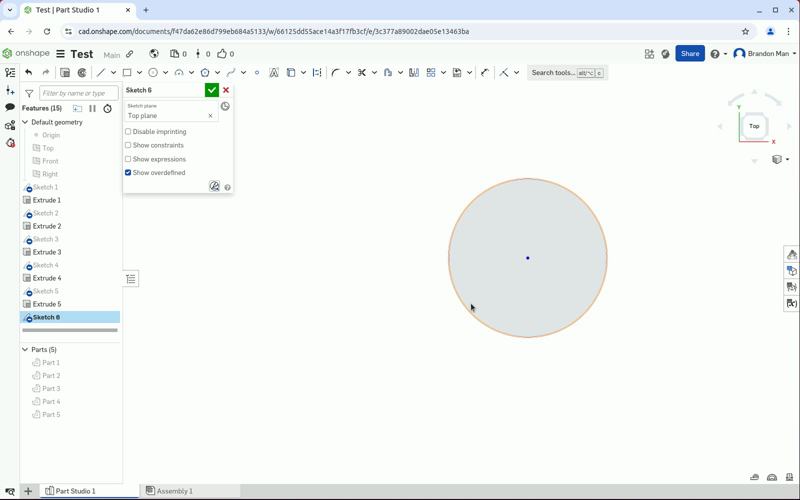
click(471, 303)
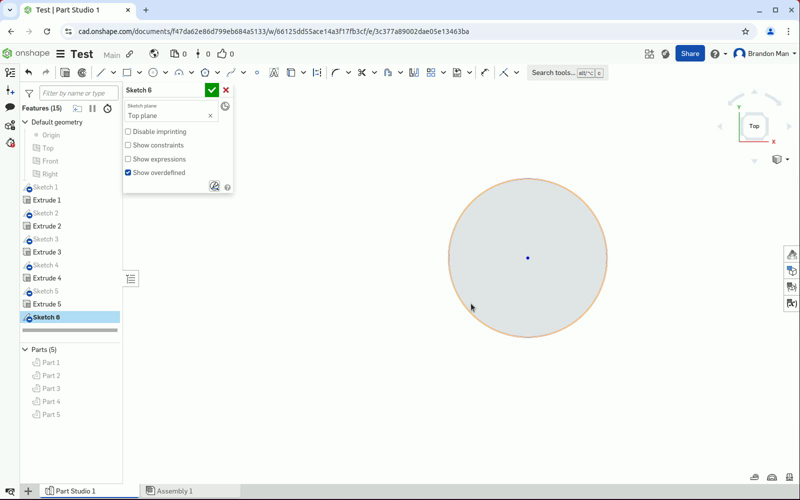
scroll(-6)
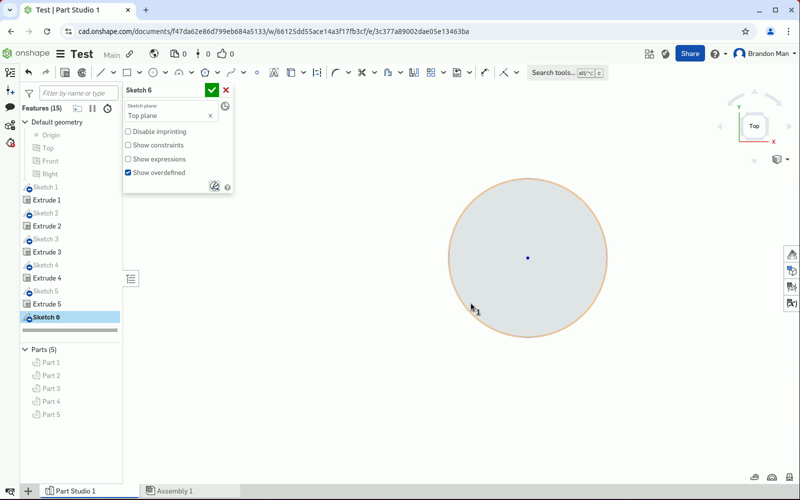
scroll(-6)
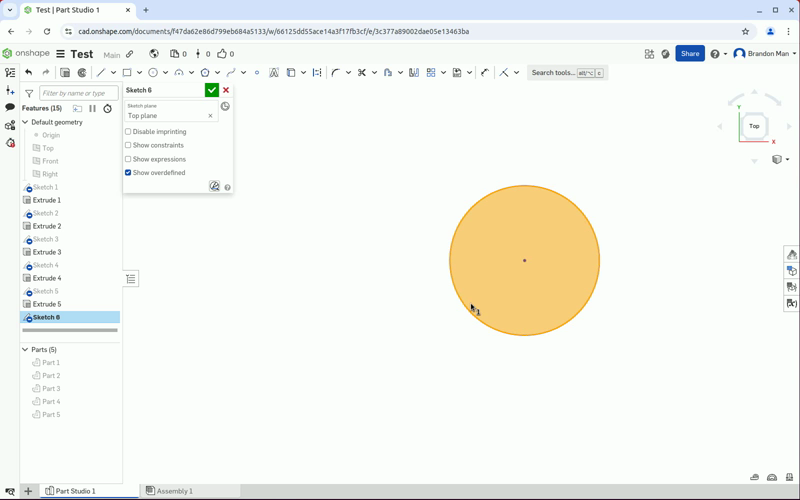
scroll(-6)
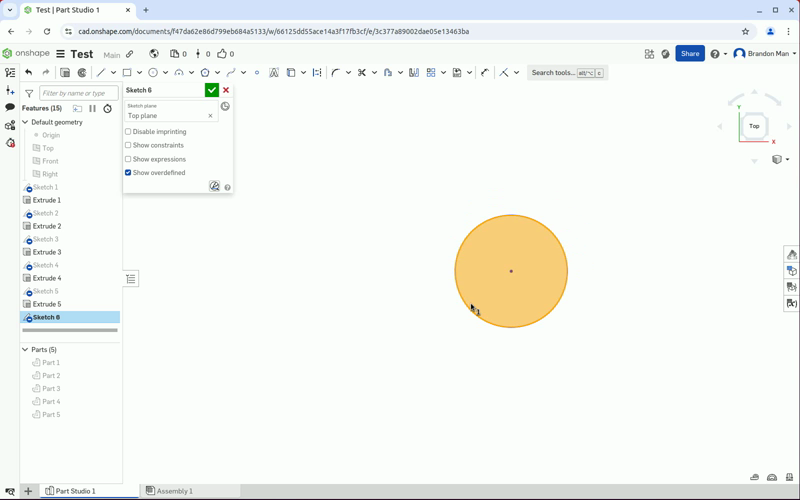
scroll(-6)
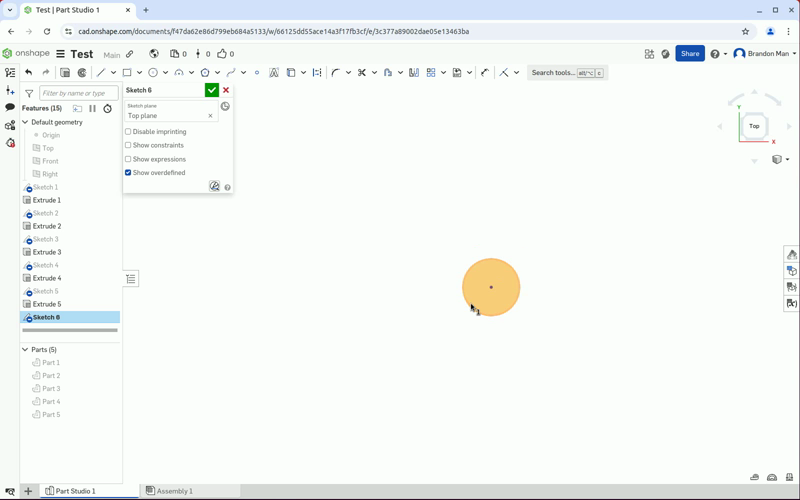
scroll(-6)
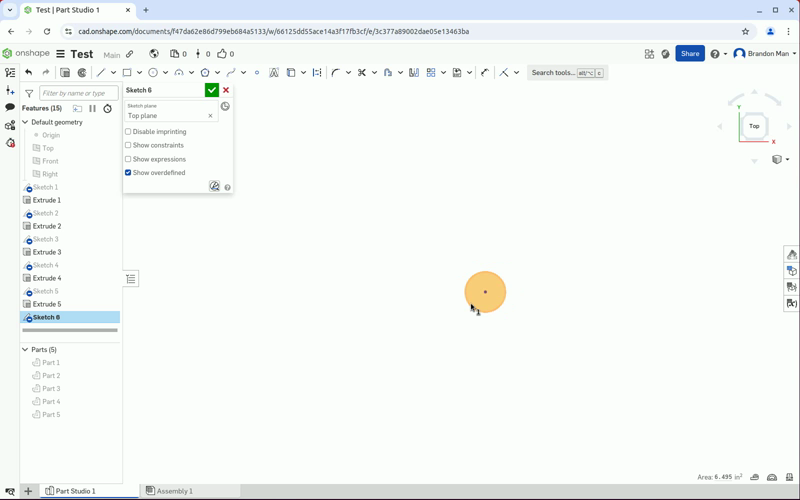
scroll(-6)
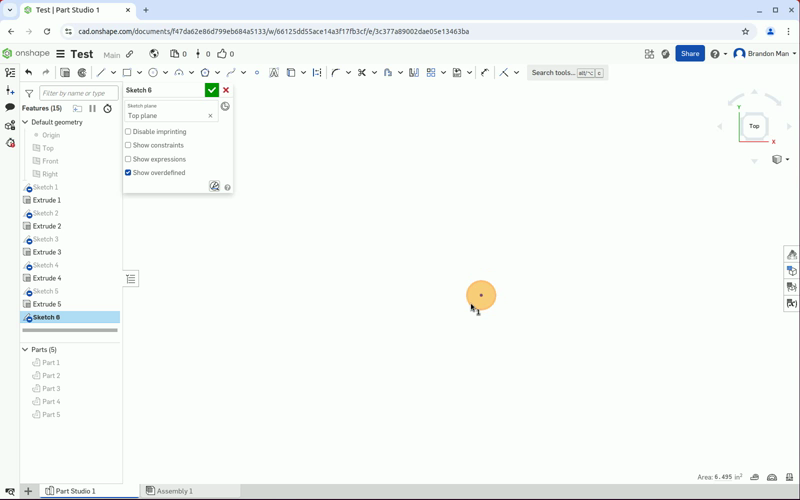
scroll(-6)
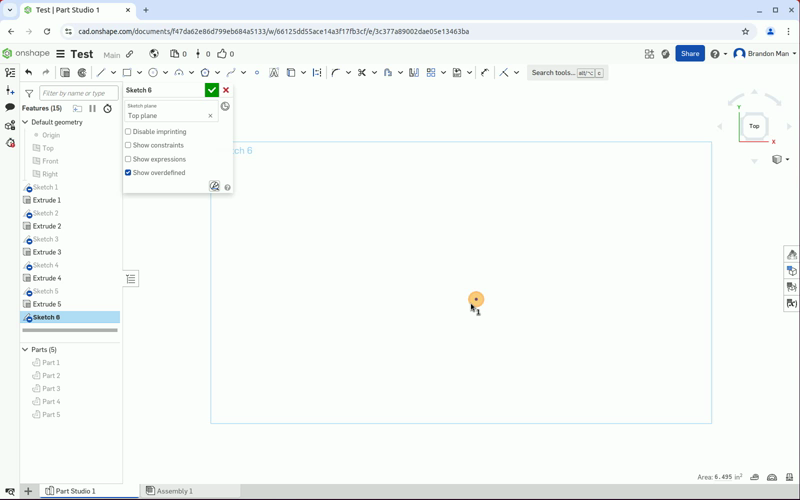
mouse_move(73, 352)
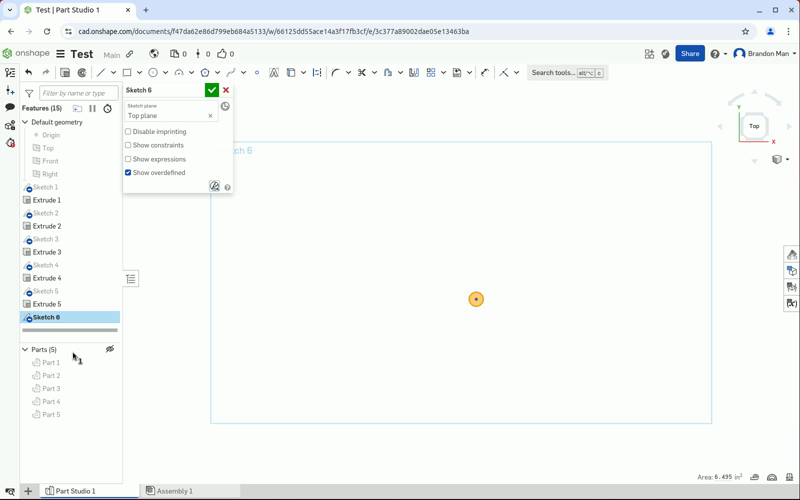
key(shift+y)
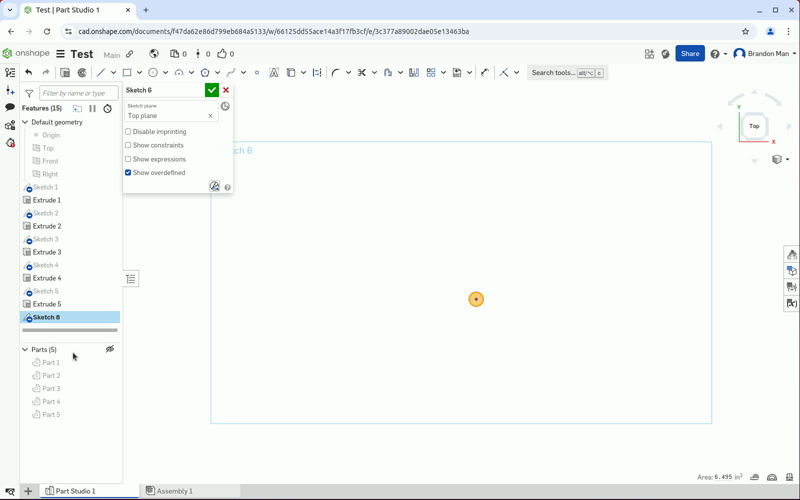
key(shift+e)
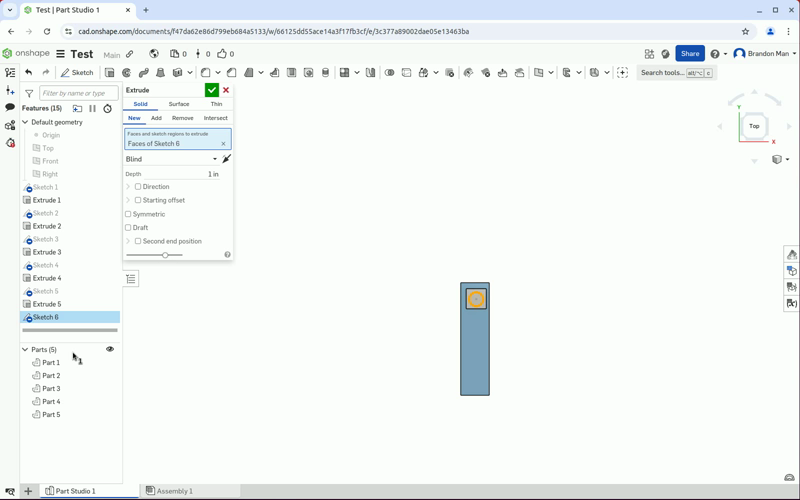
mouse_move(143, 106)
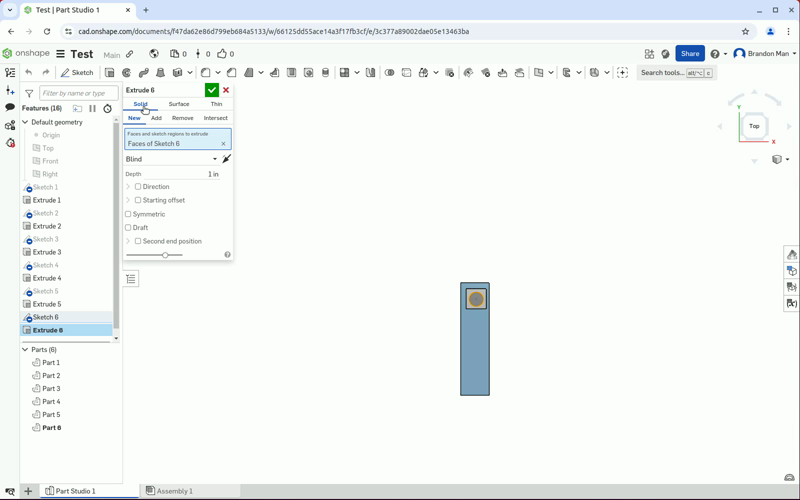
click(143, 106)
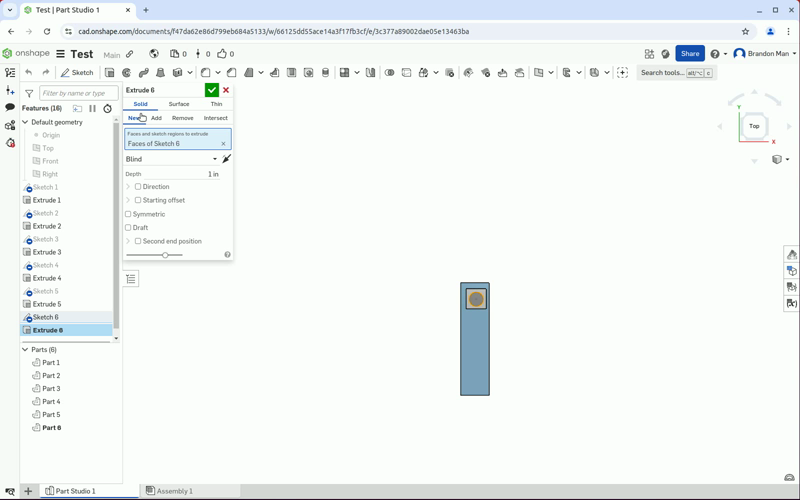
mouse_move(137, 120)
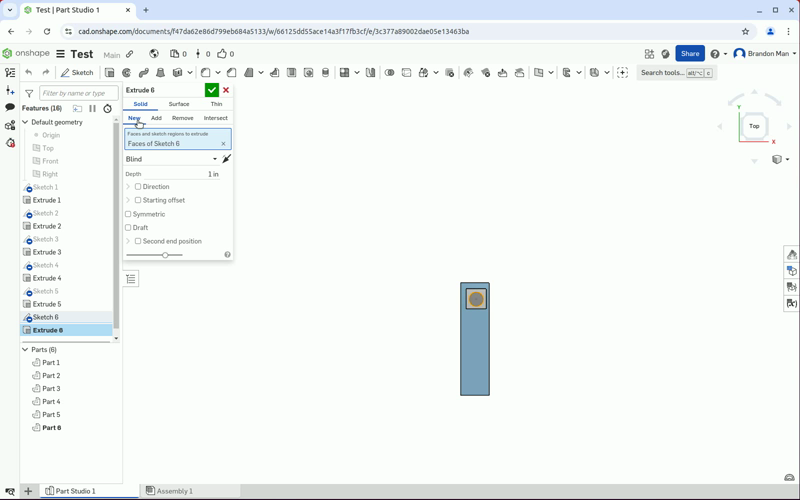
click(137, 120)
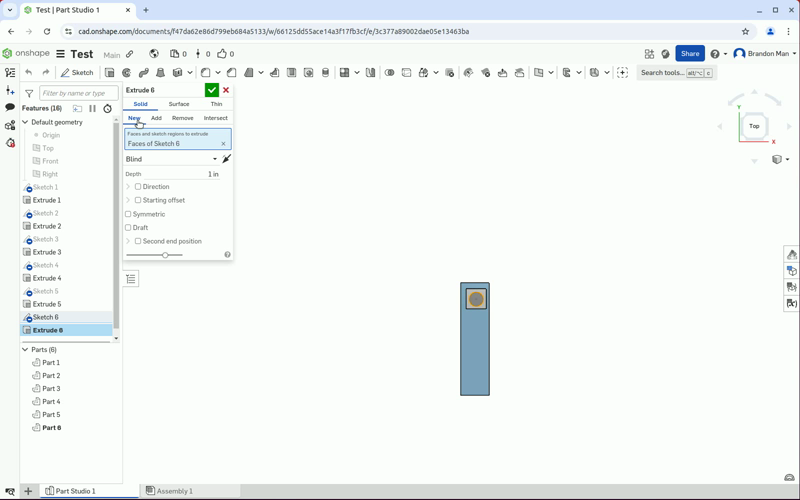
key(tab, 4)
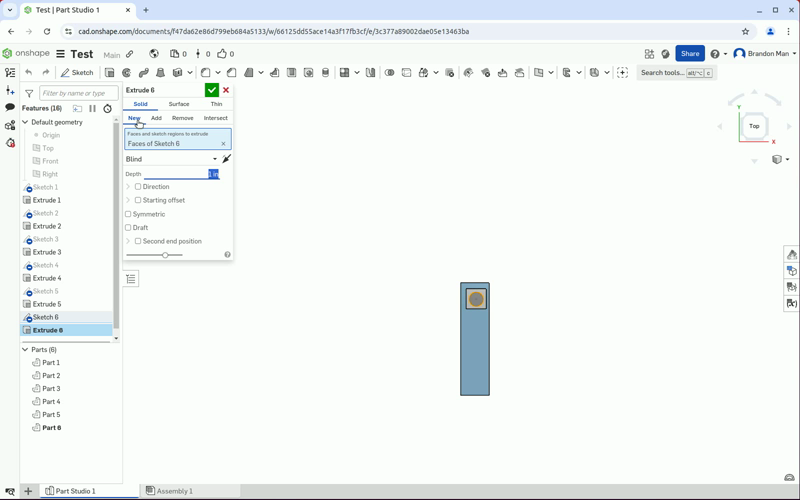
text(7.462)
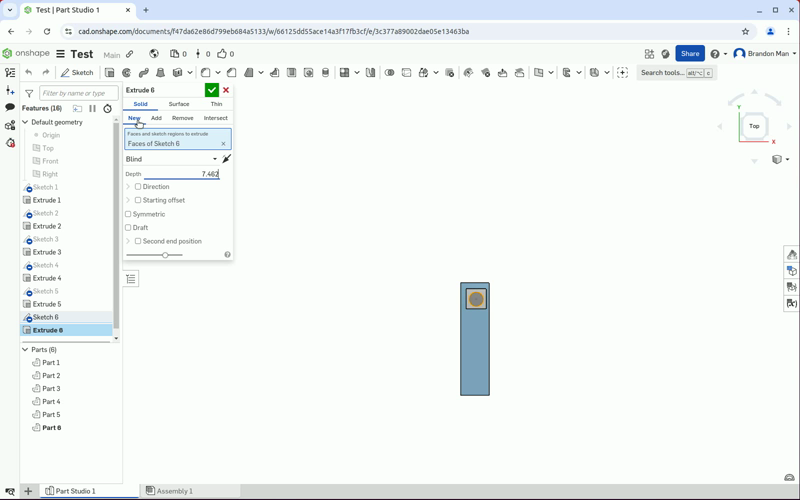
key(enter)
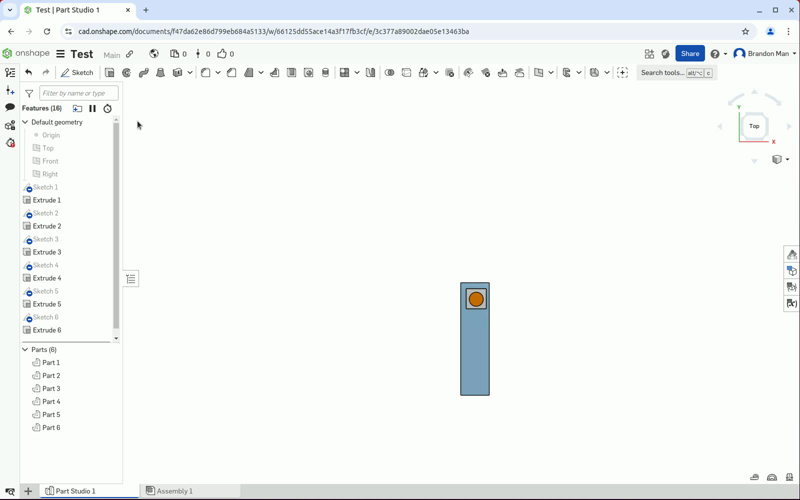
key(shift+h)
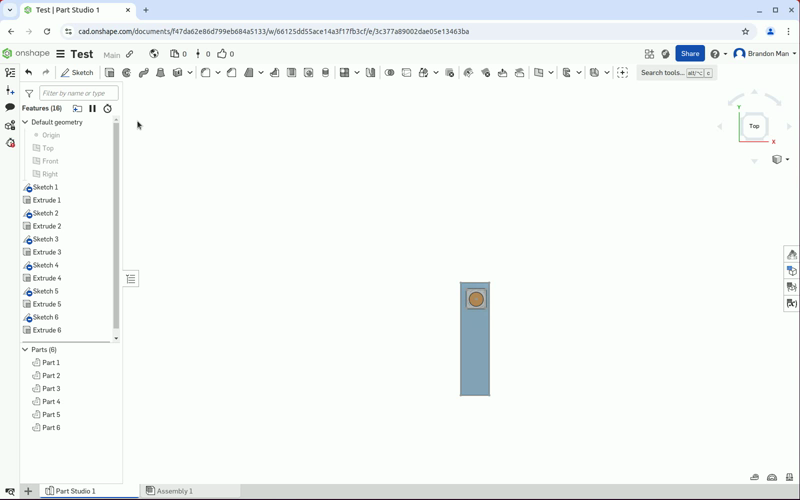
key(shift+h)
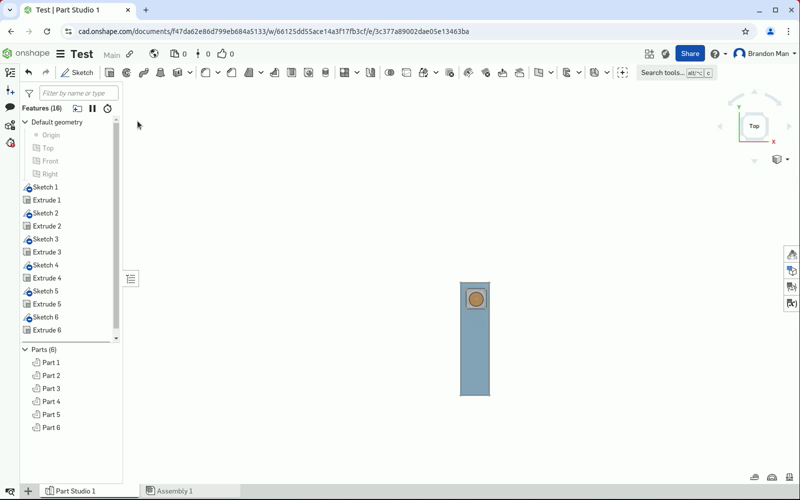
key(shift+7)
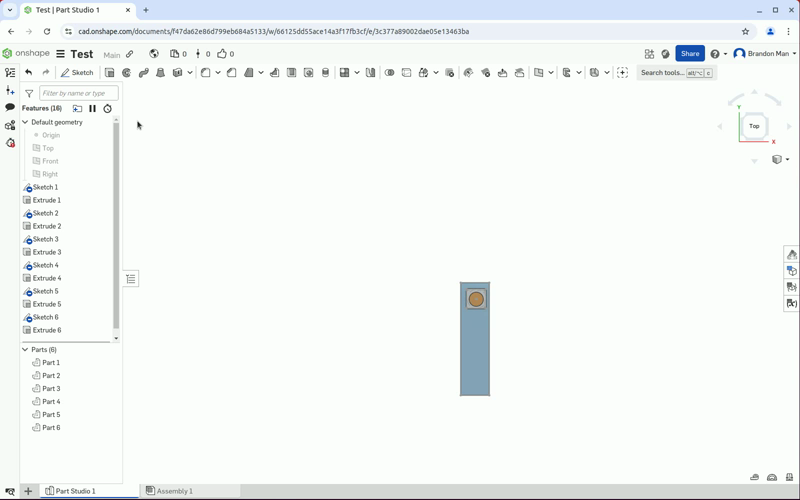
key(up, 3)
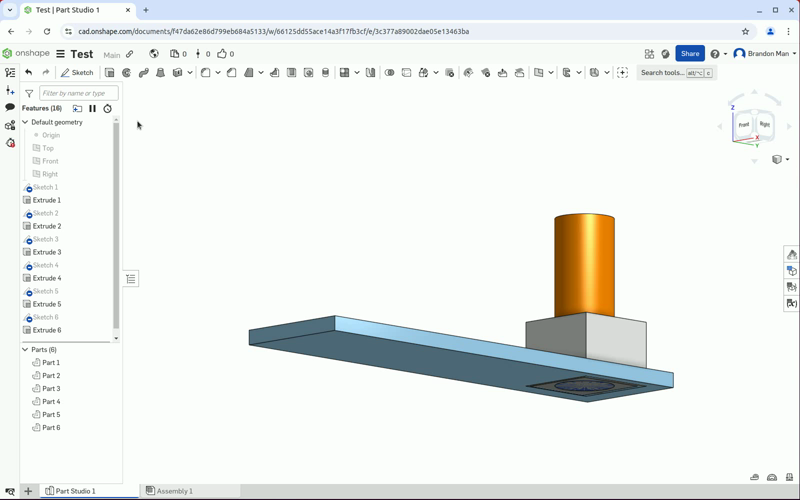
key(left, 3)
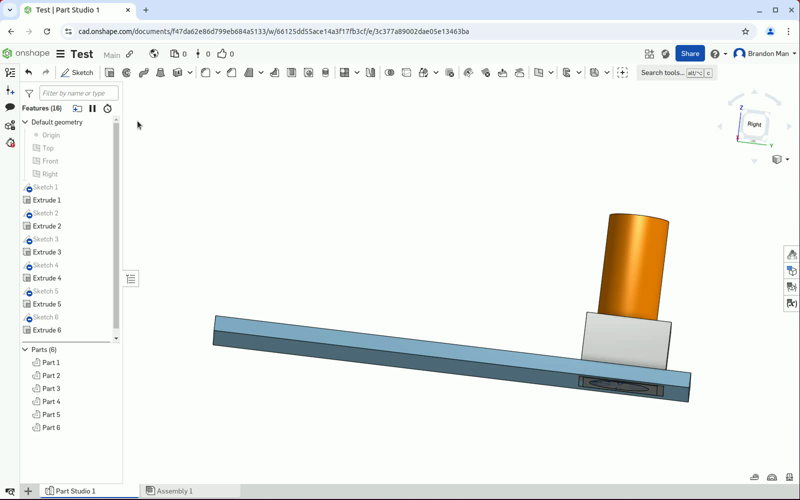
key(right, 3)
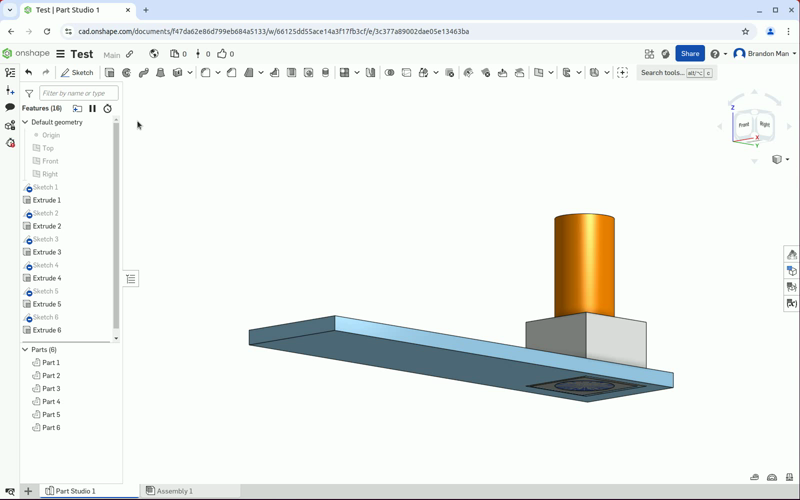
key(down, 3)
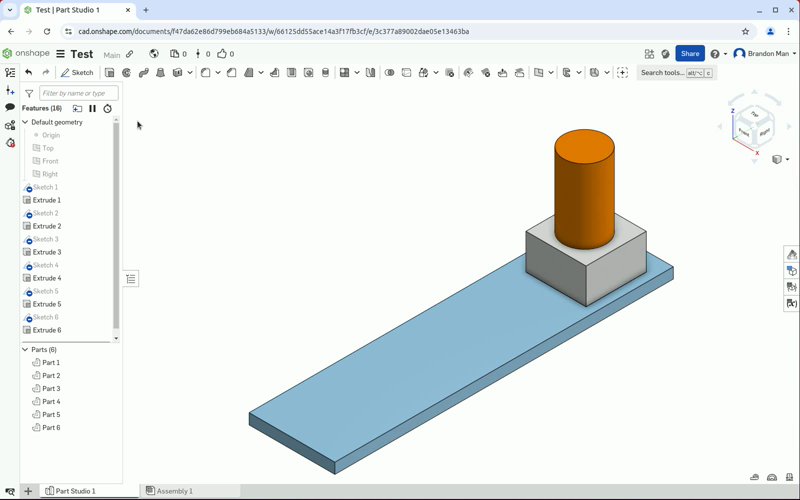
mouse_move(69, 189)
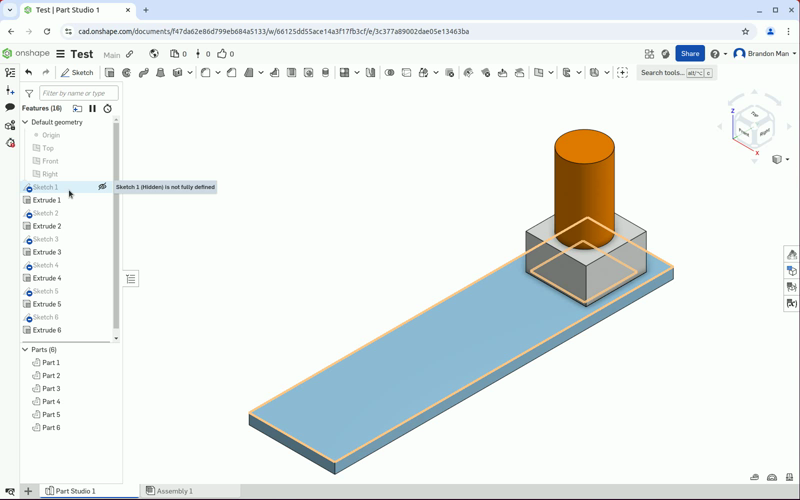
click(69, 189)